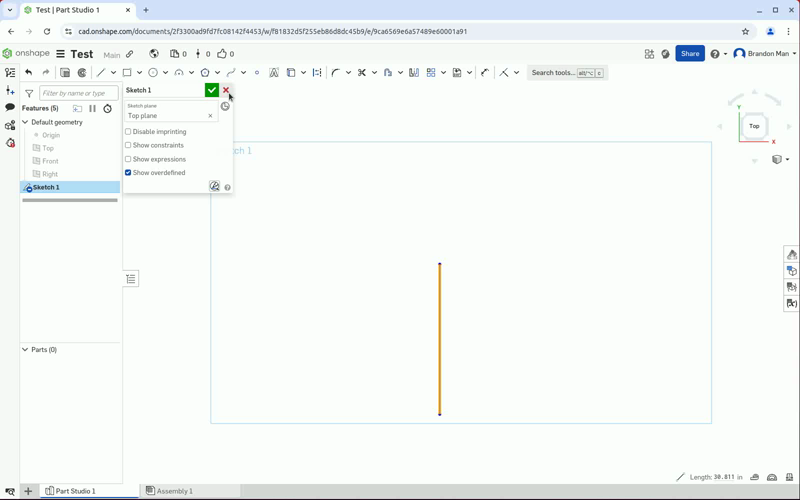
key(shift+h)
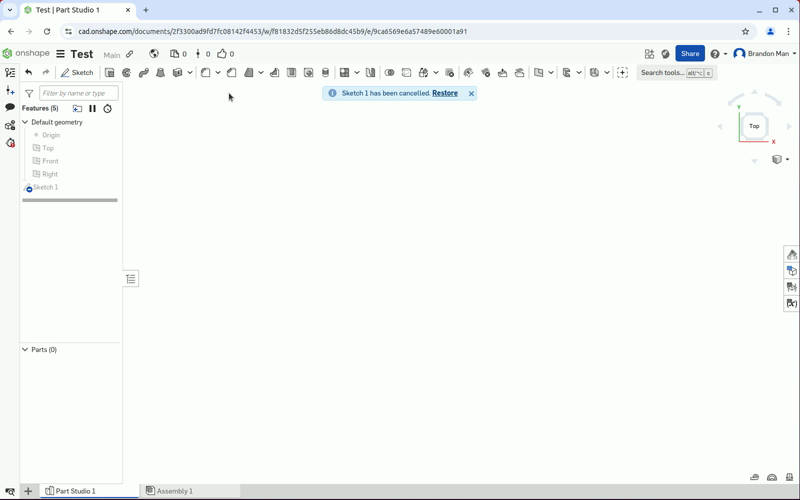
mouse_move(73, 352)
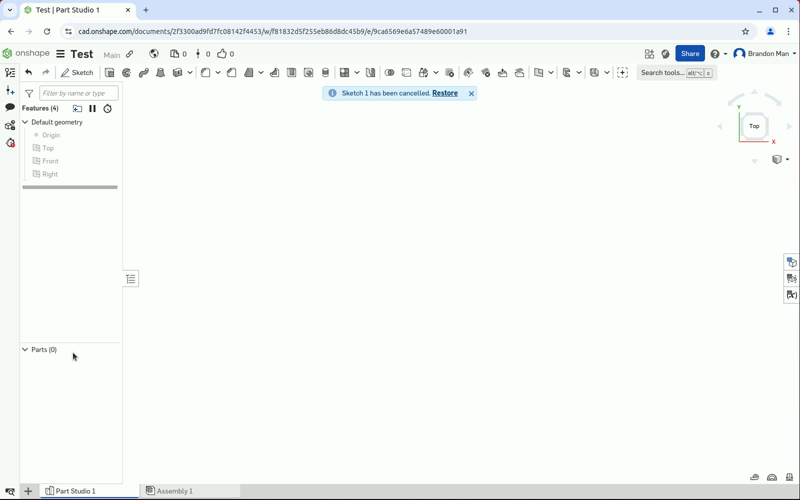
key(y)
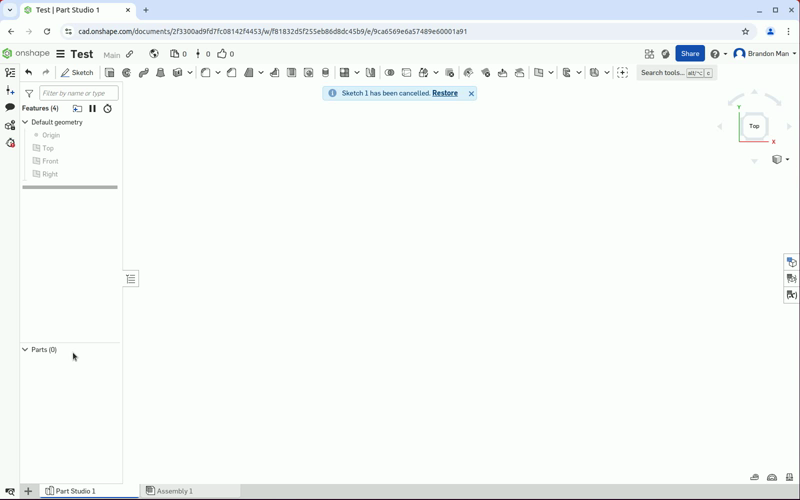
key(shift+p)
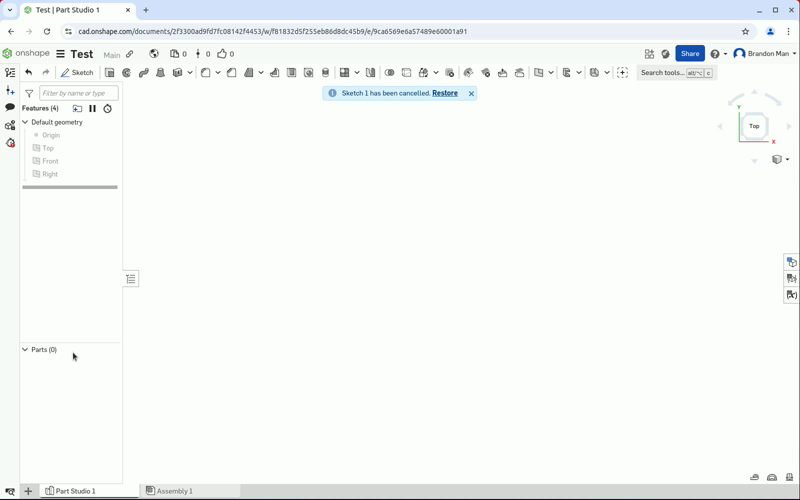
key(space)
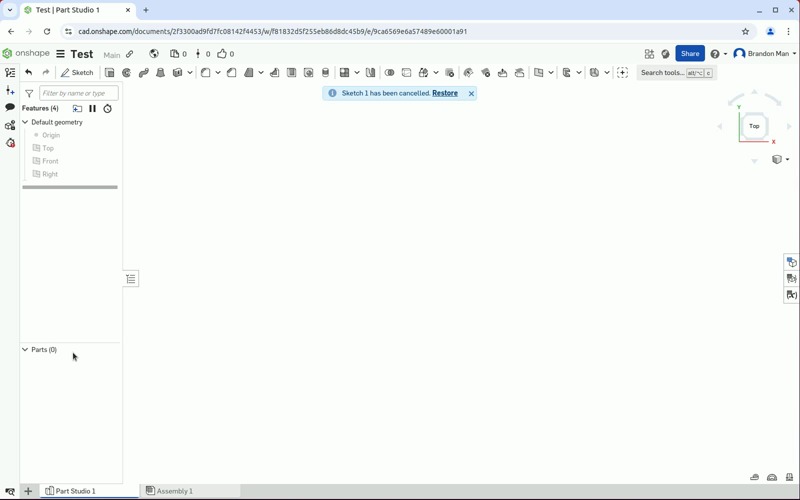
key_down(shift)
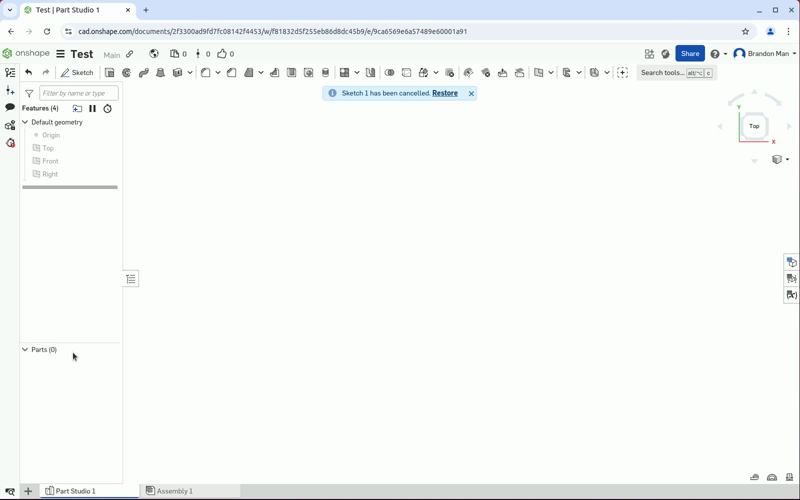
key(up)
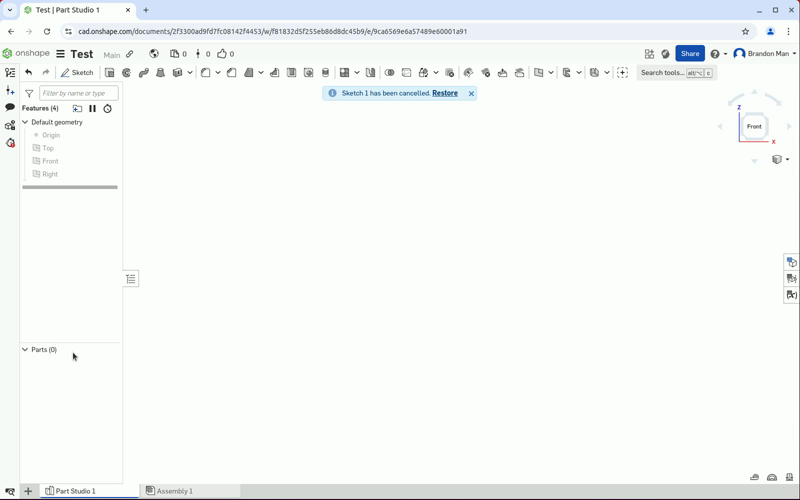
key_up(shift)
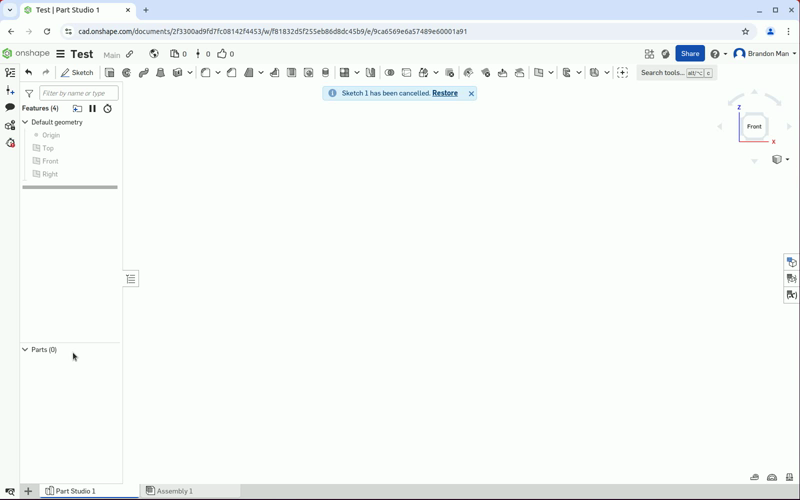
mouse_move(73, 352)
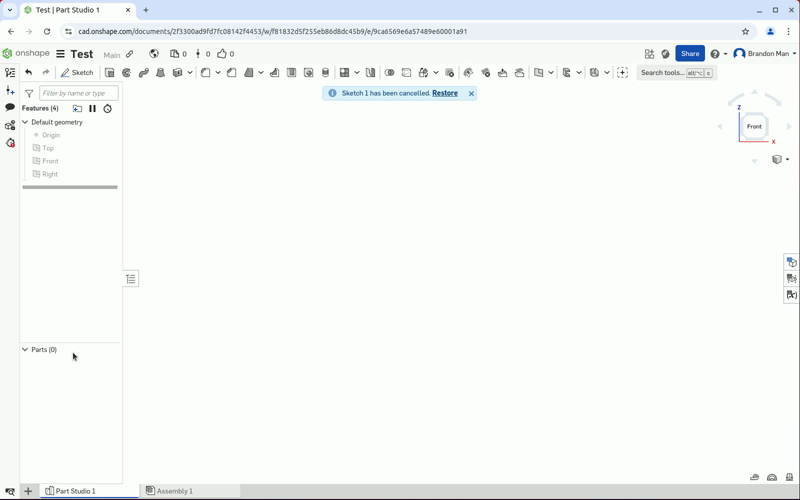
key(shift+y)
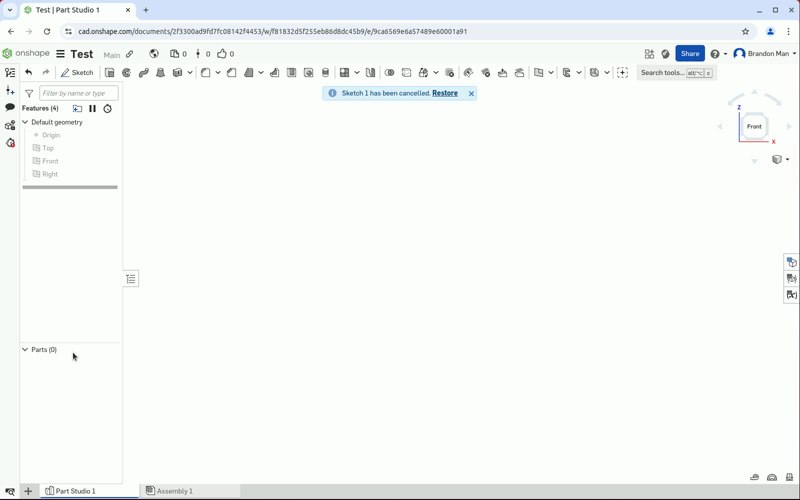
key(shift+s)
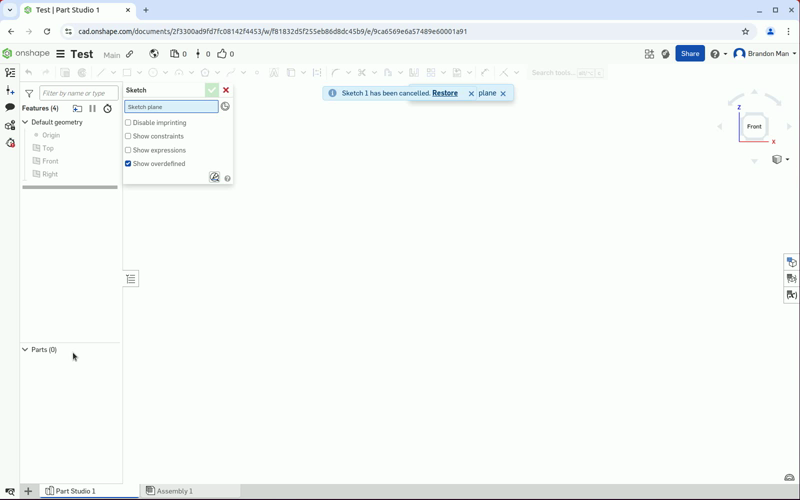
mouse_move(73, 163)
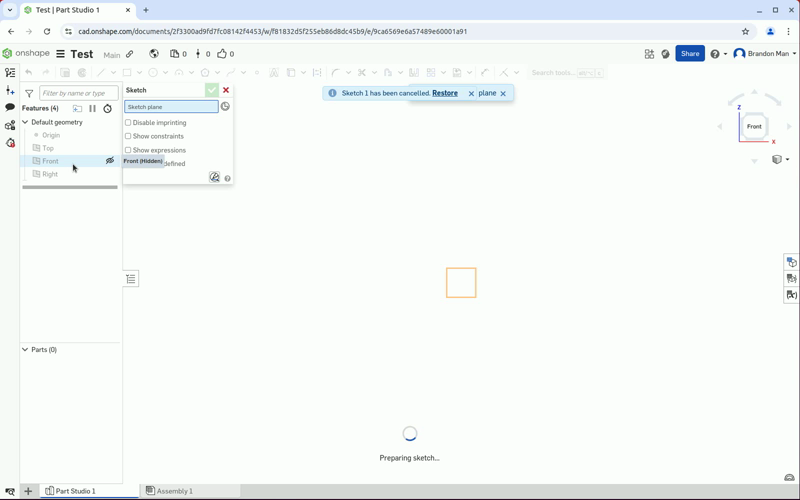
click(73, 163)
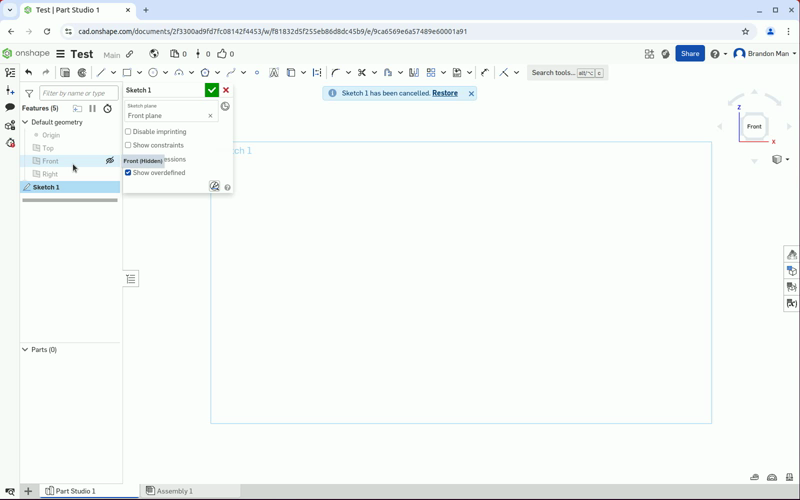
mouse_move(73, 352)
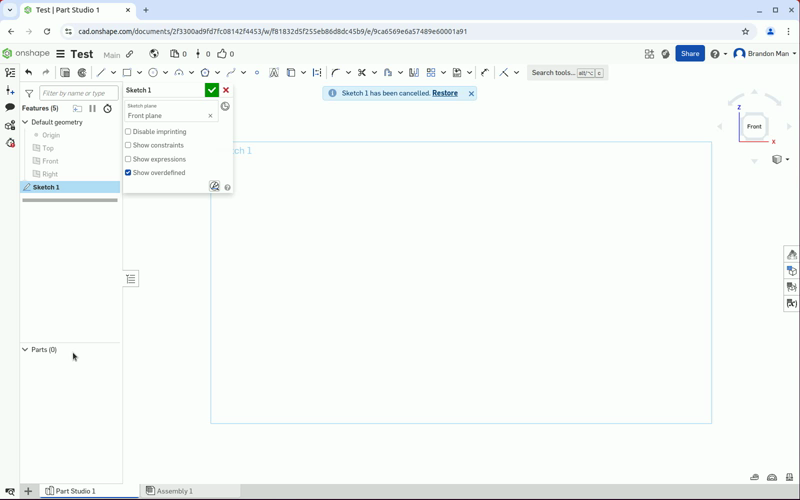
key(y)
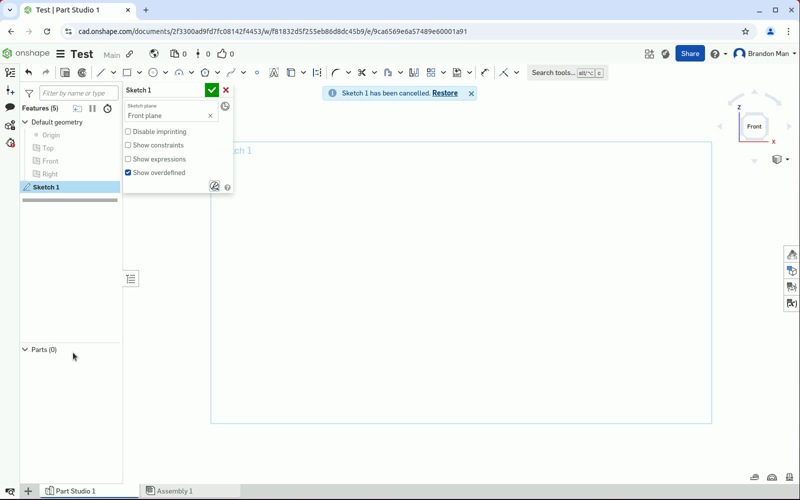
key(l)
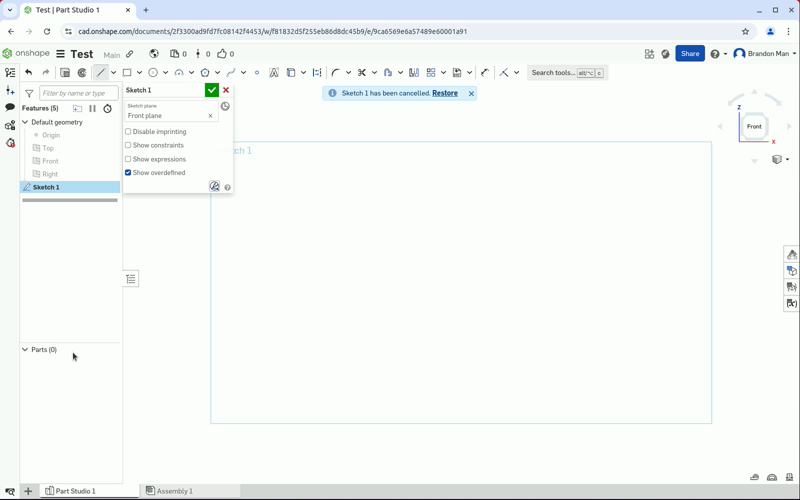
key_down(shift)
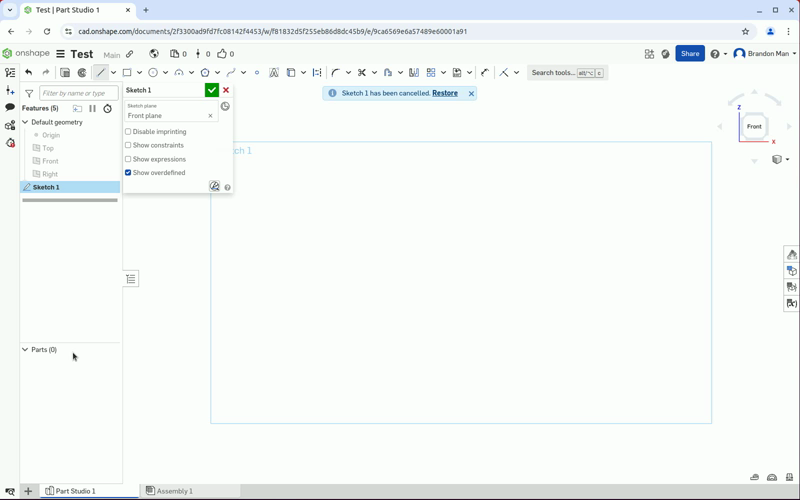
mouse_move(498, 287)
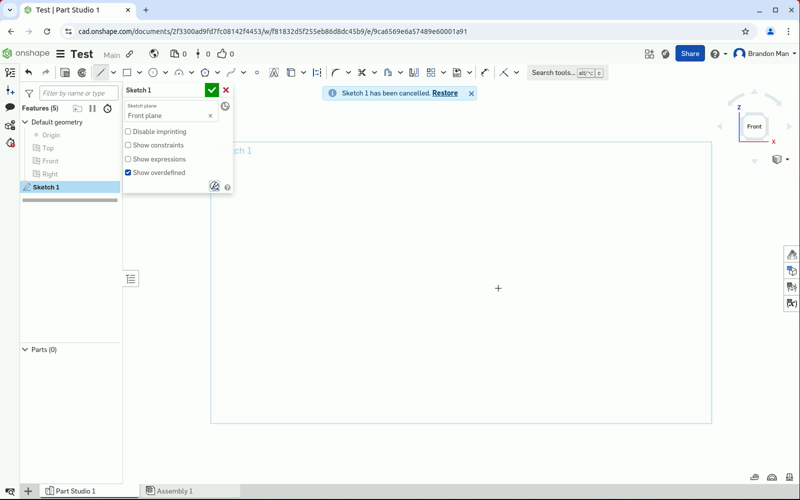
click(498, 287)
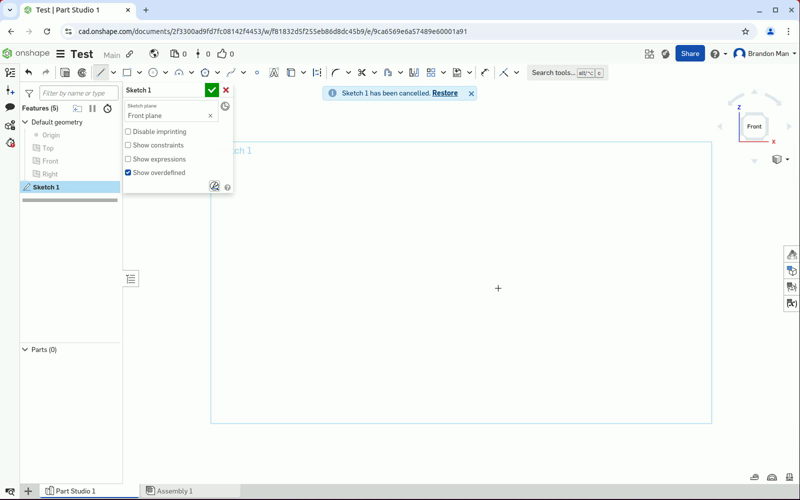
key_up(shift)
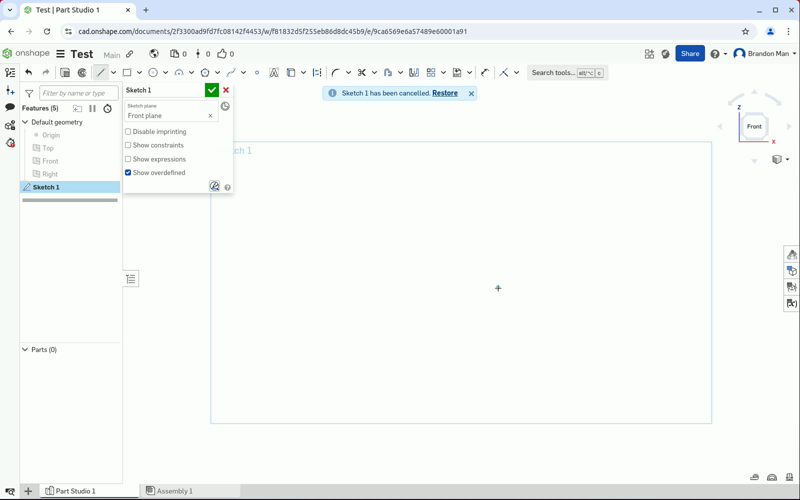
key_down(shift)
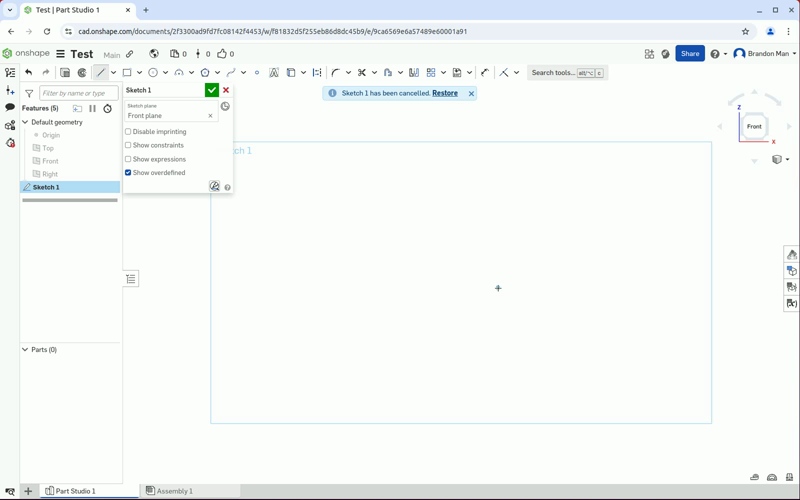
mouse_move(528, 287)
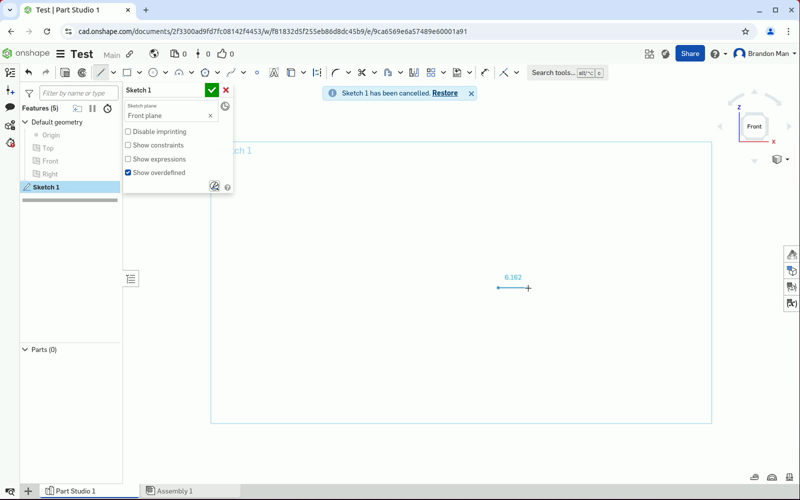
mouse_move(515, 287)
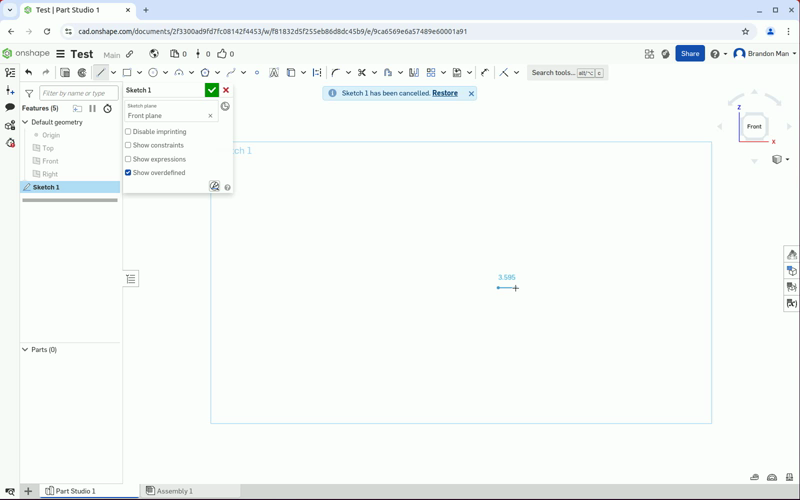
click(515, 287)
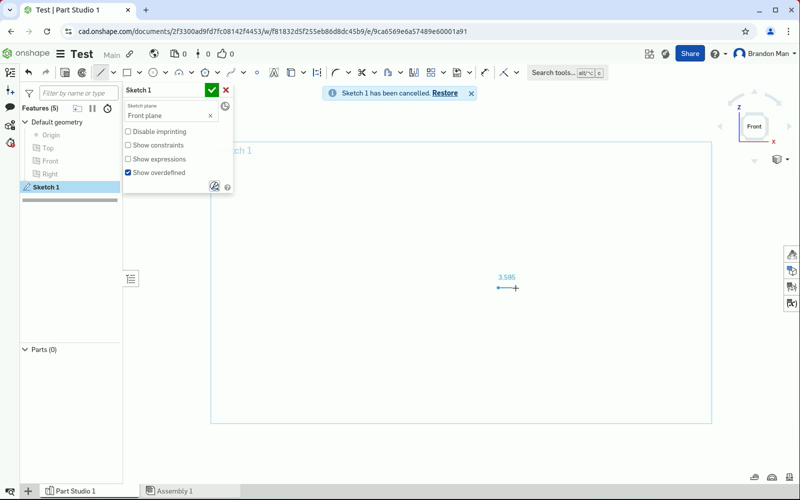
key_up(shift)
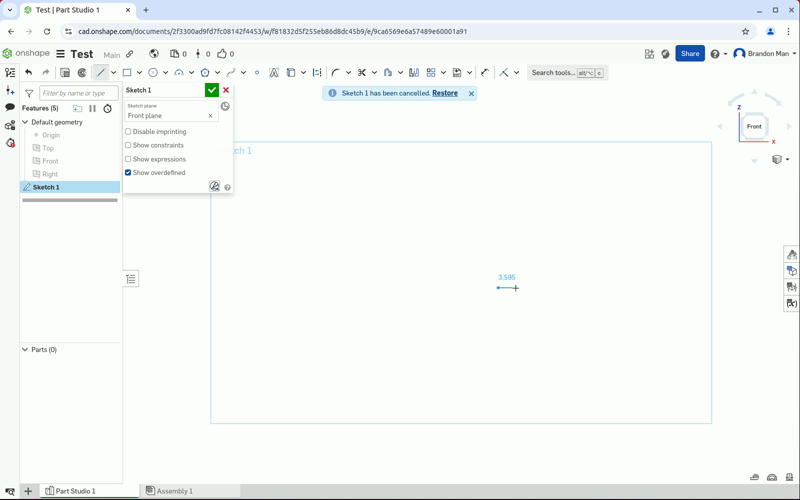
key(esc)
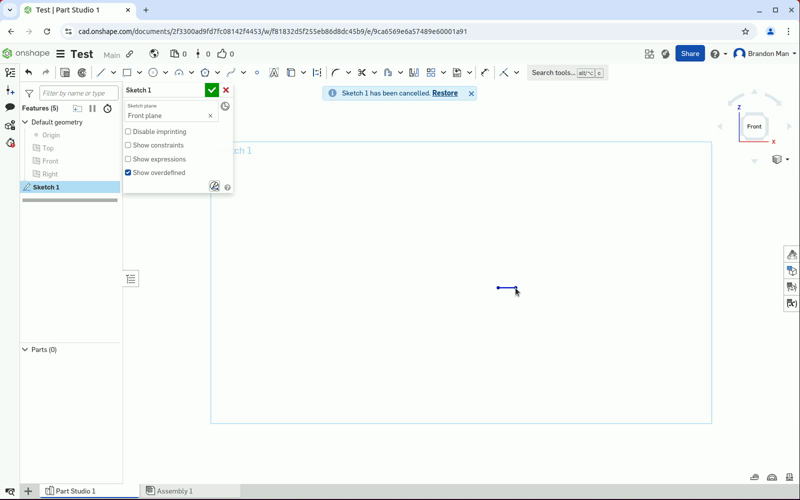
key(a)
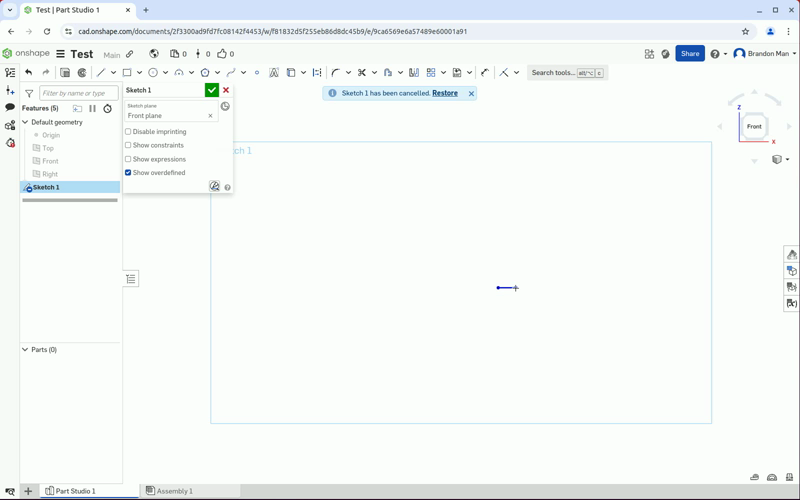
mouse_move(515, 287)
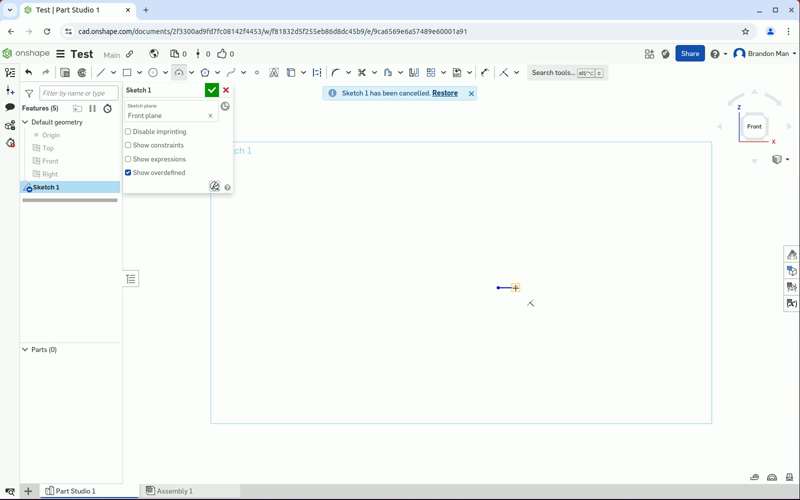
click(515, 287)
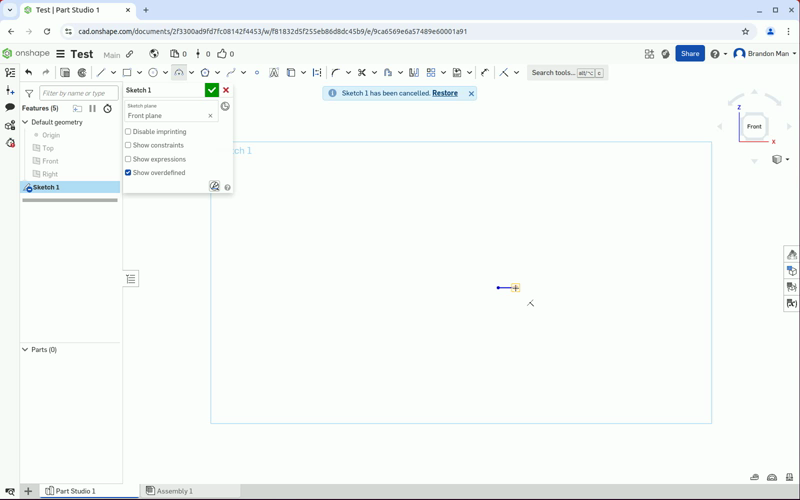
key_down(shift)
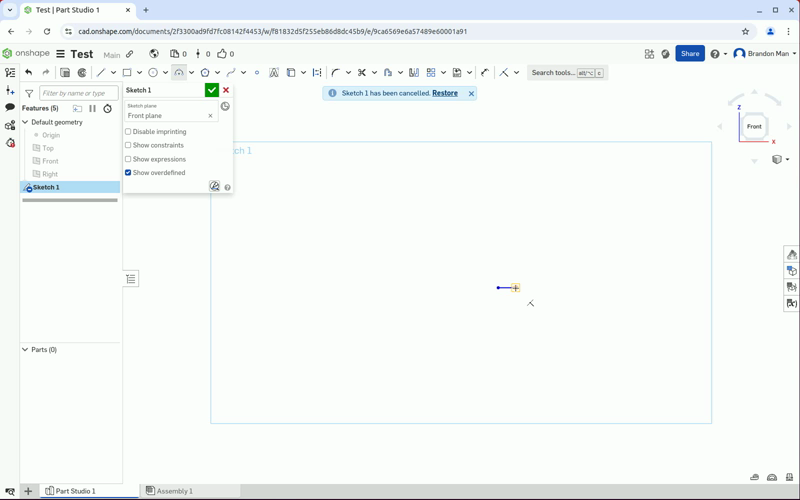
mouse_move(515, 278)
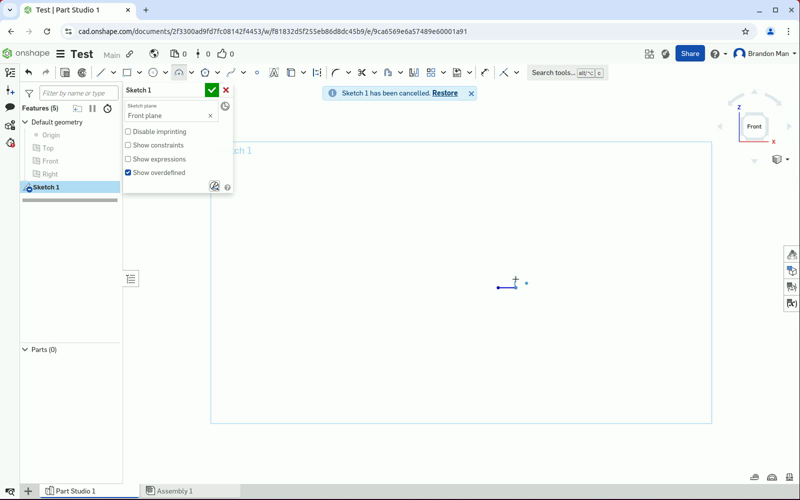
click(515, 278)
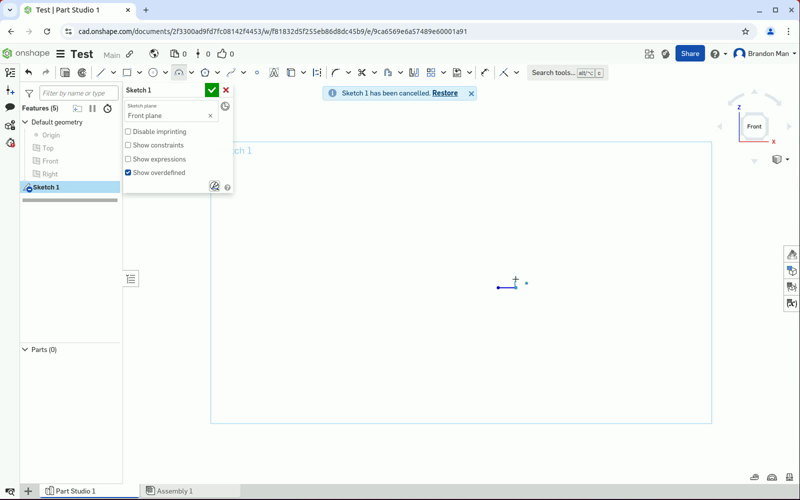
mouse_move(515, 283)
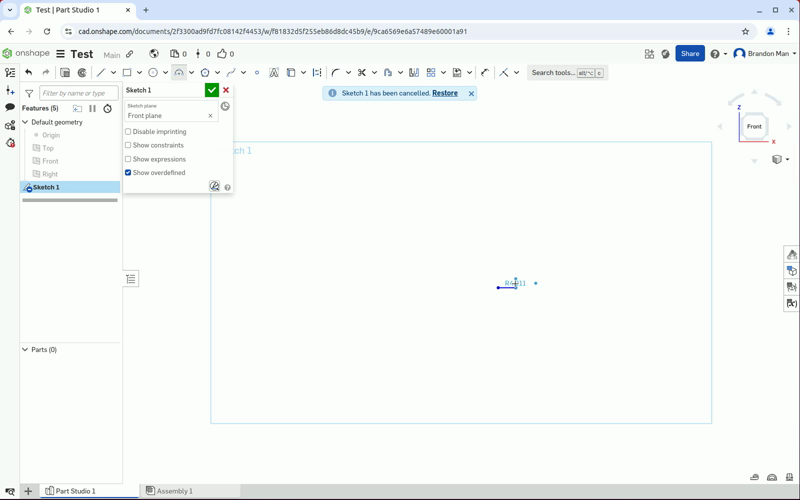
click(515, 283)
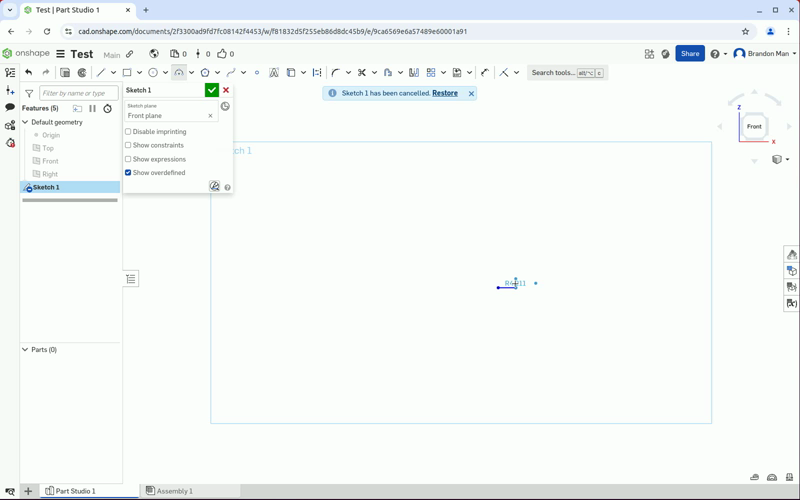
key_up(shift)
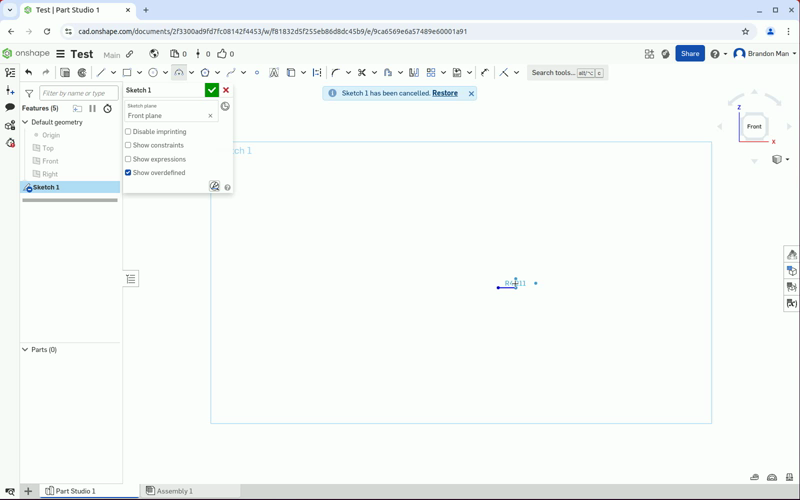
key(esc)
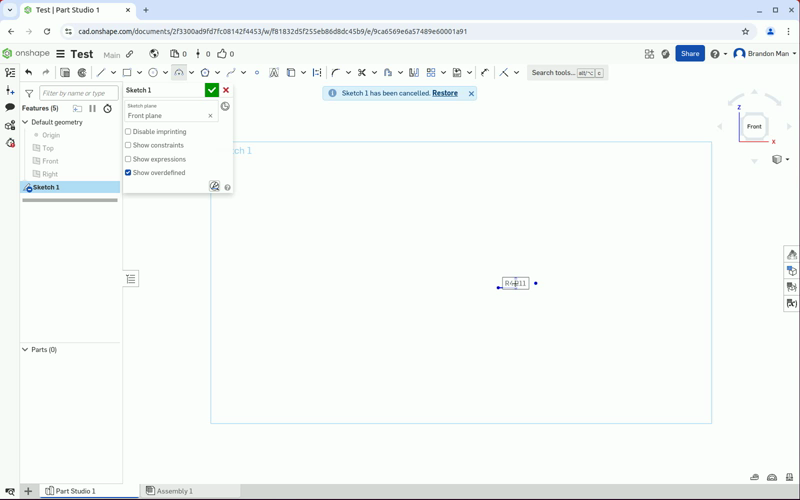
key(l)
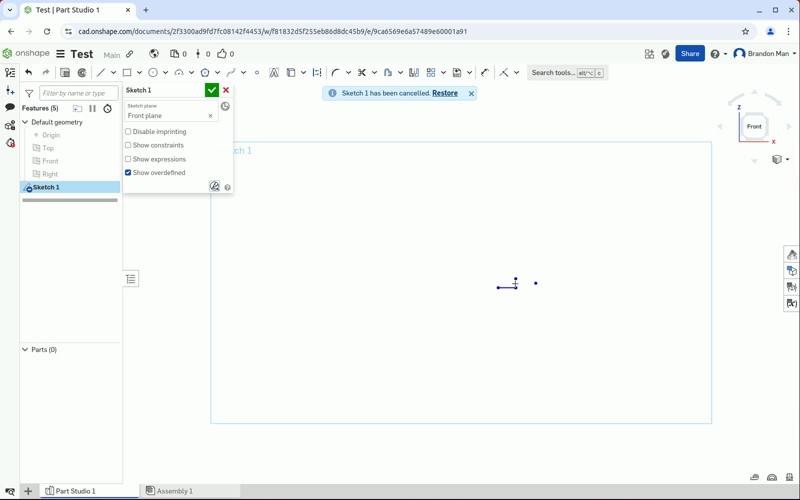
mouse_move(515, 278)
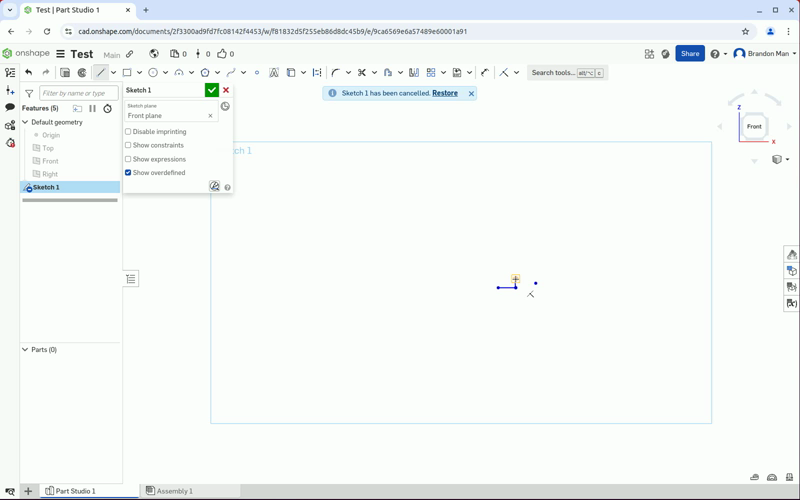
click(515, 278)
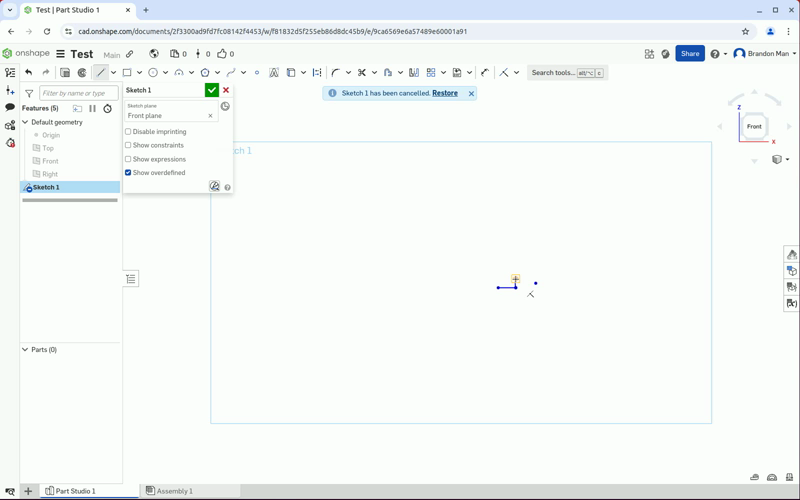
key_down(shift)
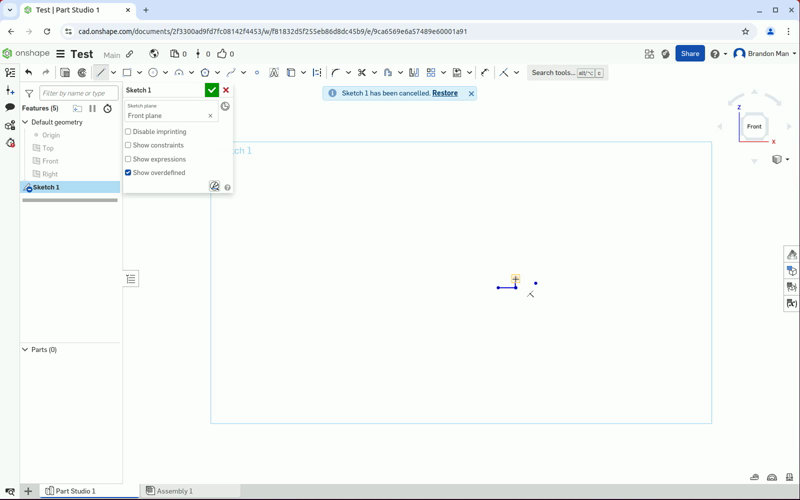
mouse_move(545, 278)
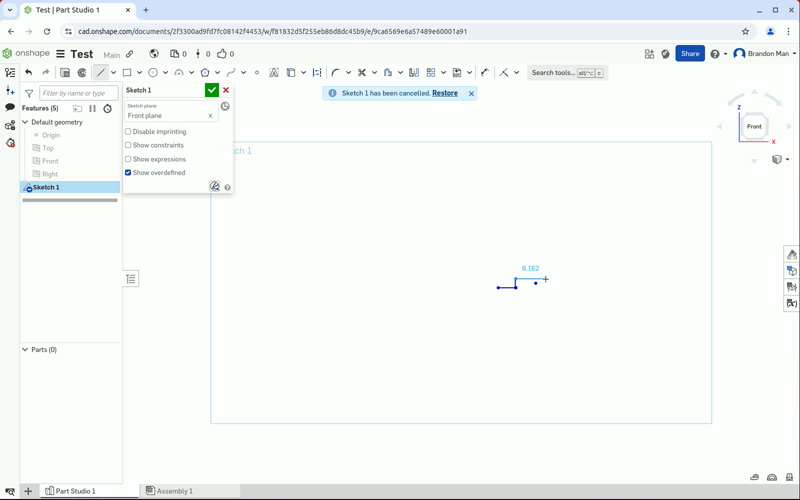
mouse_move(498, 278)
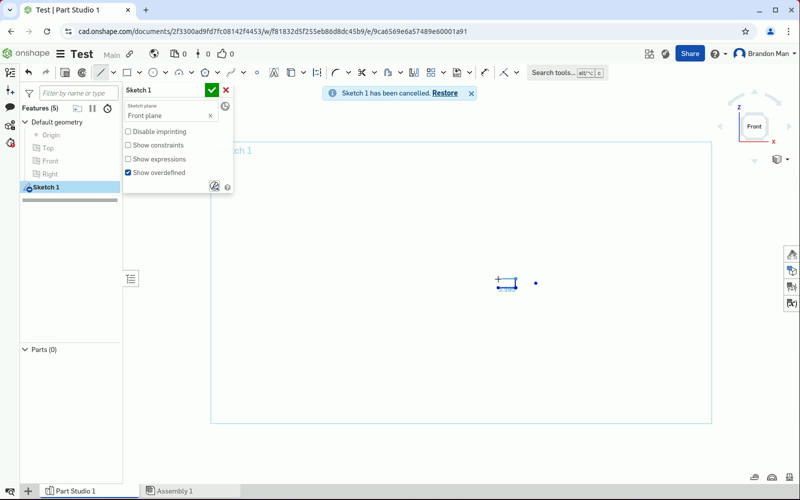
click(498, 278)
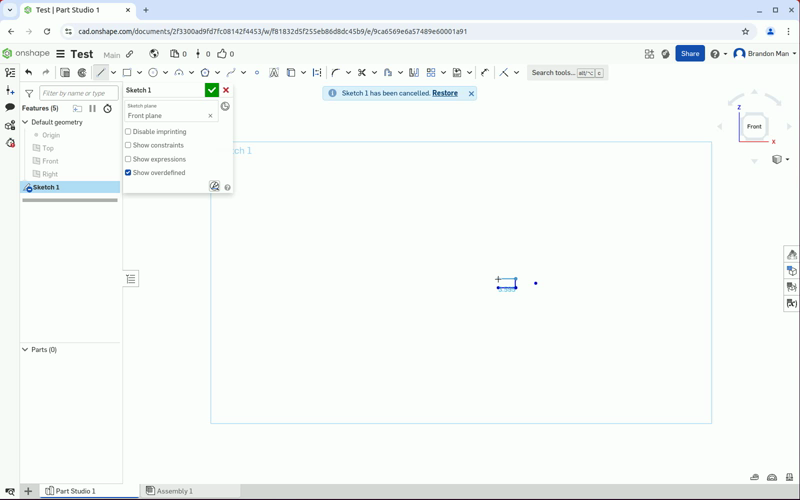
key_up(shift)
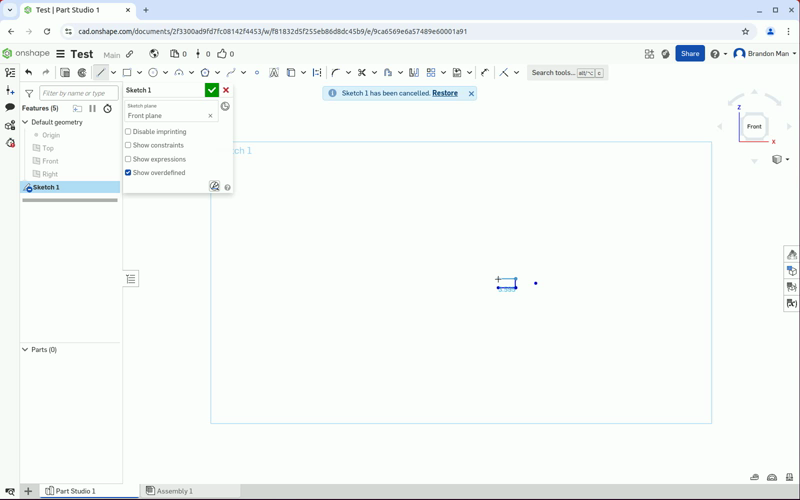
key_down(shift)
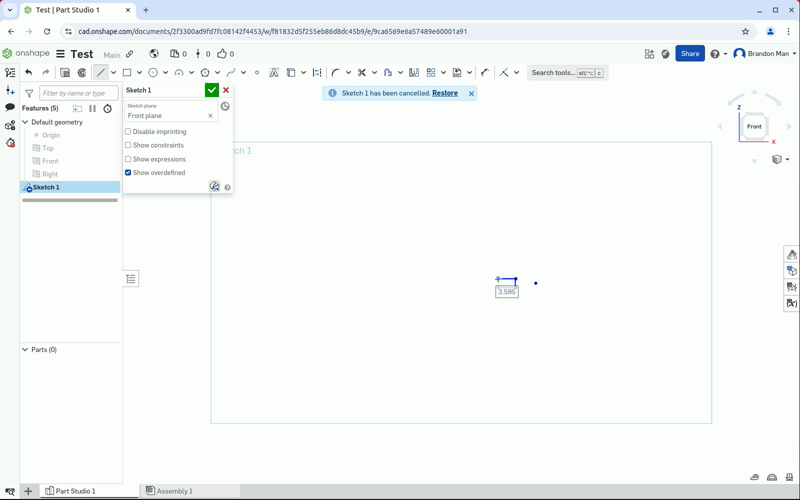
mouse_move(528, 278)
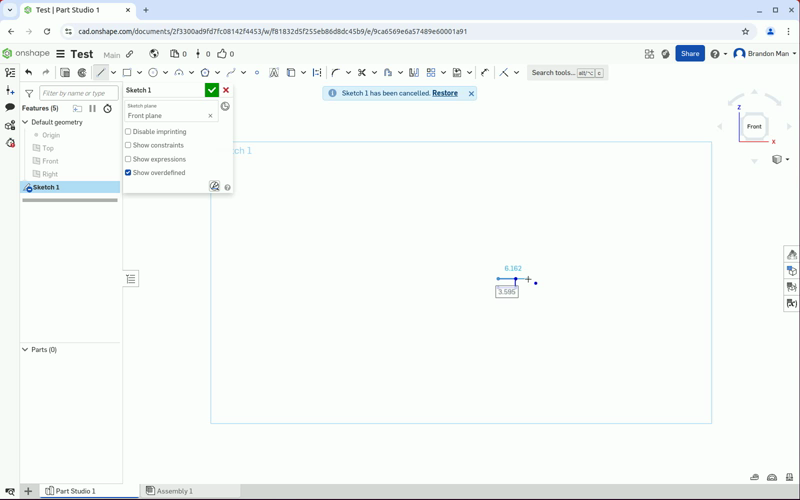
mouse_move(498, 283)
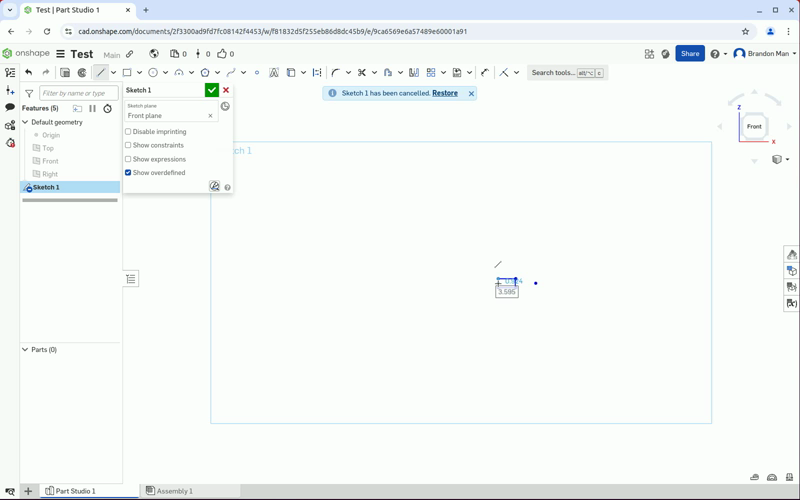
scroll(6)
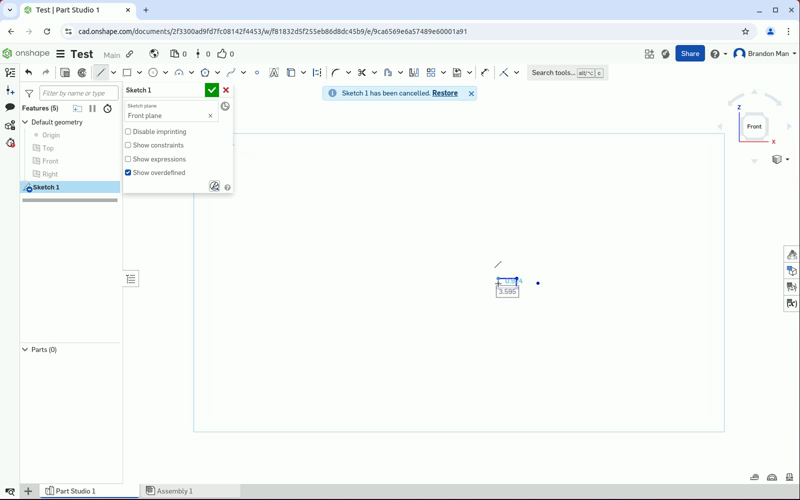
scroll(6)
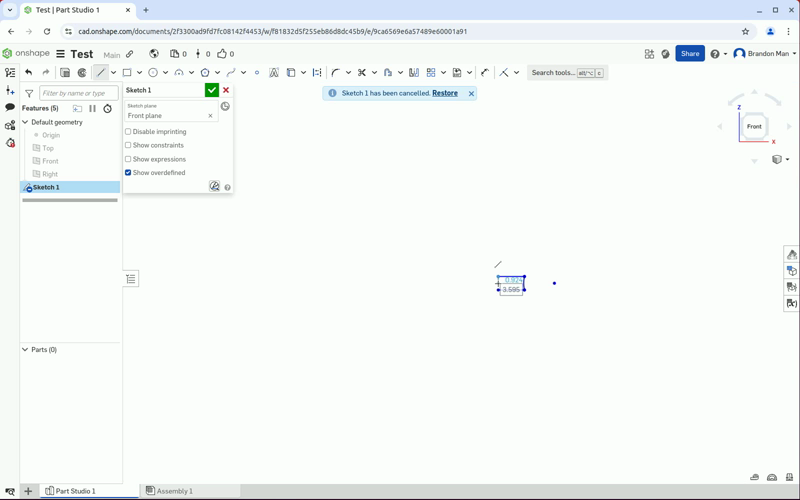
scroll(6)
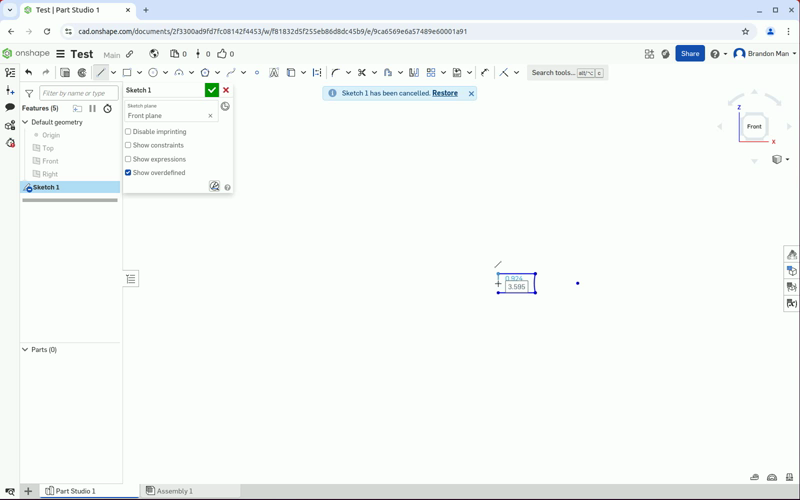
scroll(6)
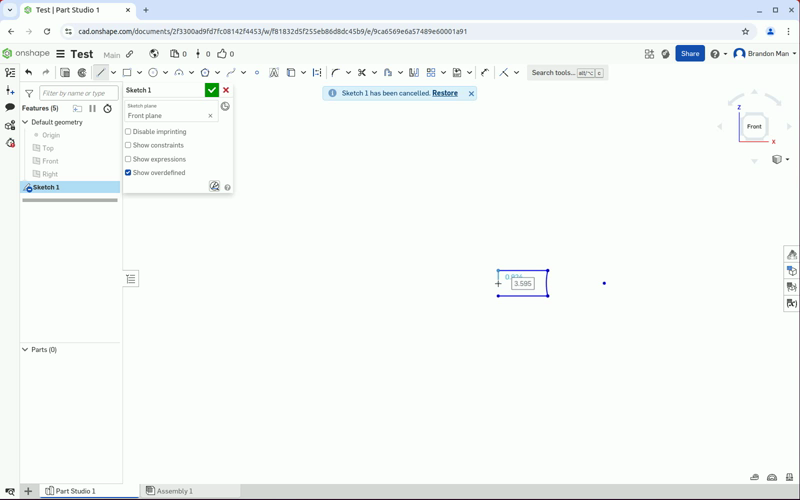
scroll(6)
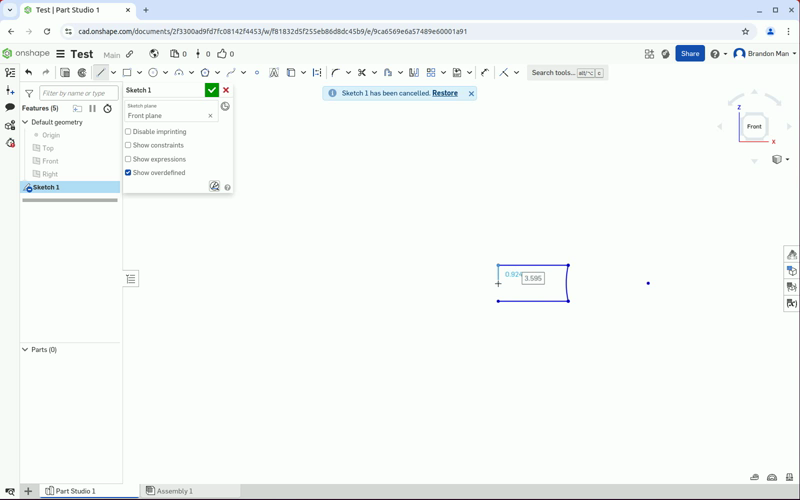
scroll(6)
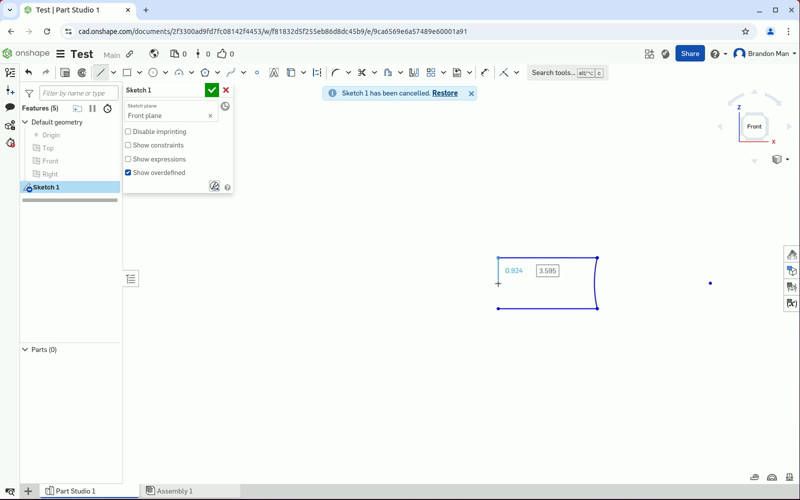
scroll(6)
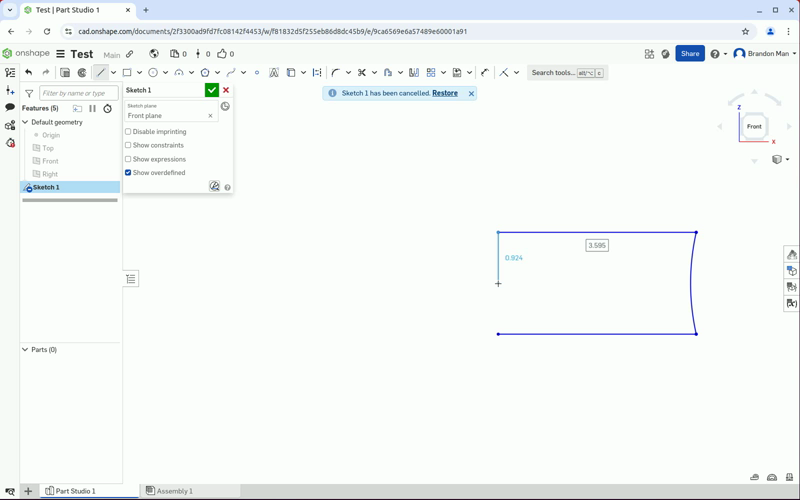
click(498, 283)
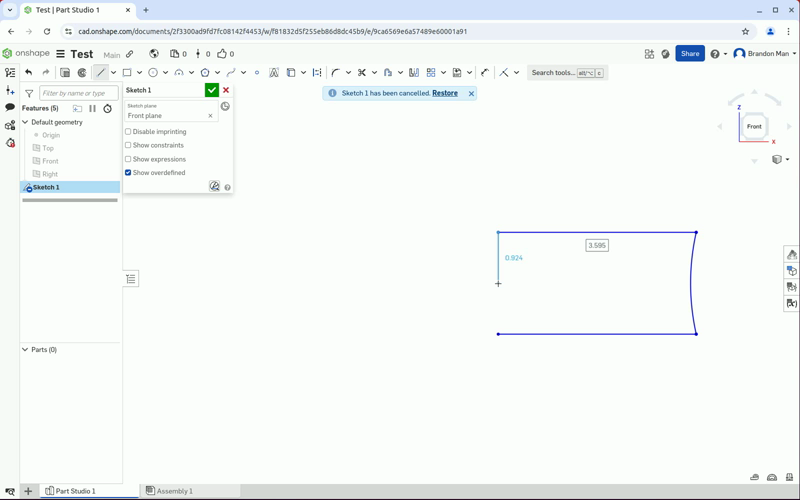
scroll(-6)
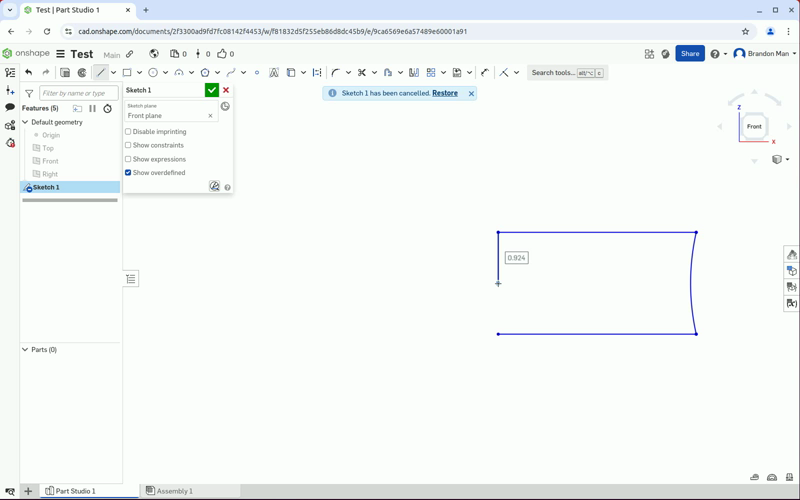
scroll(-6)
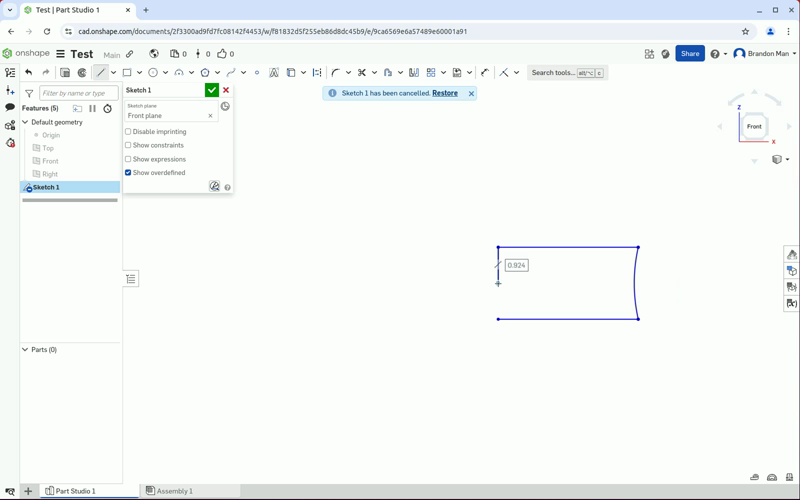
scroll(-6)
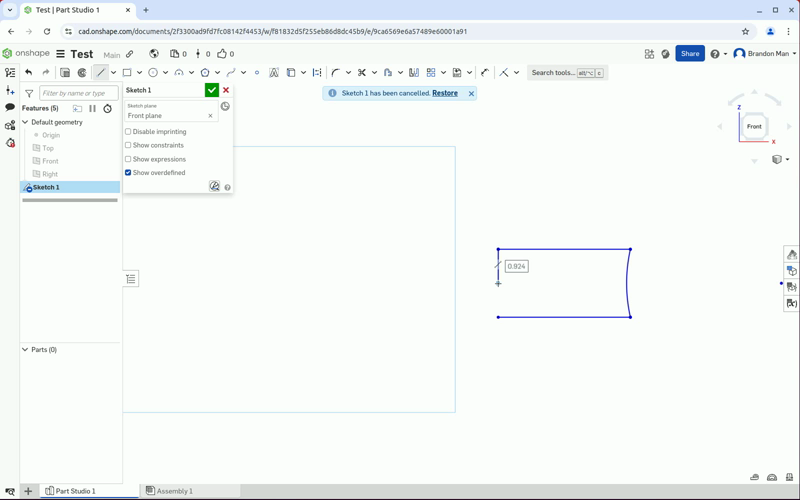
scroll(-6)
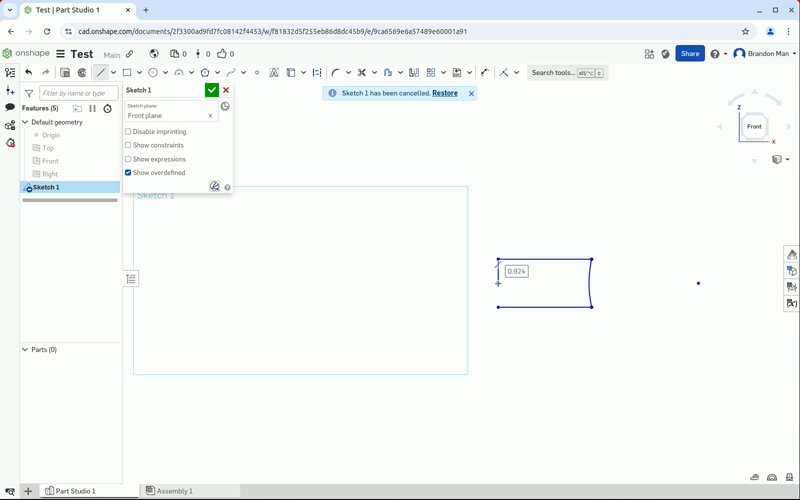
scroll(-6)
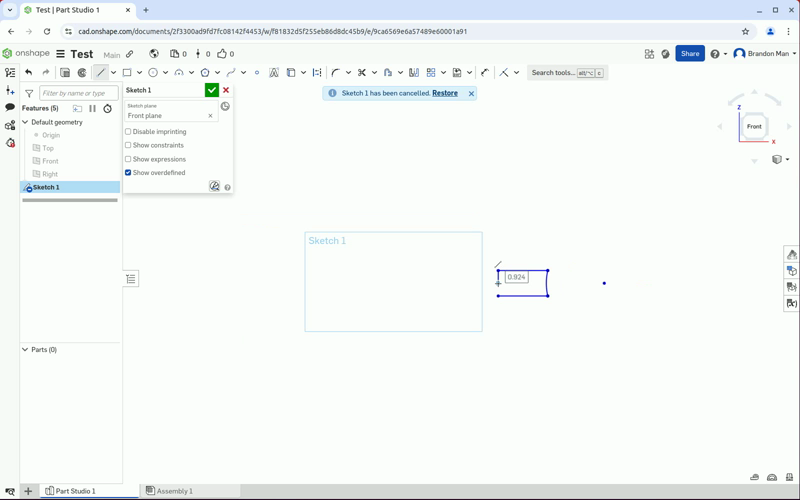
scroll(-6)
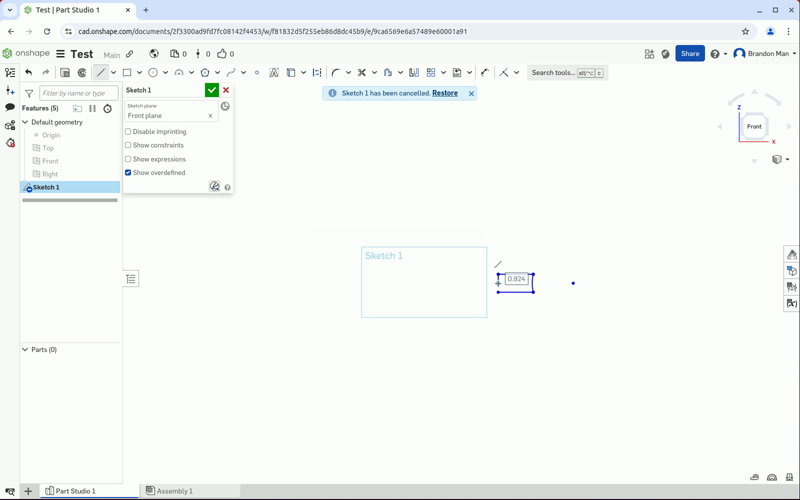
scroll(-6)
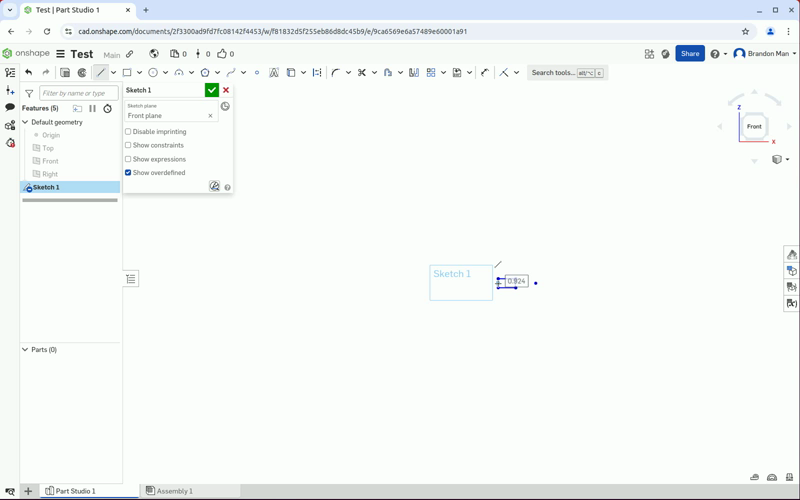
key_up(shift)
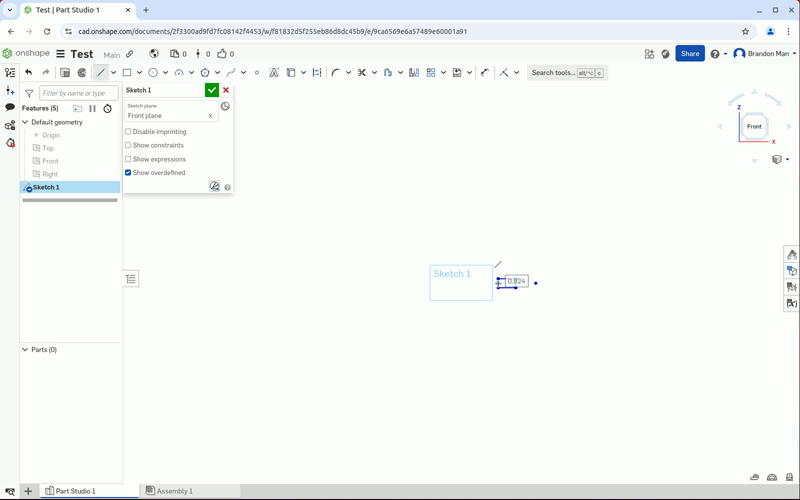
mouse_move(528, 283)
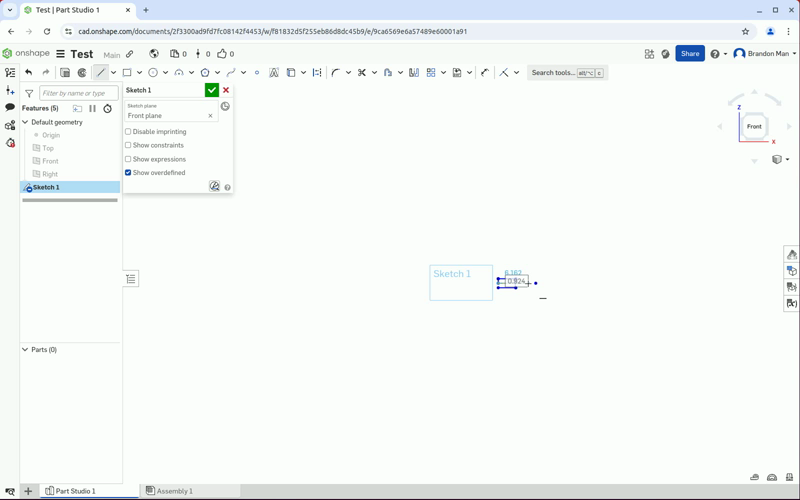
key_down(shift)
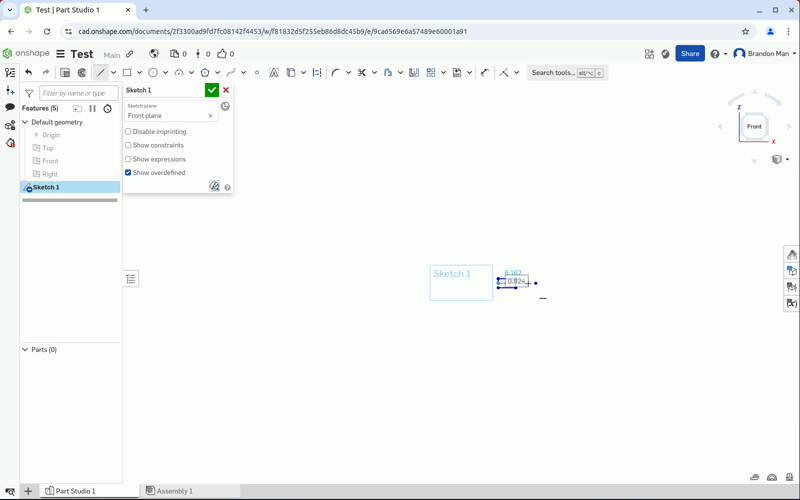
mouse_move(498, 287)
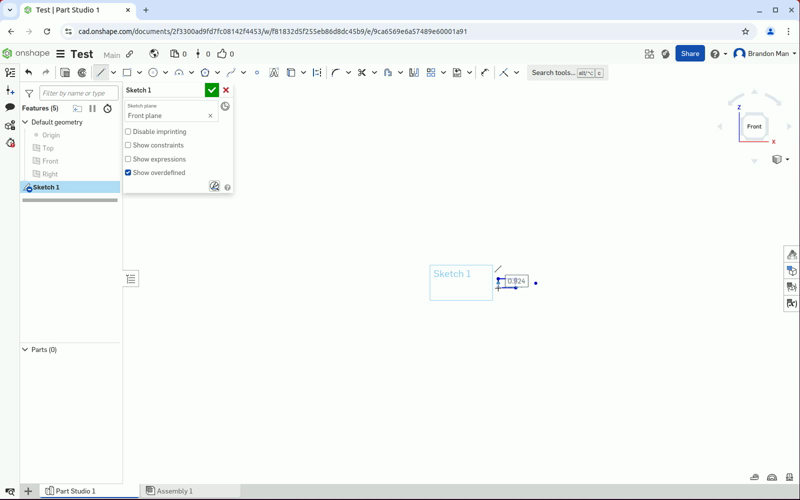
scroll(6)
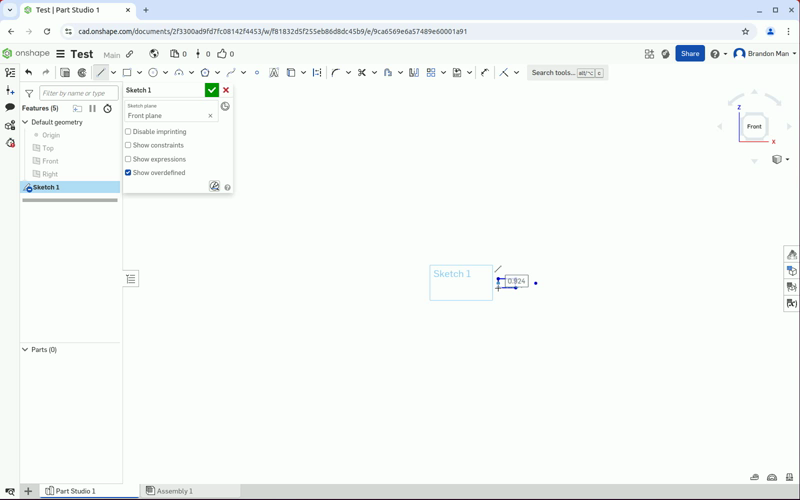
scroll(6)
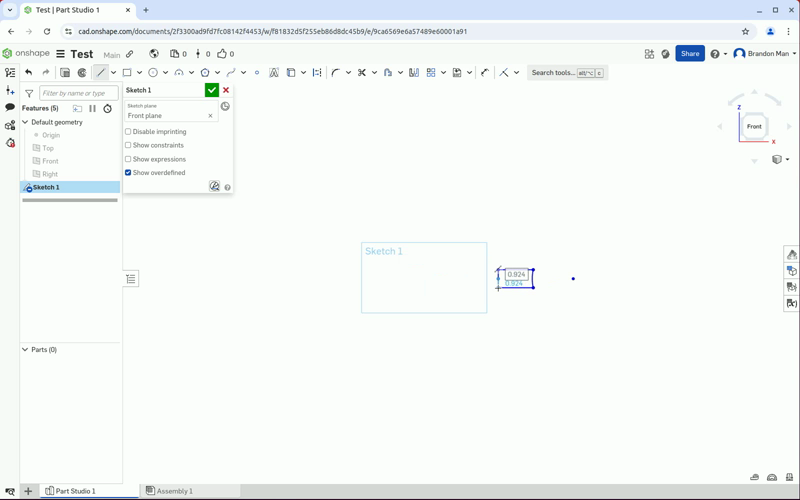
scroll(6)
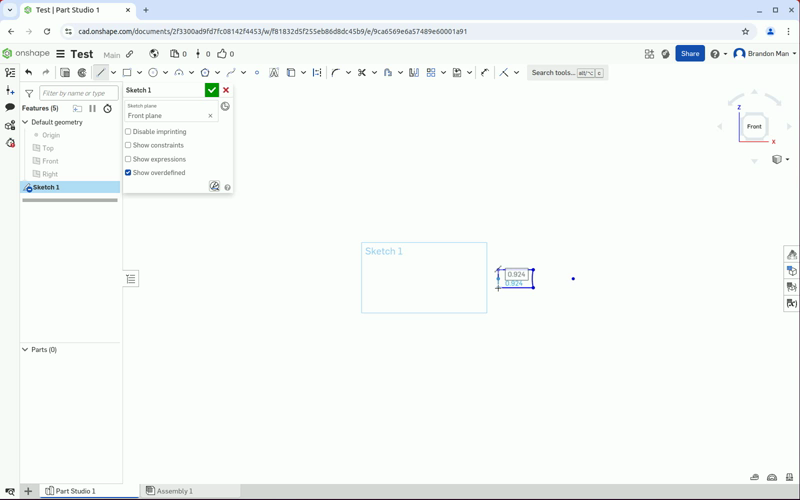
scroll(6)
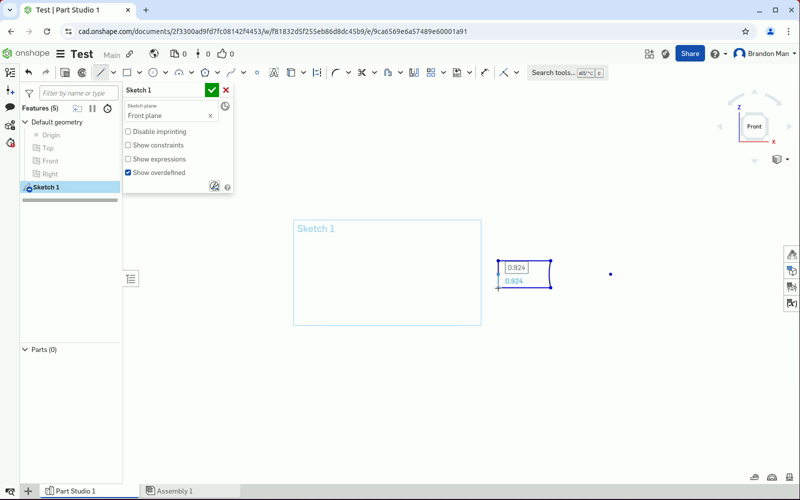
scroll(6)
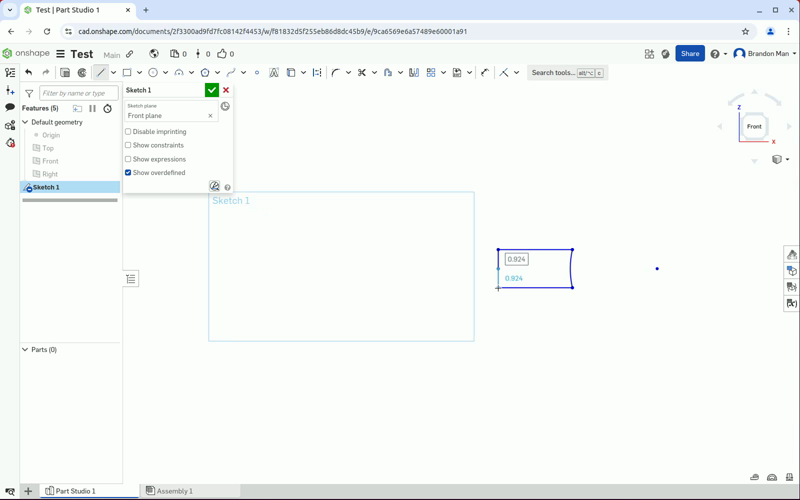
scroll(6)
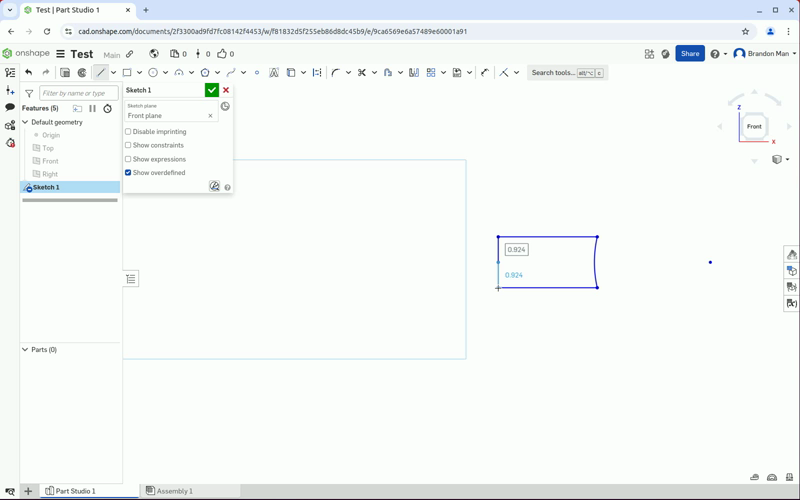
scroll(6)
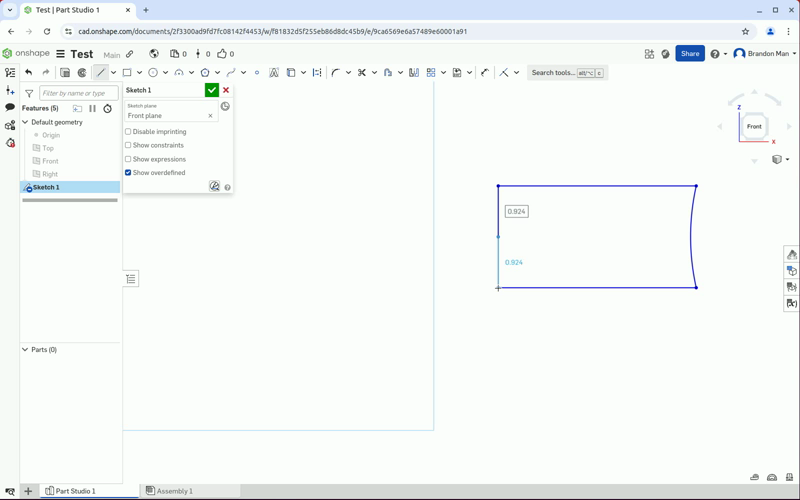
key_up(shift)
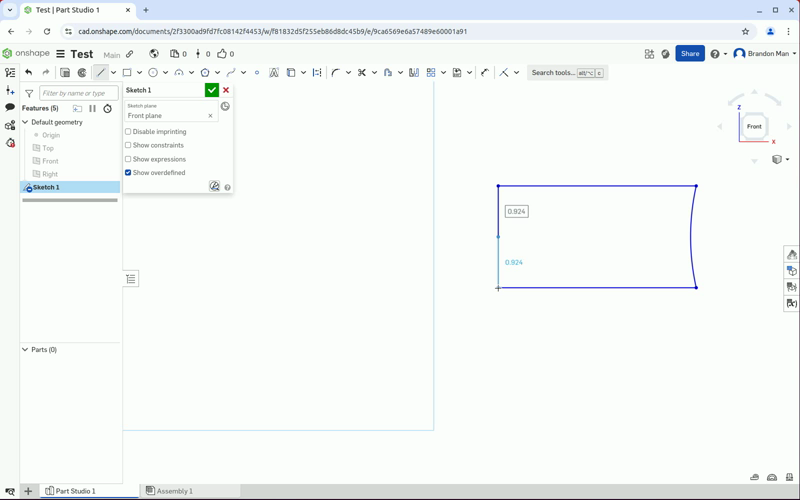
click(498, 287)
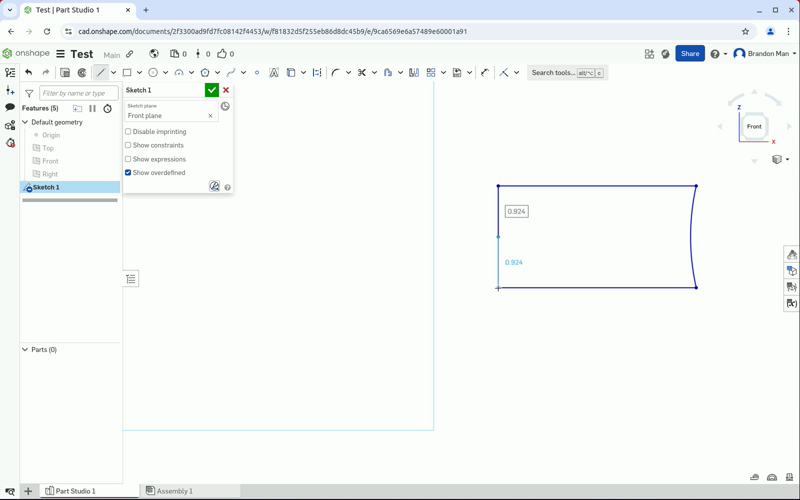
scroll(-6)
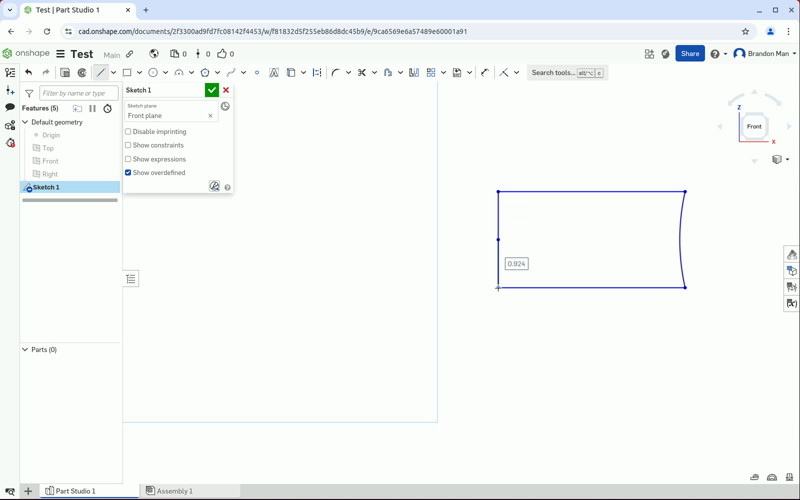
scroll(-6)
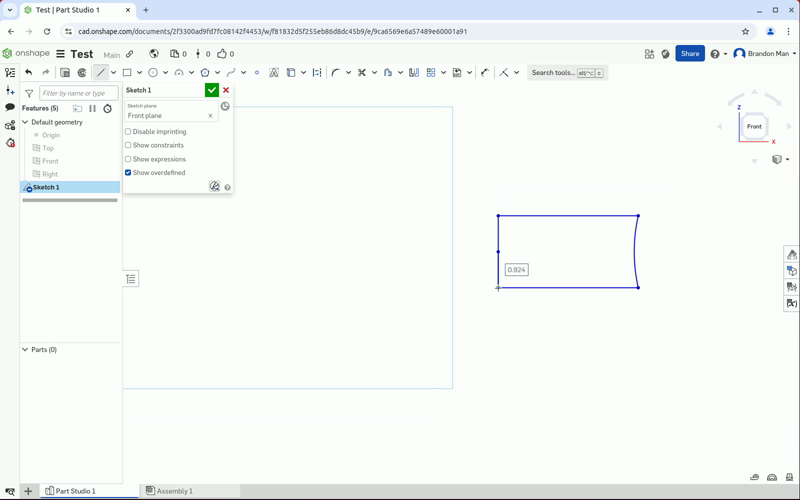
scroll(-6)
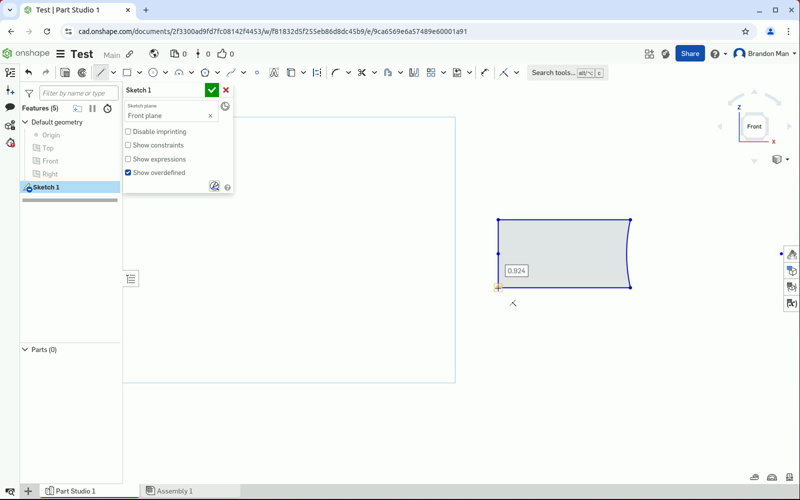
scroll(-6)
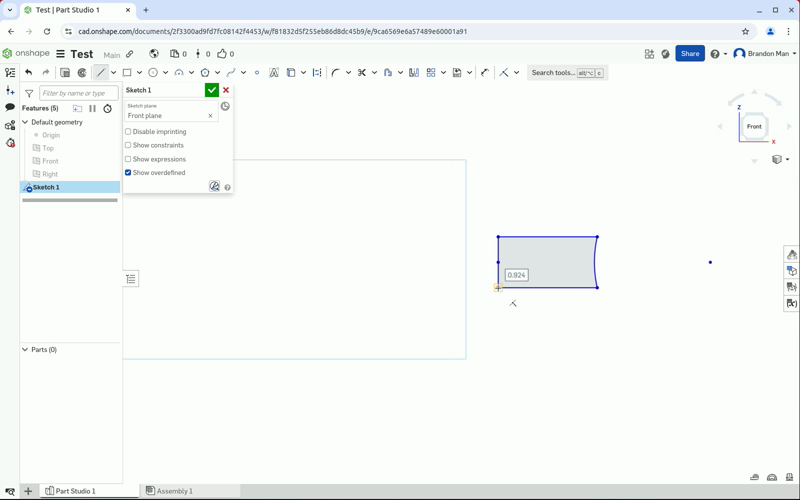
scroll(-6)
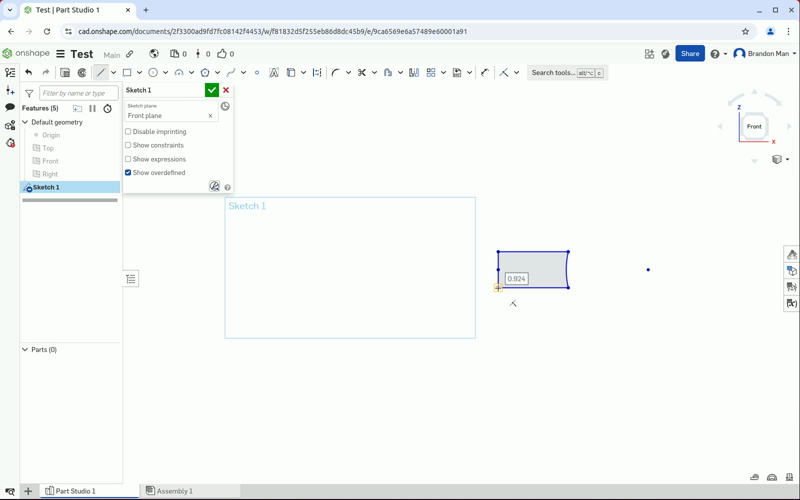
scroll(-6)
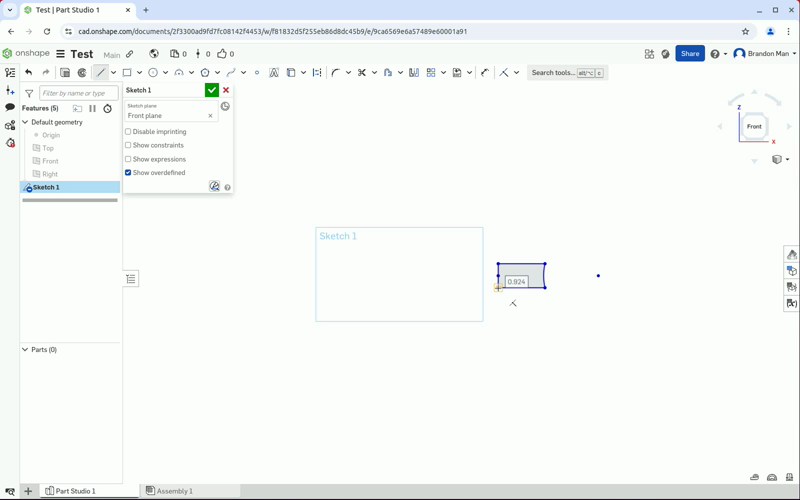
scroll(-6)
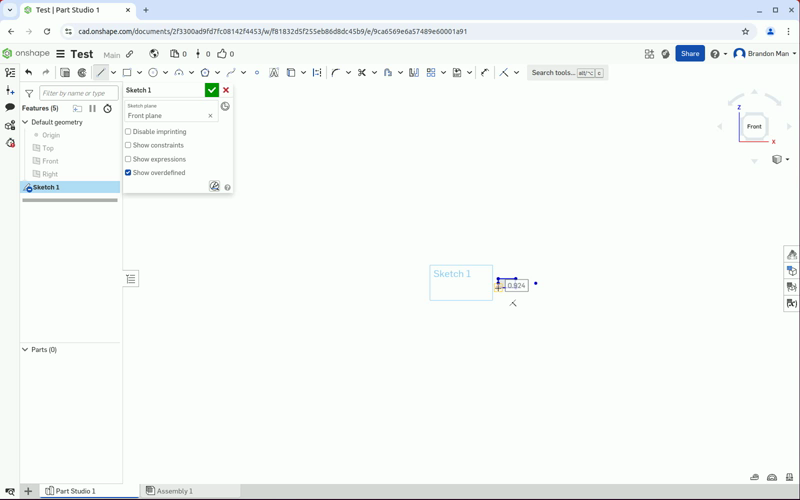
key(esc)
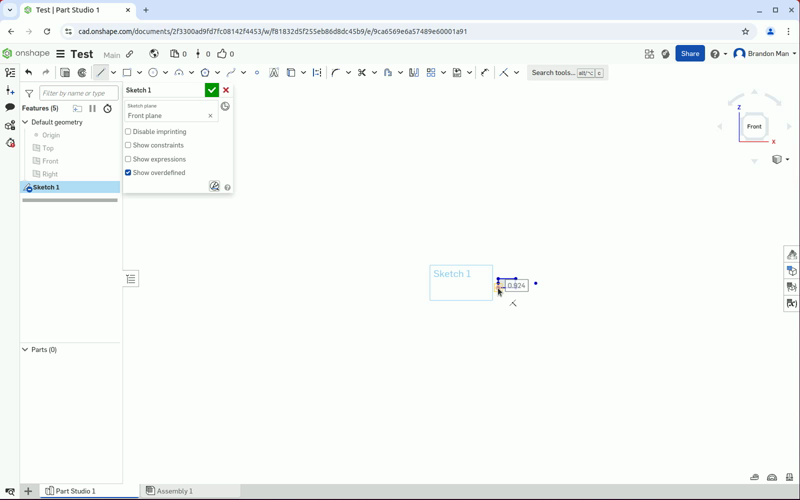
mouse_move(509, 284)
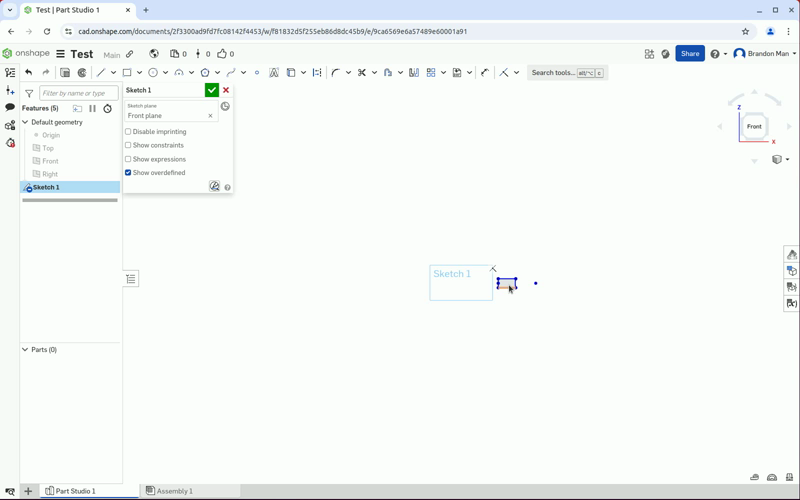
scroll(6)
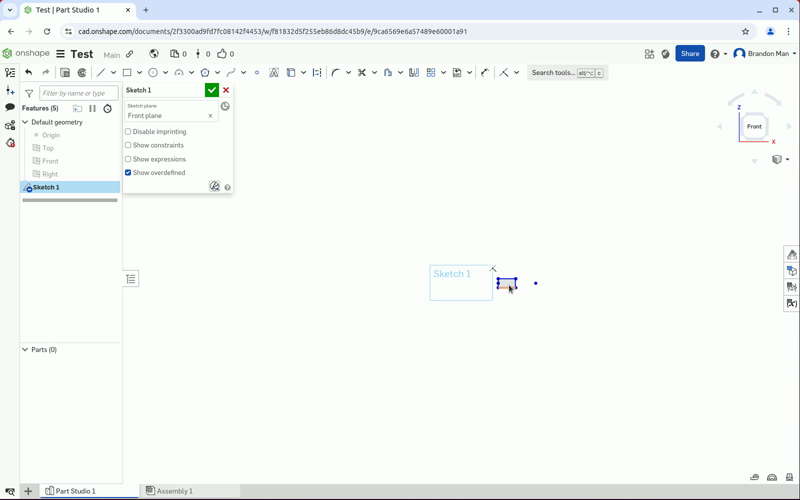
scroll(6)
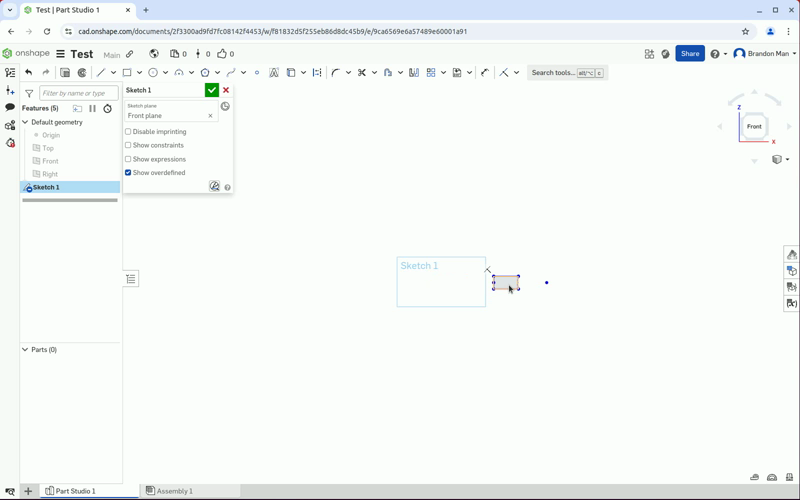
scroll(6)
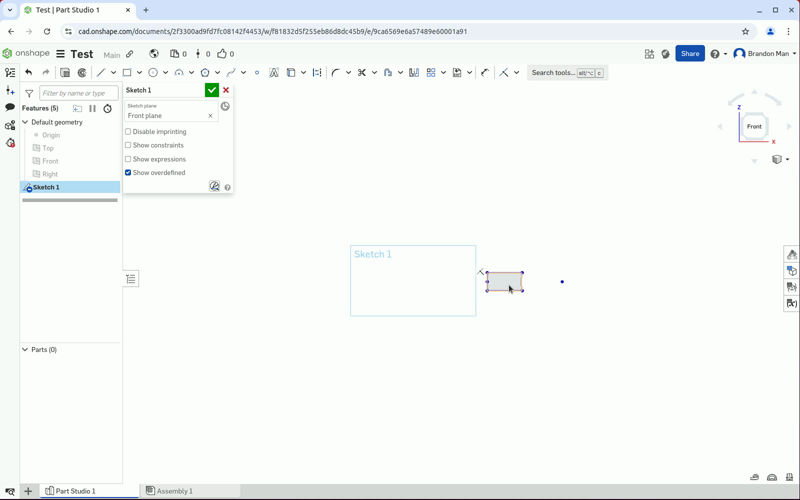
scroll(6)
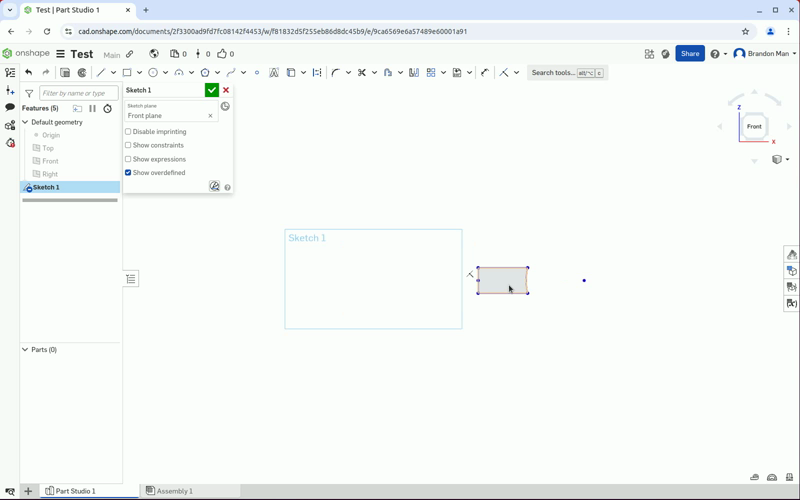
scroll(6)
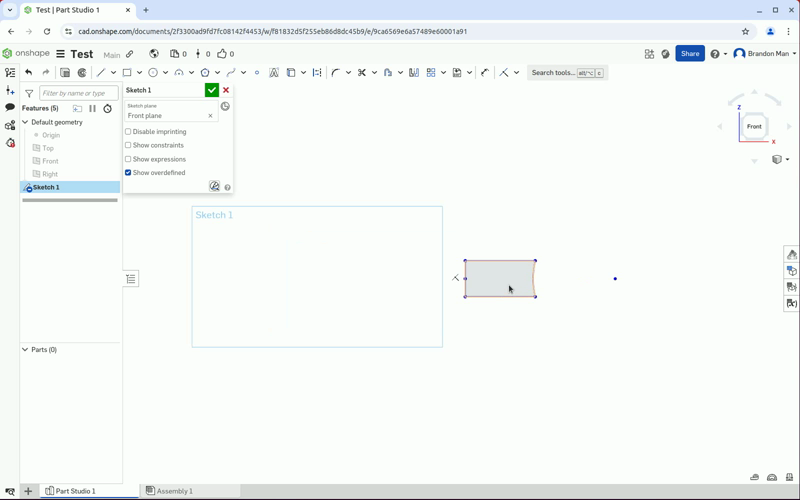
scroll(6)
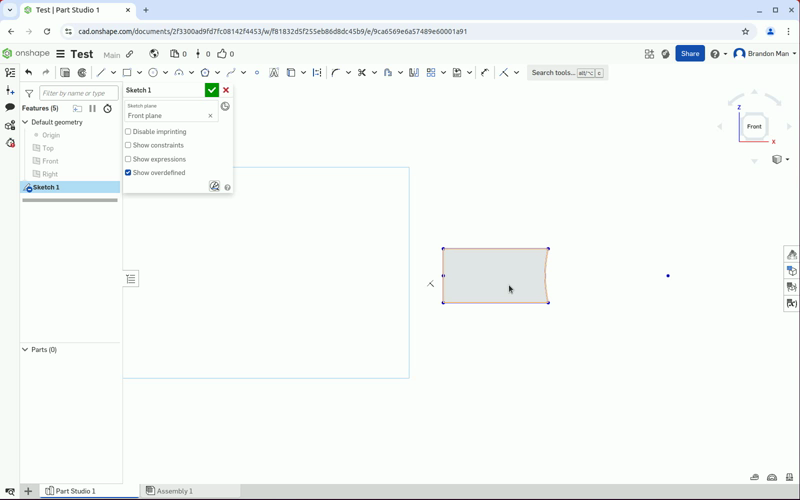
scroll(6)
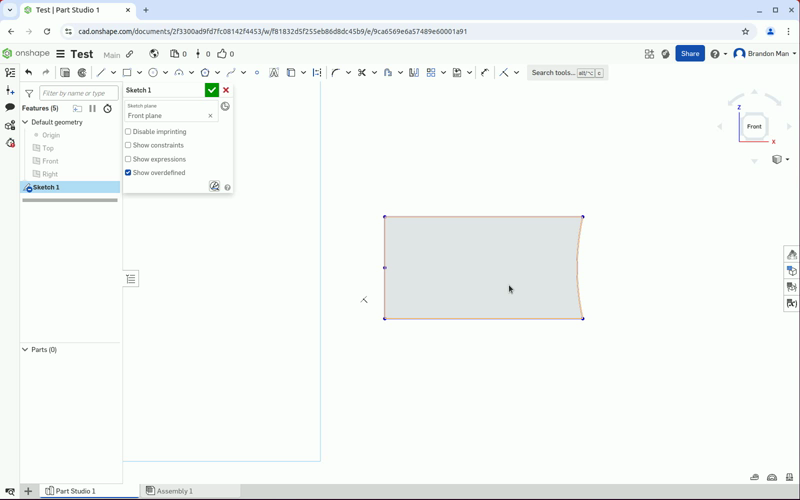
click(509, 284)
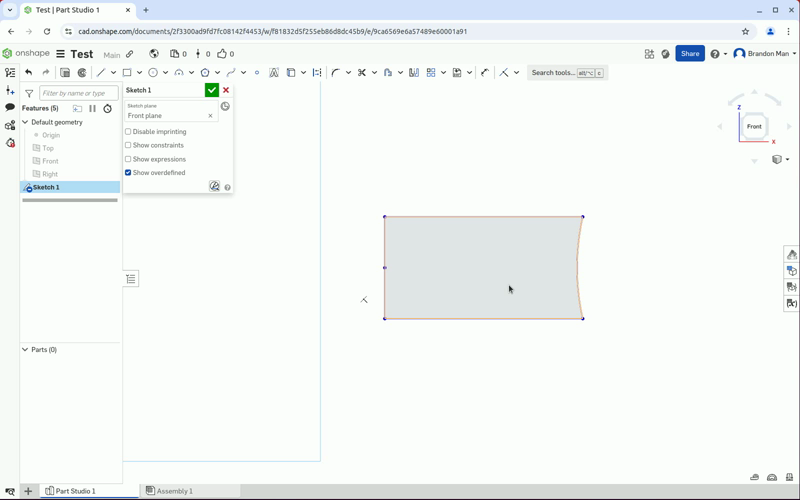
scroll(-6)
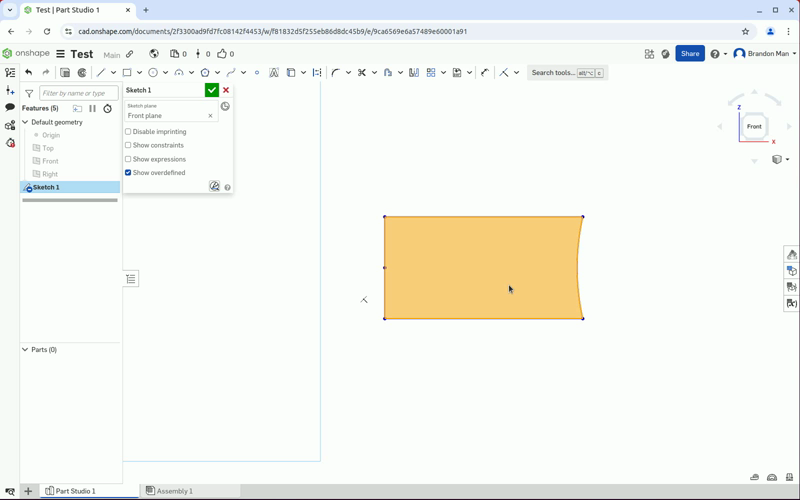
scroll(-6)
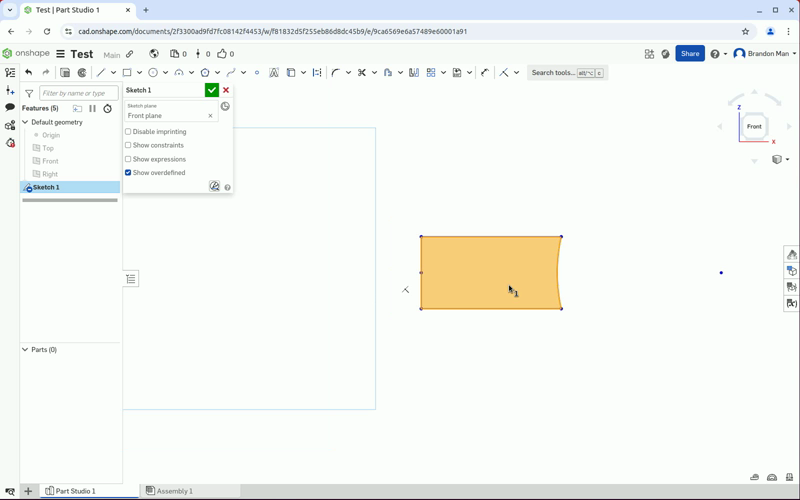
scroll(-6)
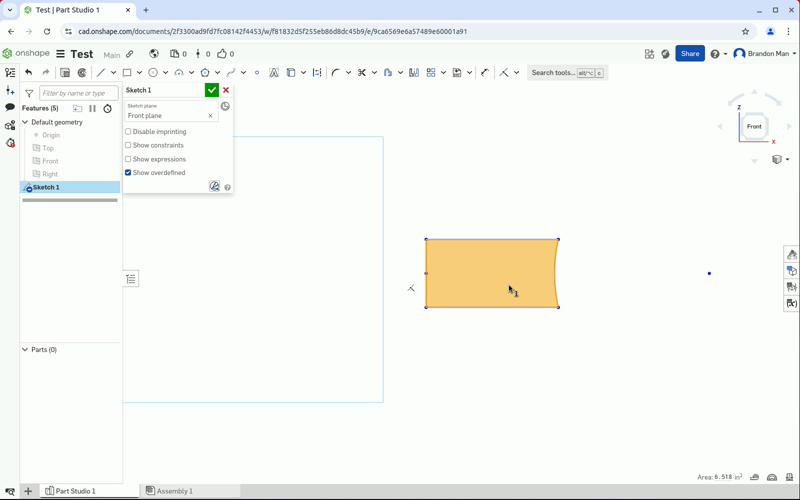
scroll(-6)
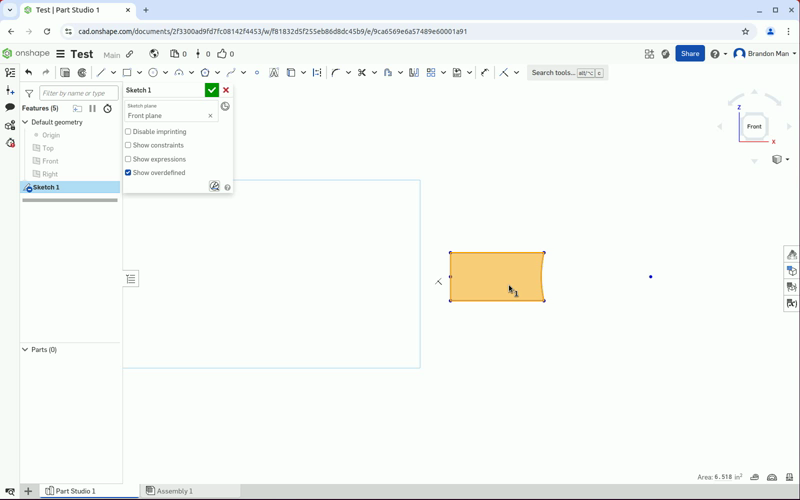
scroll(-6)
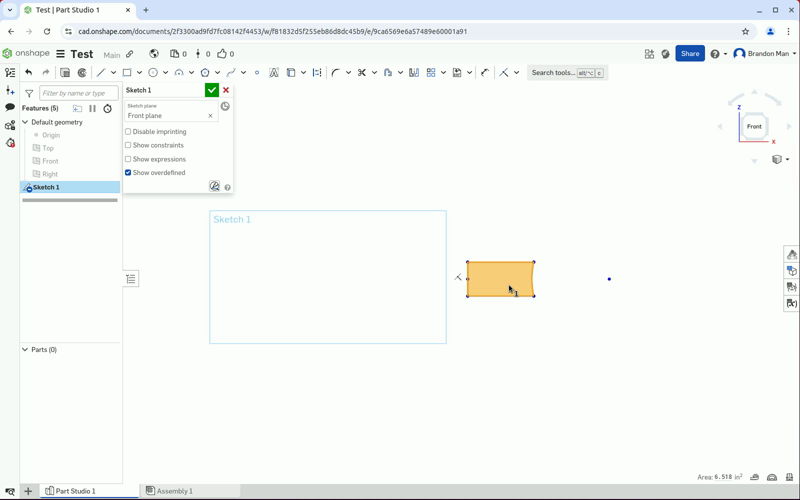
scroll(-6)
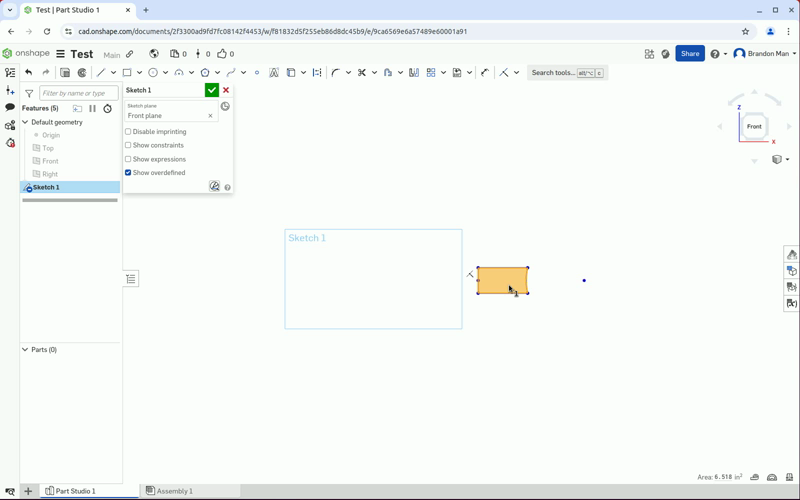
scroll(-6)
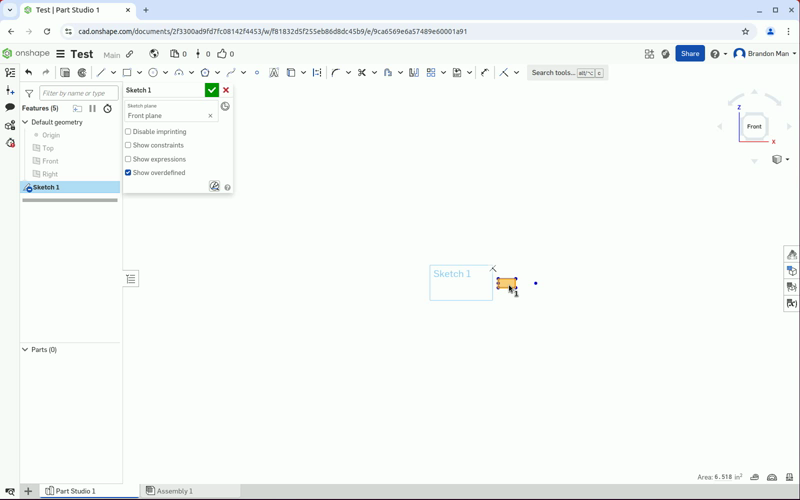
mouse_move(73, 352)
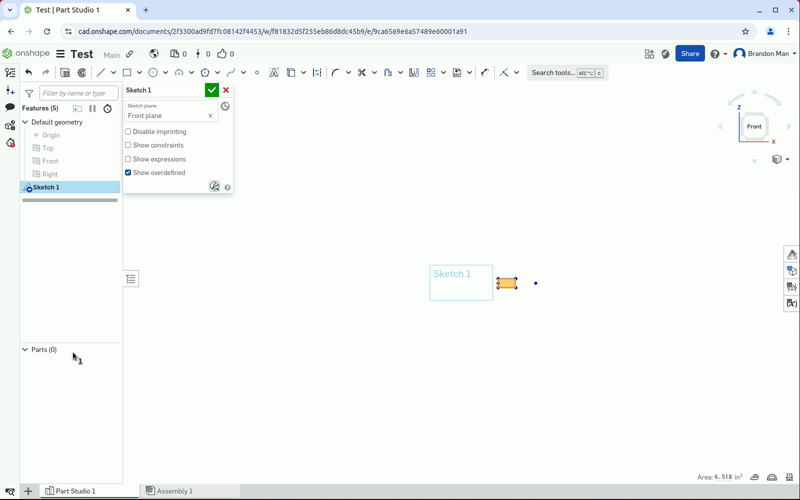
key(shift+y)
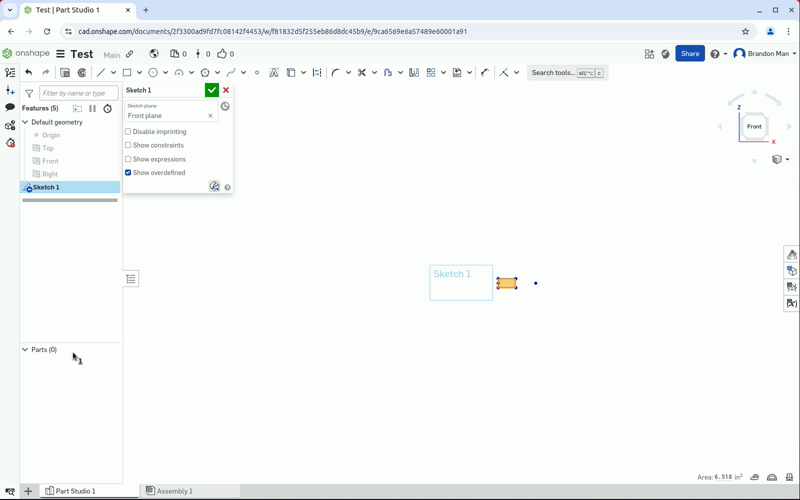
key(shift+e)
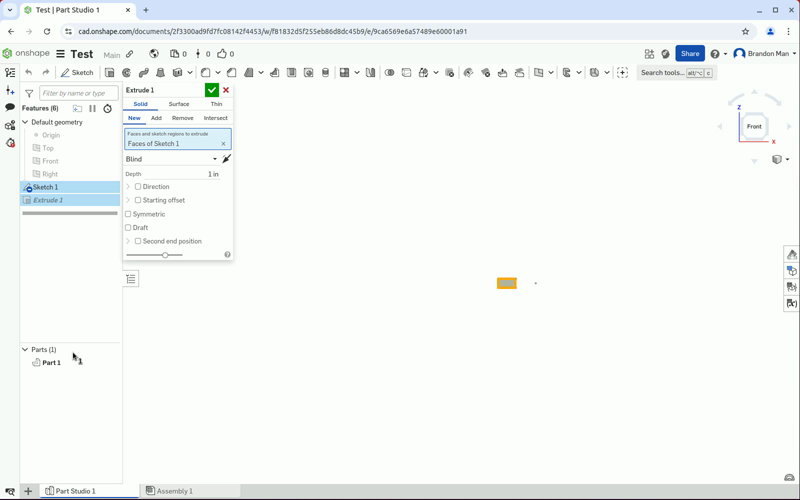
mouse_move(143, 106)
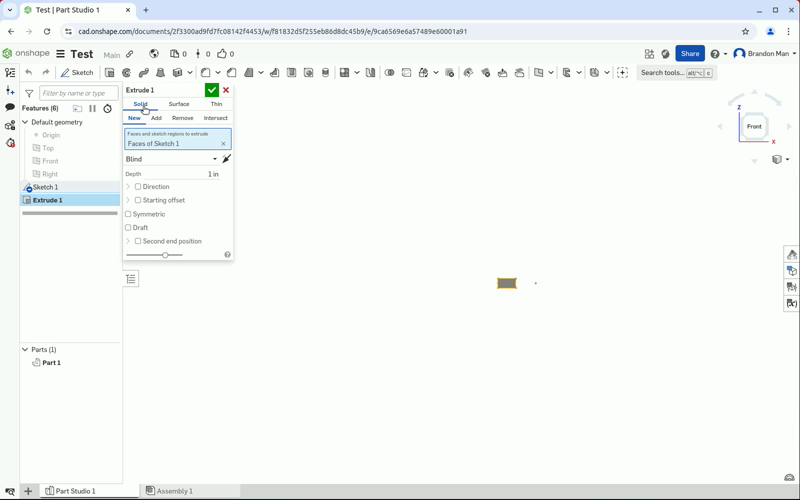
click(143, 106)
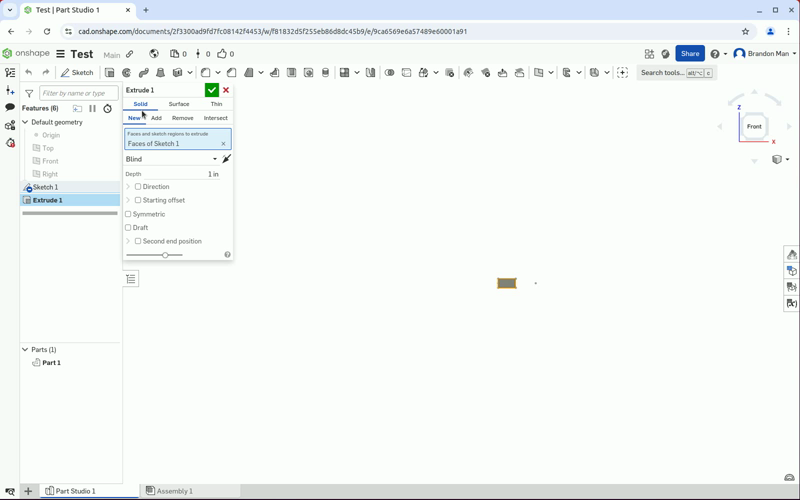
mouse_move(137, 120)
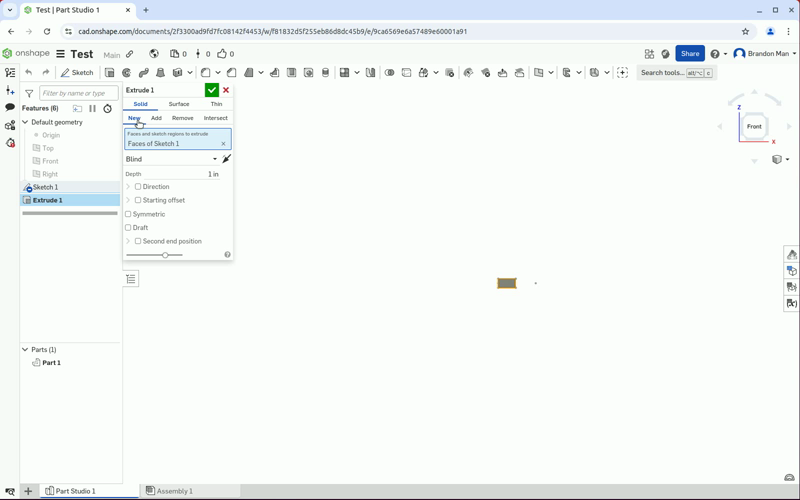
click(137, 120)
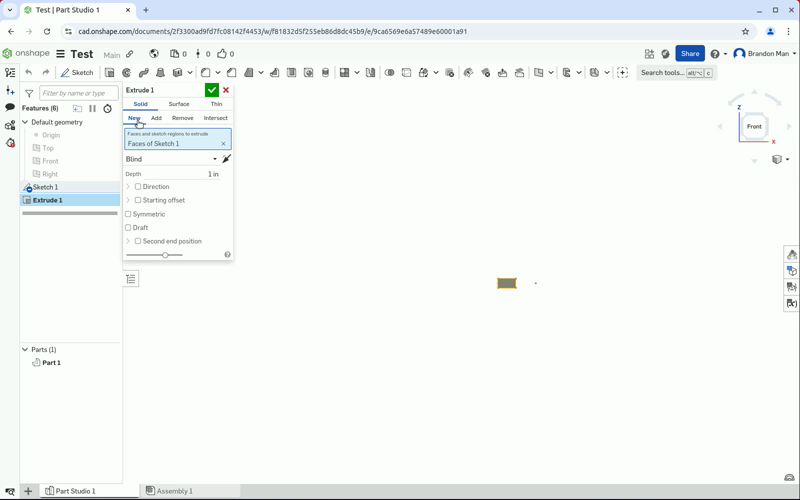
key(tab, 4)
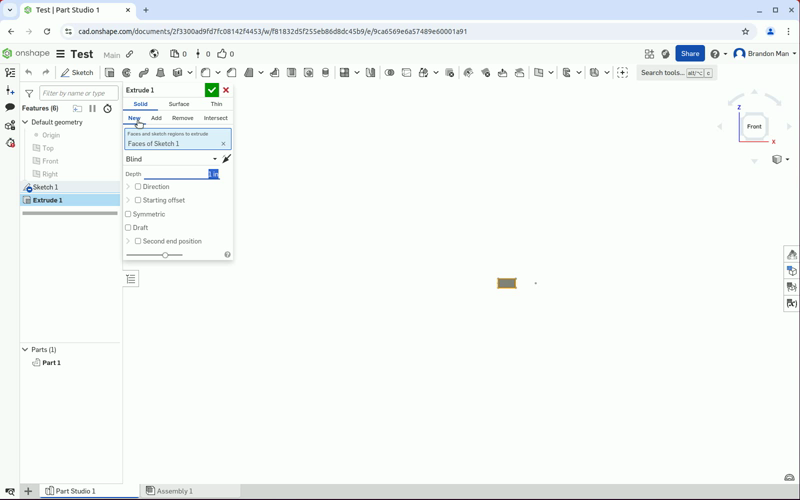
text(0.963)
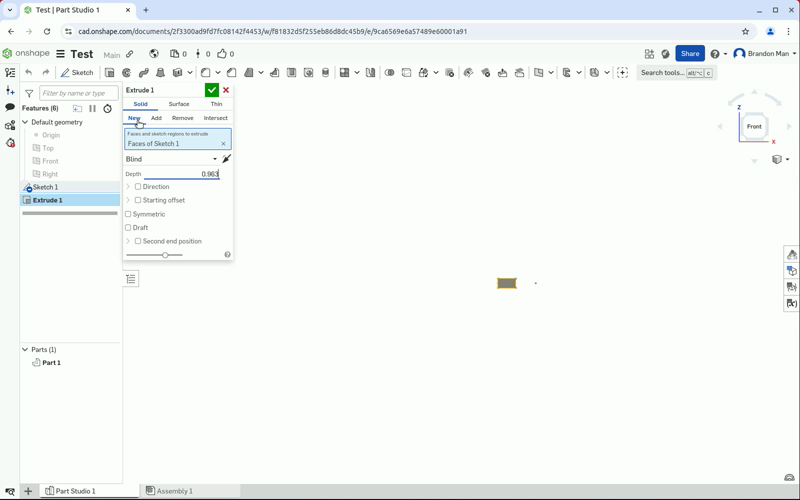
key(enter)
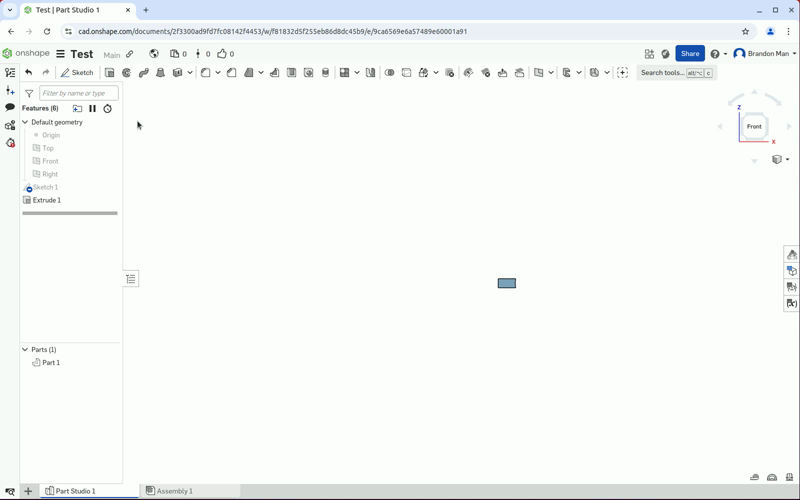
key(shift+h)
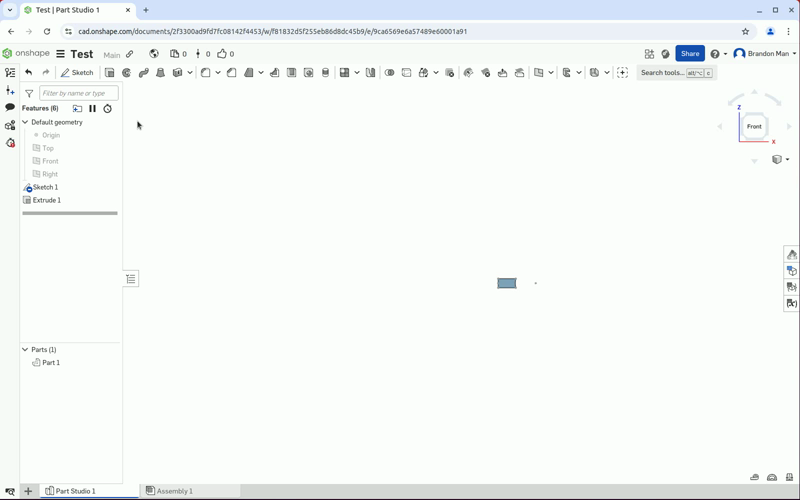
key(shift+h)
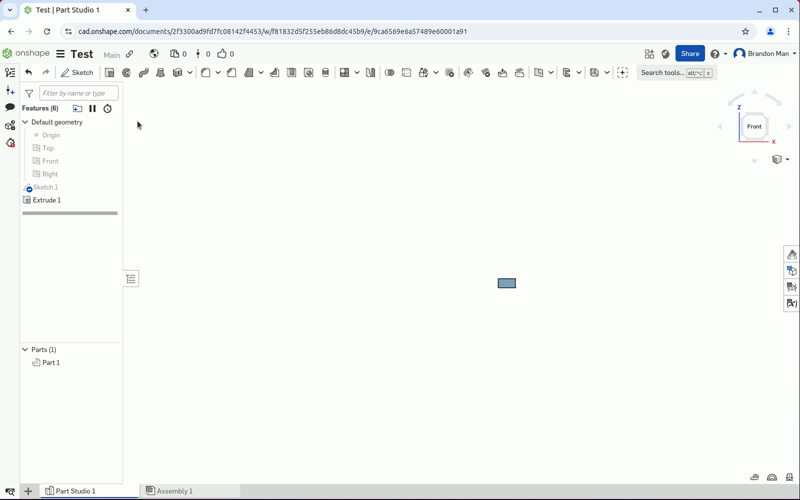
mouse_move(73, 189)
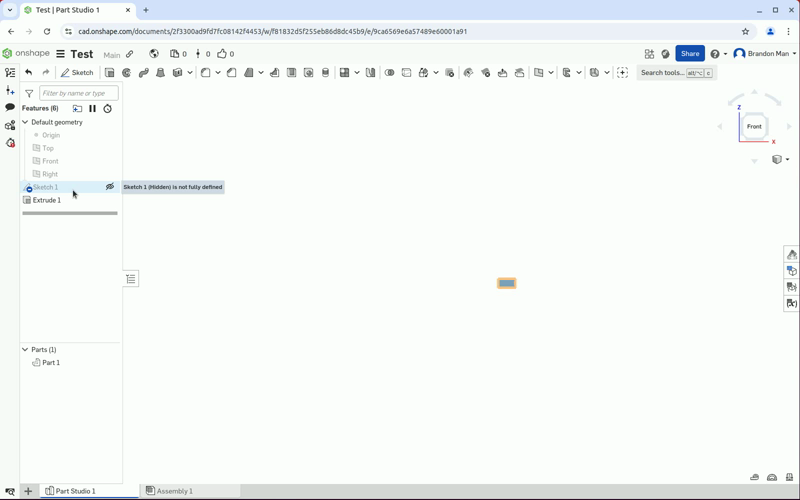
click(73, 189)
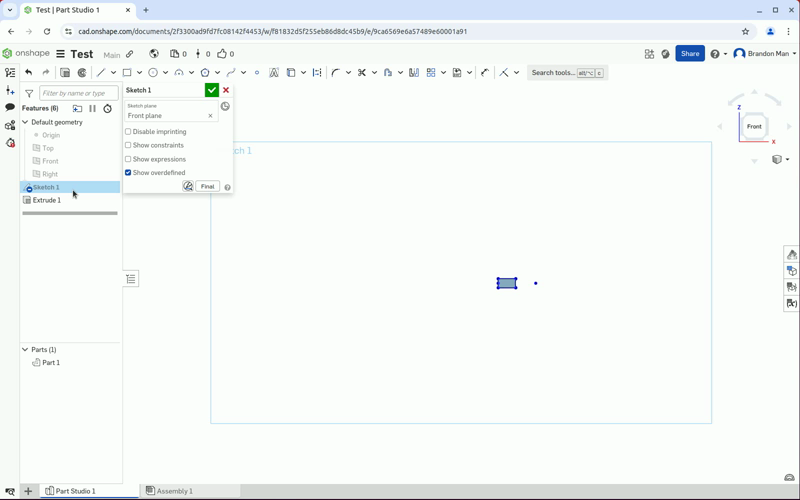
mouse_move(229, 92)
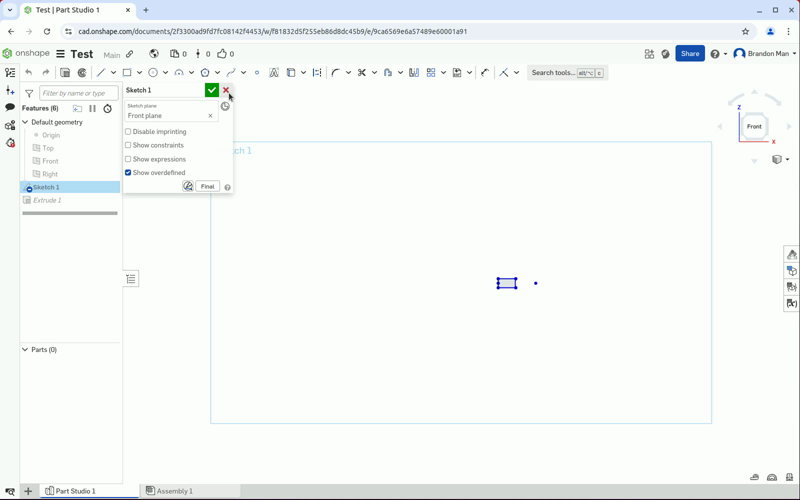
click(229, 92)
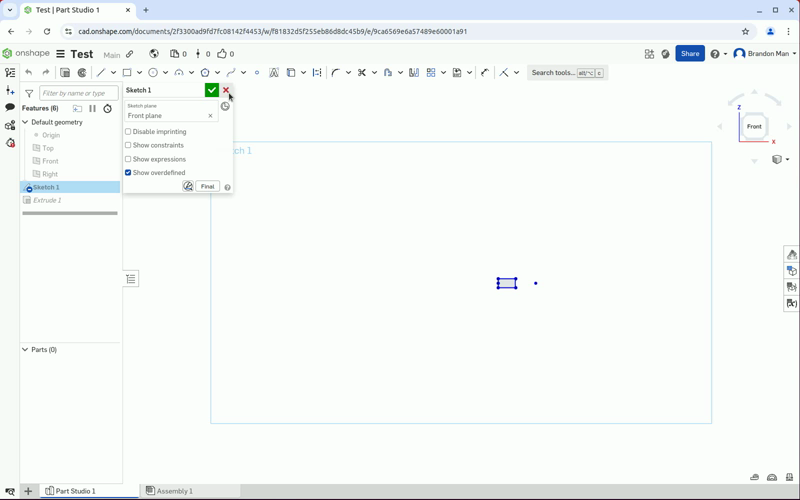
key(shift+s)
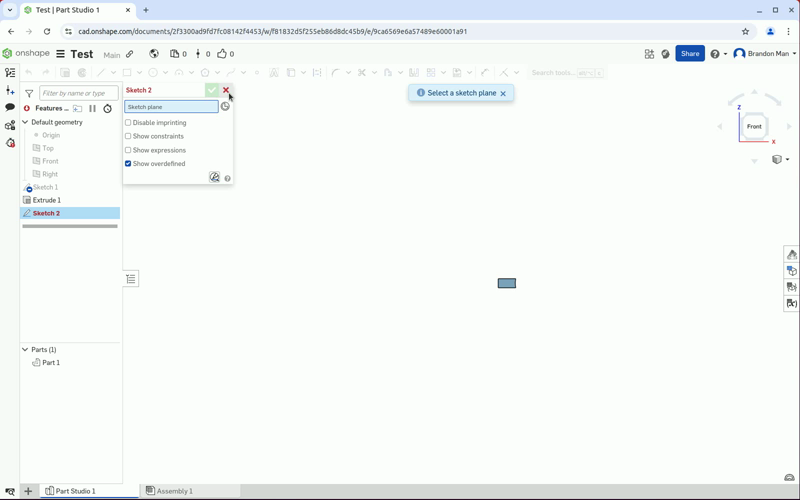
mouse_move(73, 163)
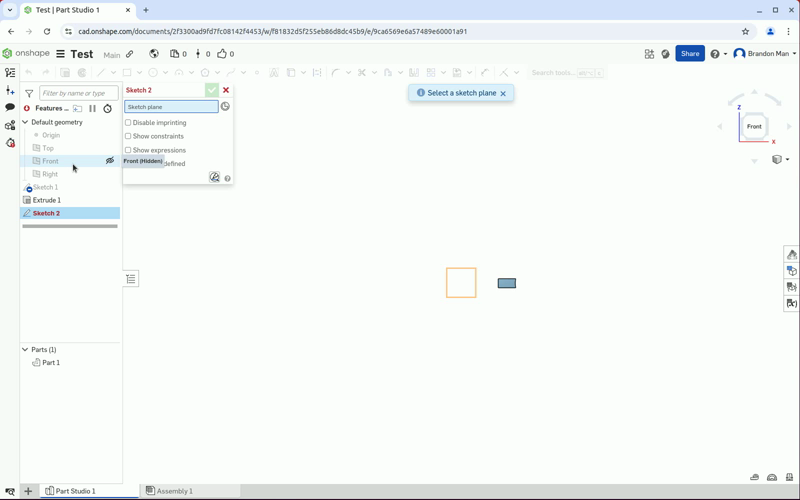
click(73, 163)
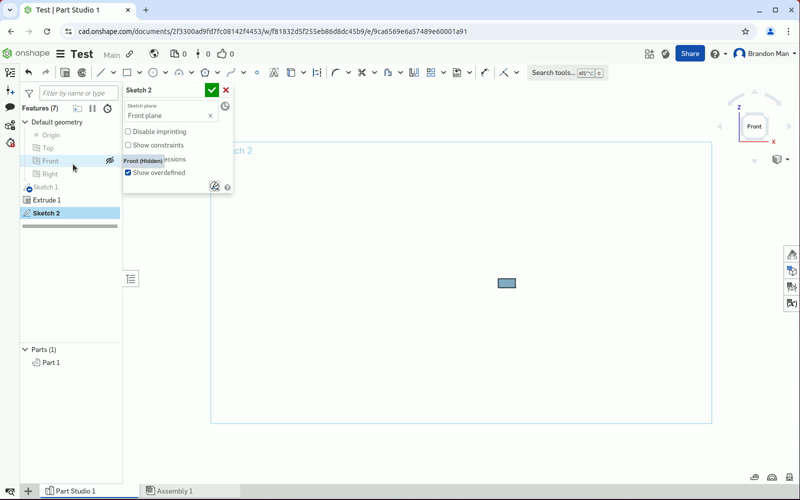
mouse_move(73, 352)
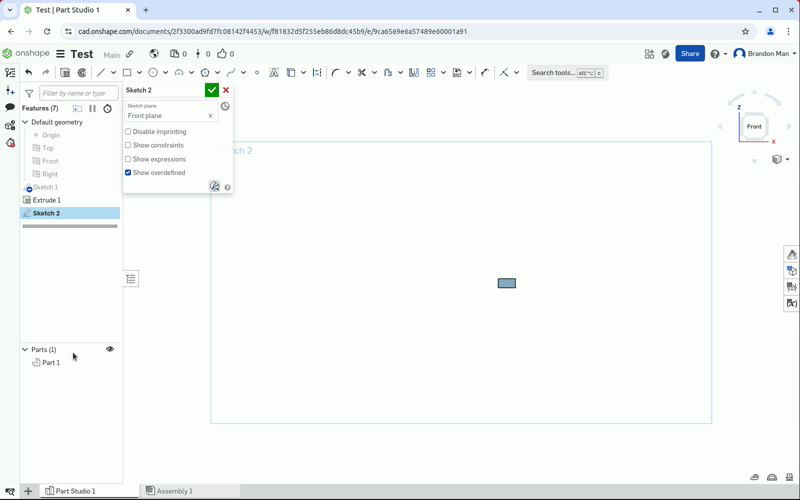
key(y)
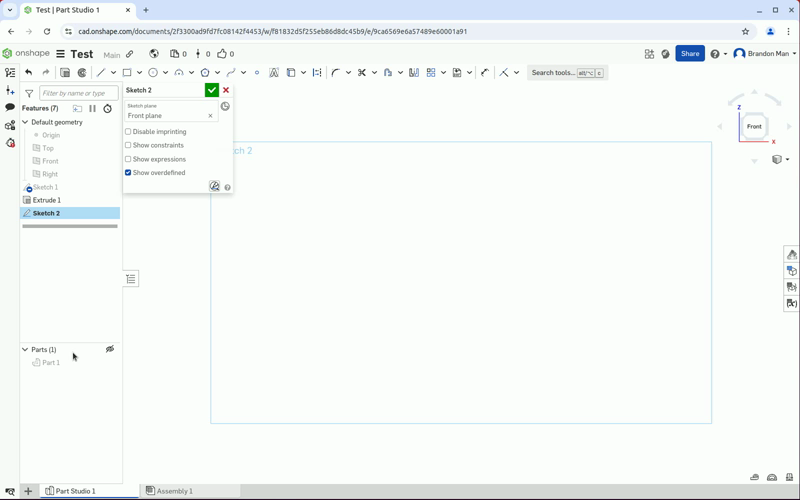
key(l)
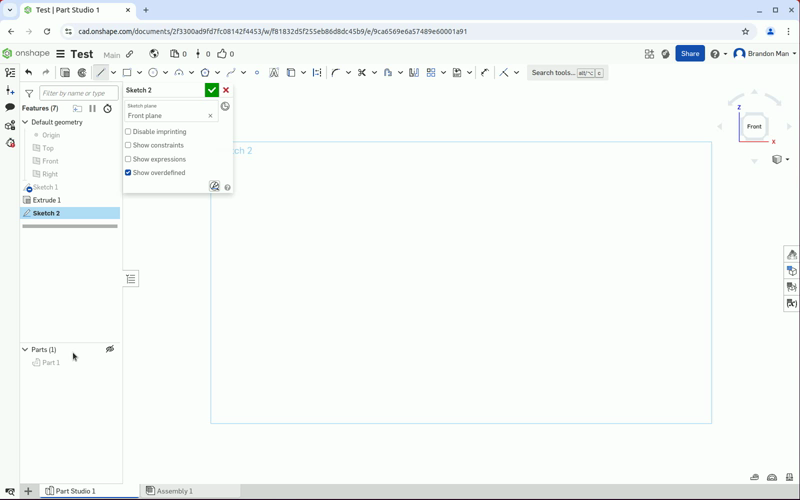
key_down(shift)
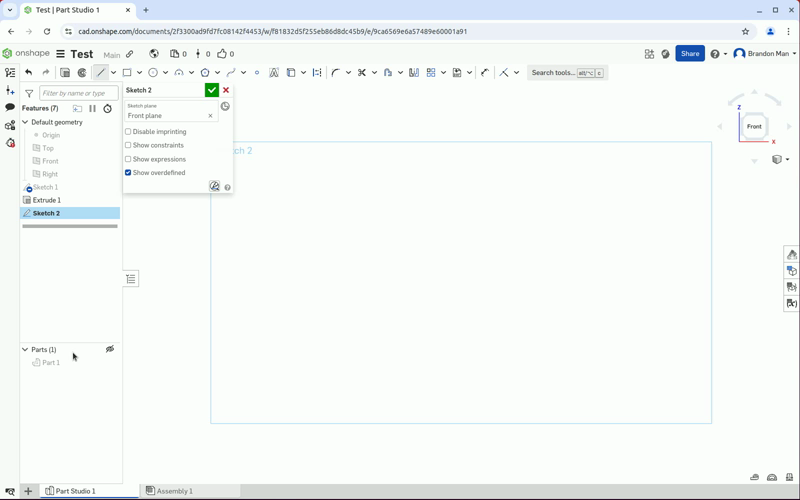
mouse_move(552, 287)
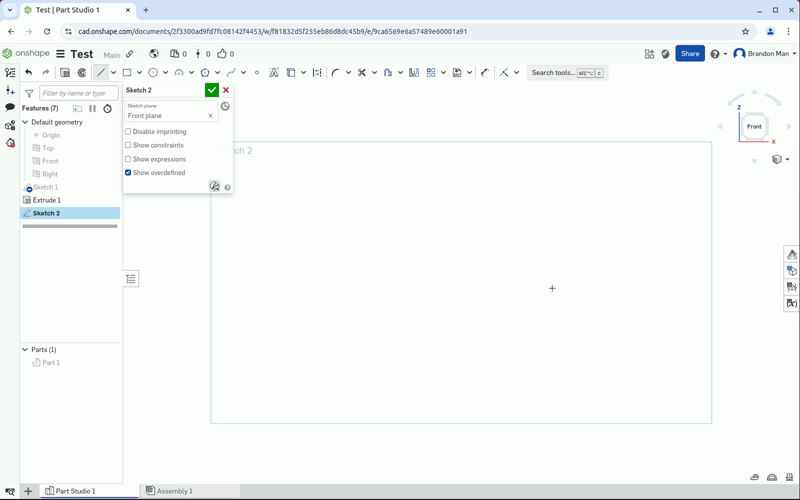
click(552, 287)
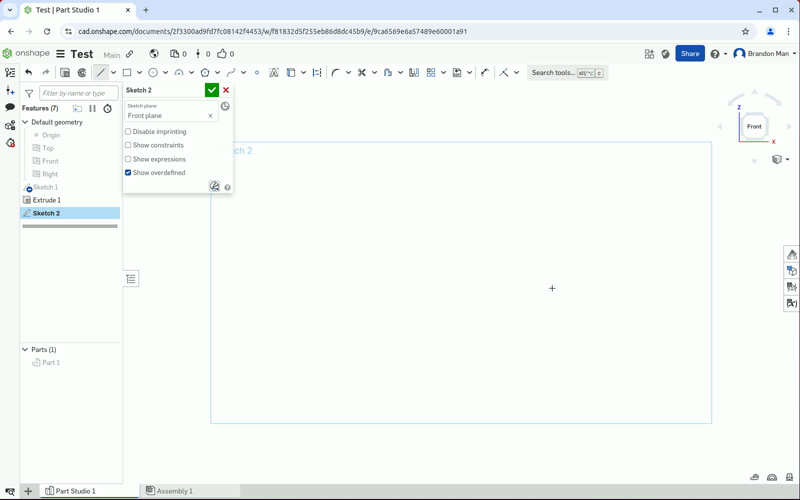
key_up(shift)
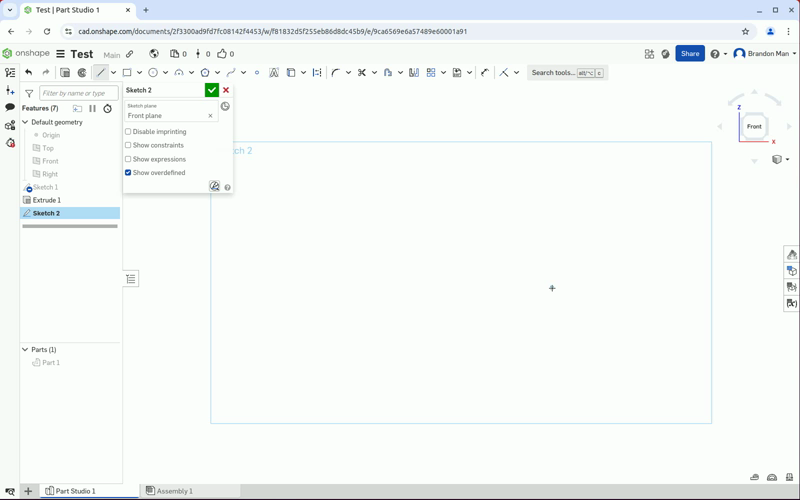
key_down(shift)
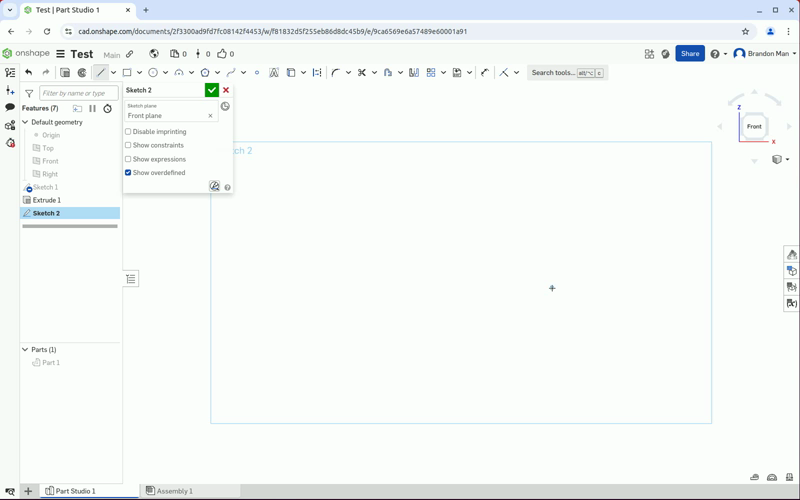
mouse_move(582, 287)
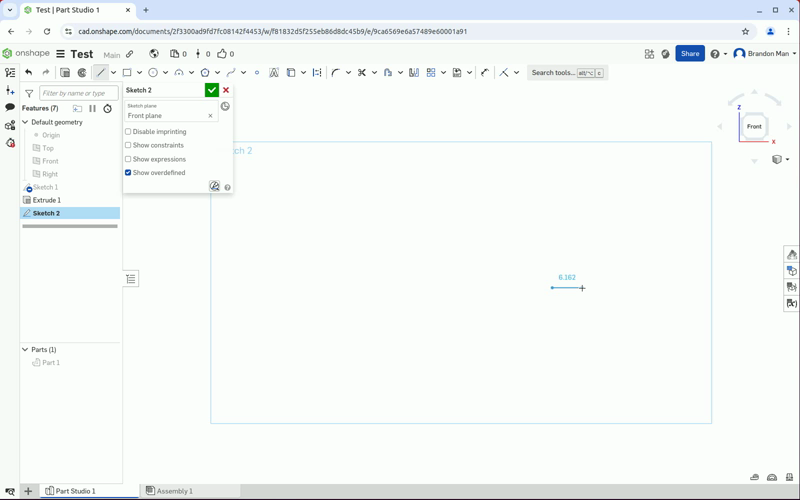
mouse_move(569, 287)
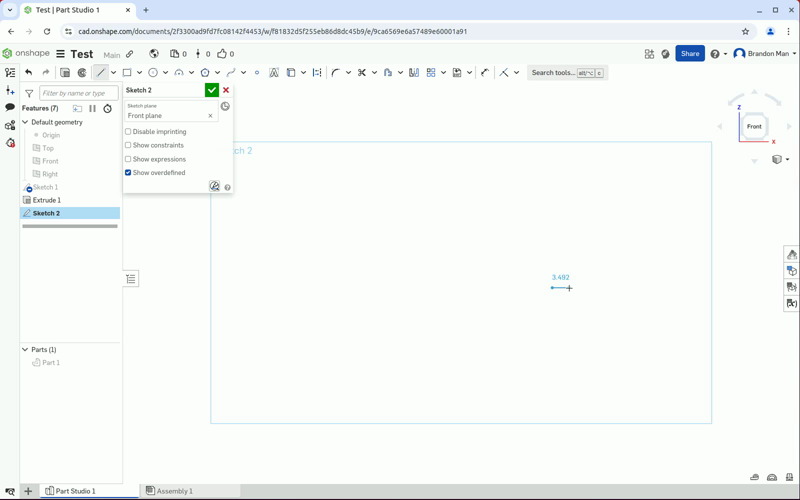
click(569, 287)
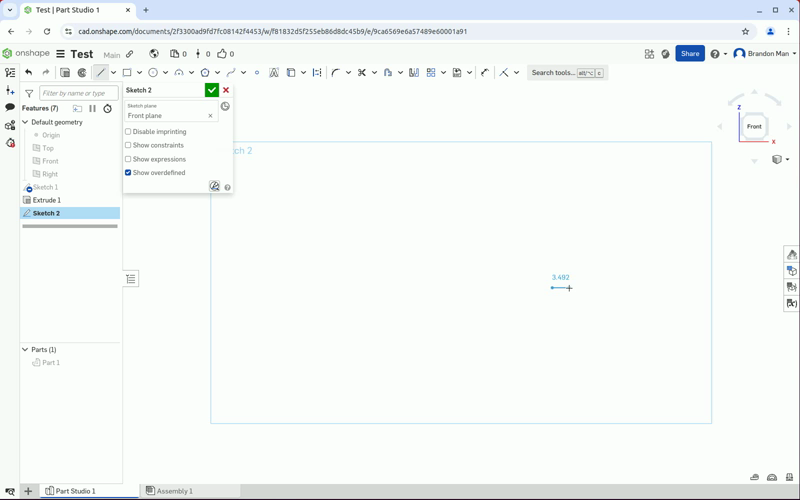
key_up(shift)
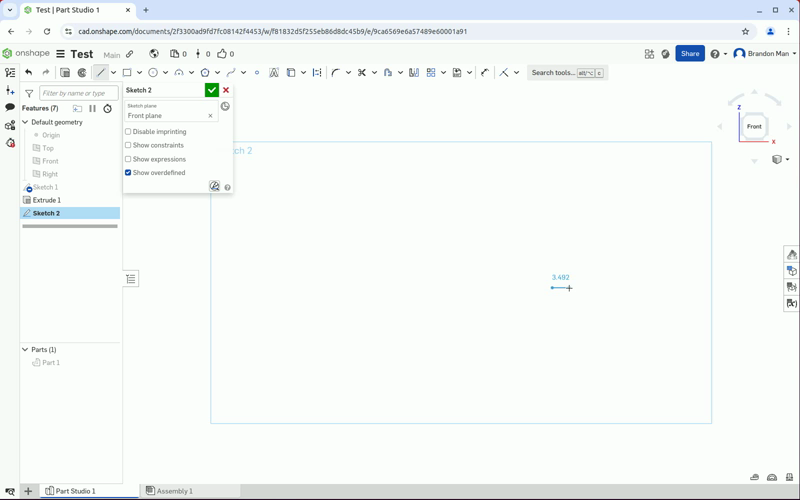
key_down(shift)
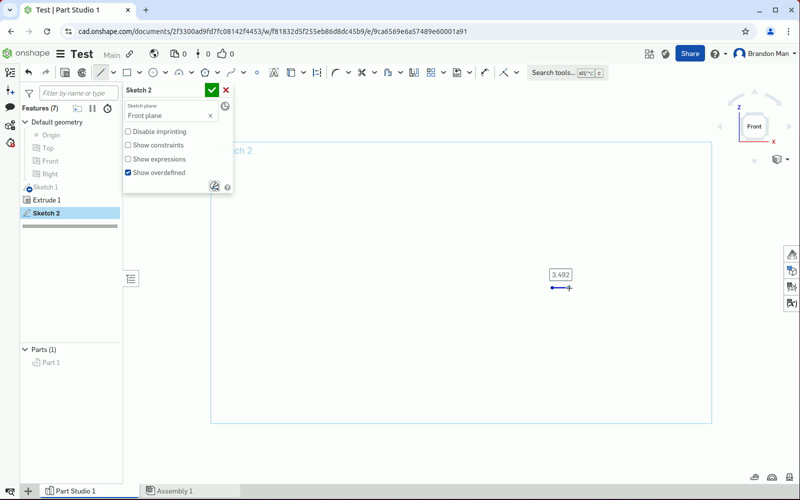
mouse_move(589, 287)
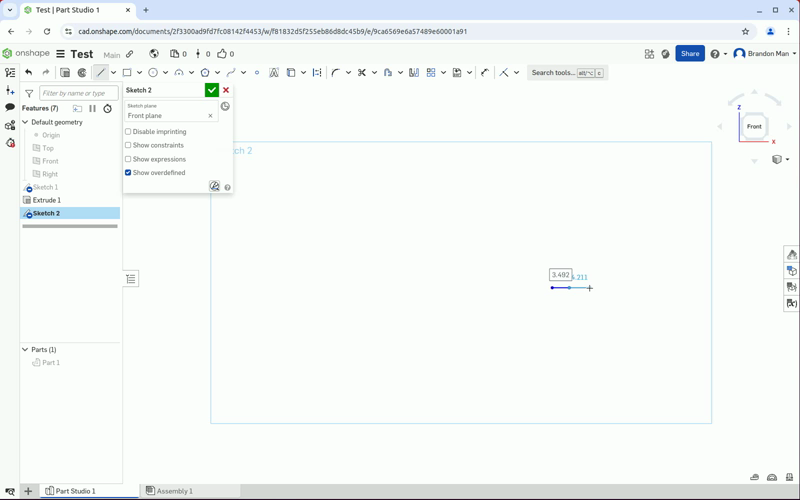
mouse_move(569, 283)
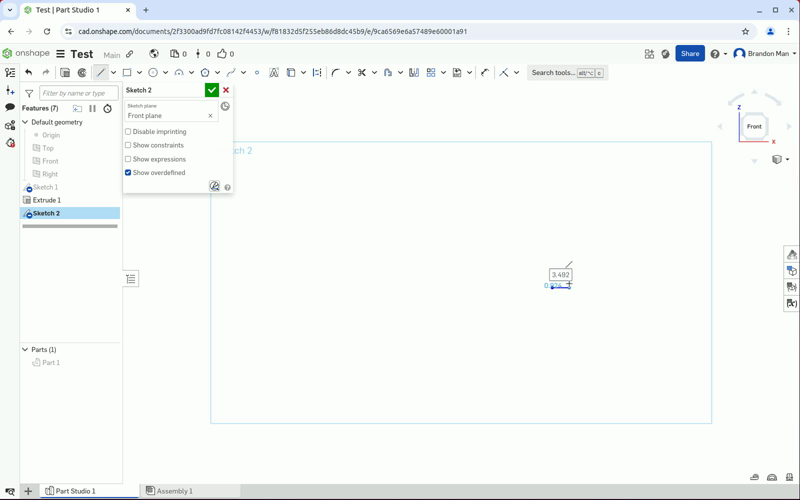
scroll(6)
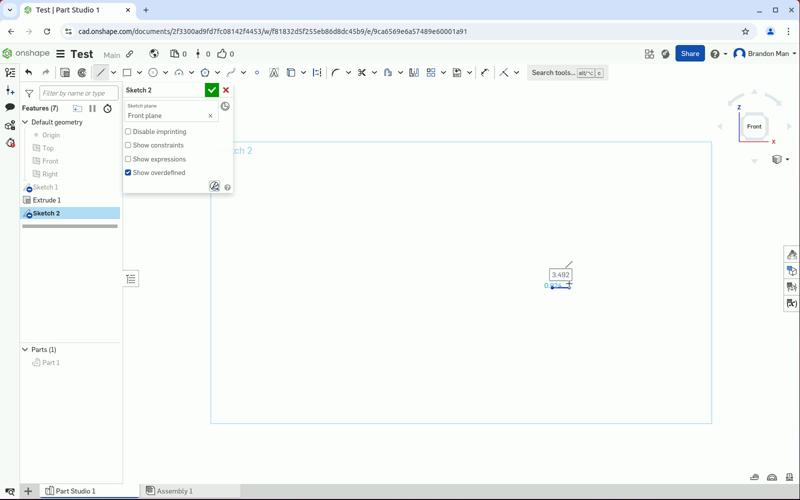
scroll(6)
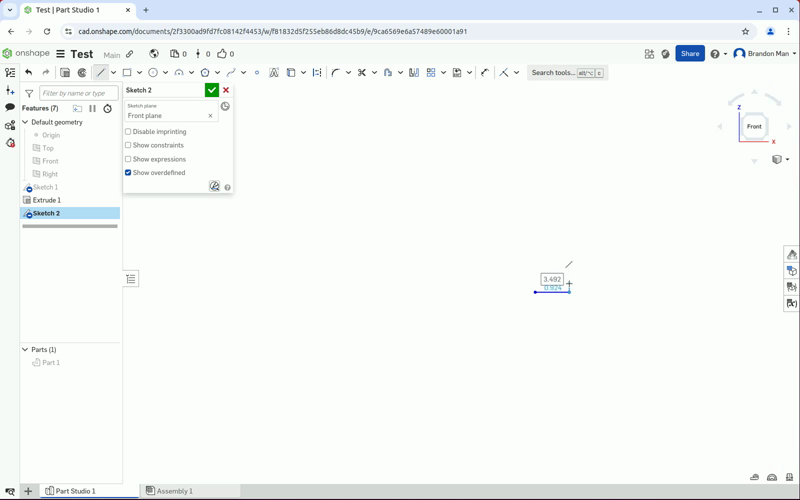
scroll(6)
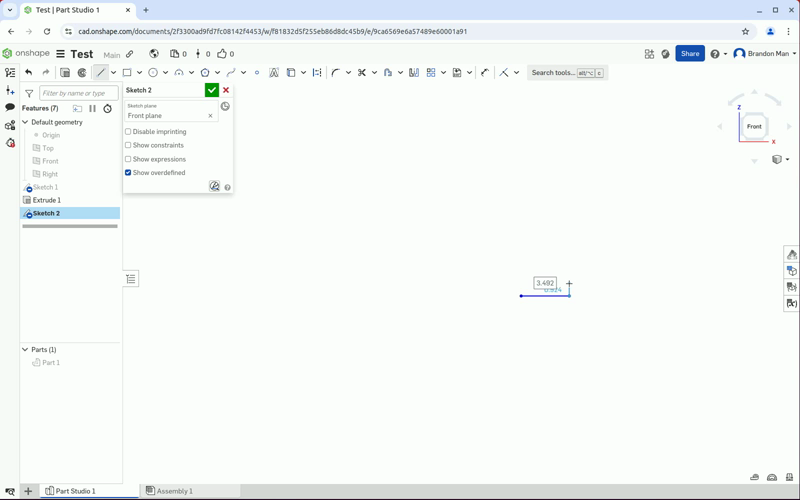
scroll(6)
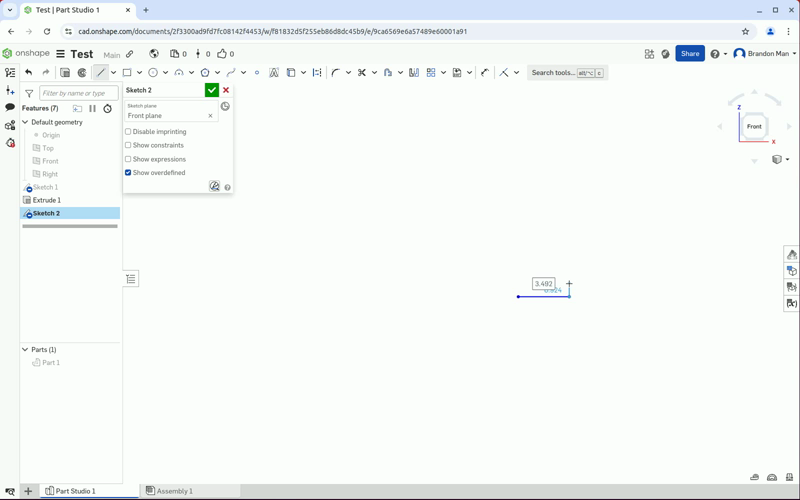
scroll(6)
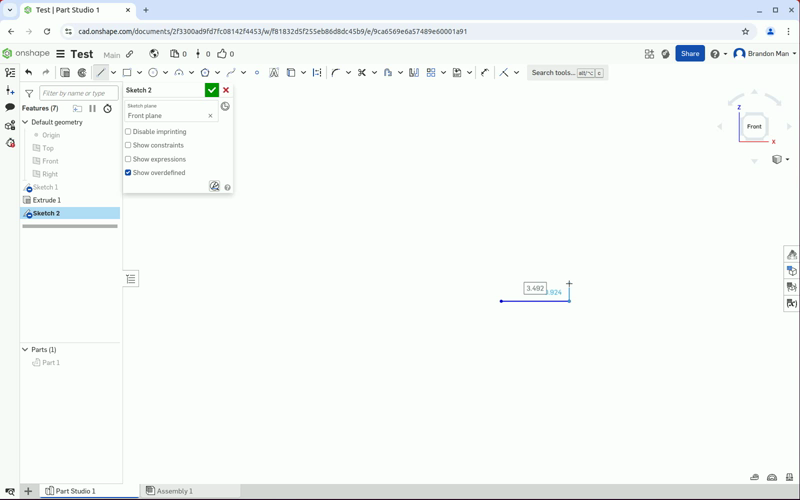
scroll(6)
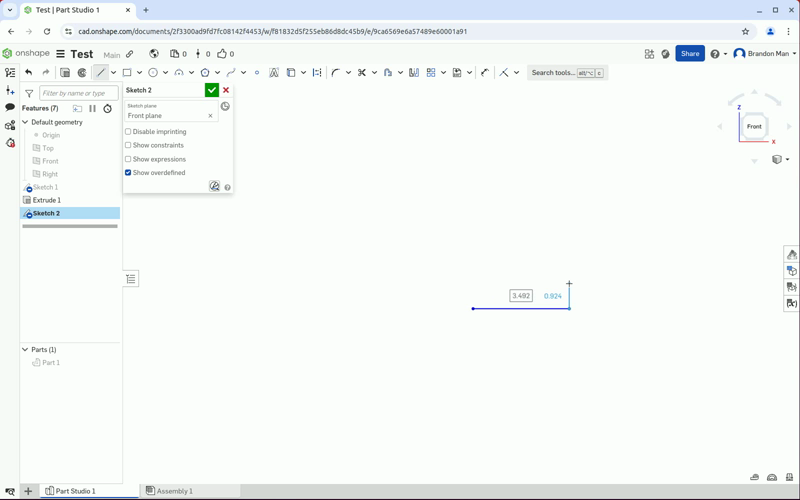
scroll(6)
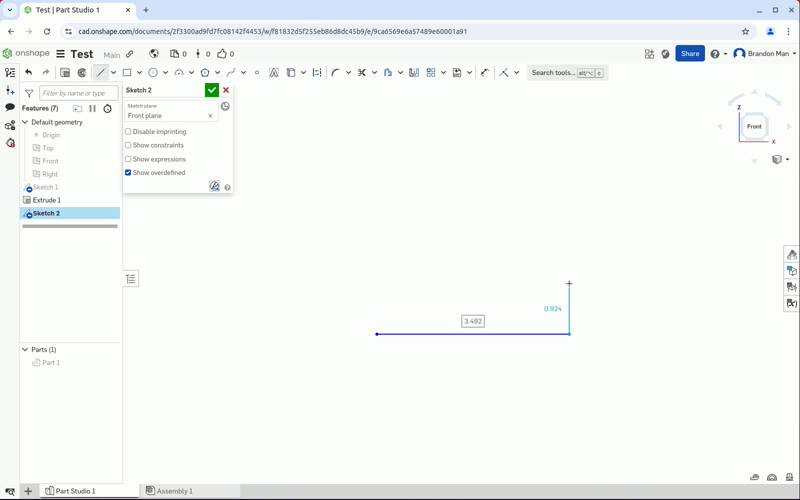
click(569, 283)
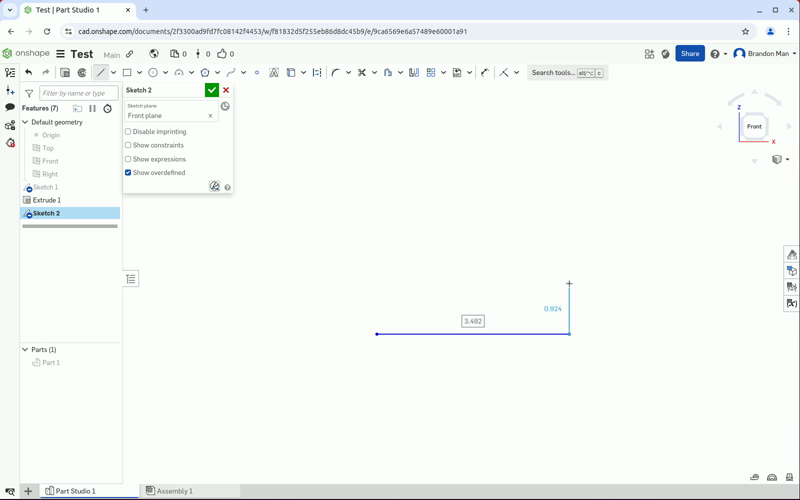
scroll(-6)
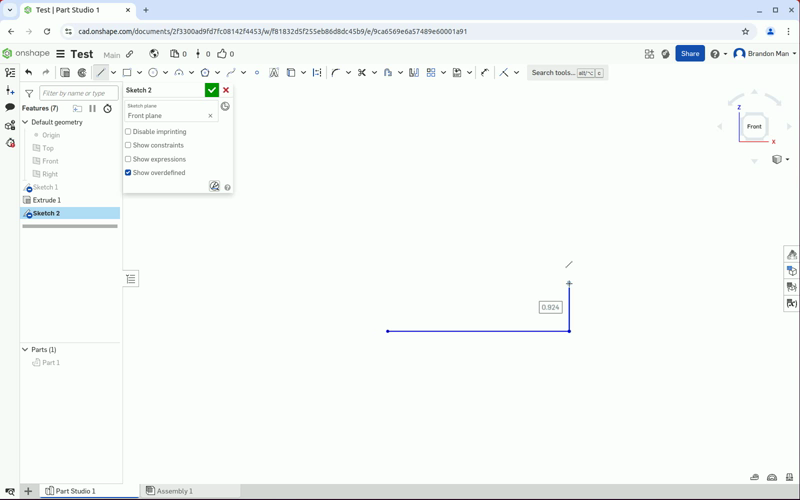
scroll(-6)
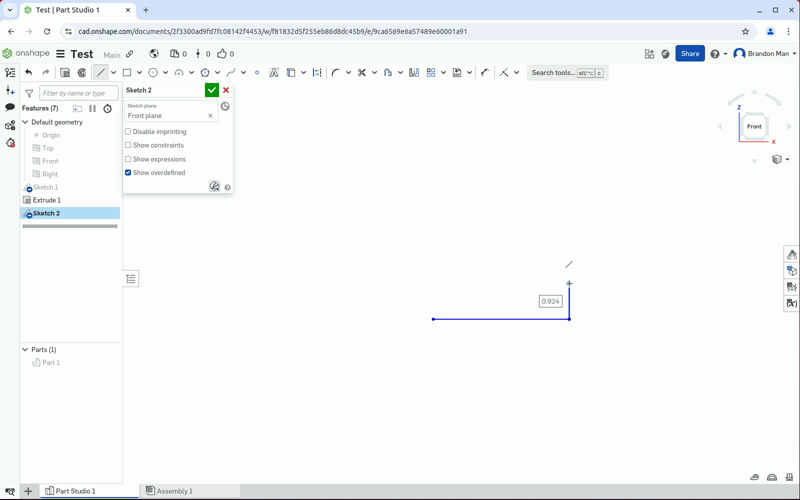
scroll(-6)
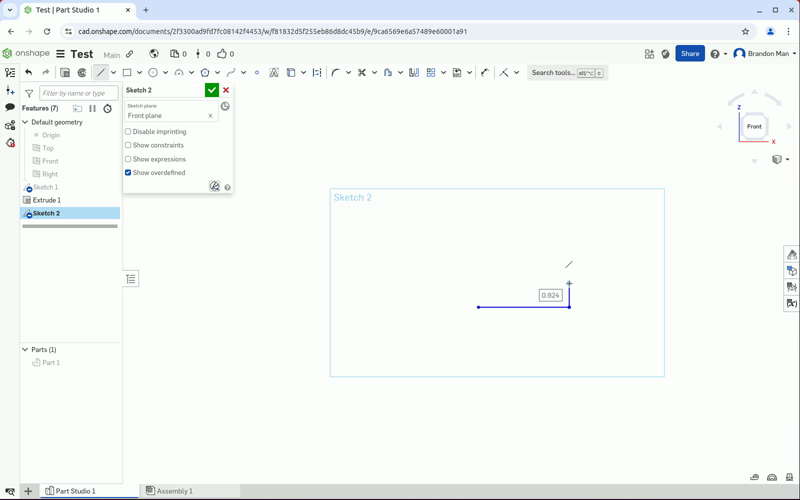
scroll(-6)
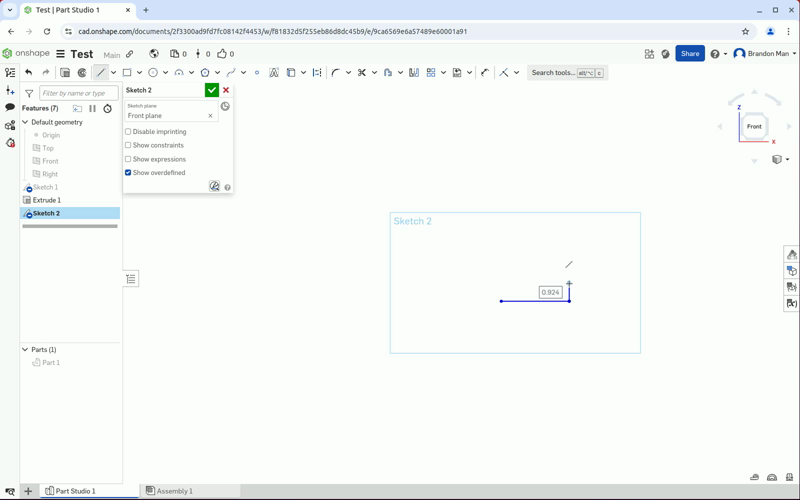
scroll(-6)
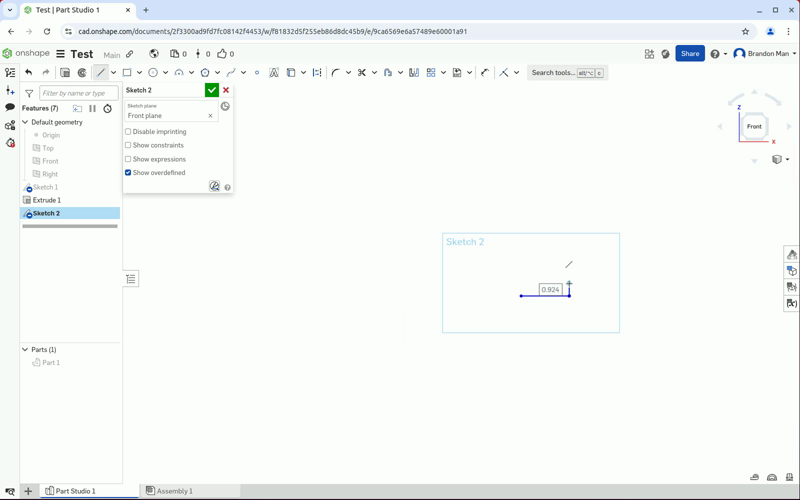
scroll(-6)
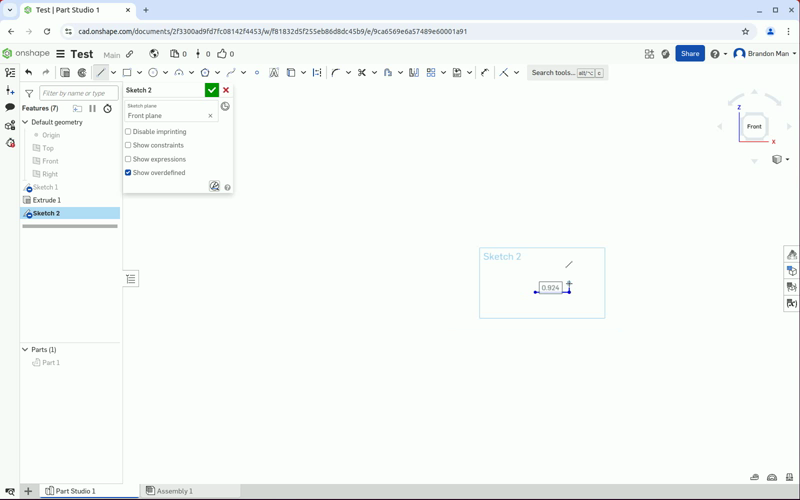
scroll(-6)
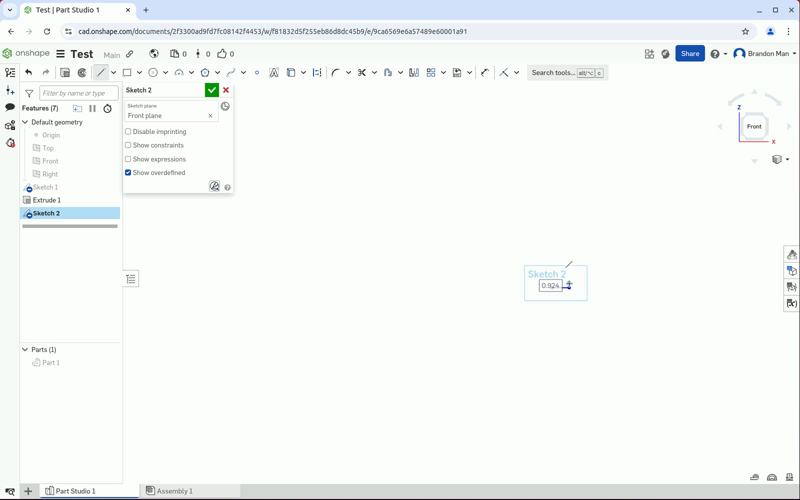
key_up(shift)
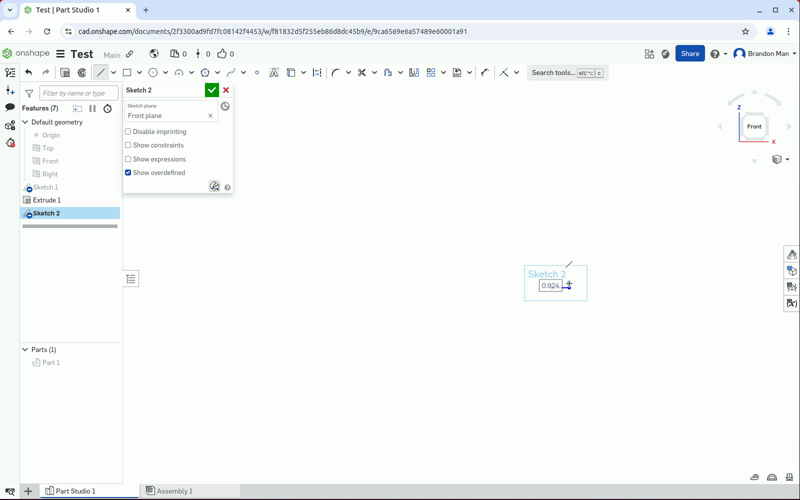
key_down(shift)
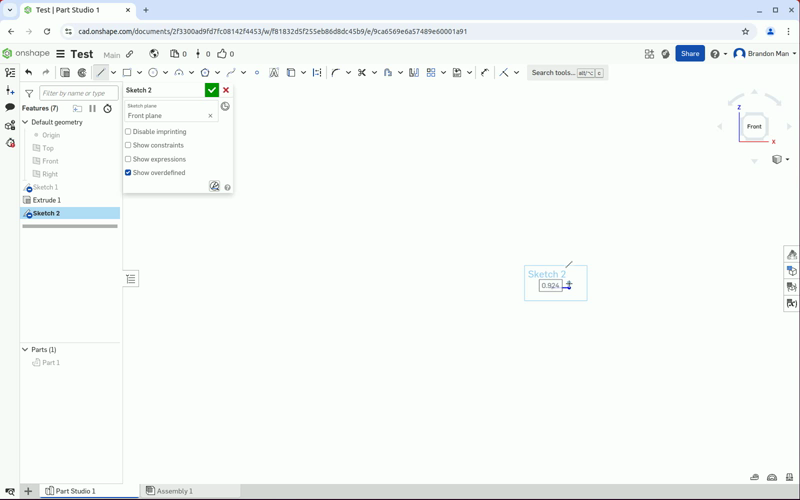
mouse_move(589, 283)
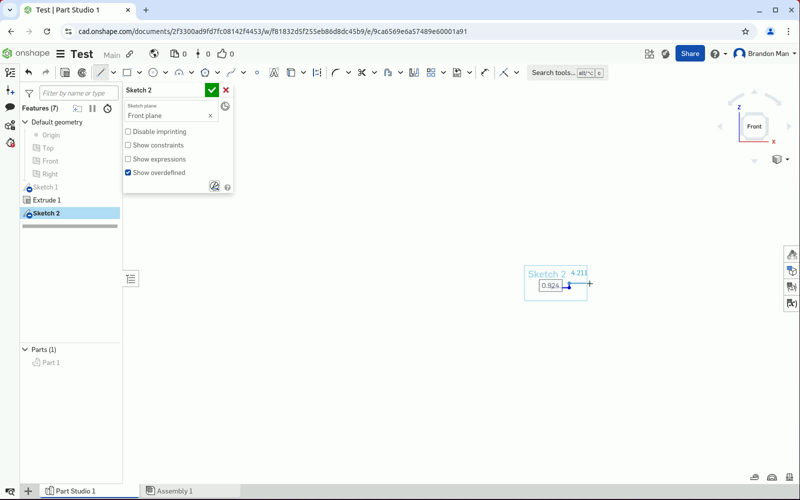
mouse_move(569, 278)
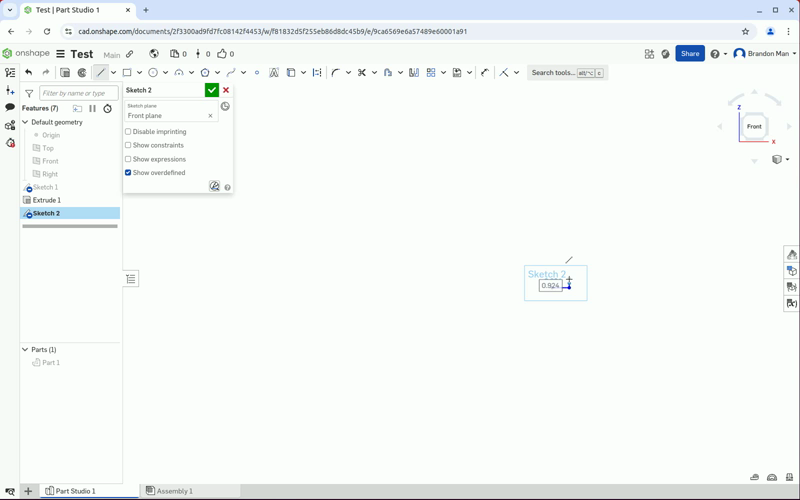
scroll(6)
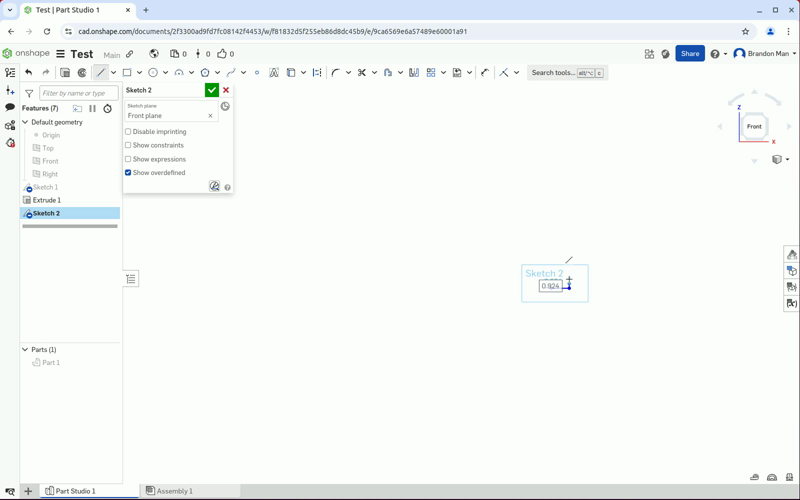
scroll(6)
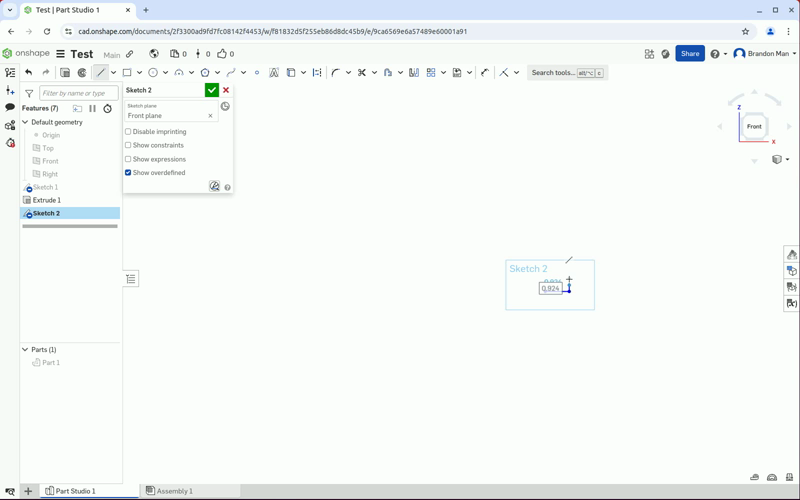
scroll(6)
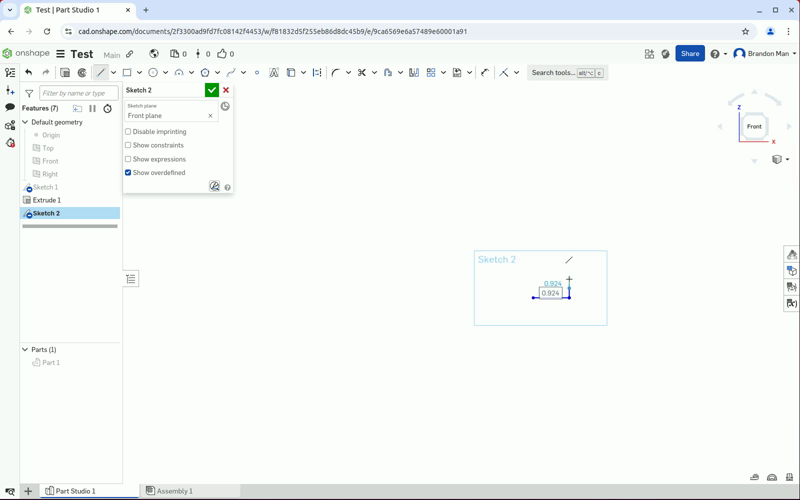
scroll(6)
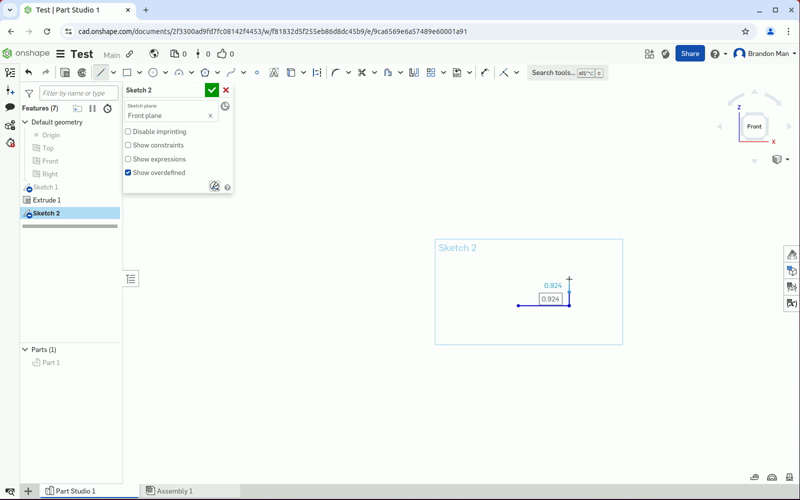
scroll(6)
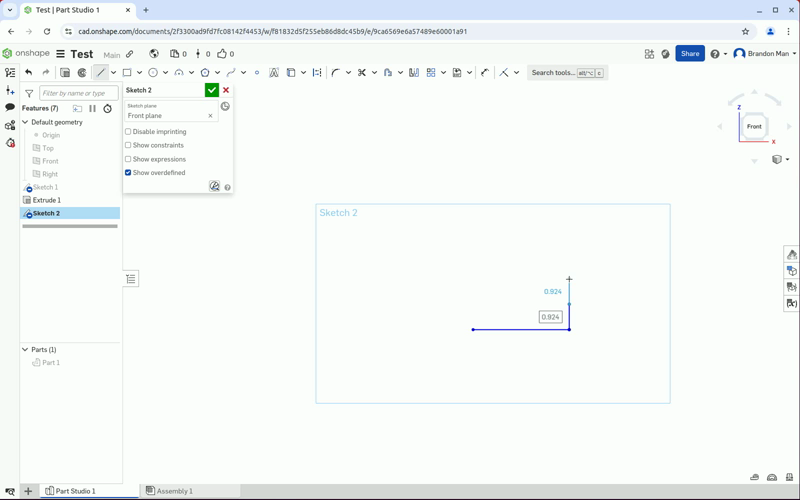
scroll(6)
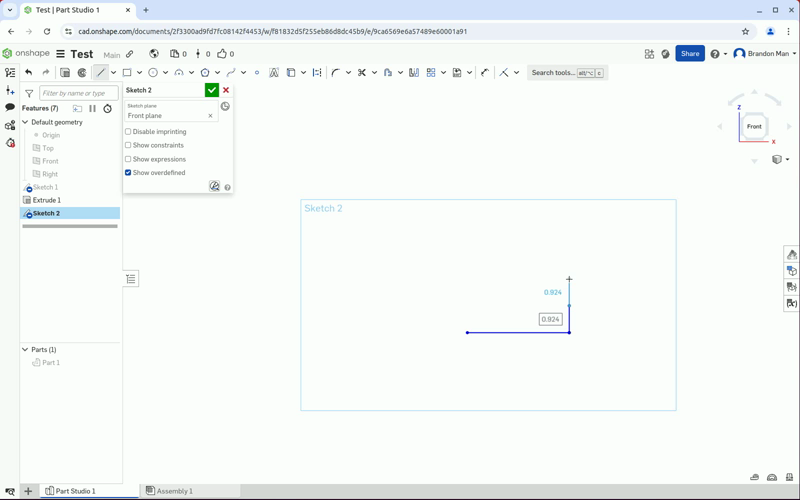
scroll(6)
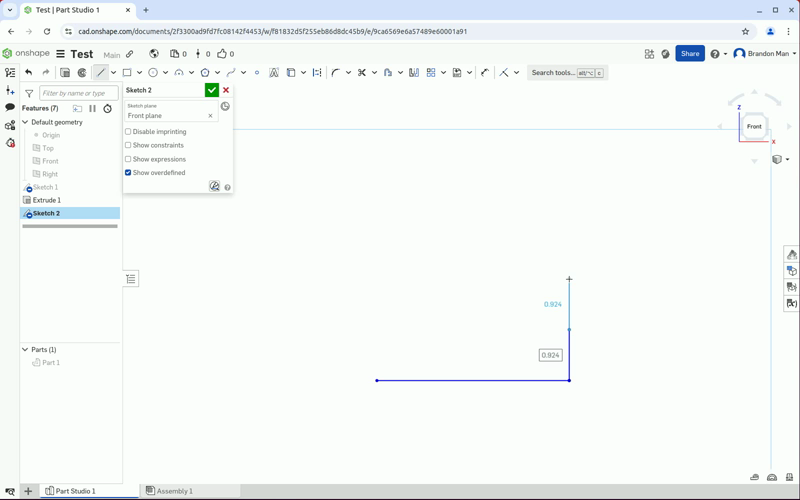
click(569, 278)
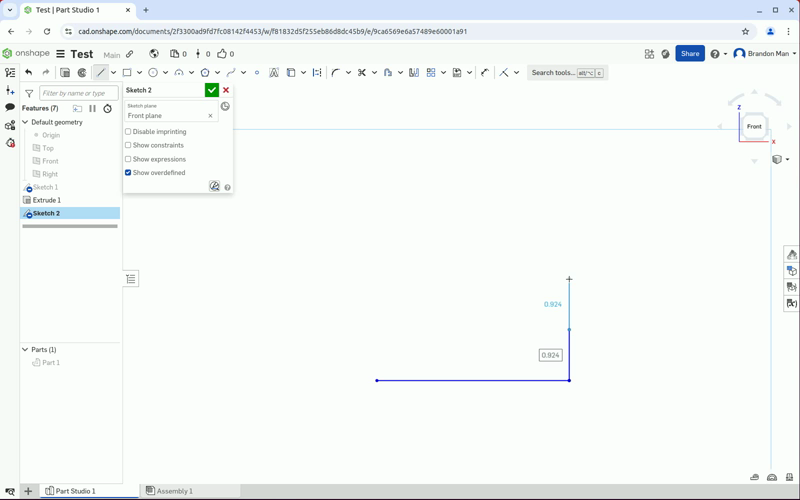
scroll(-6)
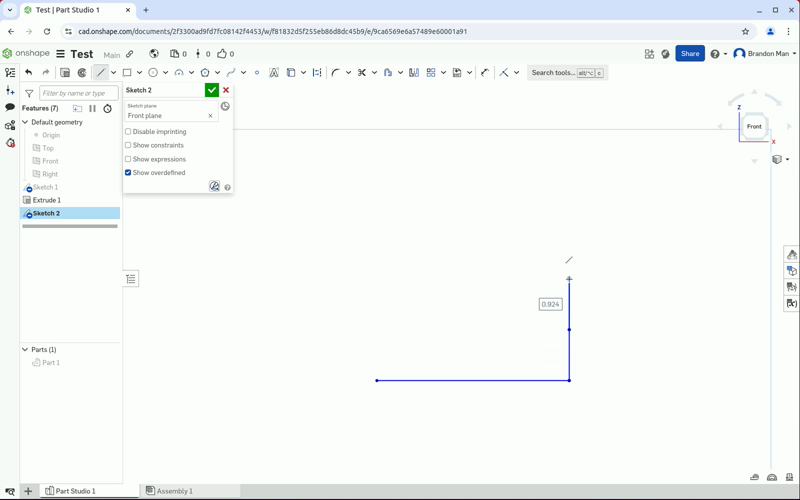
scroll(-6)
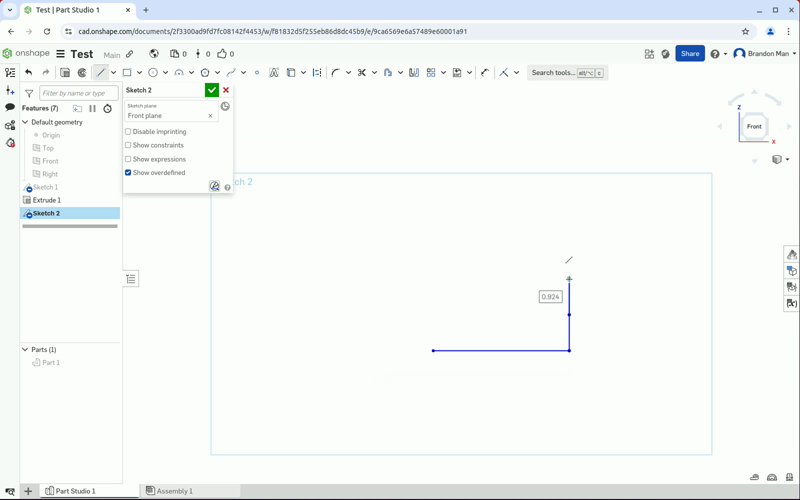
scroll(-6)
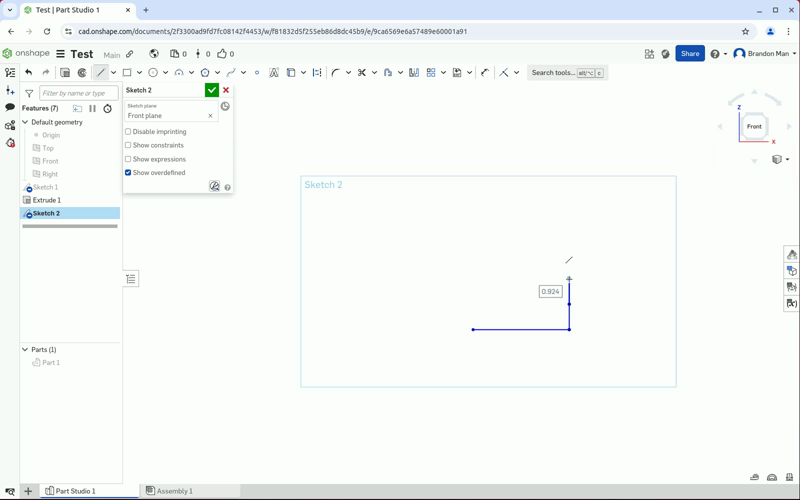
scroll(-6)
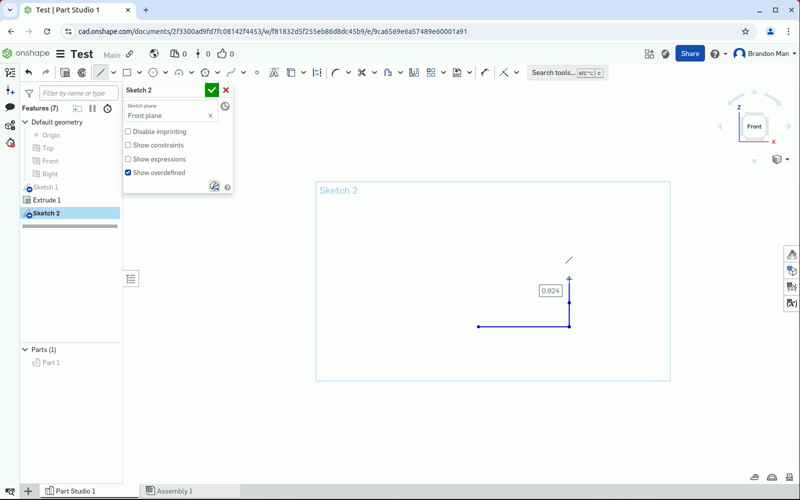
scroll(-6)
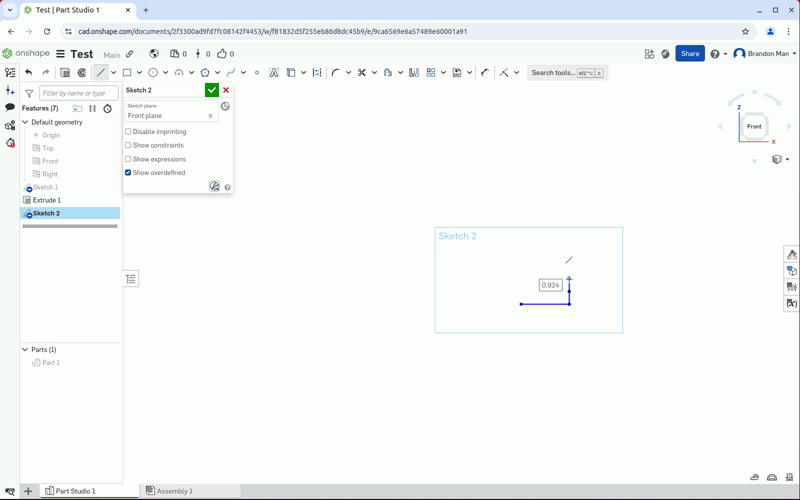
scroll(-6)
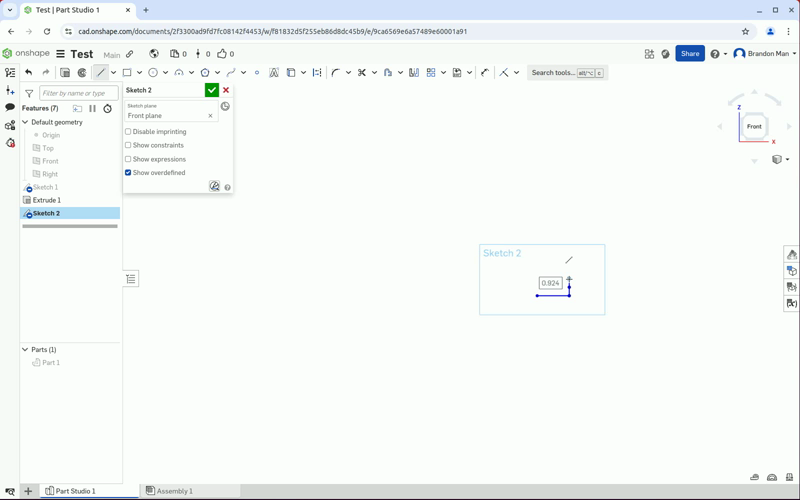
scroll(-6)
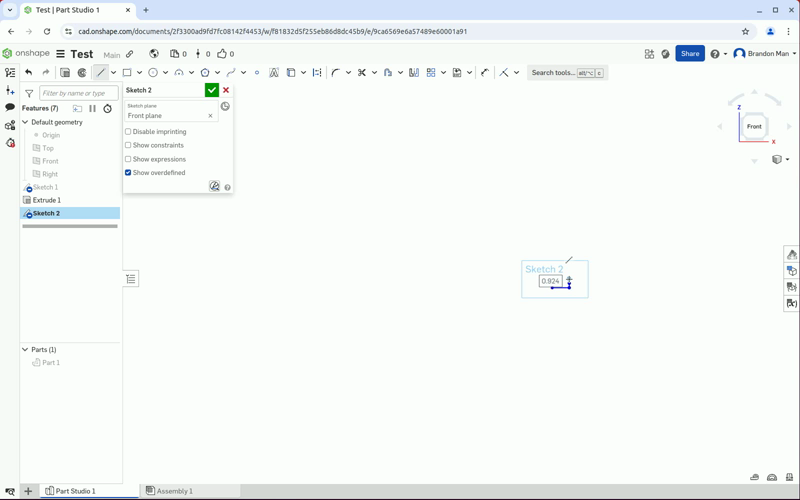
key_up(shift)
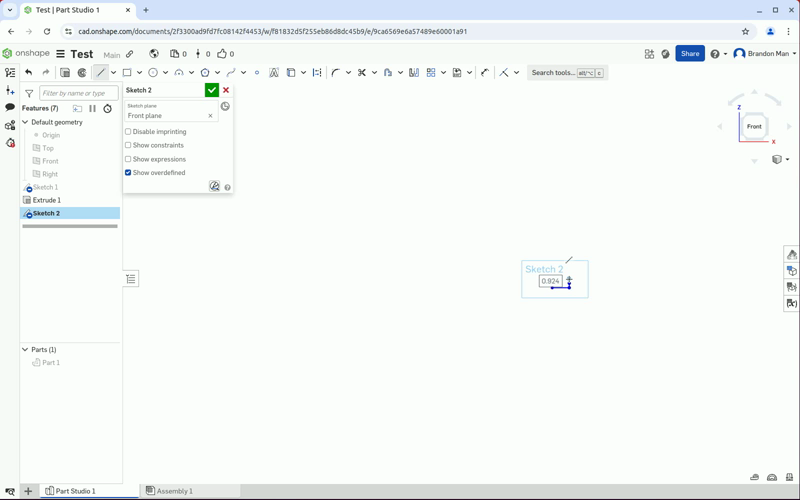
key_down(shift)
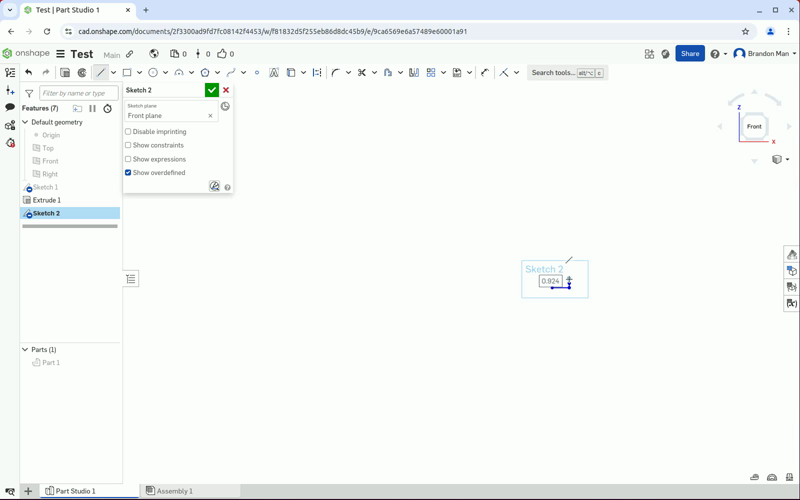
mouse_move(589, 278)
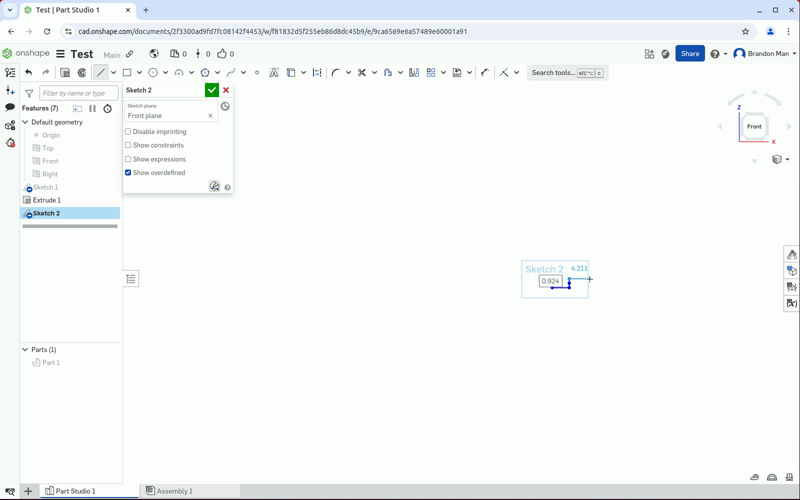
mouse_move(552, 278)
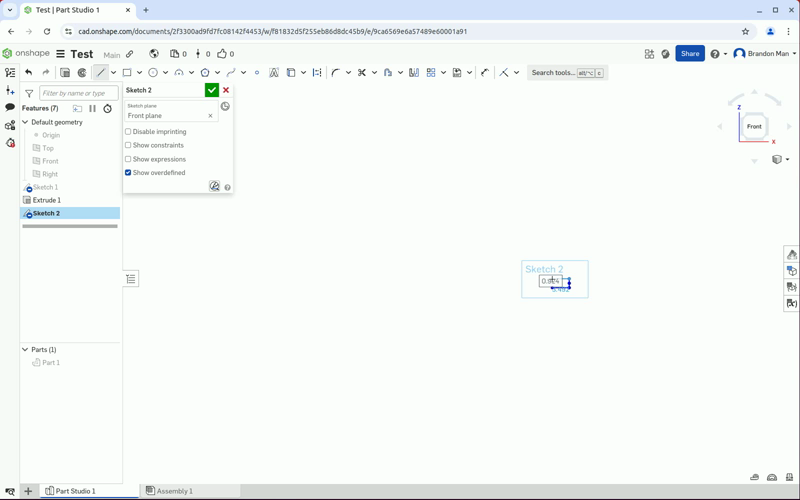
click(552, 278)
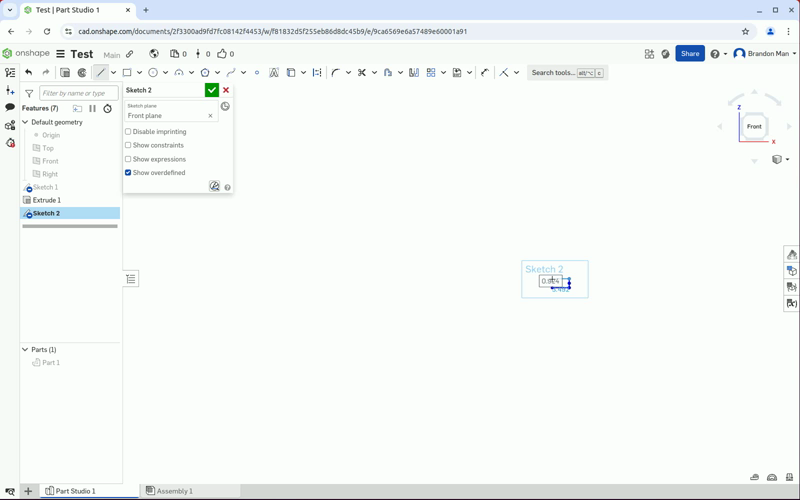
key_up(shift)
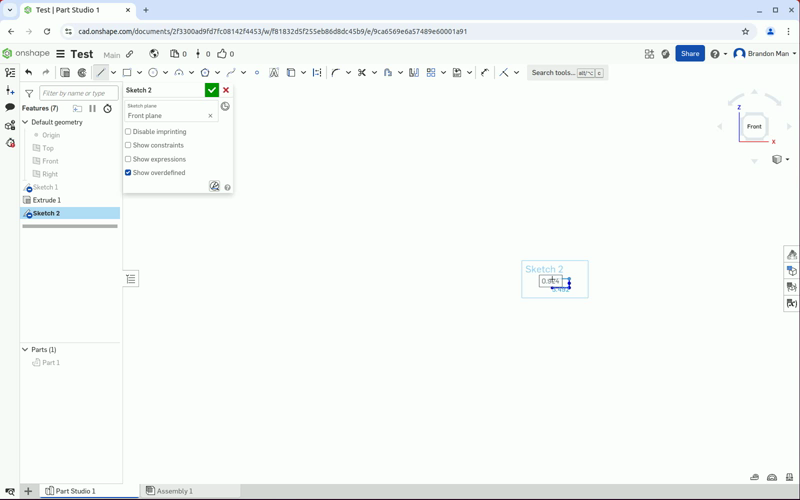
key(esc)
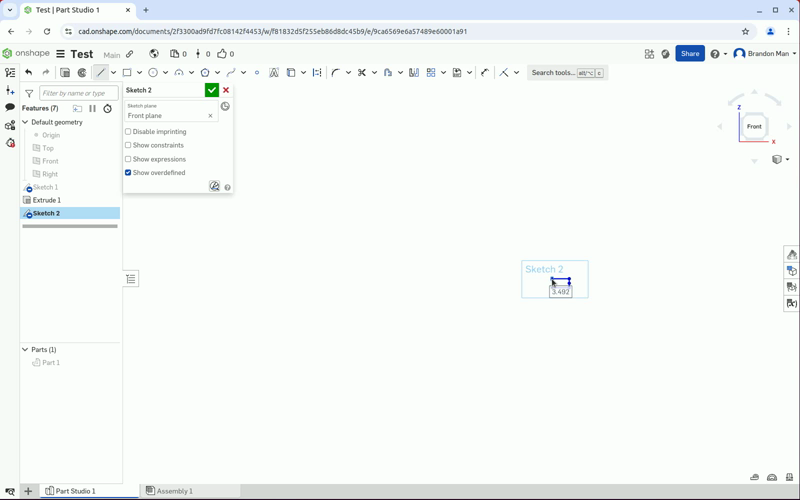
key(a)
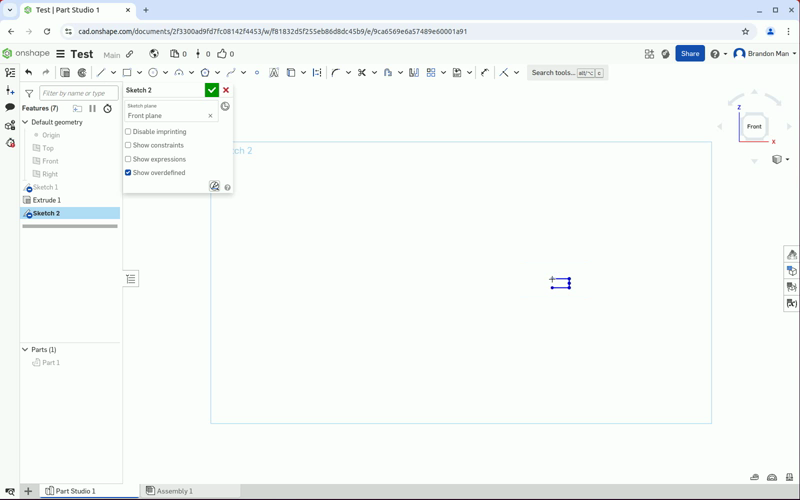
mouse_move(552, 278)
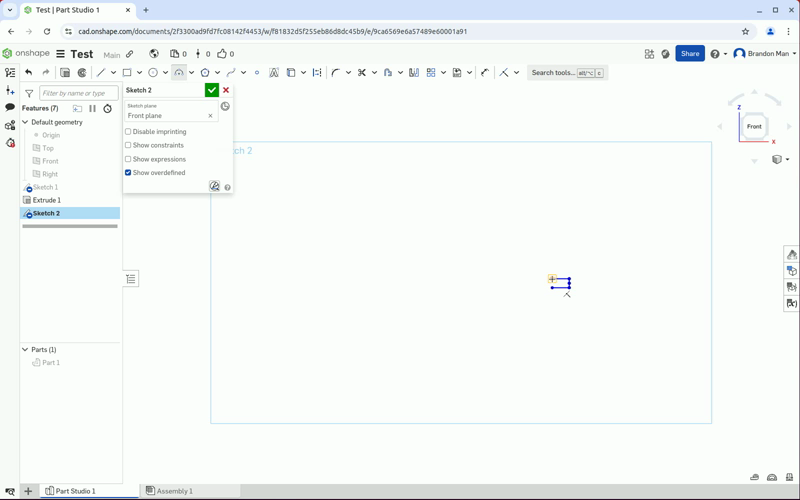
click(552, 278)
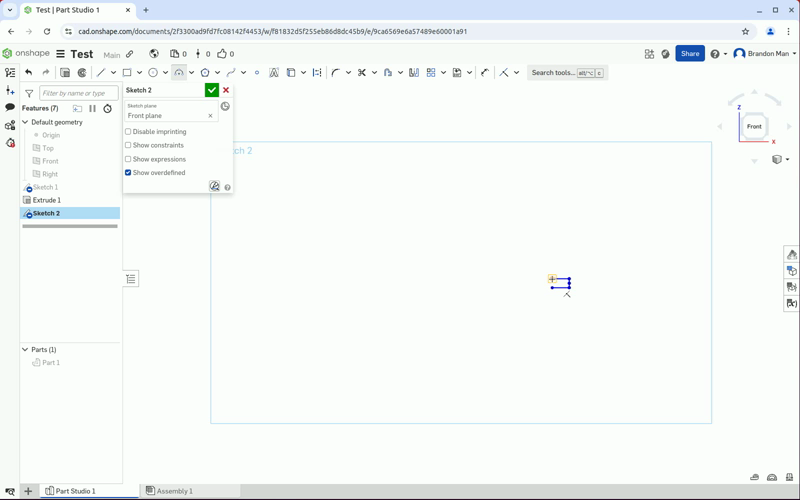
mouse_move(552, 287)
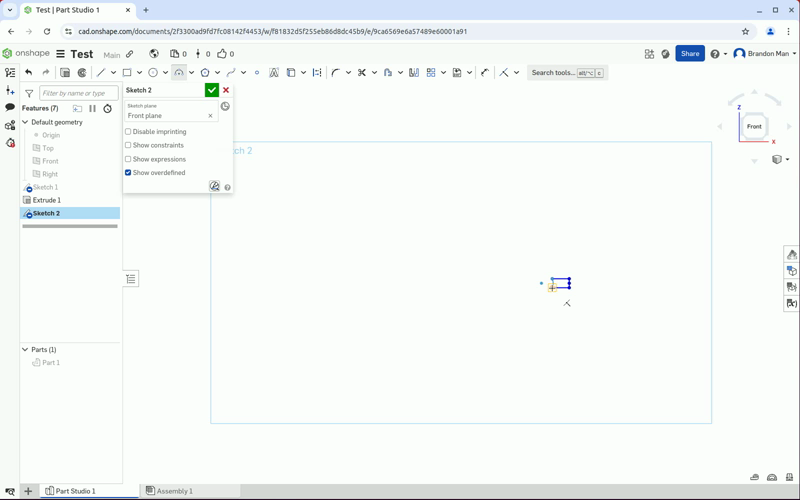
click(552, 287)
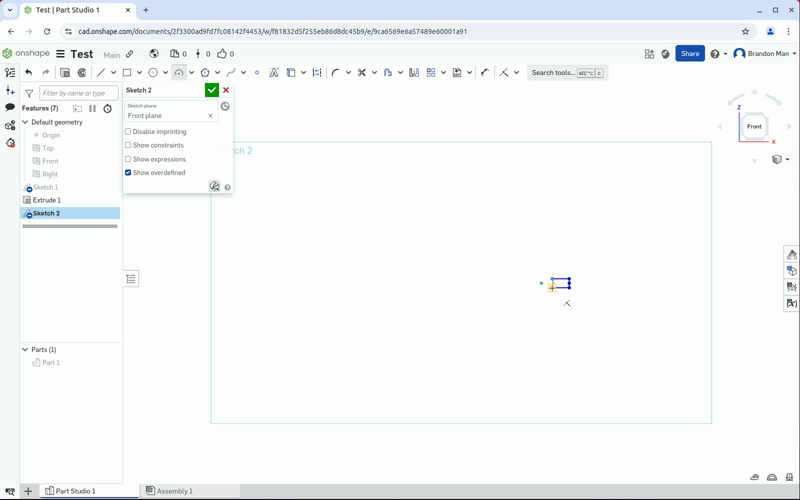
key_down(shift)
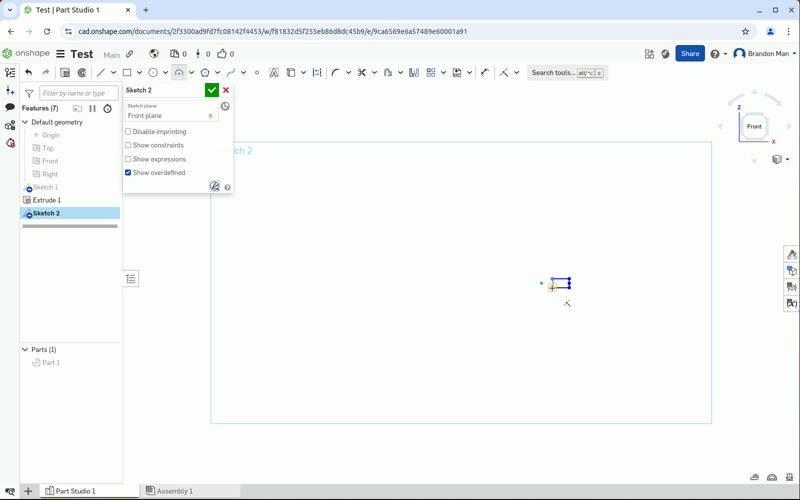
mouse_move(552, 283)
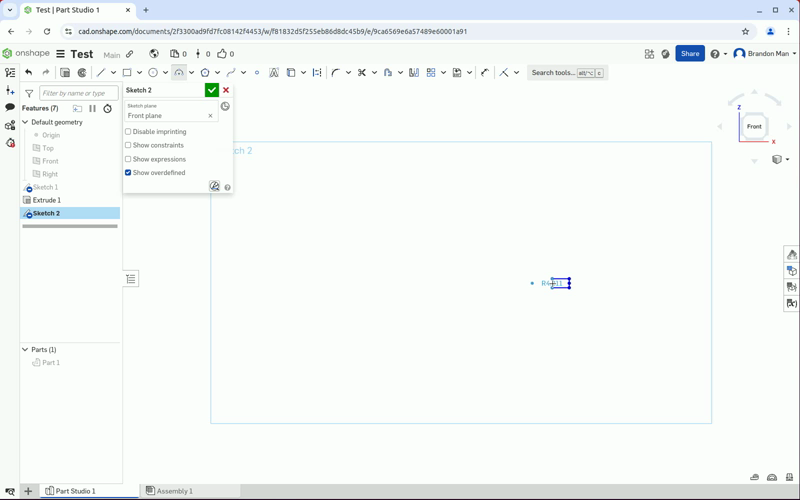
click(552, 283)
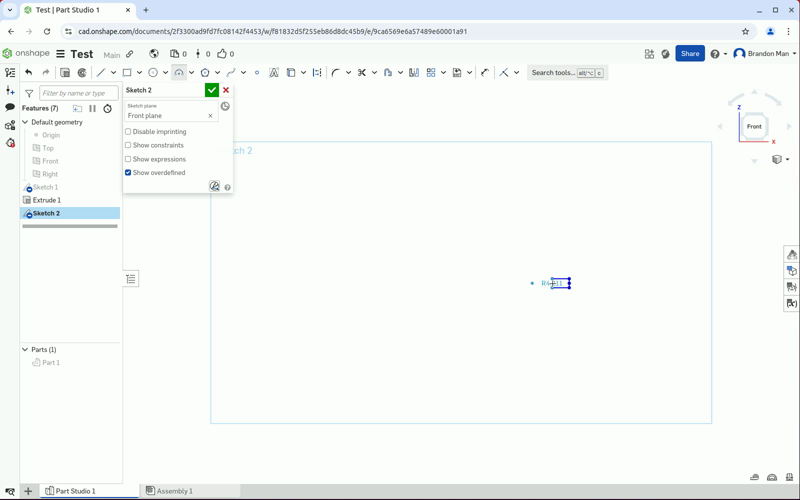
key_up(shift)
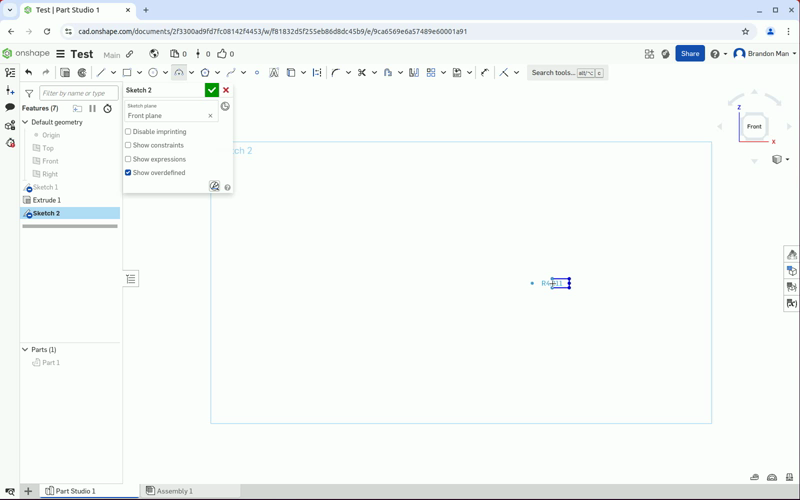
key(esc)
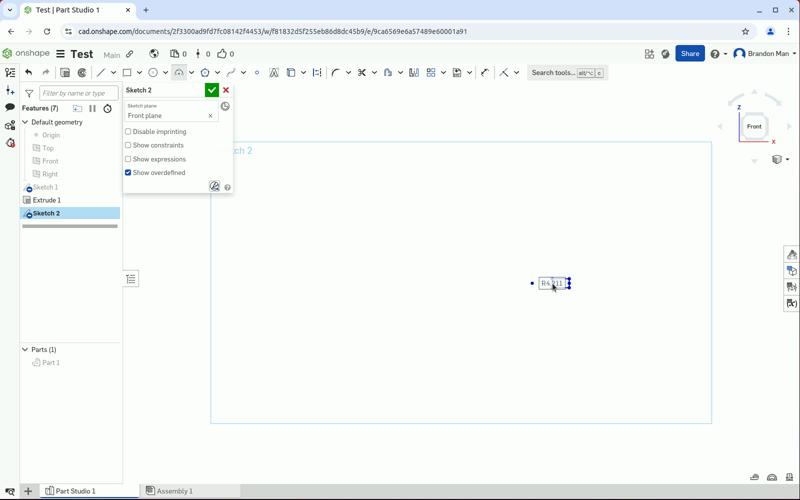
mouse_move(552, 284)
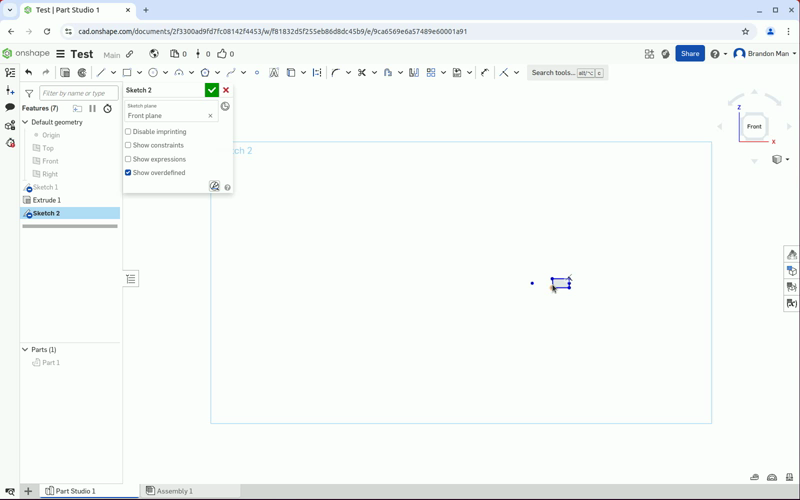
scroll(6)
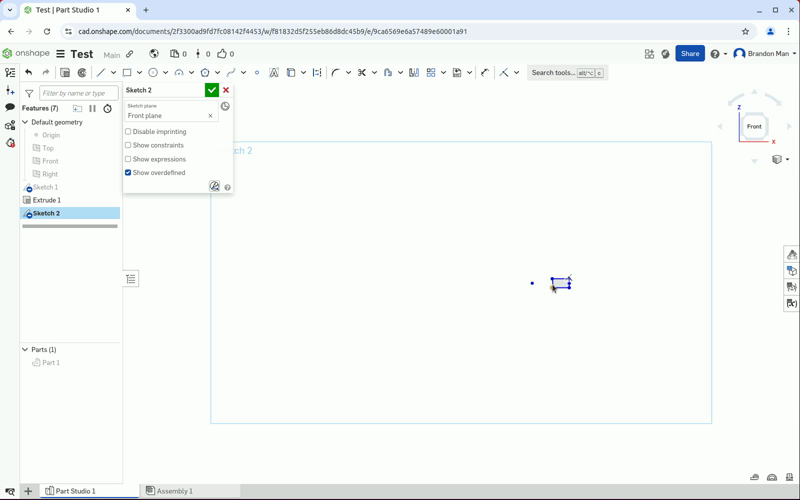
scroll(6)
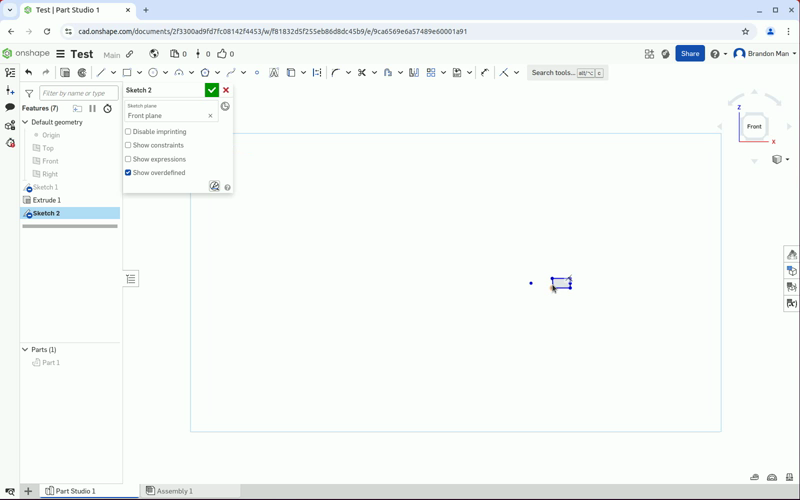
scroll(6)
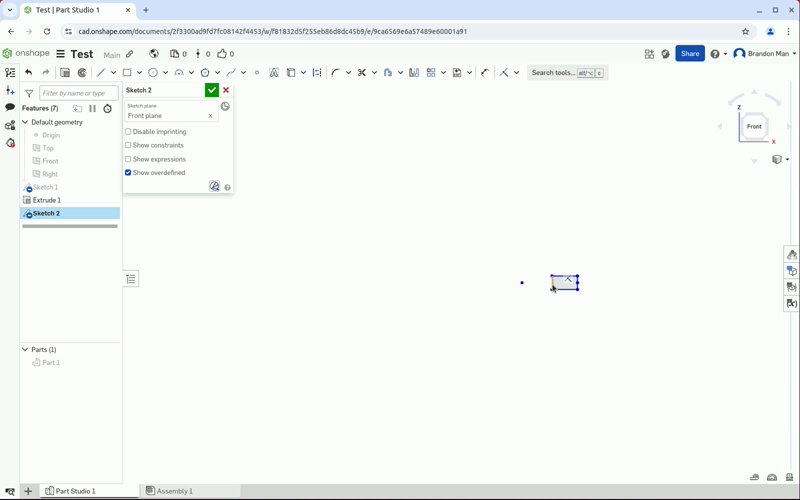
scroll(6)
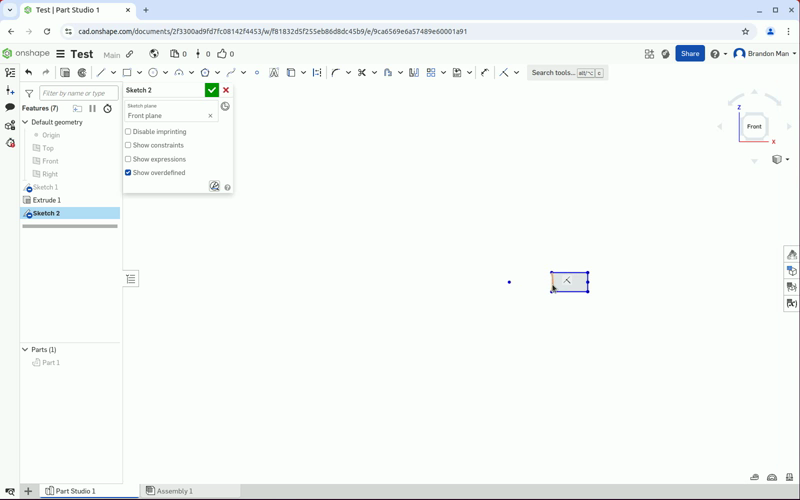
scroll(6)
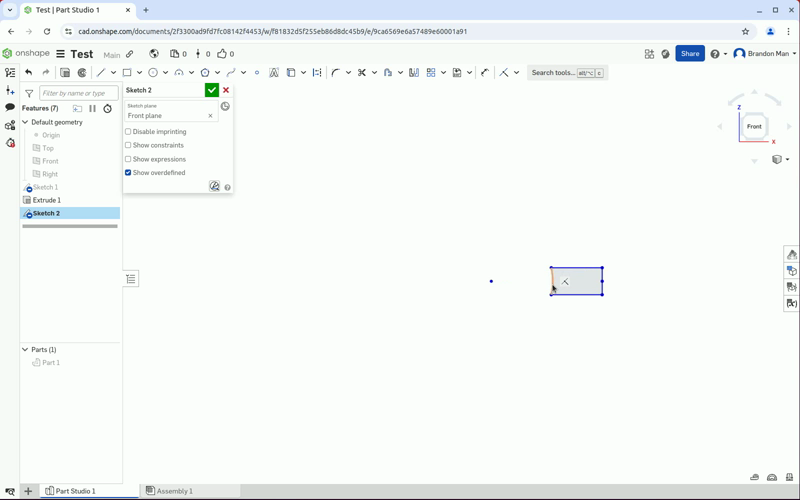
scroll(6)
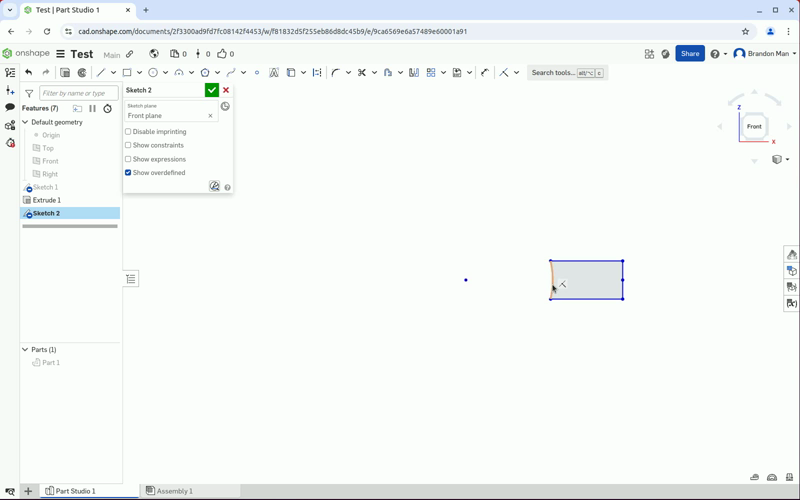
scroll(6)
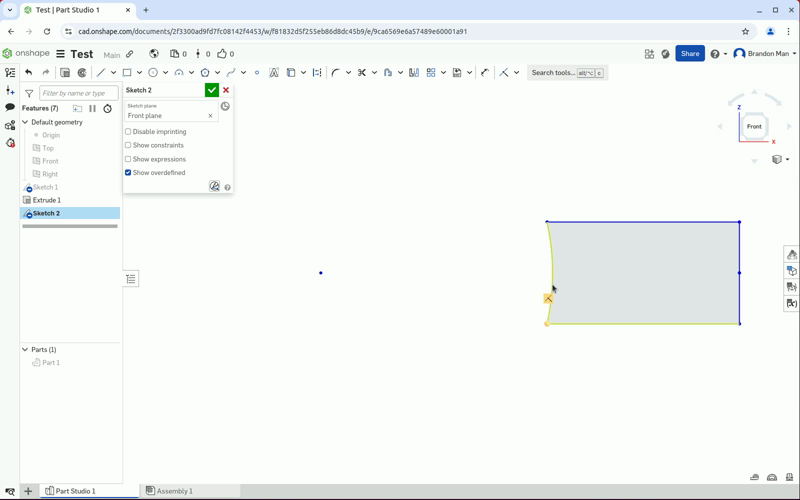
click(552, 284)
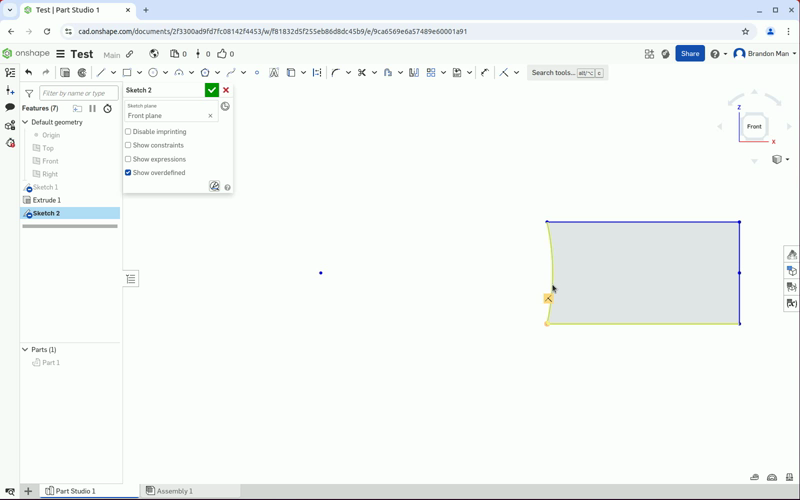
scroll(-6)
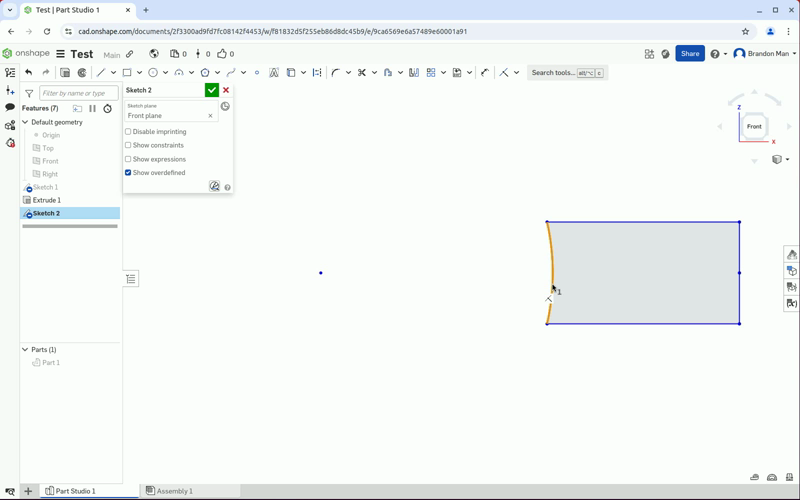
scroll(-6)
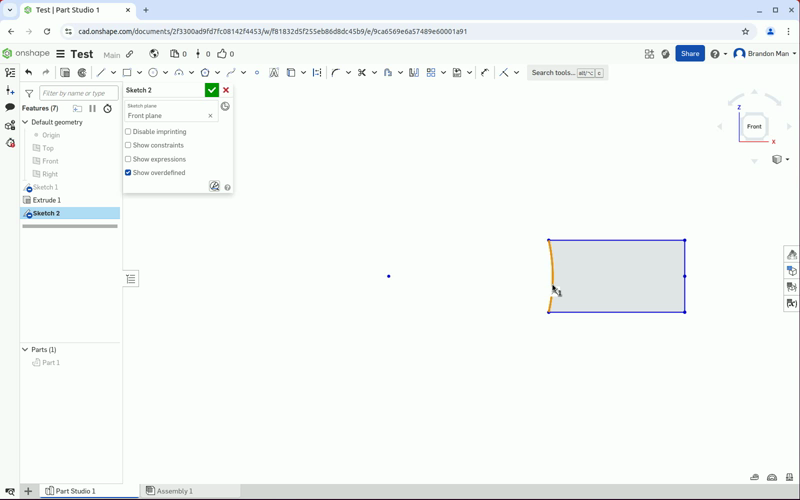
scroll(-6)
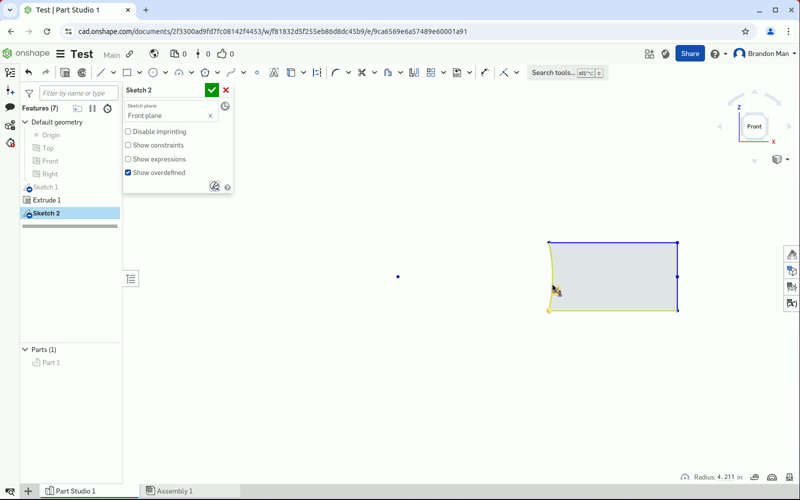
scroll(-6)
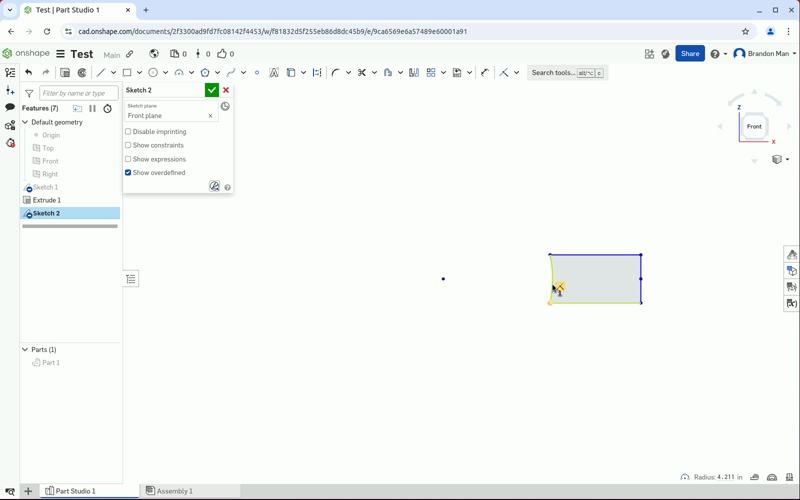
scroll(-6)
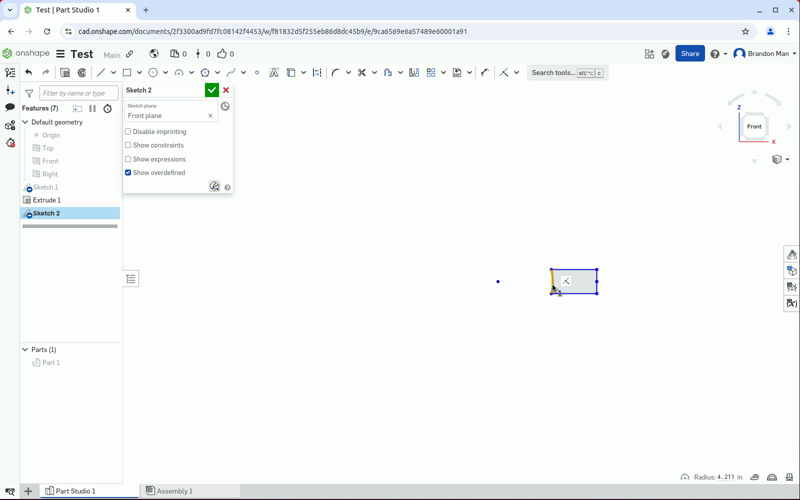
scroll(-6)
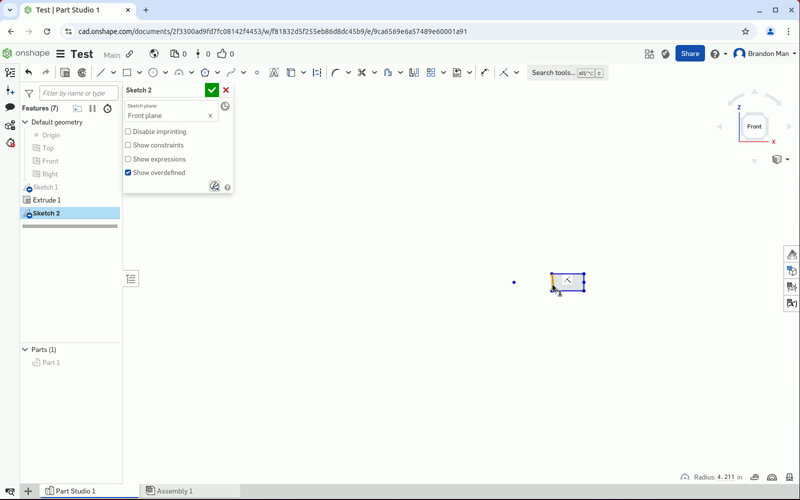
scroll(-6)
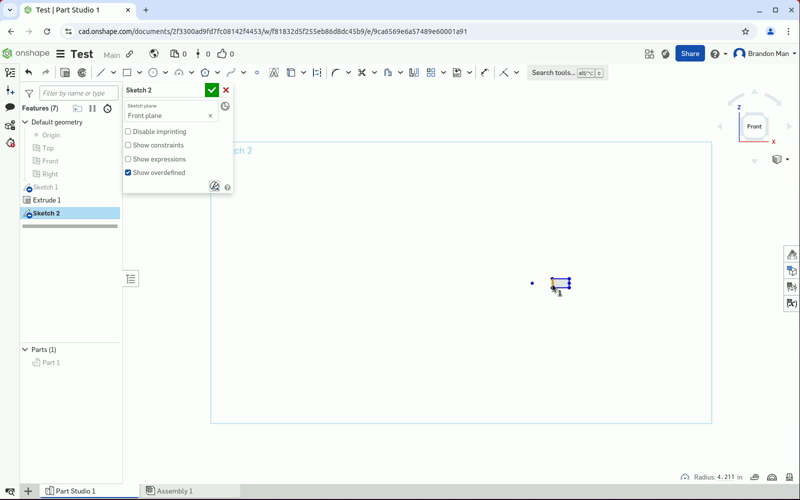
mouse_move(73, 352)
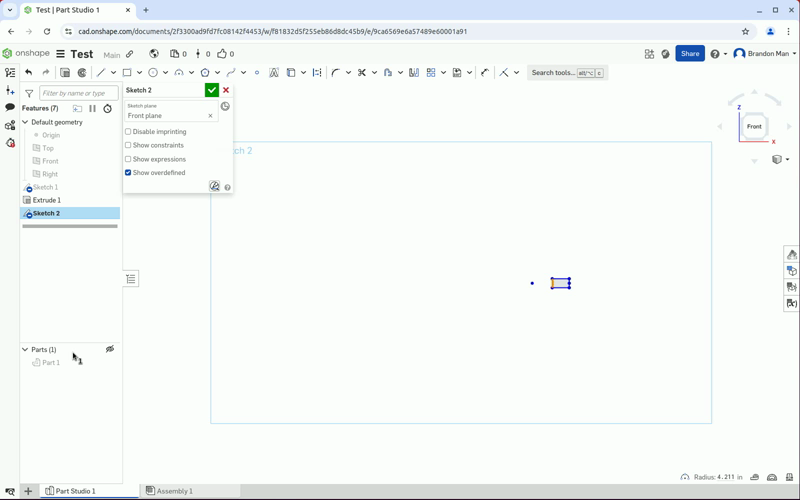
key(shift+y)
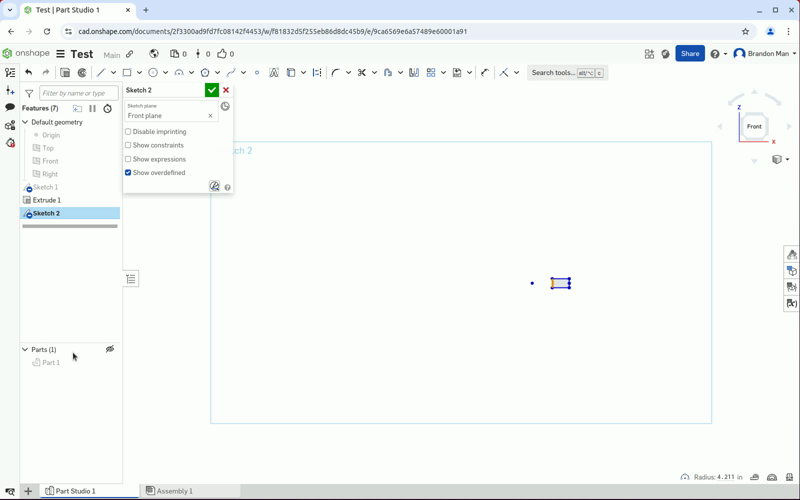
key(shift+e)
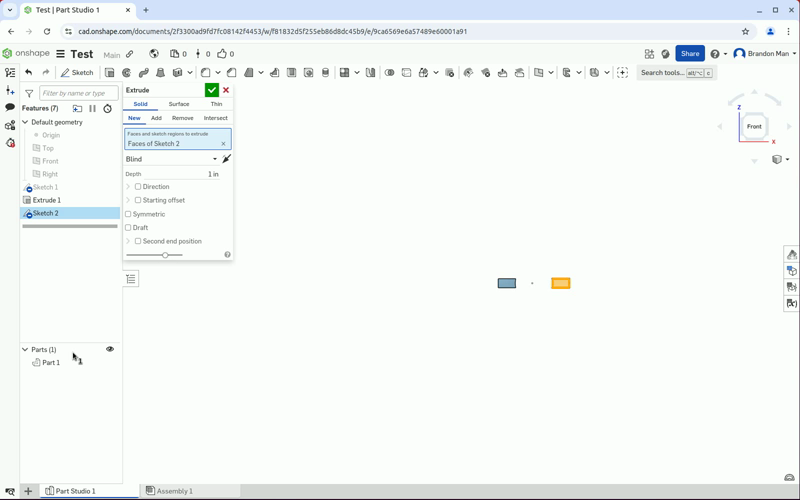
mouse_move(143, 106)
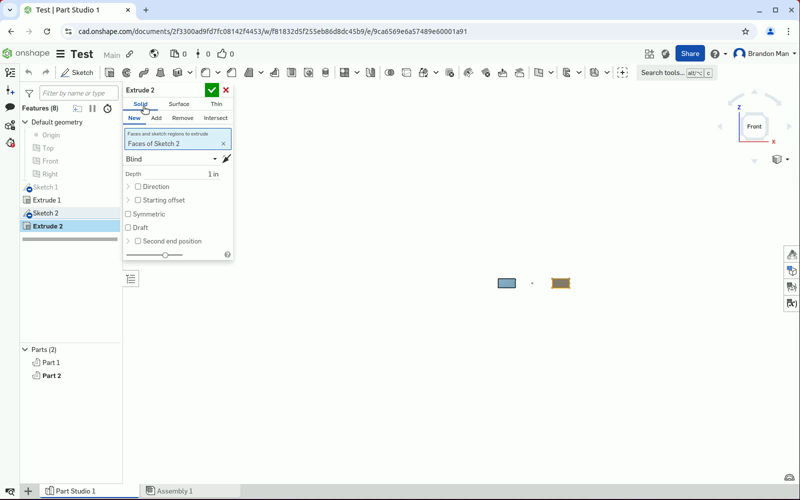
click(143, 106)
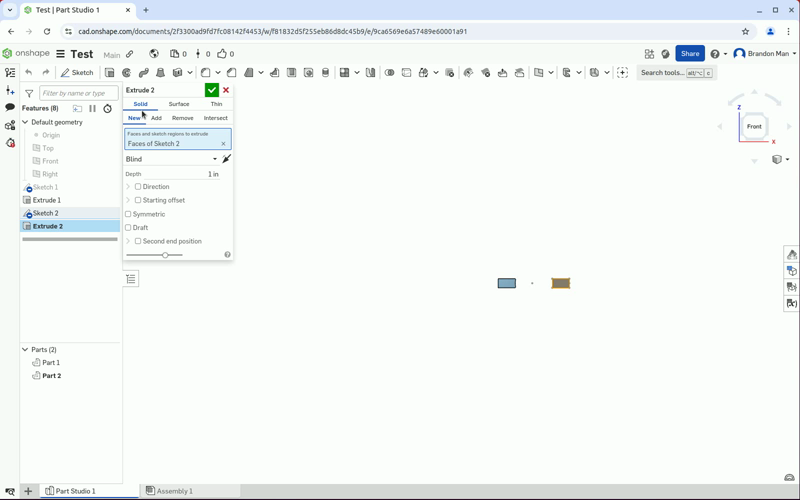
mouse_move(137, 120)
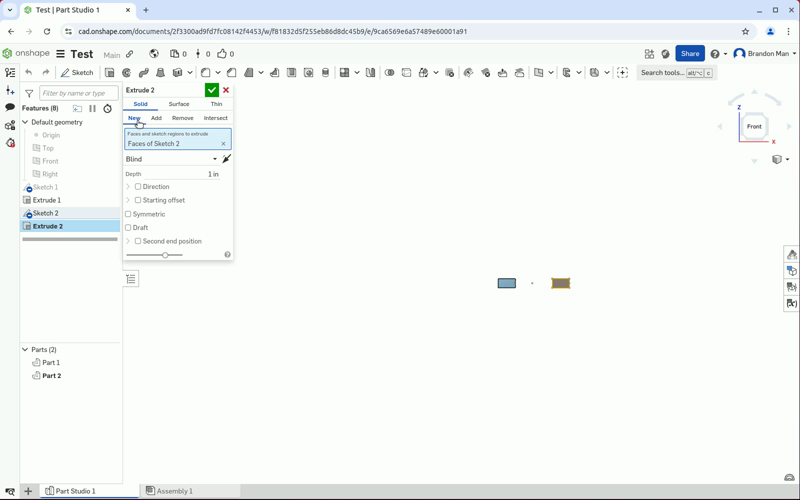
click(137, 120)
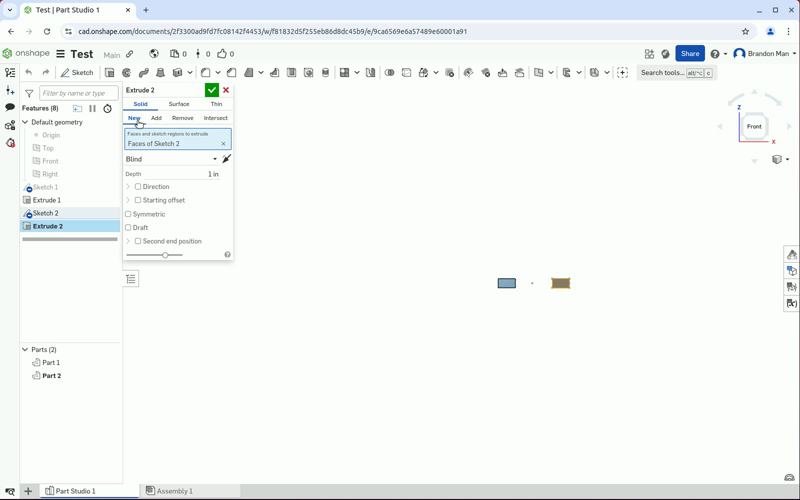
key(tab, 4)
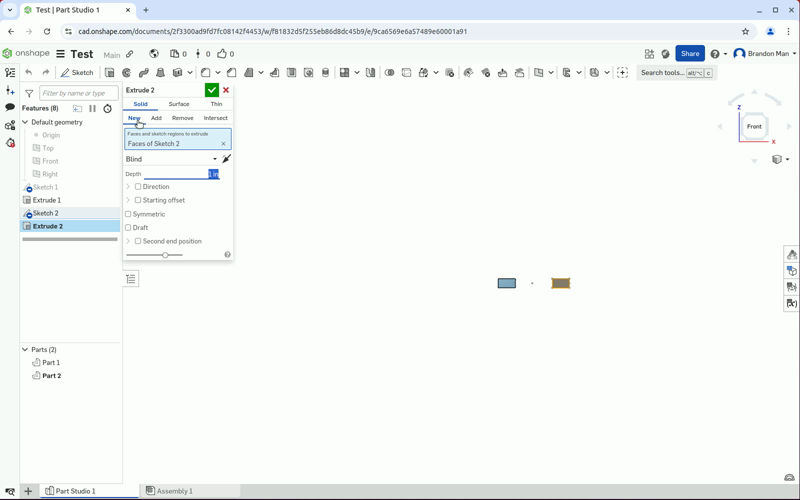
text(0.963)
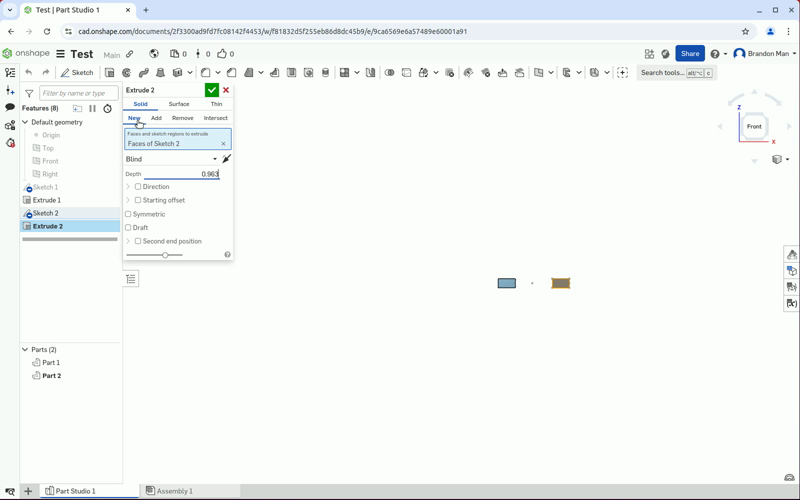
key(enter)
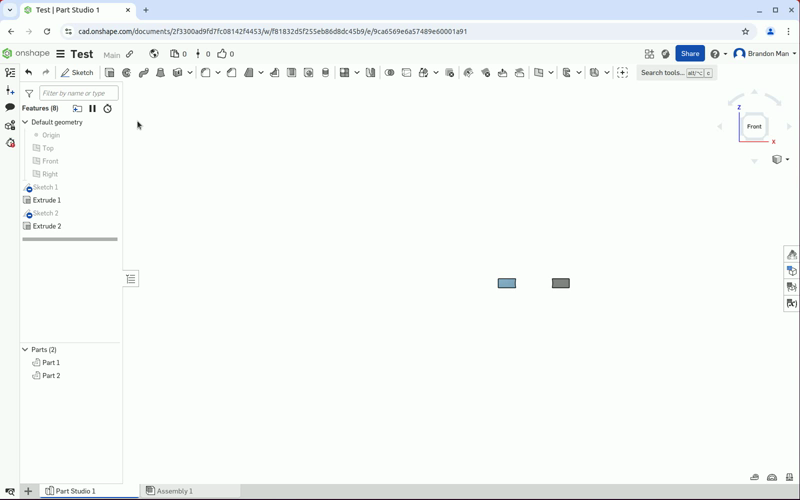
key(shift+h)
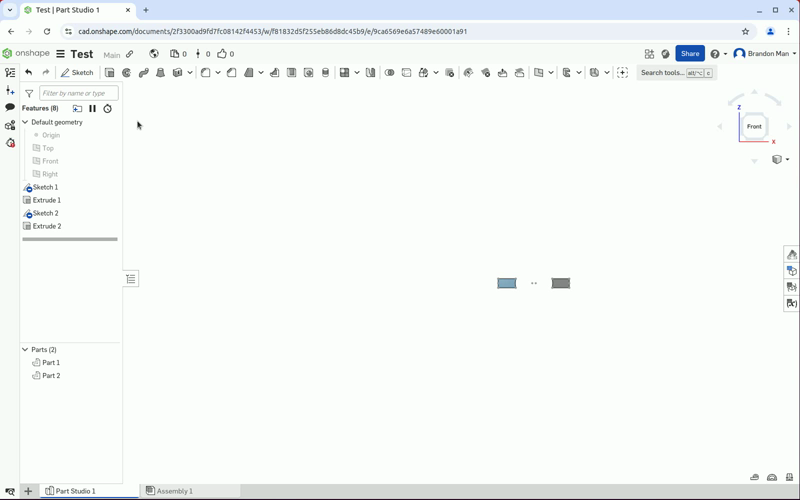
key(shift+h)
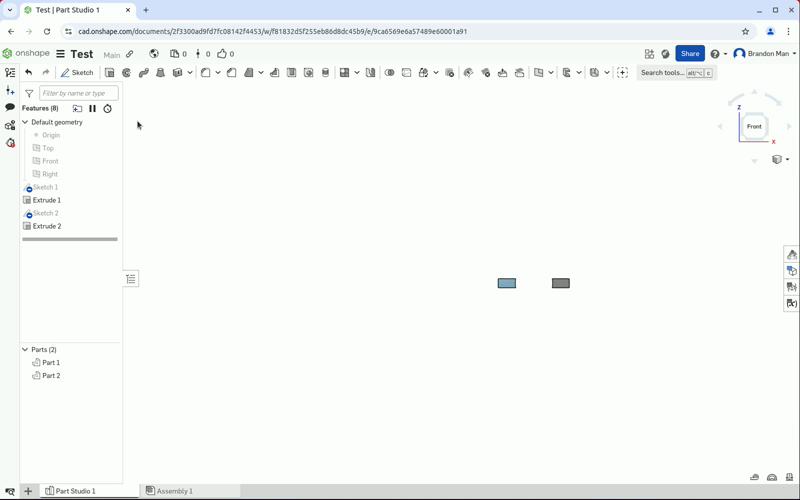
mouse_move(73, 189)
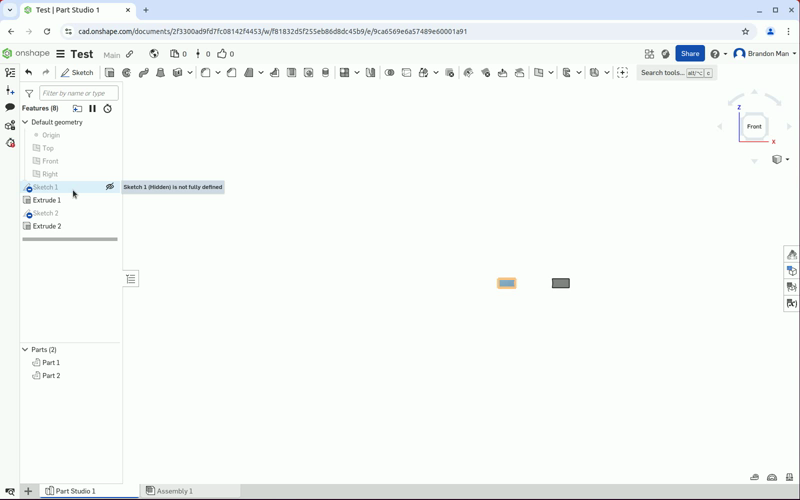
click(73, 189)
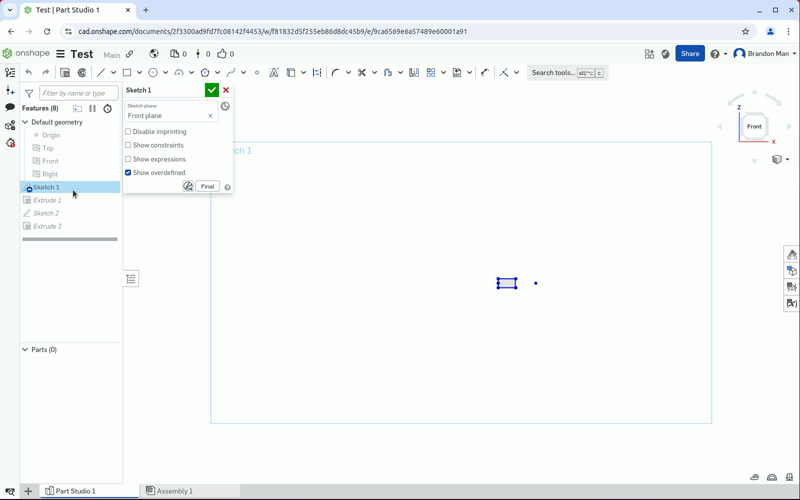
mouse_move(229, 92)
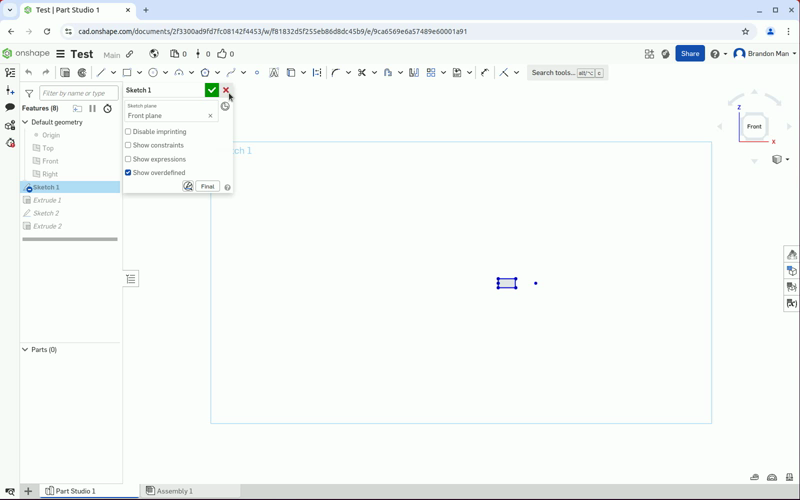
click(229, 92)
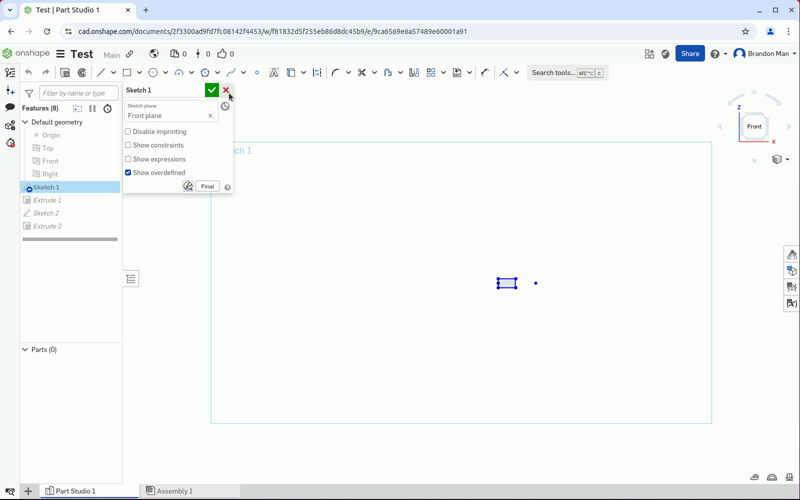
key(shift+s)
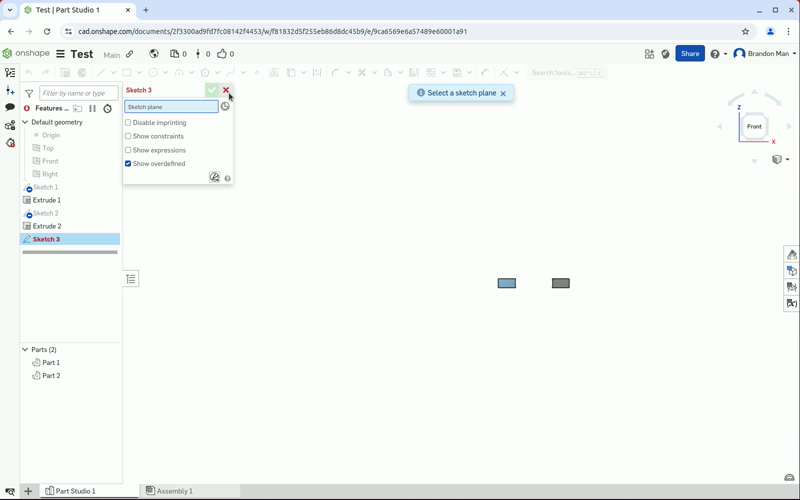
mouse_move(73, 163)
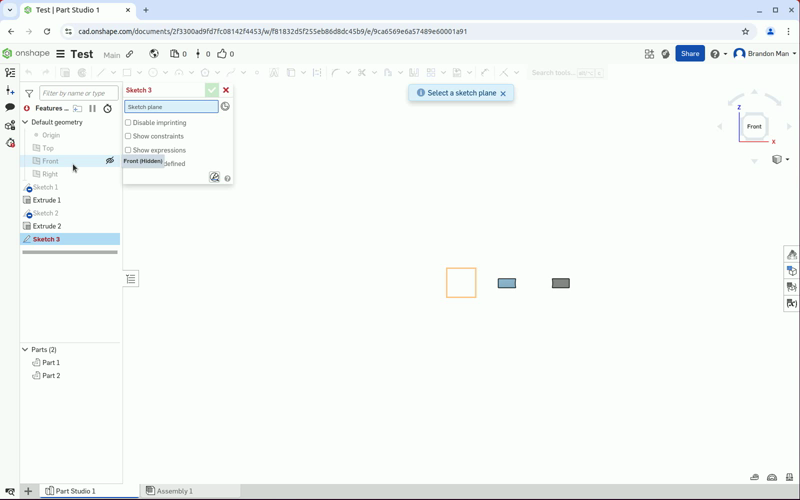
click(73, 163)
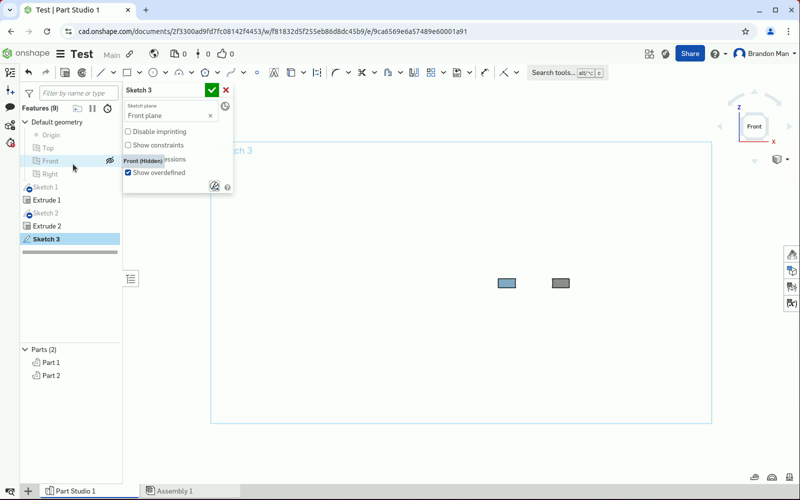
mouse_move(73, 352)
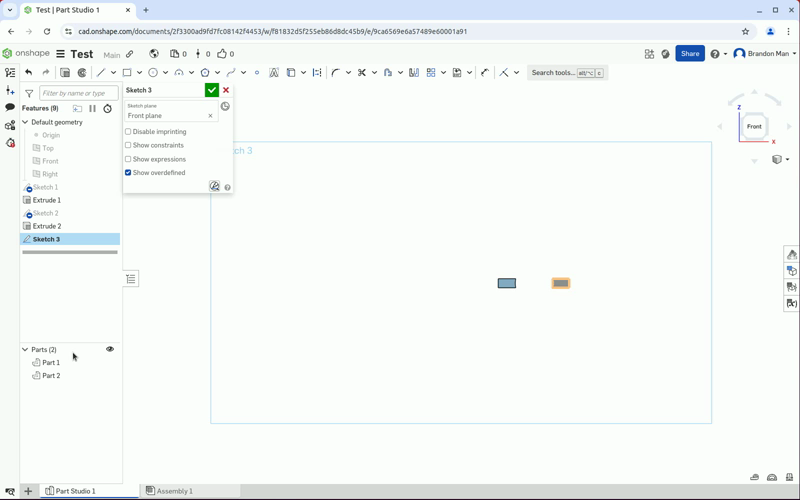
key(y)
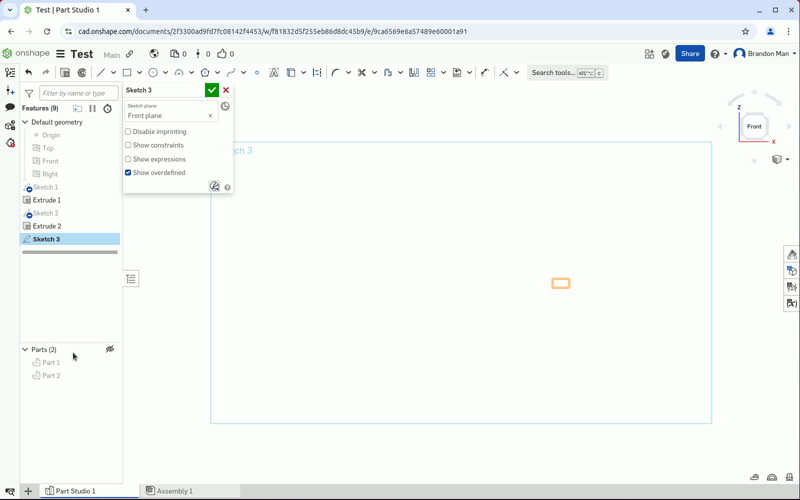
key(c)
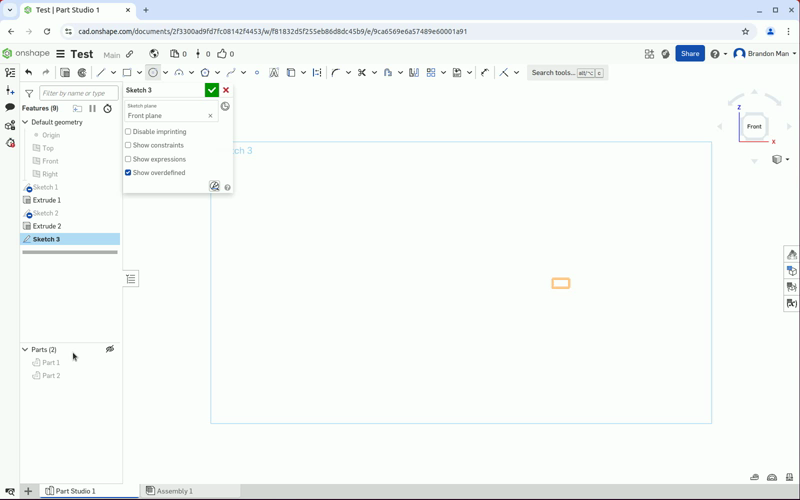
key_down(shift)
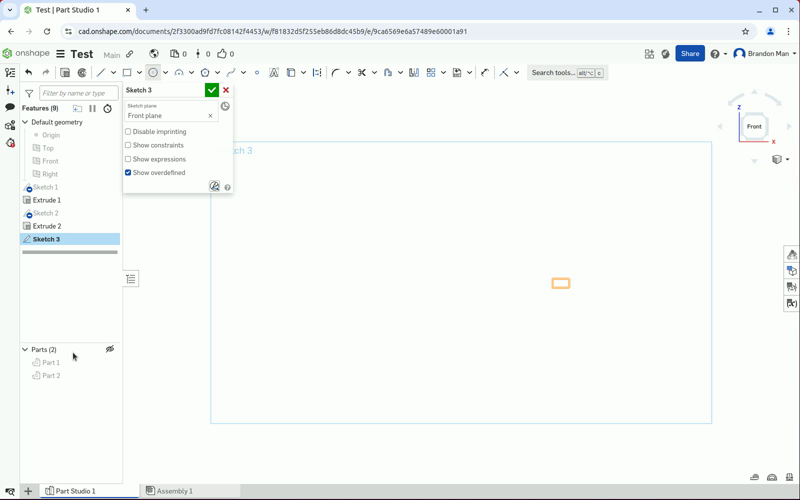
mouse_move(534, 282)
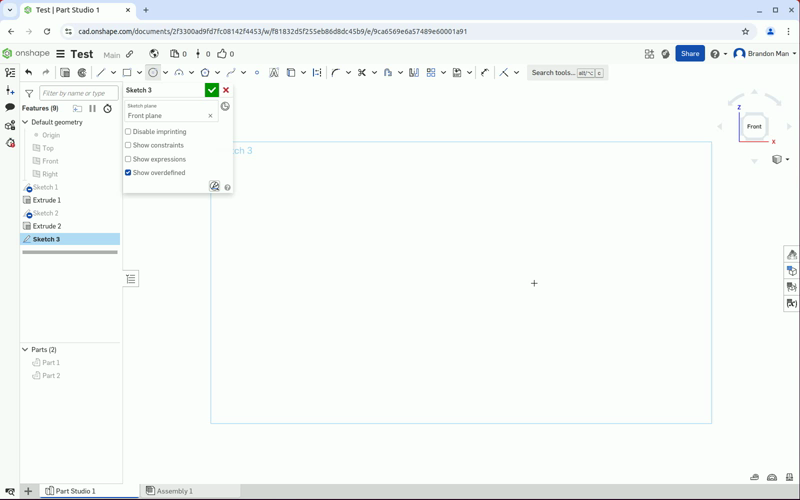
click(534, 282)
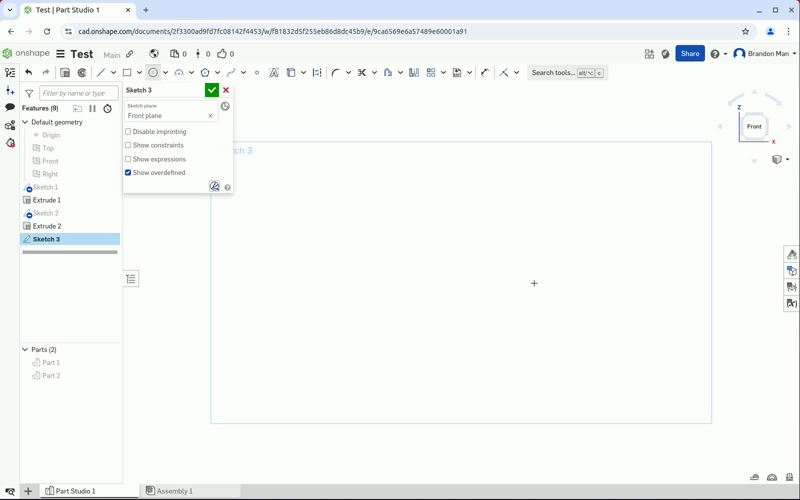
key_up(shift)
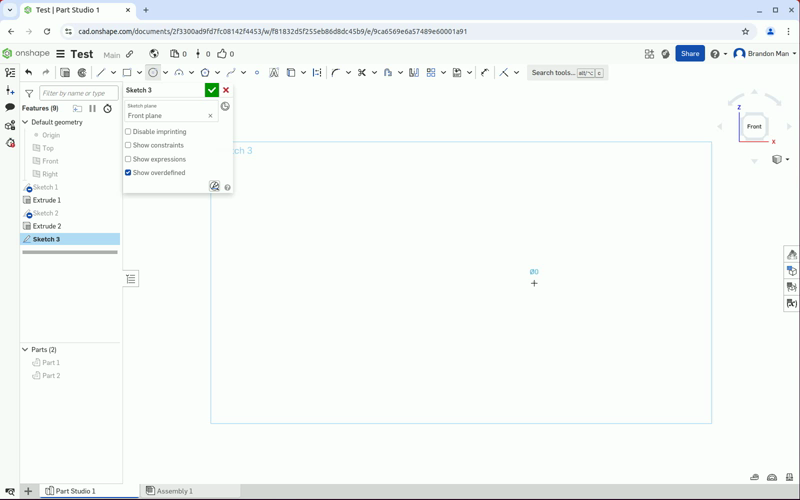
mouse_move(553, 282)
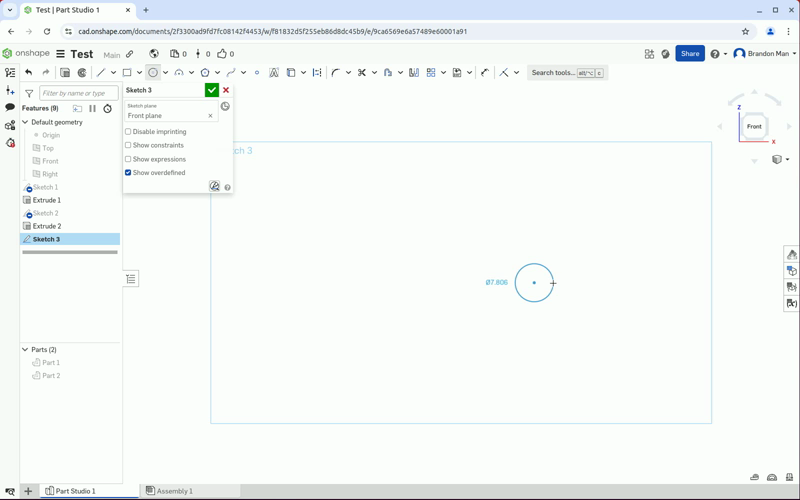
click(553, 282)
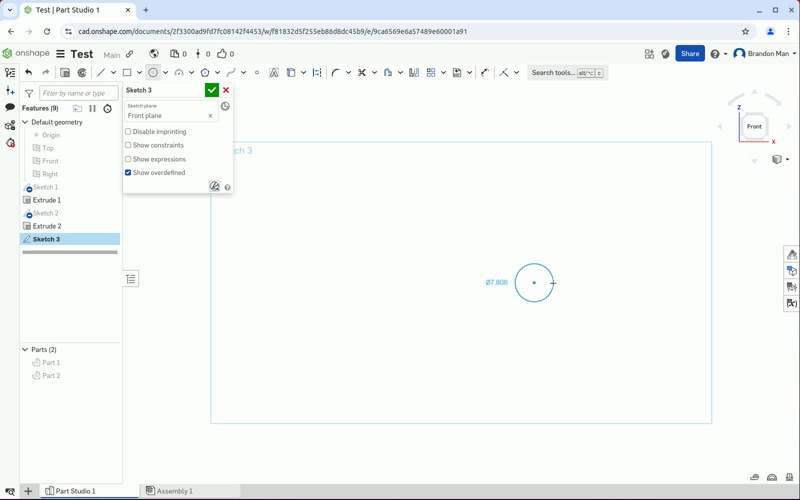
key(esc)
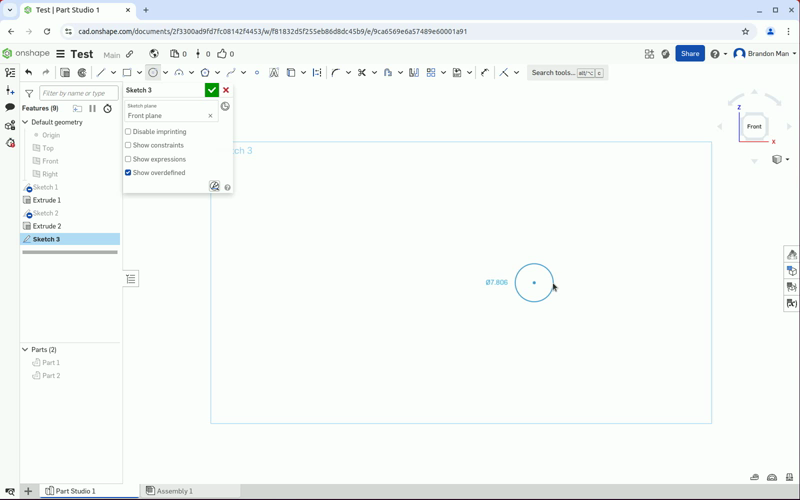
key(c)
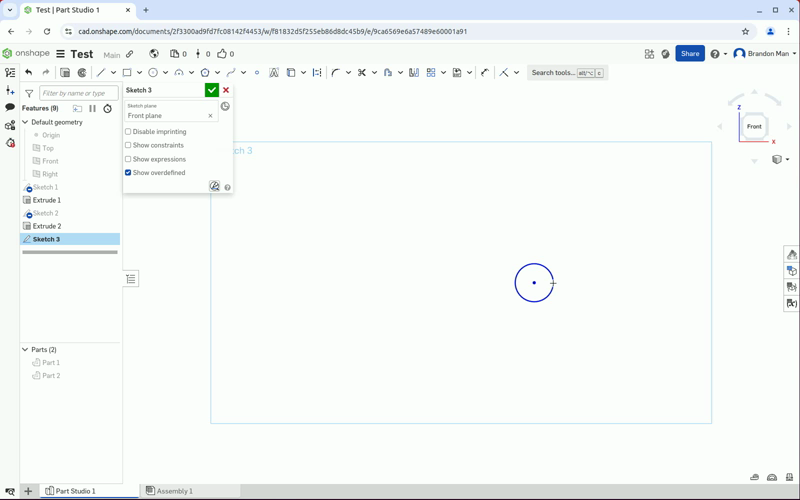
key_down(shift)
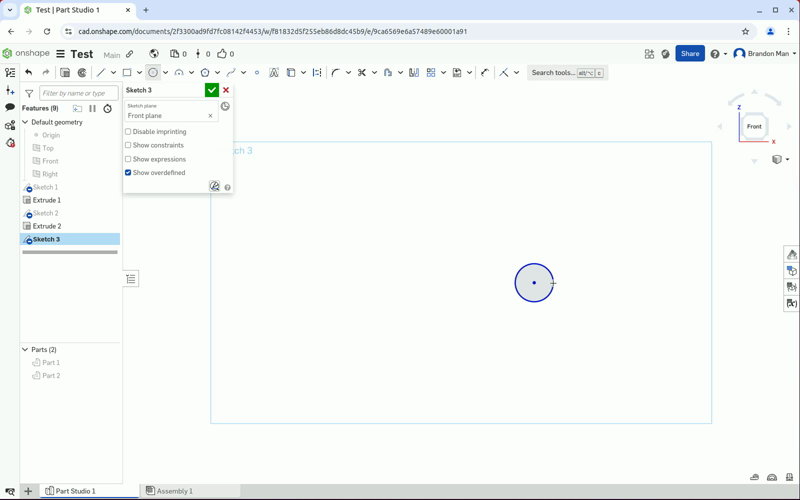
mouse_move(534, 282)
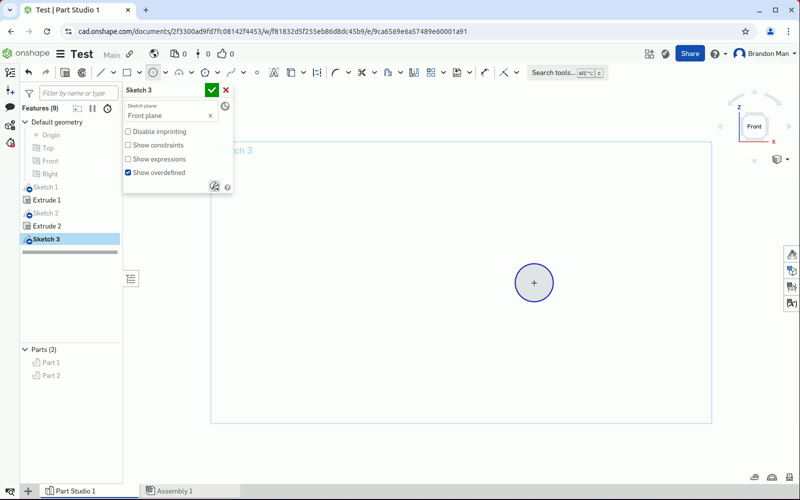
click(534, 282)
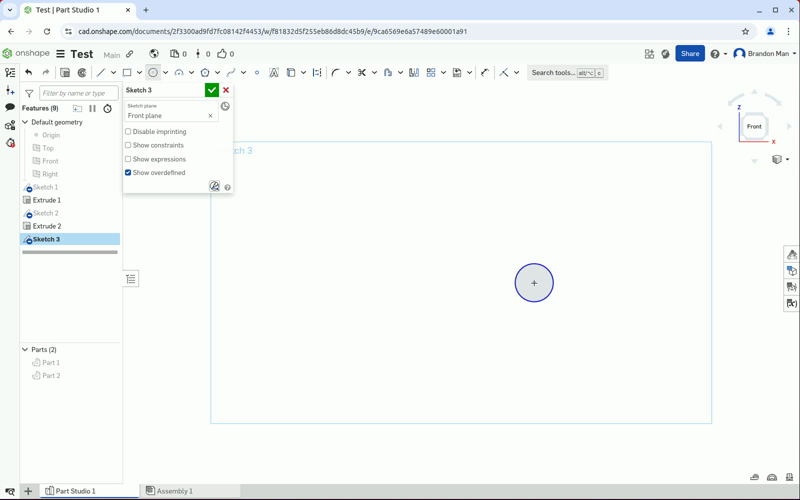
key_up(shift)
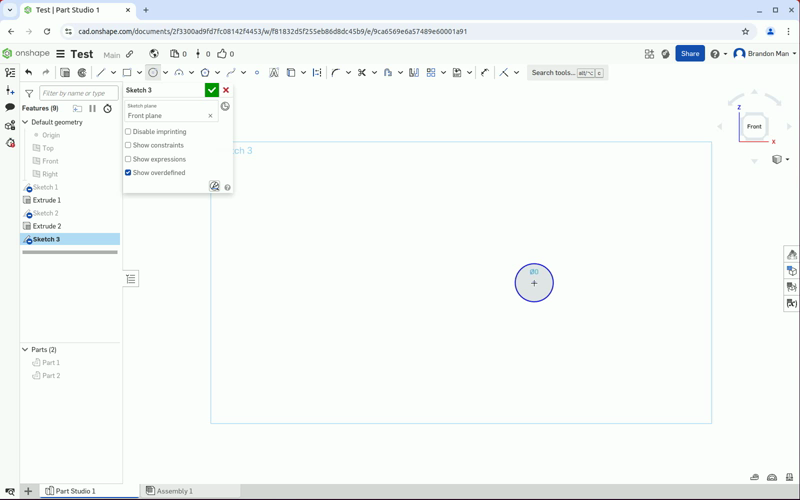
mouse_move(551, 282)
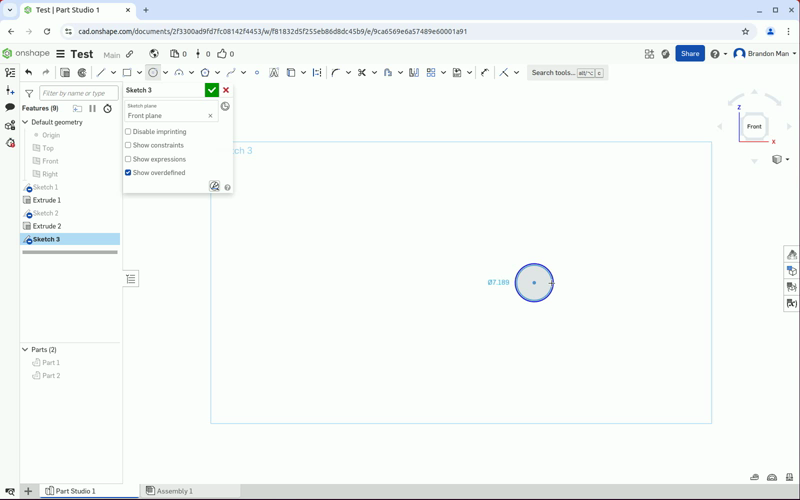
scroll(6)
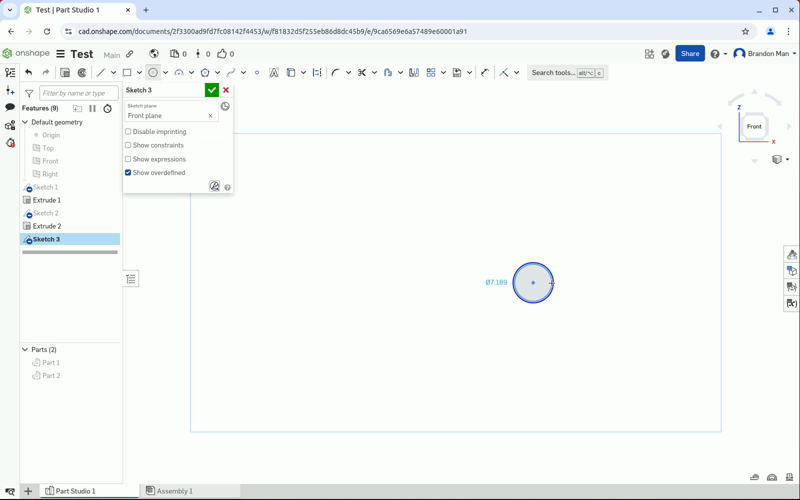
scroll(6)
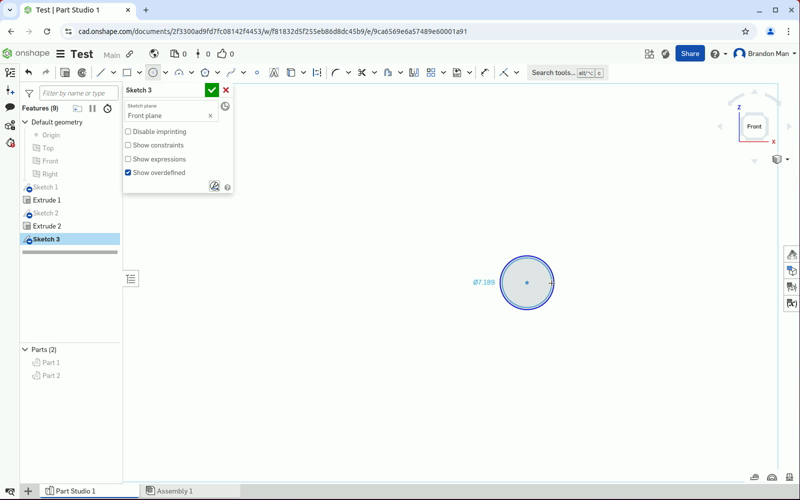
scroll(6)
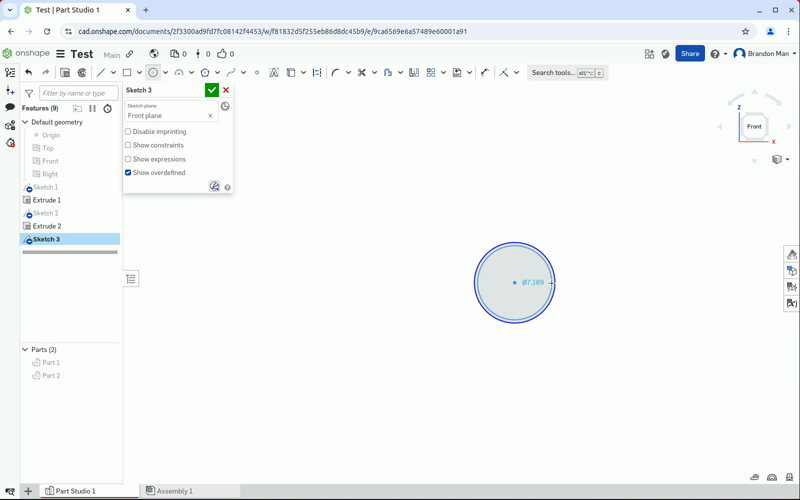
scroll(6)
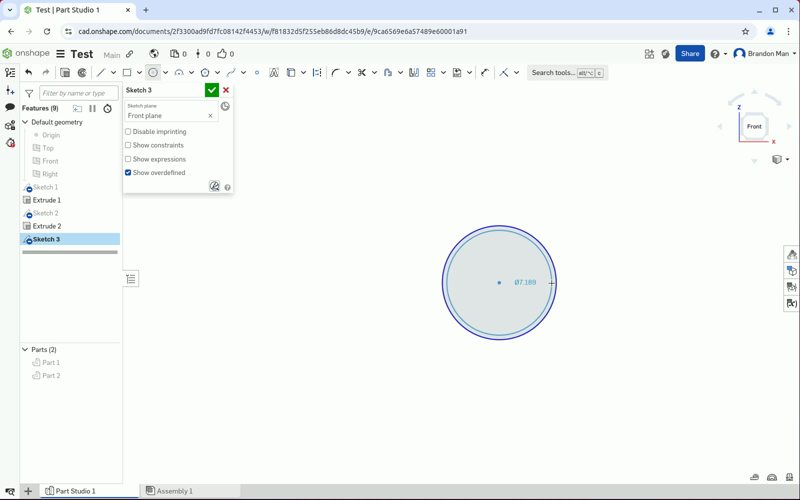
scroll(6)
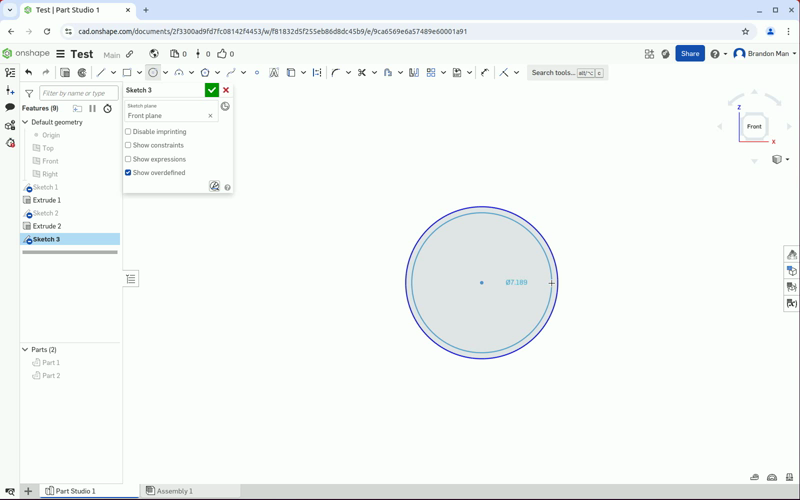
scroll(6)
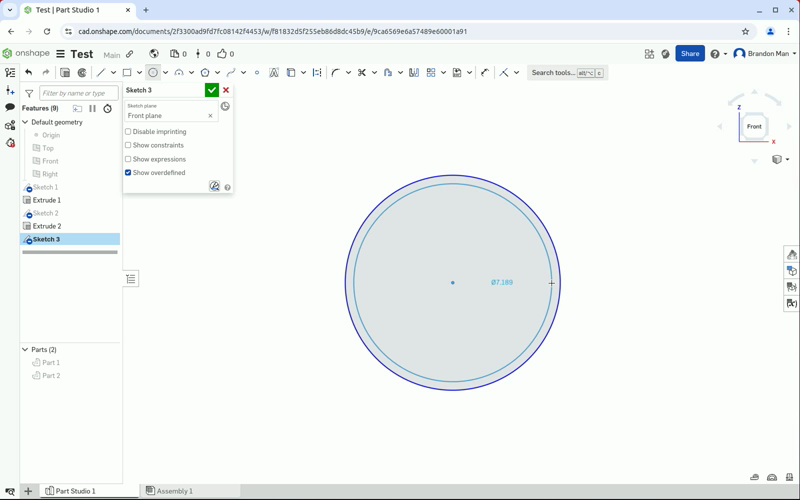
scroll(6)
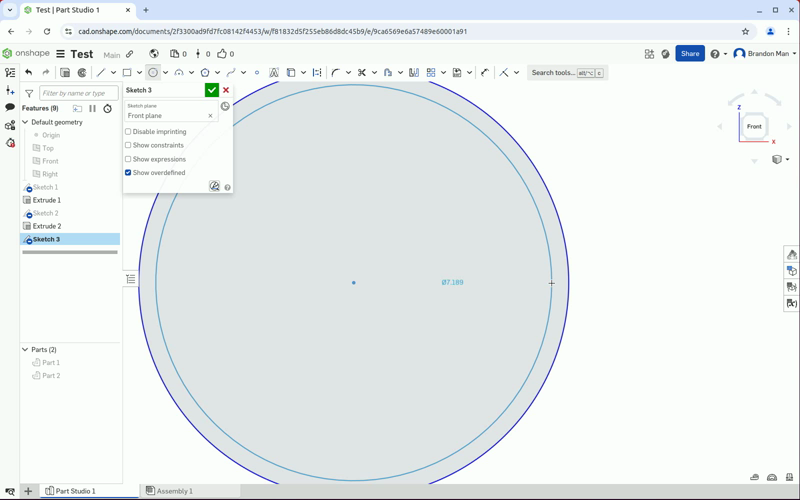
click(551, 282)
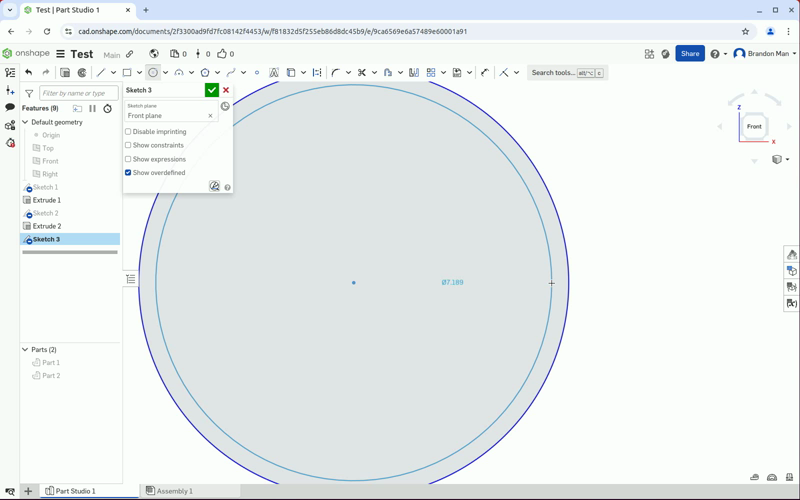
scroll(-6)
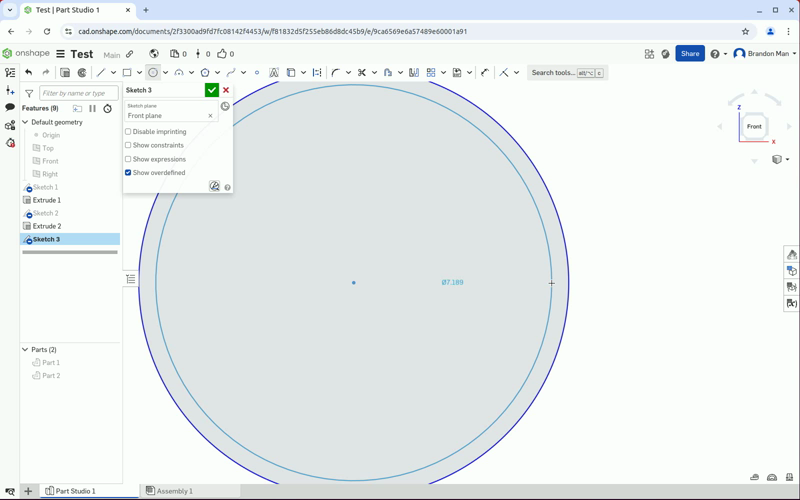
scroll(-6)
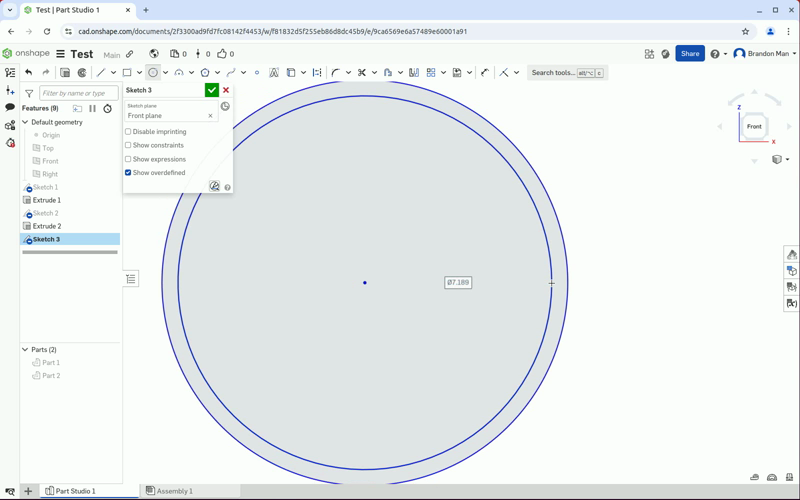
scroll(-6)
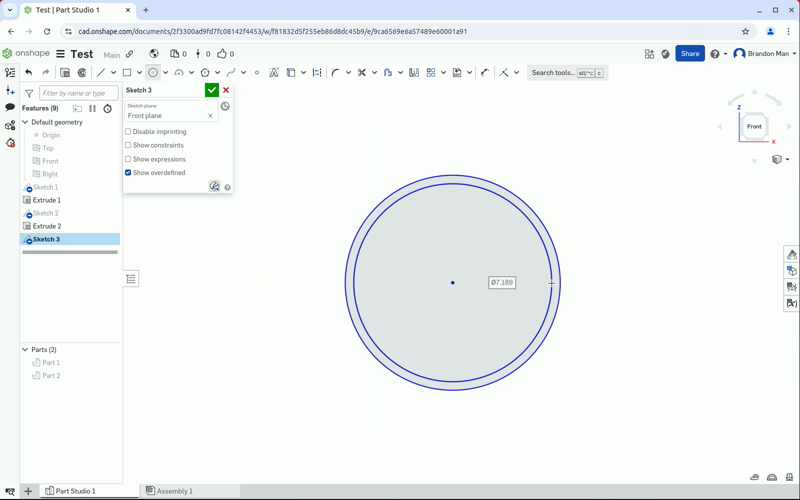
scroll(-6)
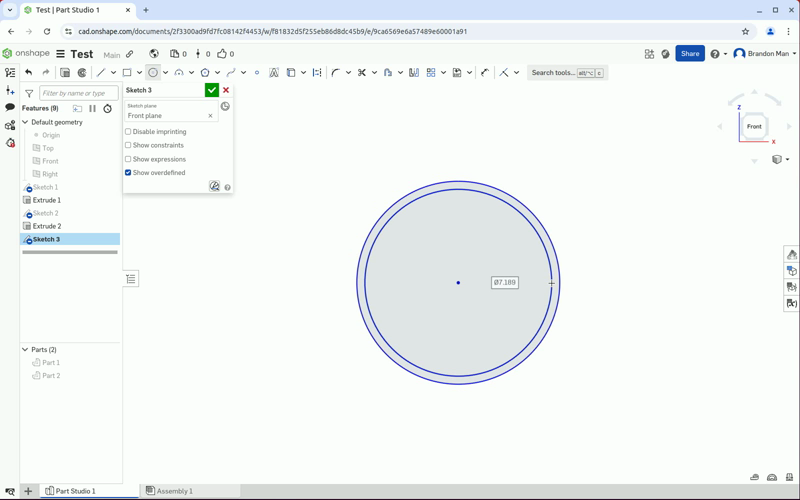
scroll(-6)
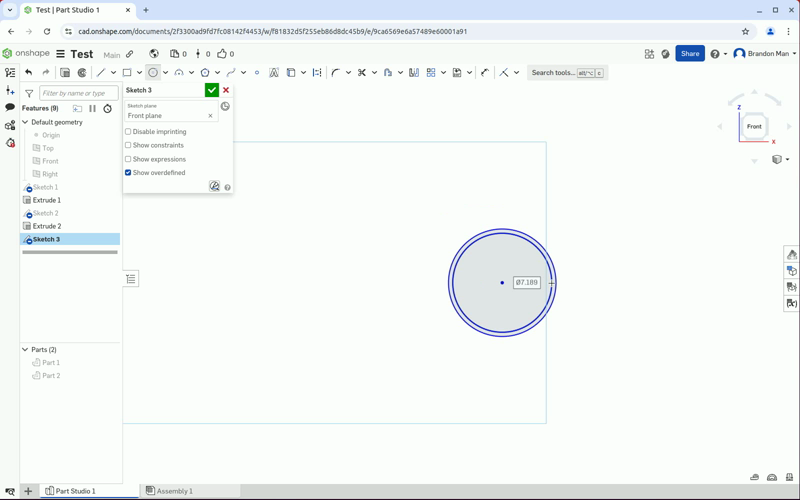
scroll(-6)
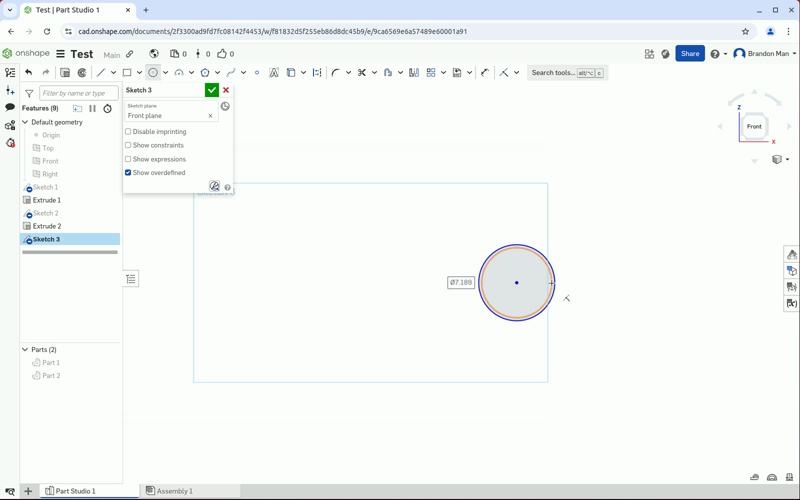
scroll(-6)
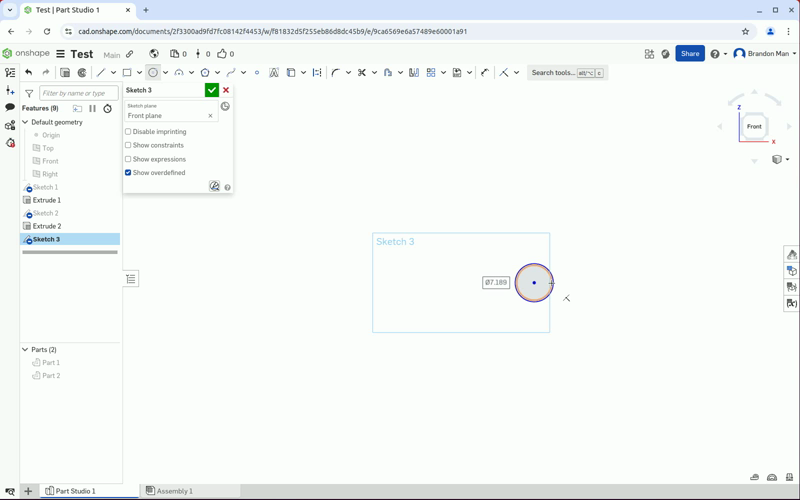
key(esc)
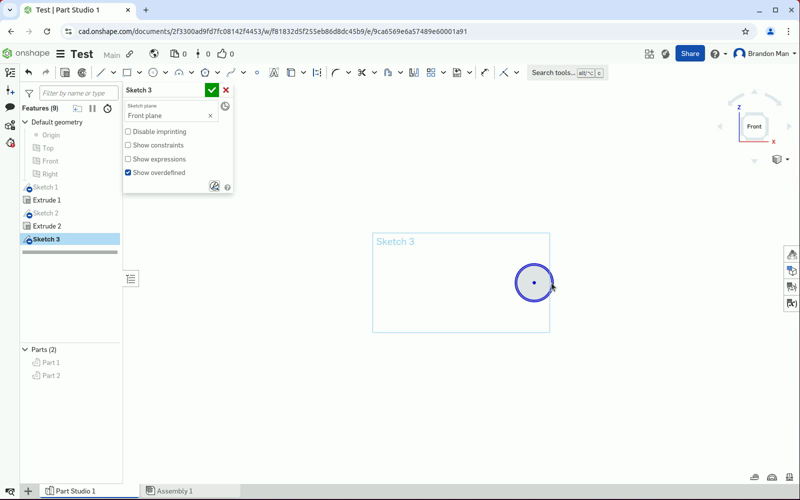
mouse_move(550, 291)
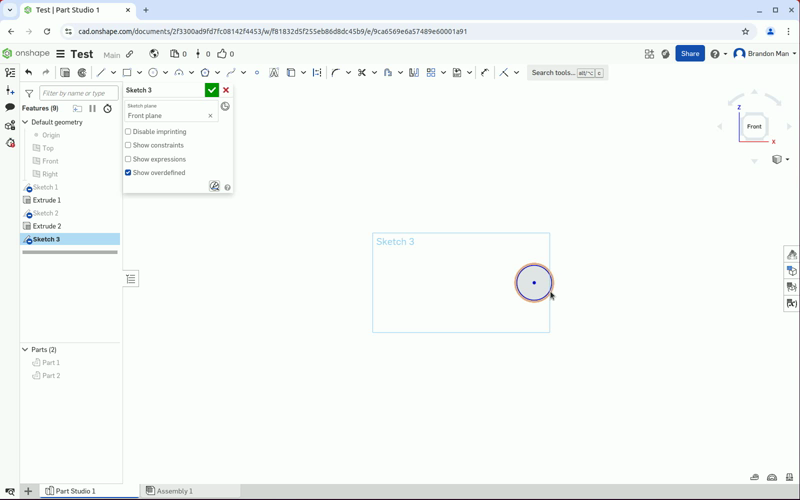
scroll(6)
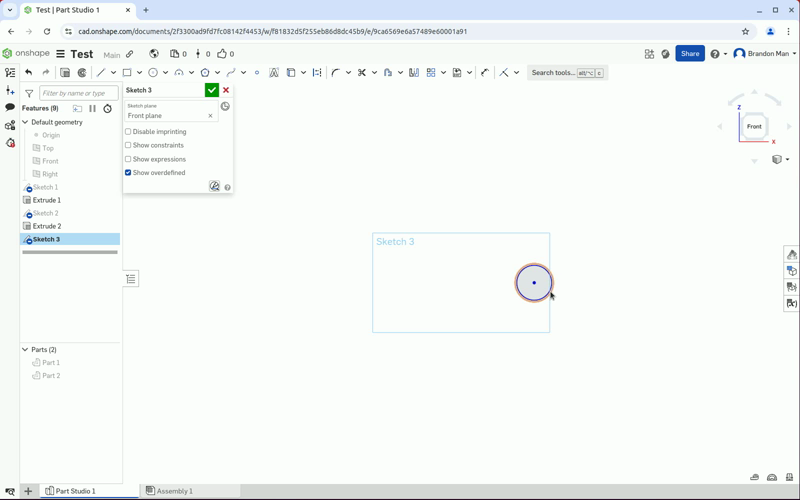
scroll(6)
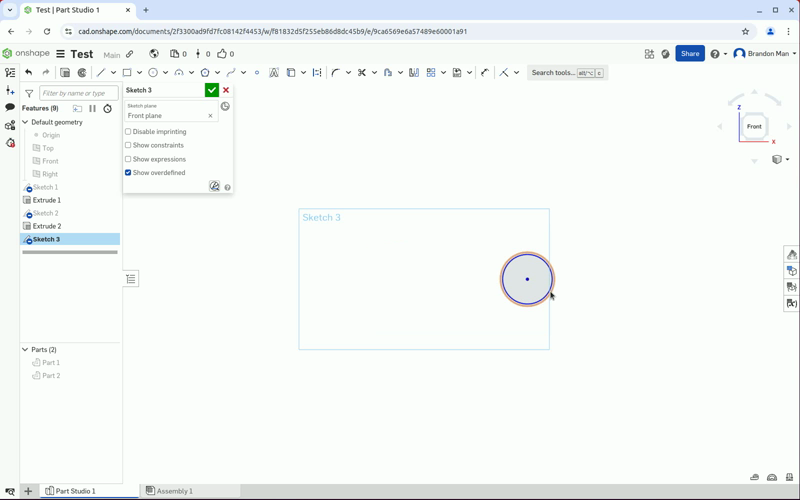
scroll(6)
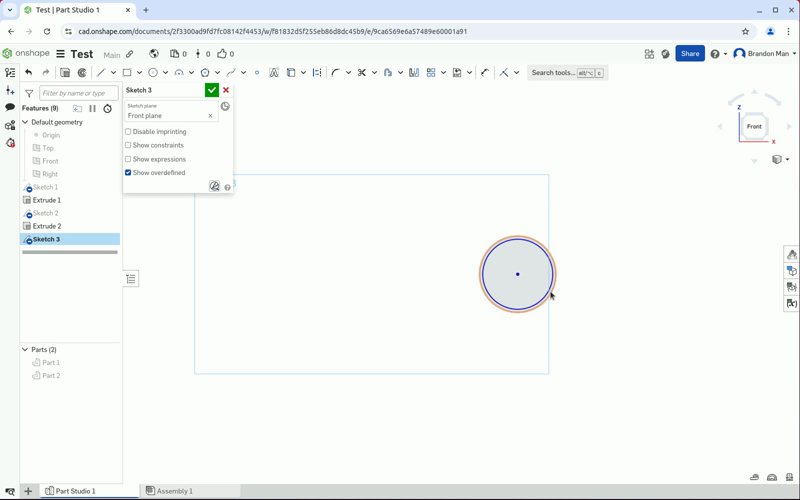
scroll(6)
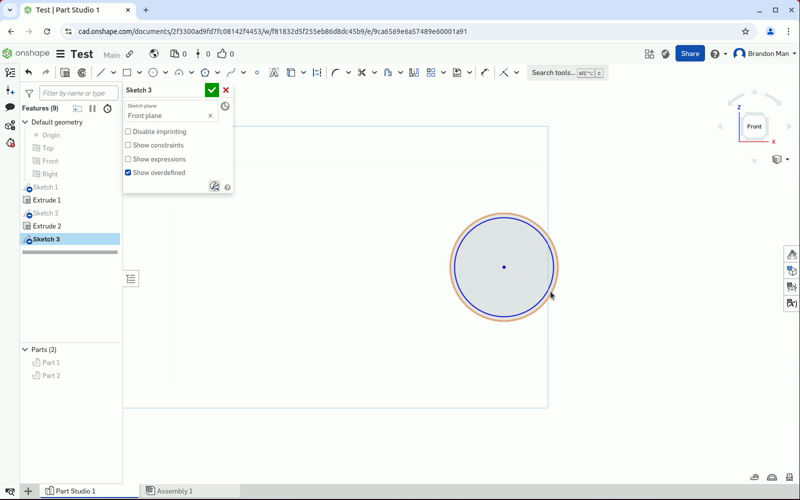
scroll(6)
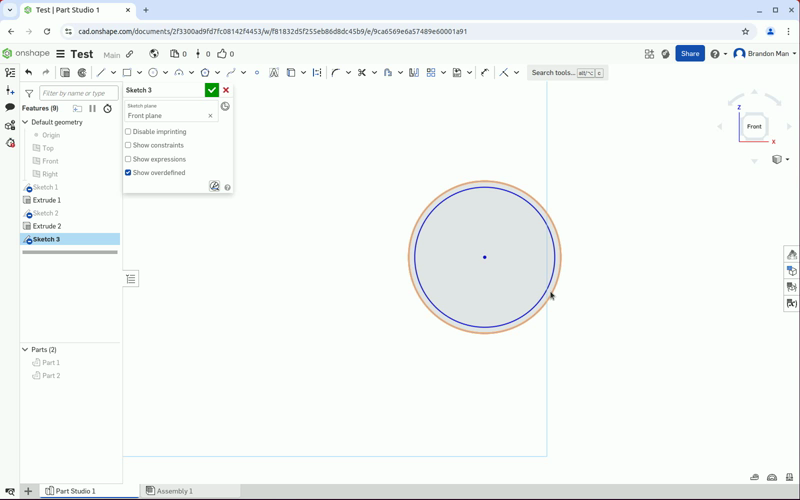
scroll(6)
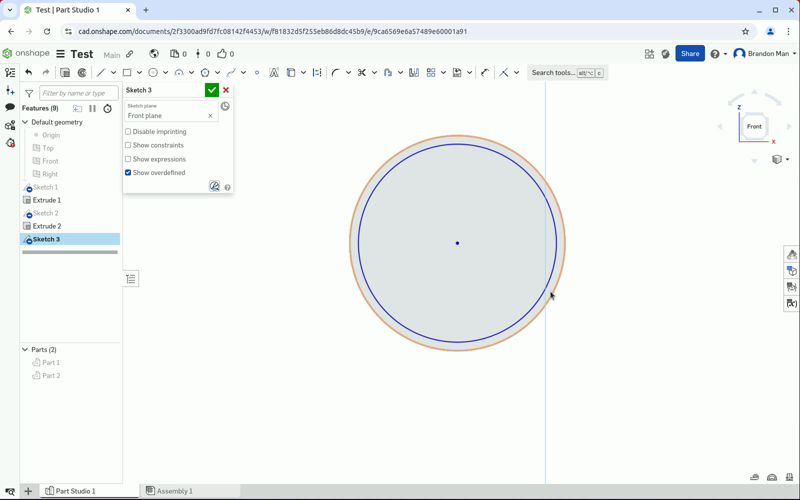
scroll(6)
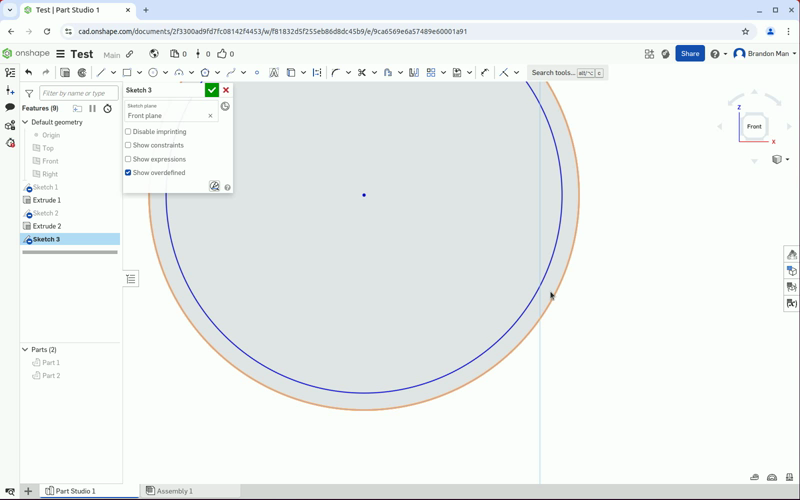
click(550, 291)
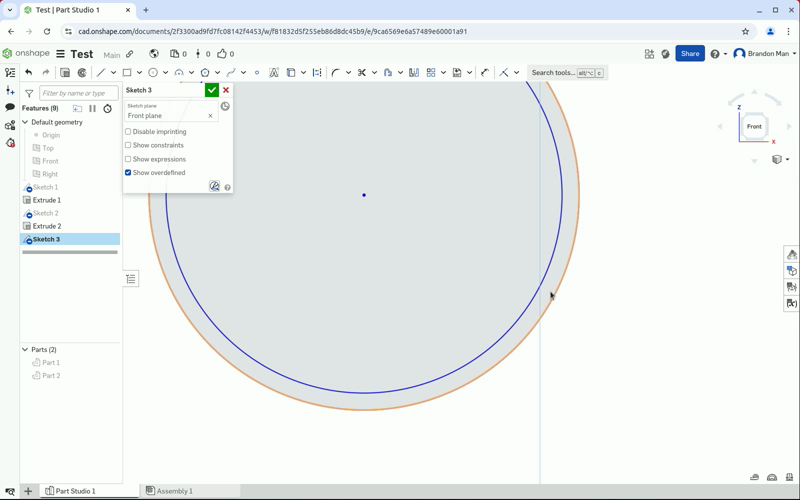
scroll(-6)
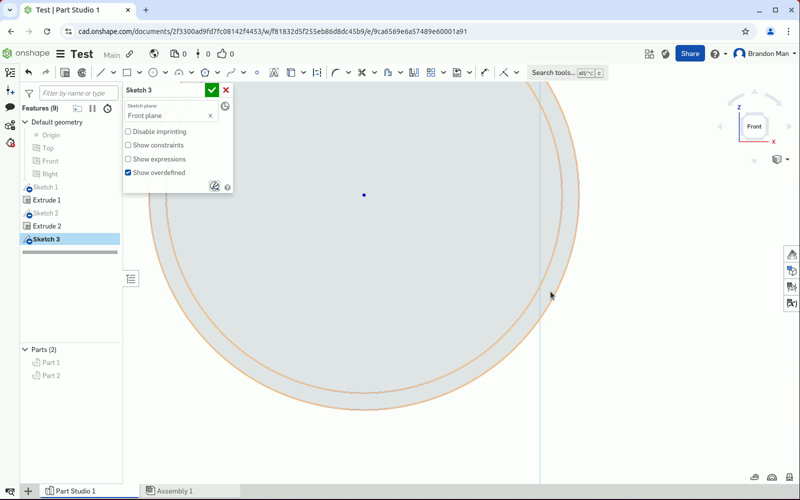
scroll(-6)
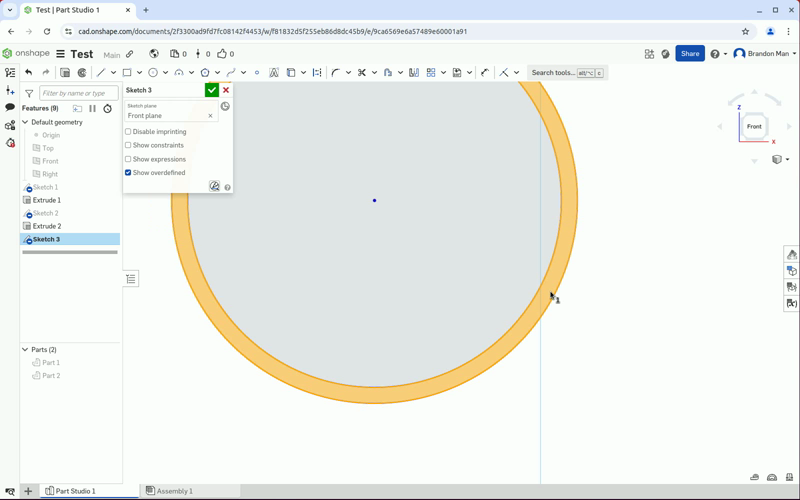
scroll(-6)
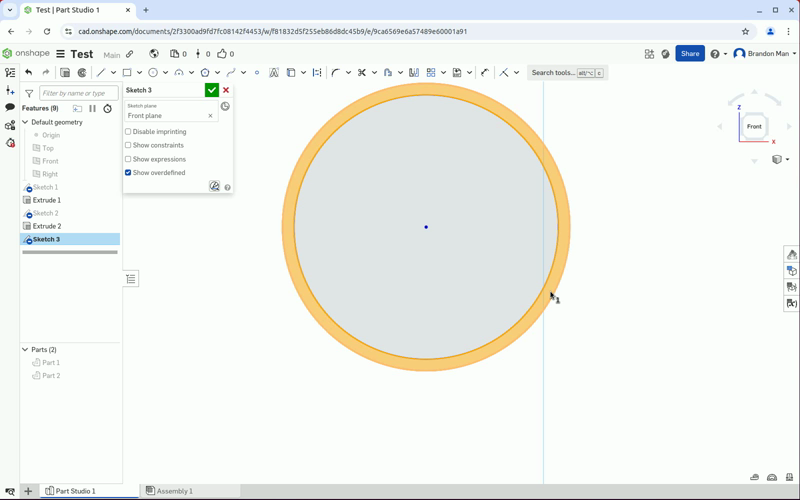
scroll(-6)
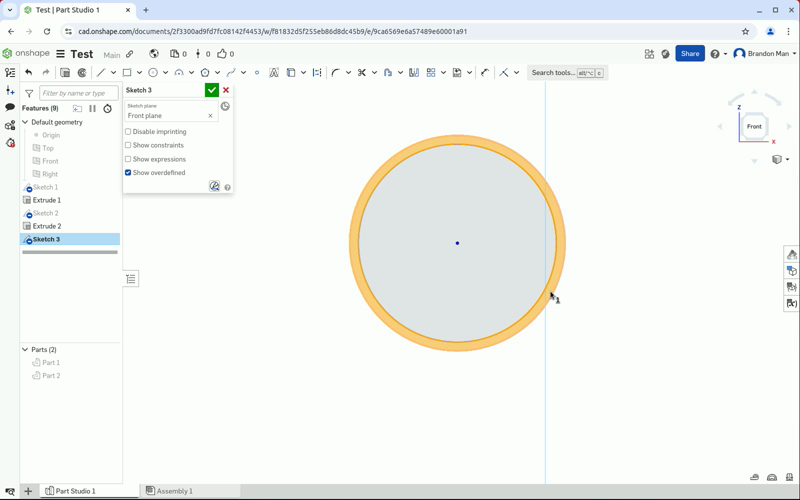
scroll(-6)
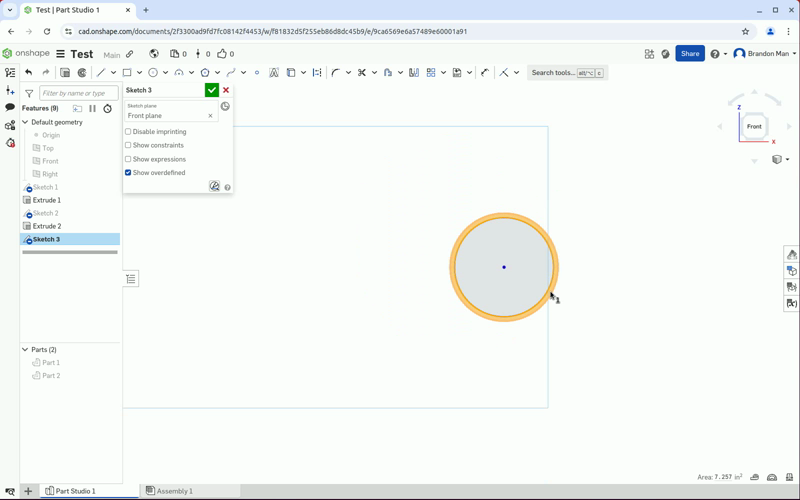
scroll(-6)
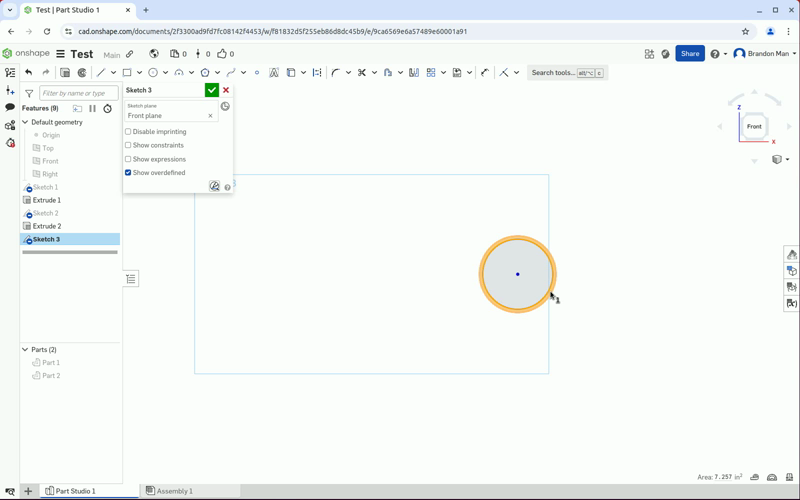
scroll(-6)
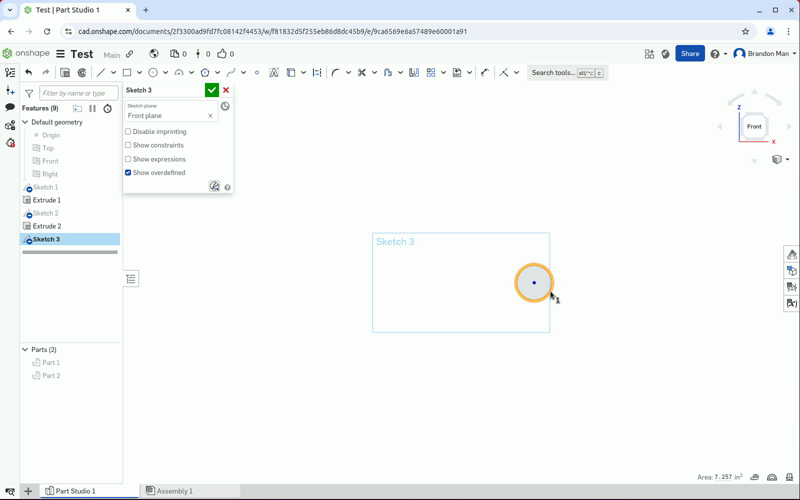
mouse_move(73, 352)
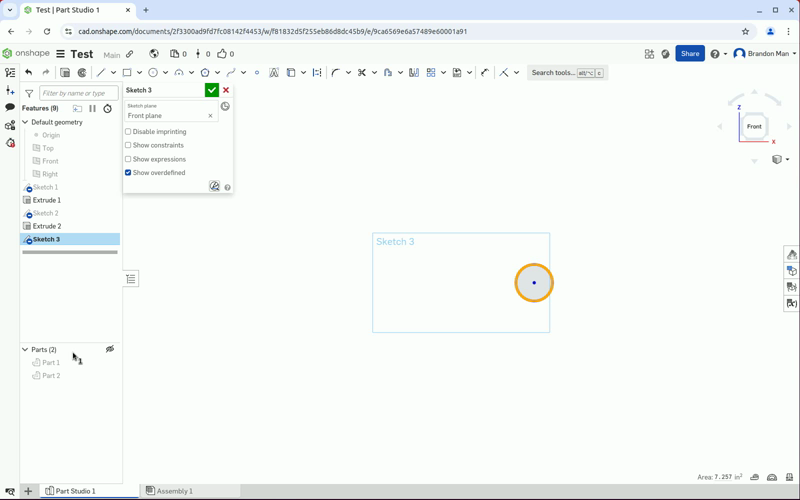
key(shift+y)
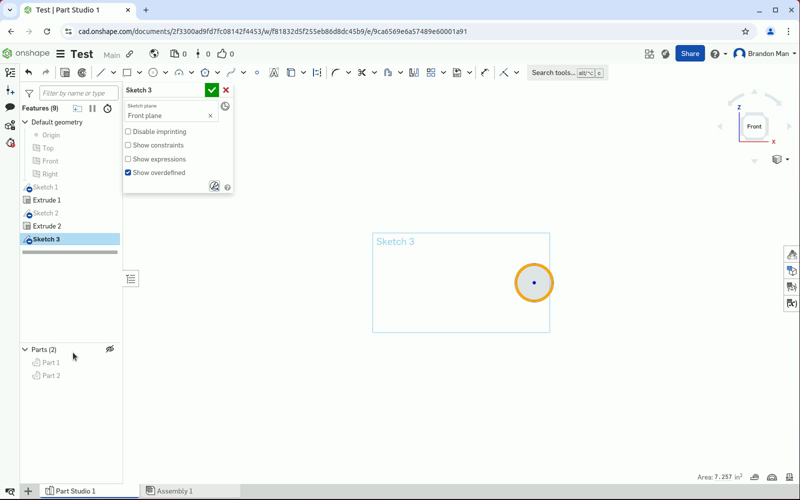
key(shift+e)
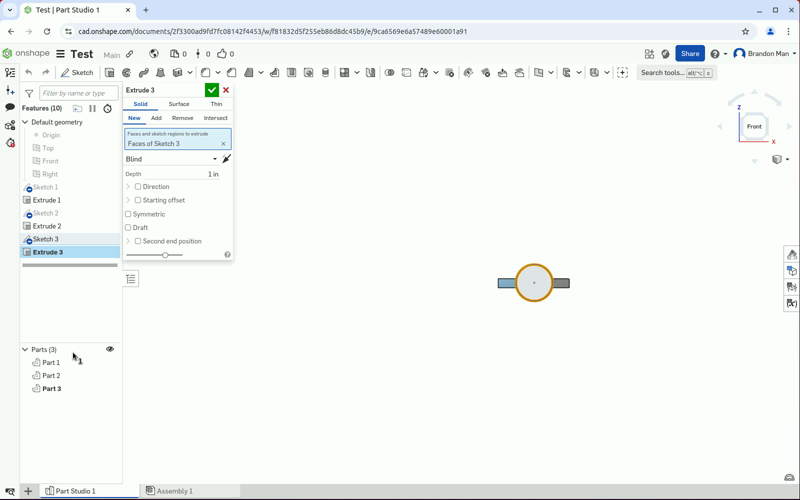
mouse_move(143, 106)
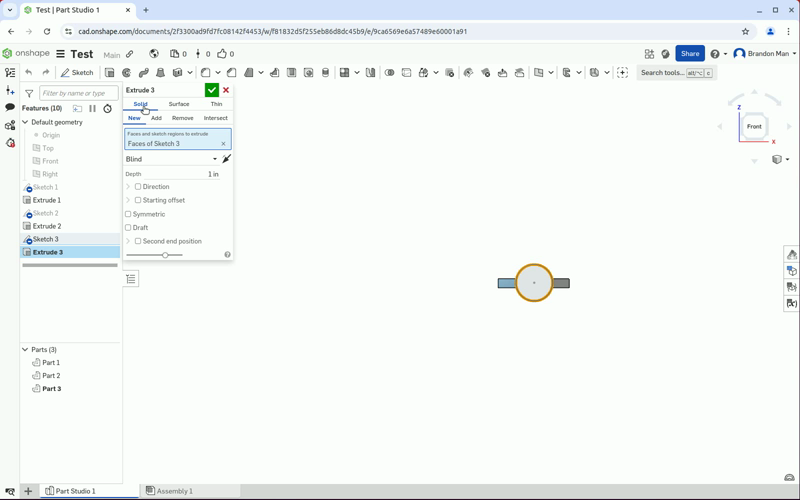
click(143, 106)
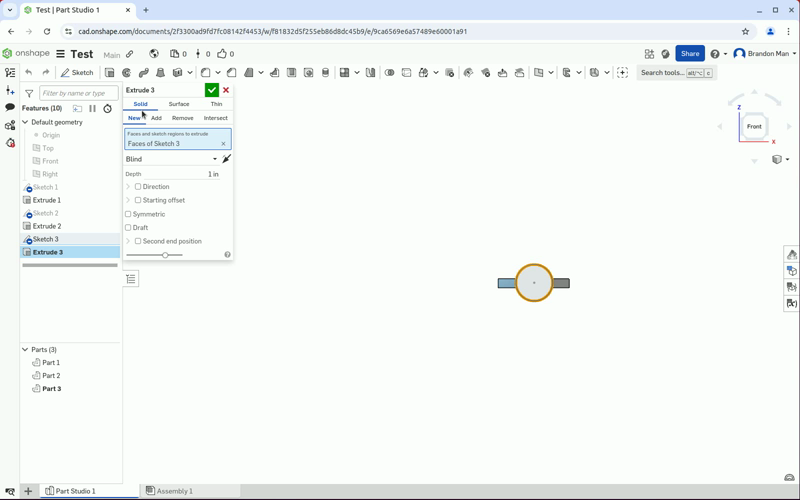
mouse_move(137, 120)
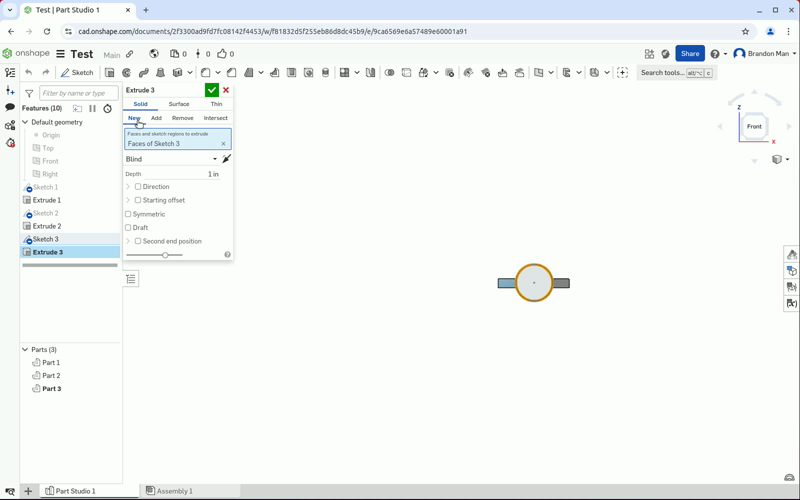
click(137, 120)
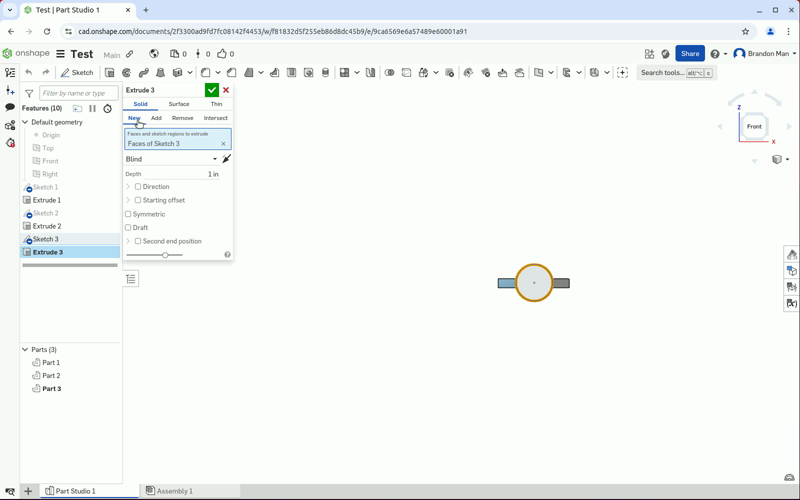
key(tab, 4)
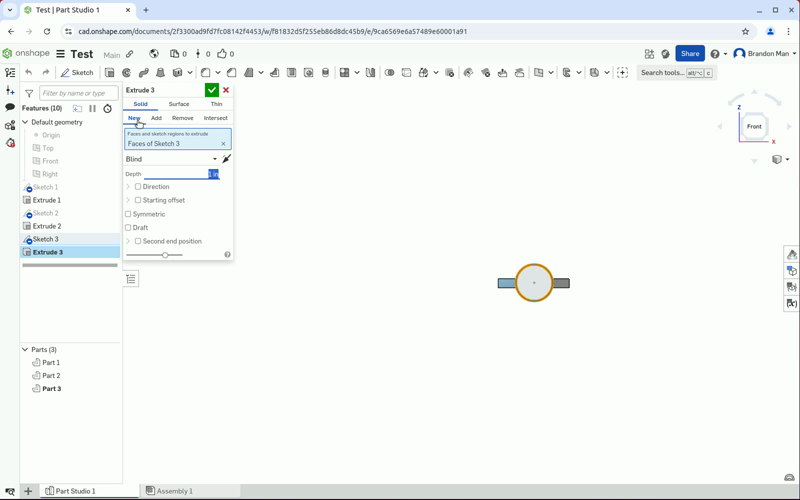
text(0.963)
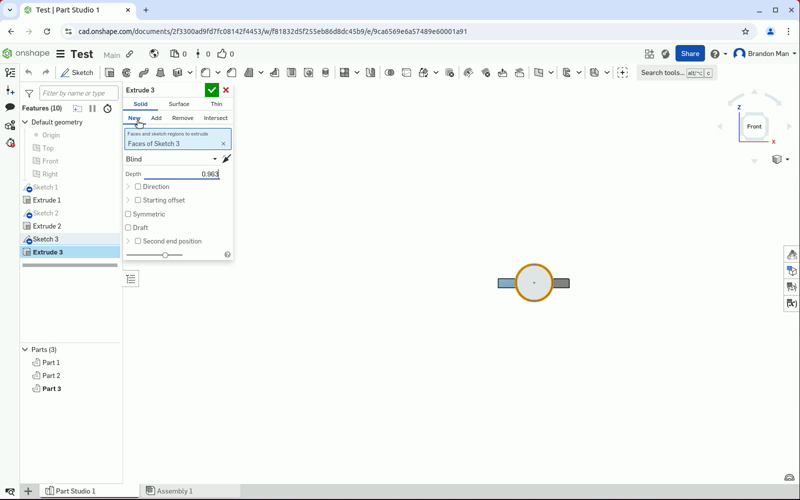
key(enter)
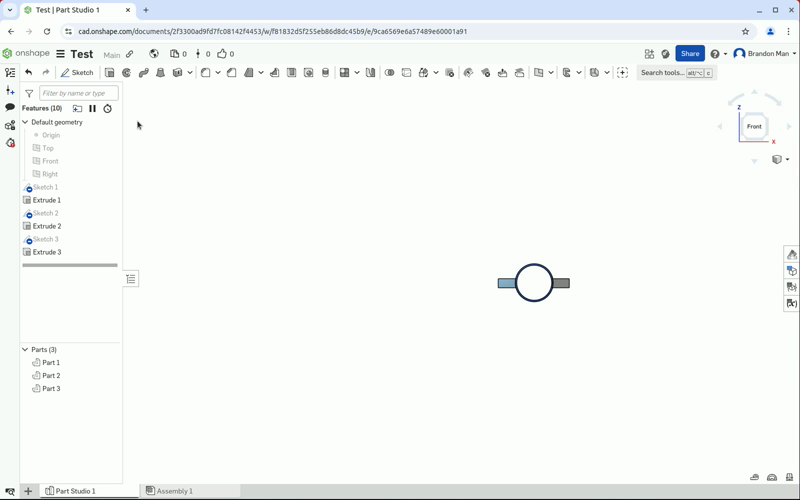
key(shift+h)
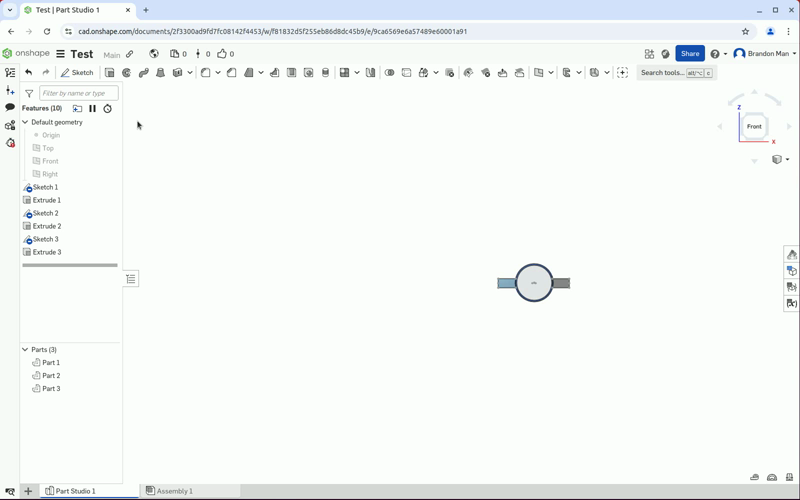
key(shift+h)
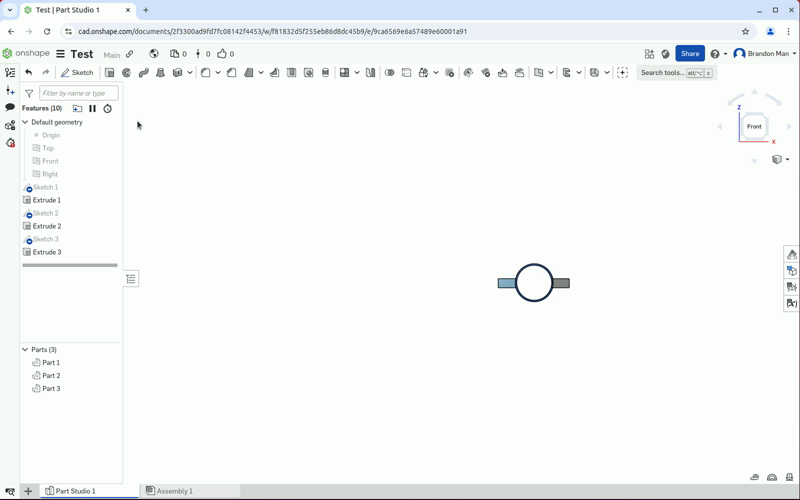
mouse_move(73, 189)
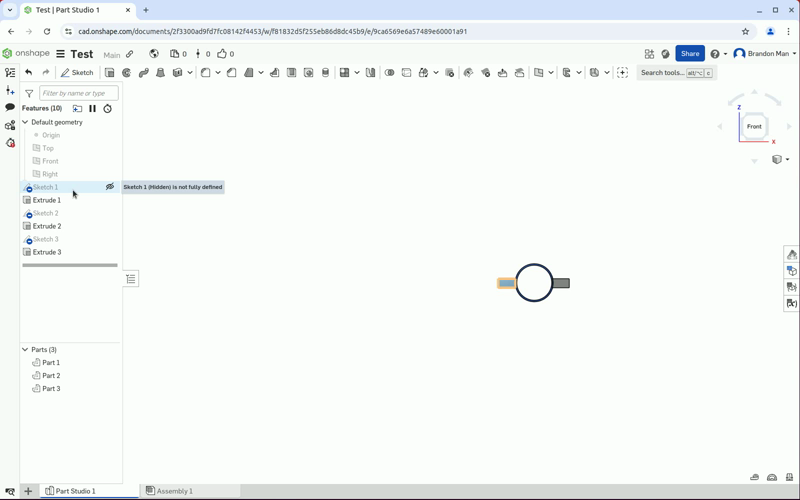
click(73, 189)
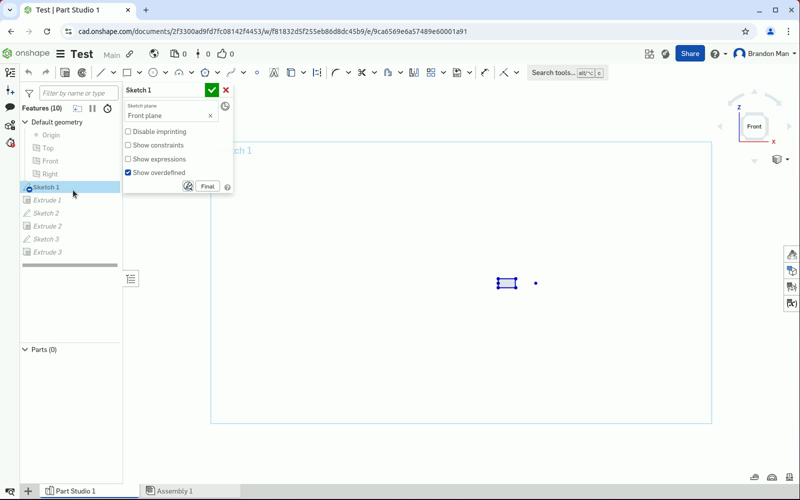
mouse_move(229, 92)
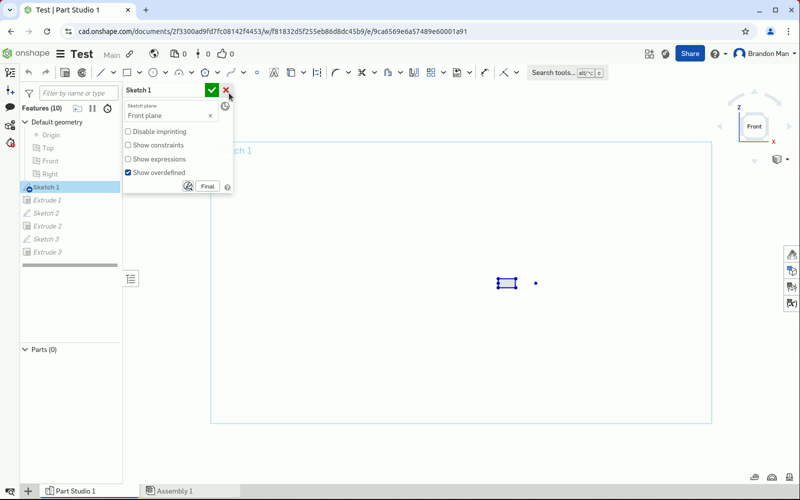
click(229, 92)
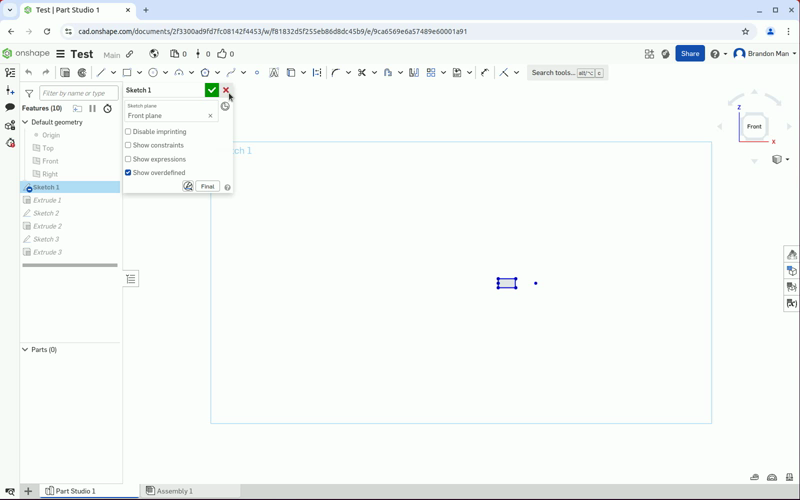
key(shift+s)
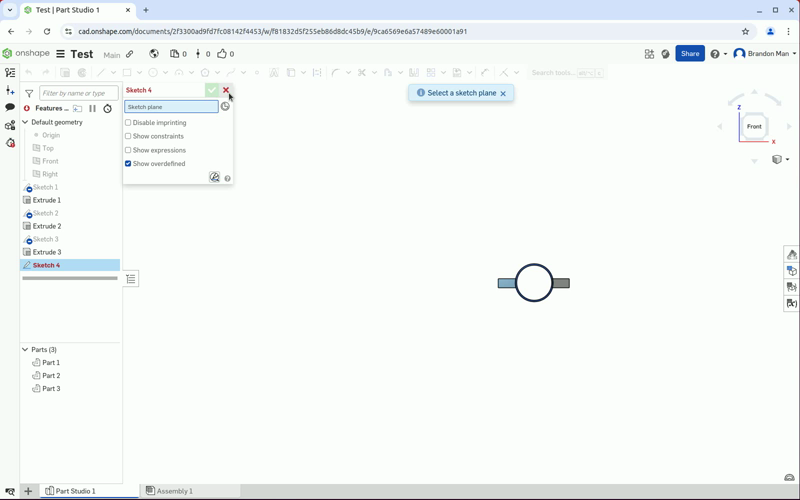
mouse_move(73, 163)
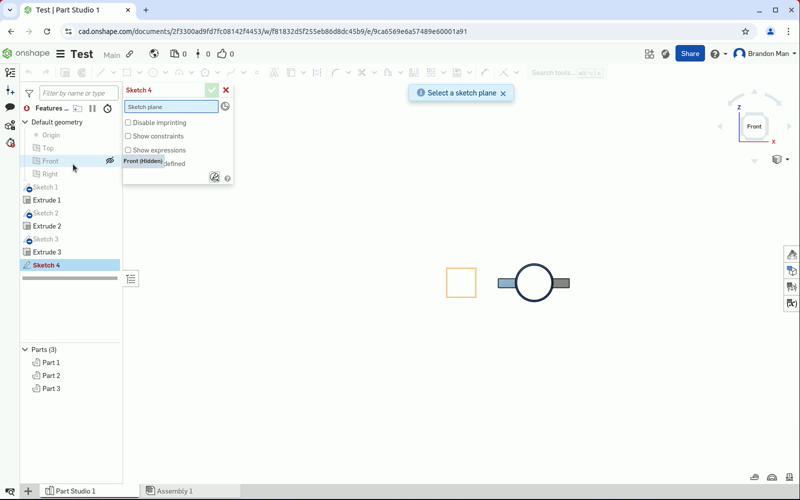
click(73, 163)
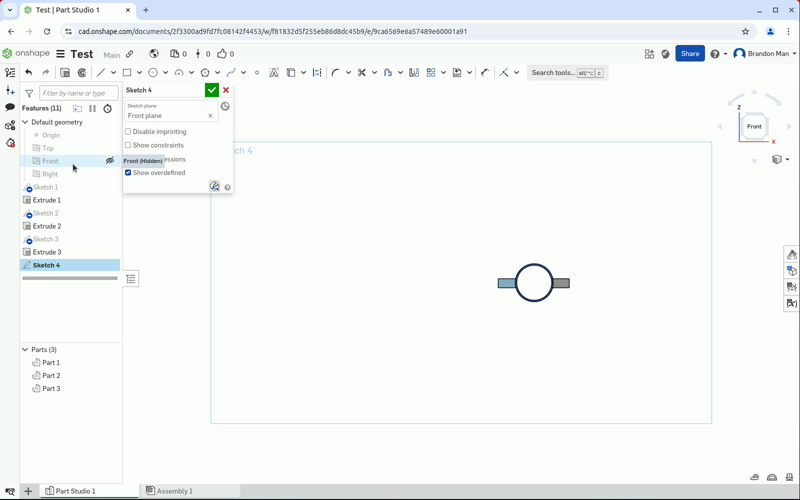
mouse_move(73, 352)
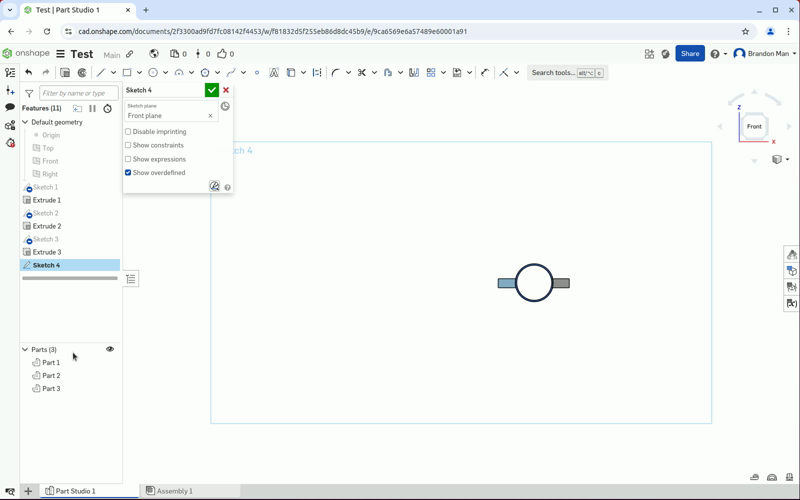
key(y)
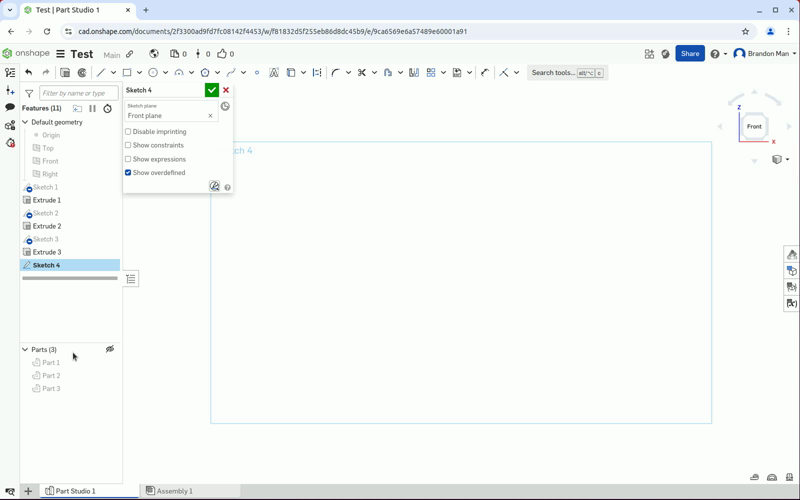
key(c)
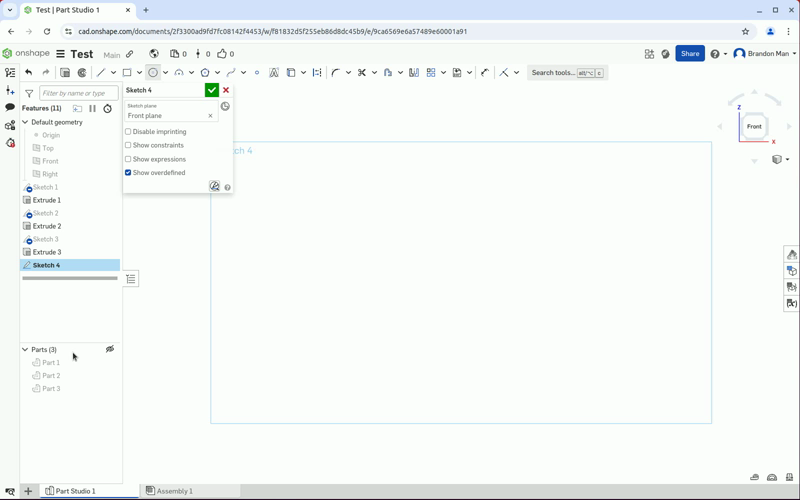
key_down(shift)
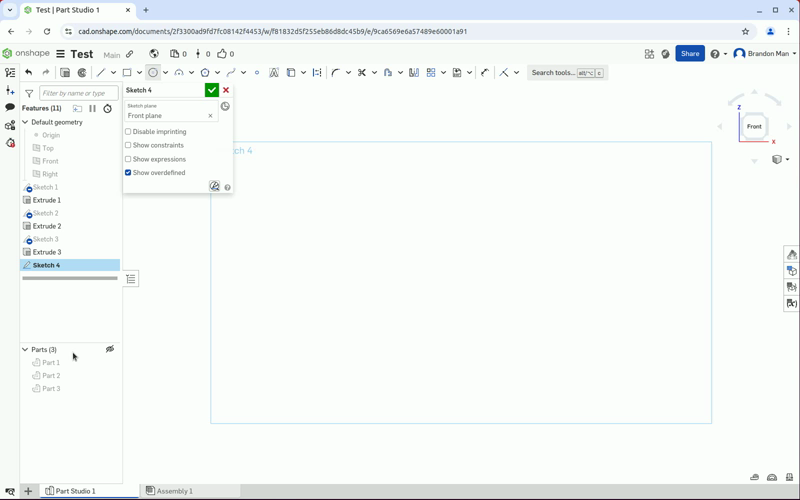
mouse_move(534, 282)
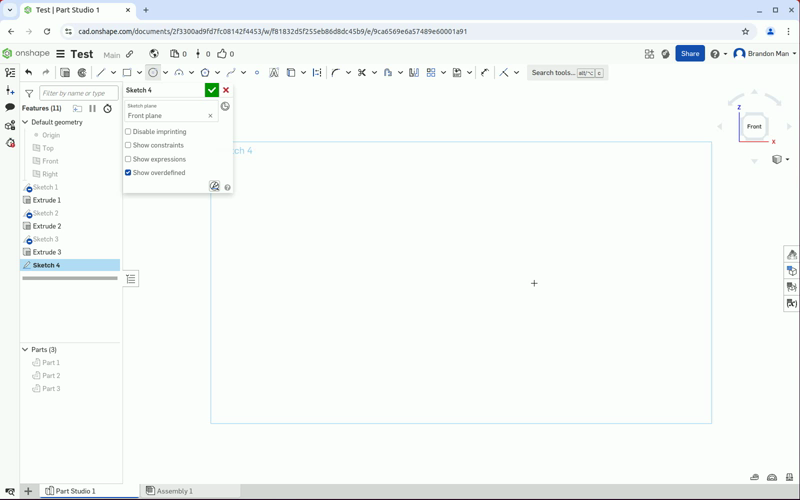
click(534, 282)
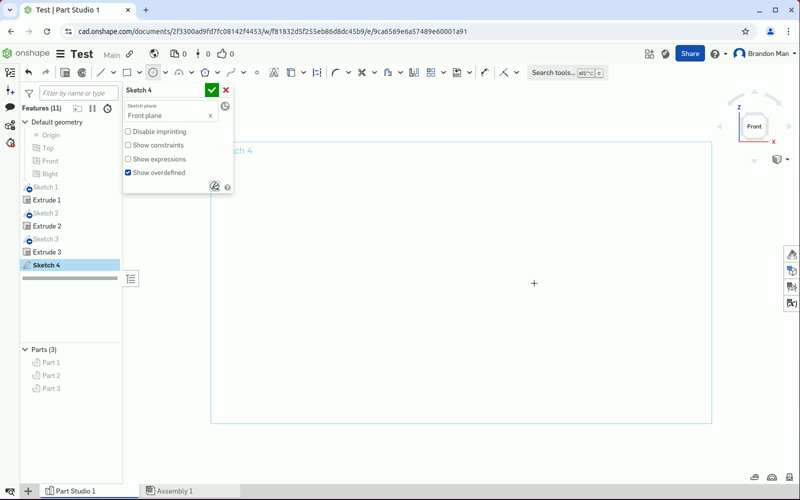
key_up(shift)
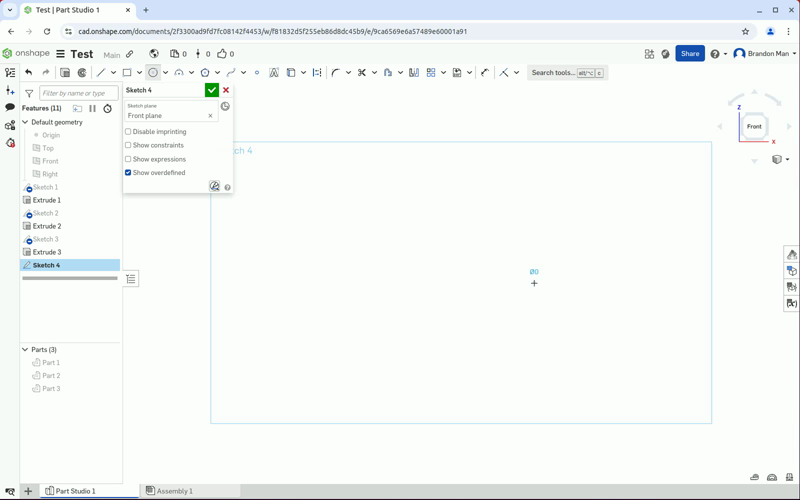
mouse_move(552, 282)
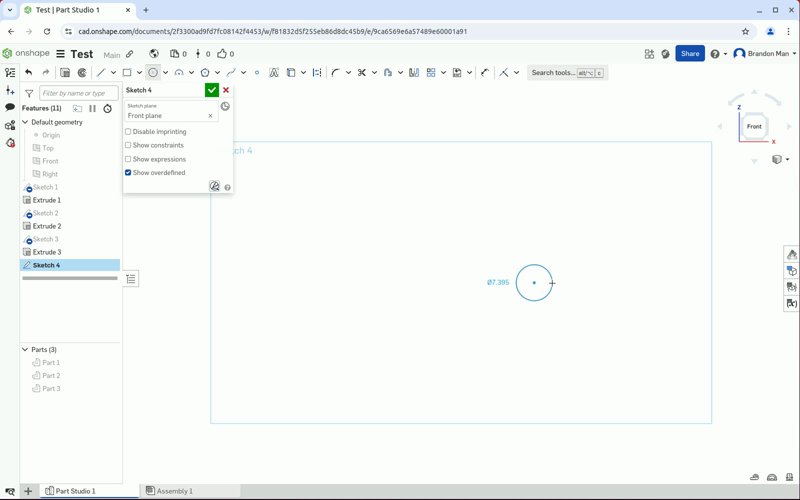
click(552, 282)
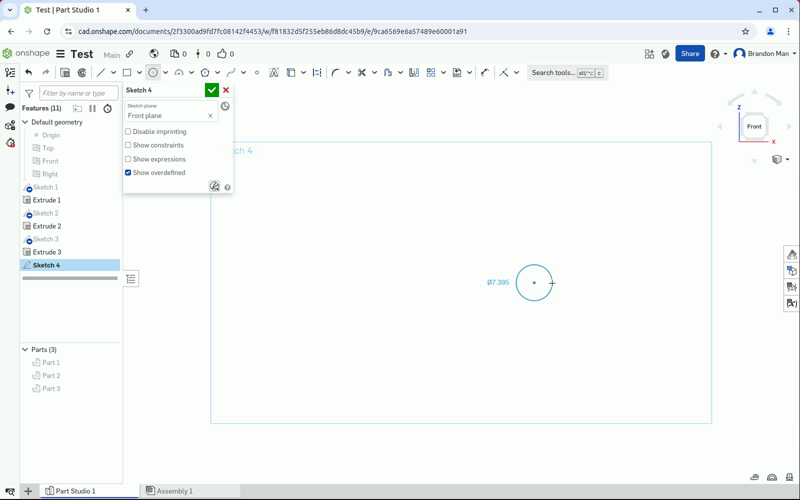
key(esc)
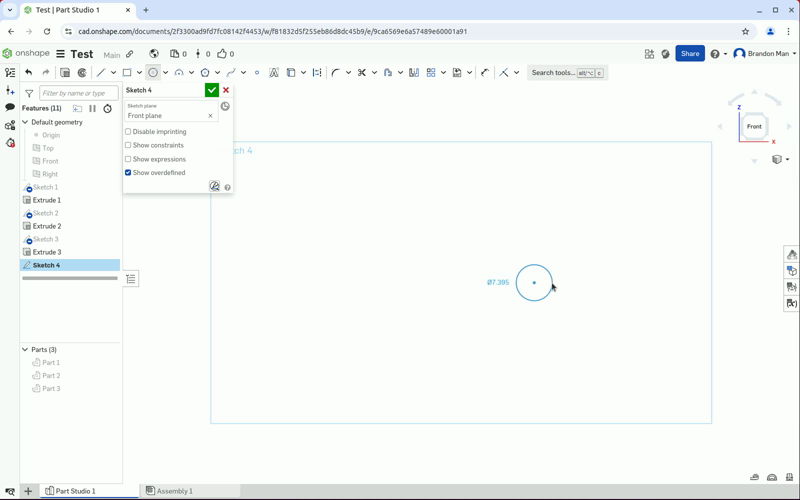
mouse_move(526, 272)
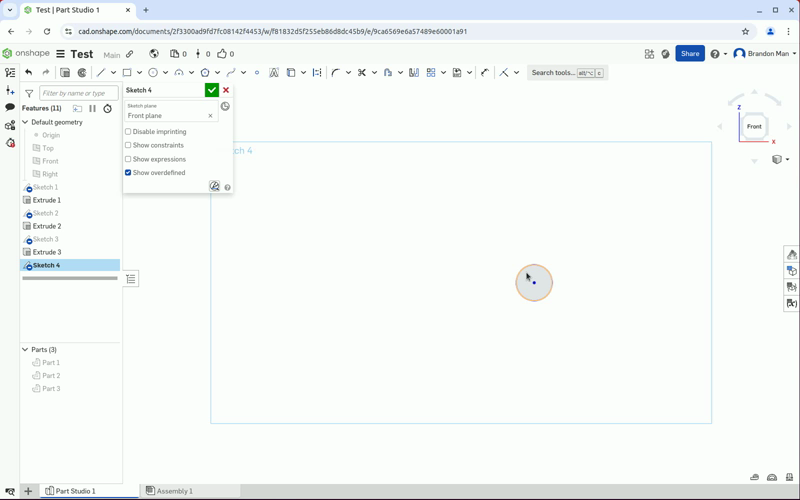
scroll(6)
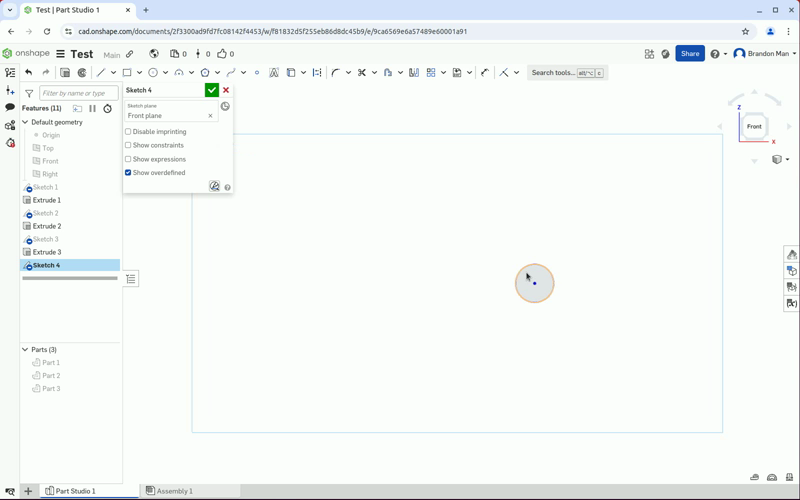
scroll(6)
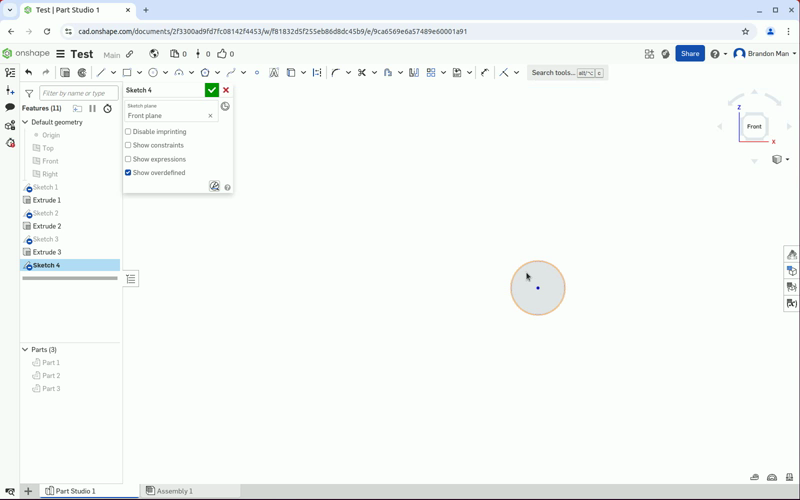
scroll(6)
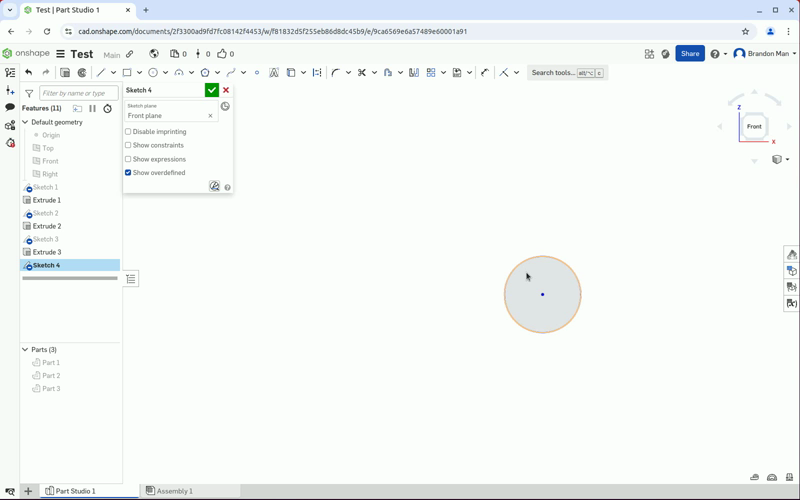
scroll(6)
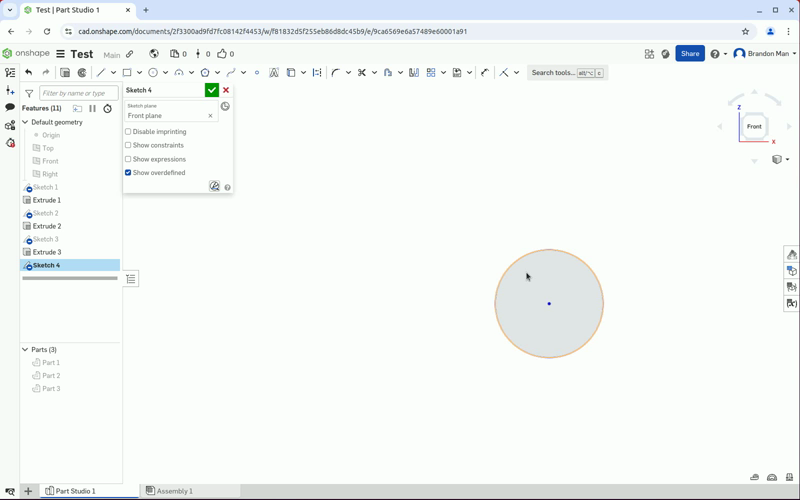
scroll(6)
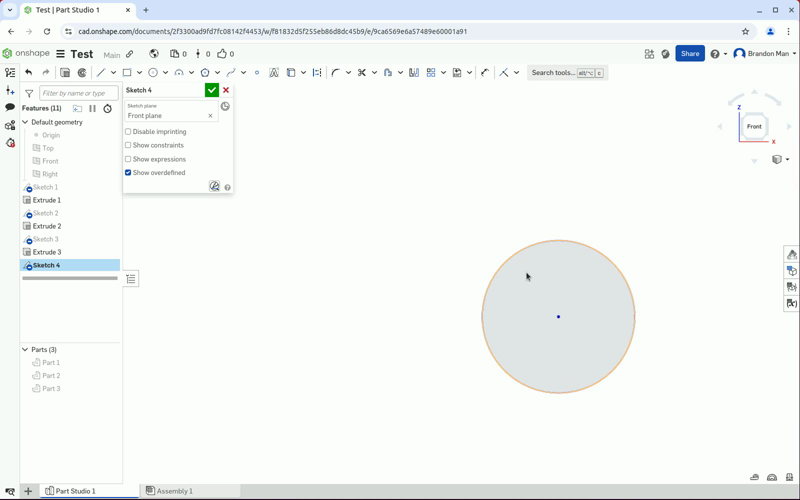
scroll(6)
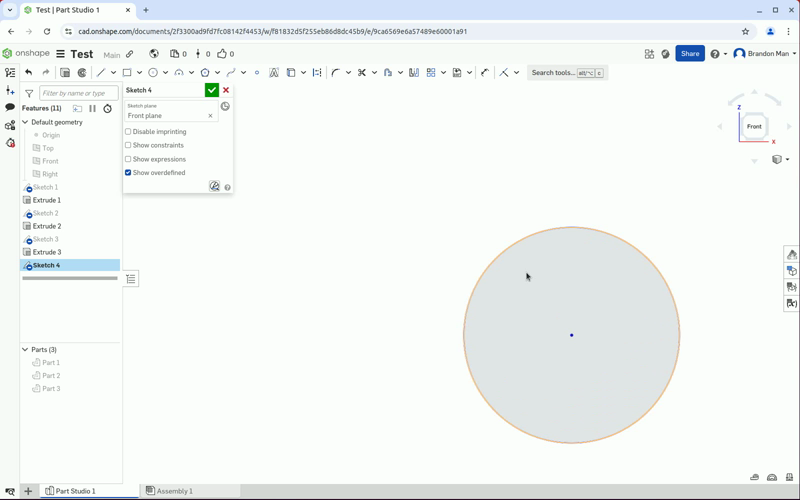
scroll(6)
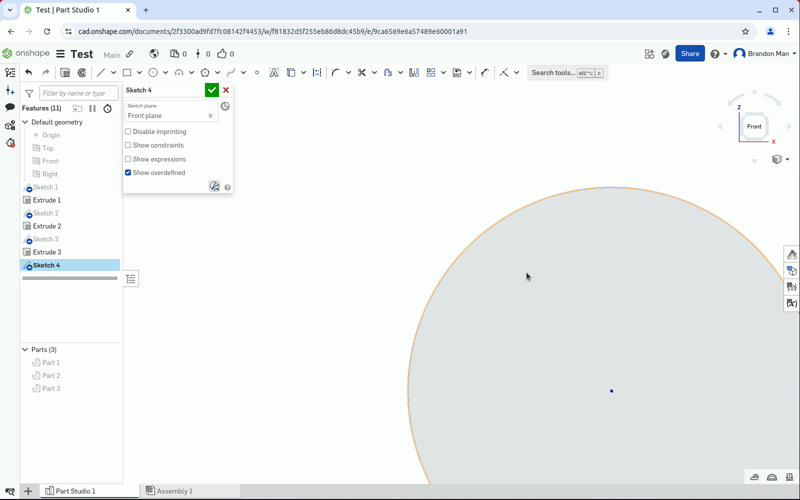
click(526, 272)
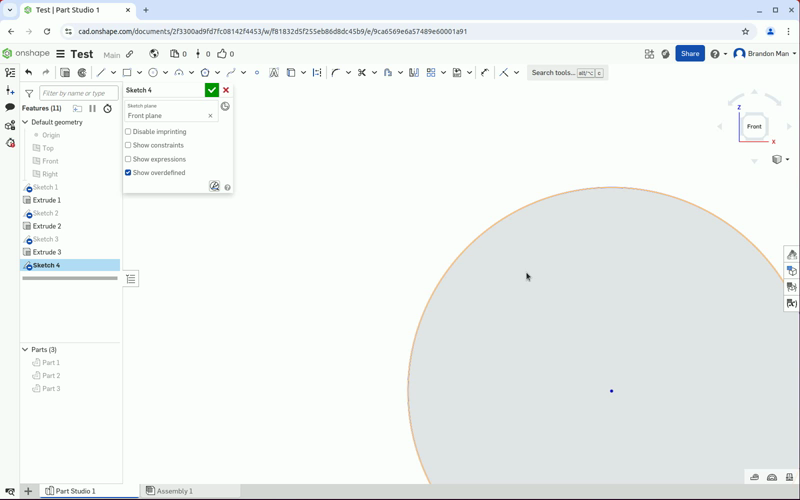
scroll(-6)
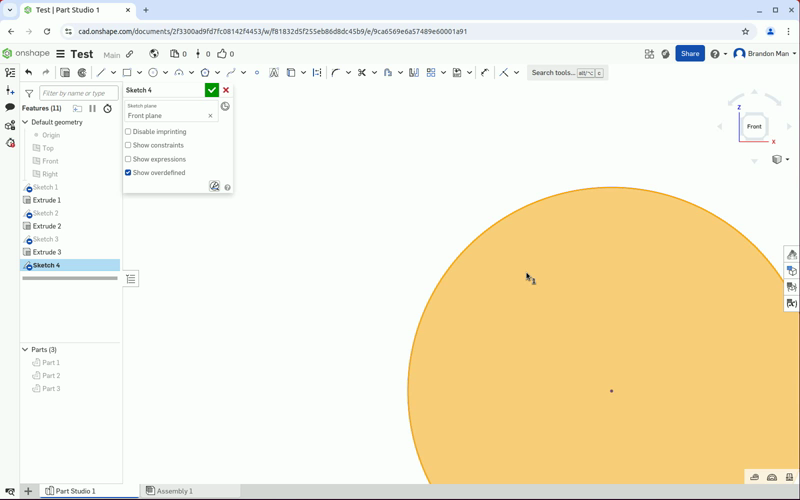
scroll(-6)
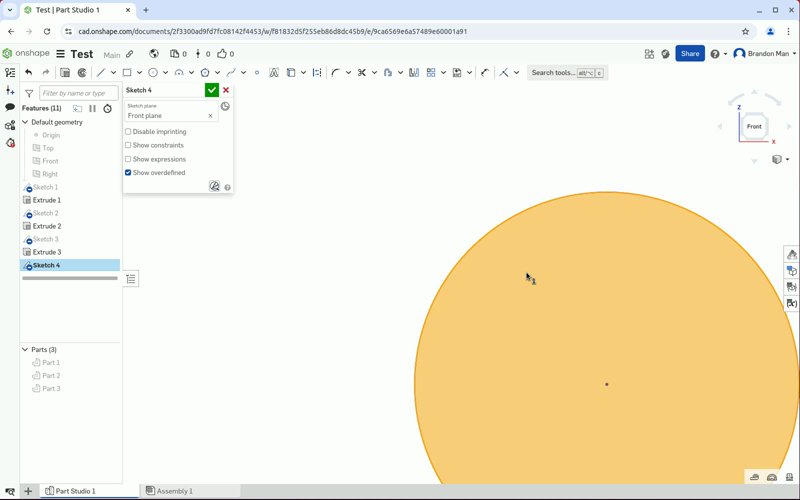
scroll(-6)
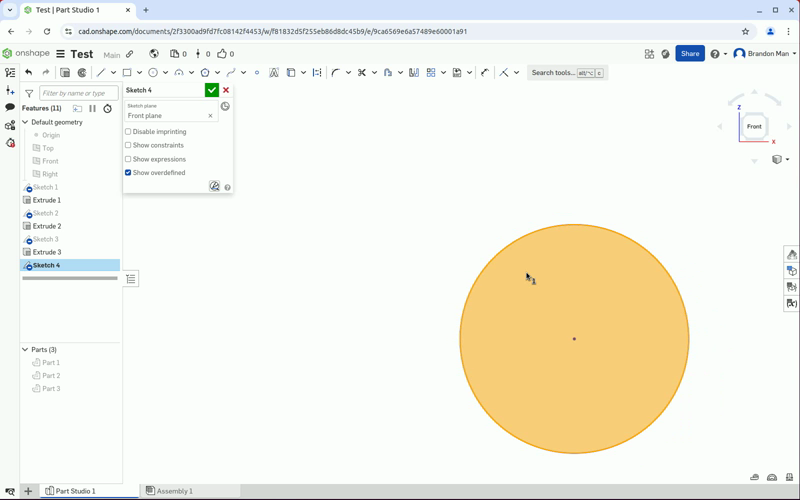
scroll(-6)
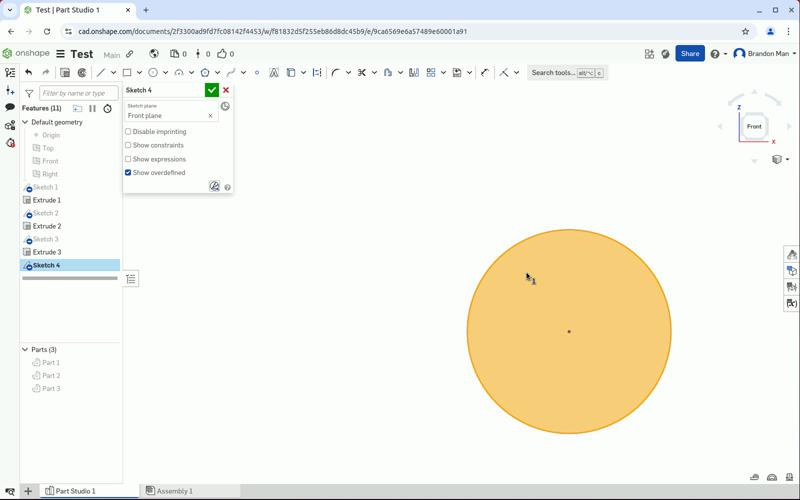
scroll(-6)
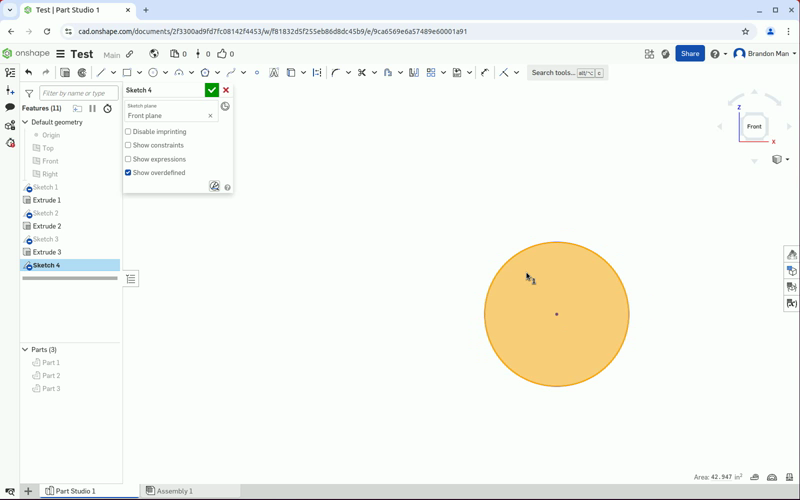
scroll(-6)
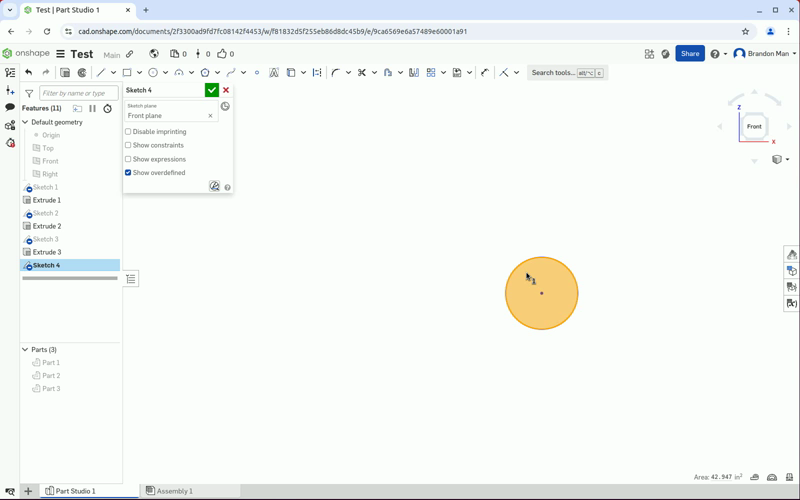
scroll(-6)
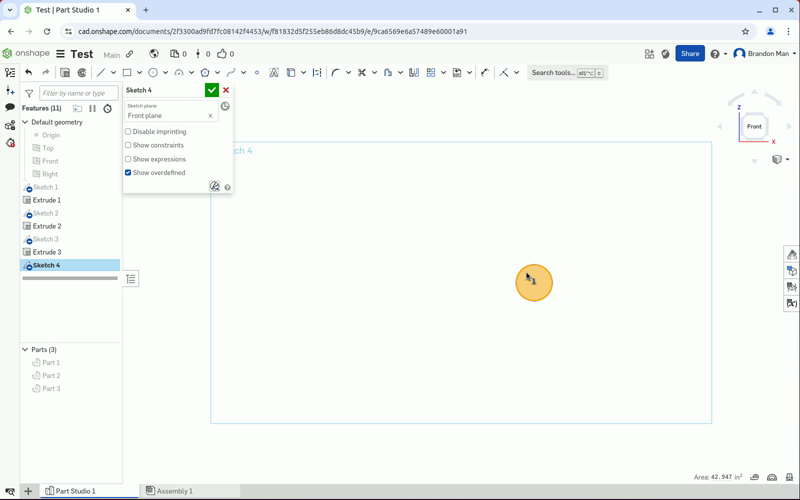
mouse_move(73, 352)
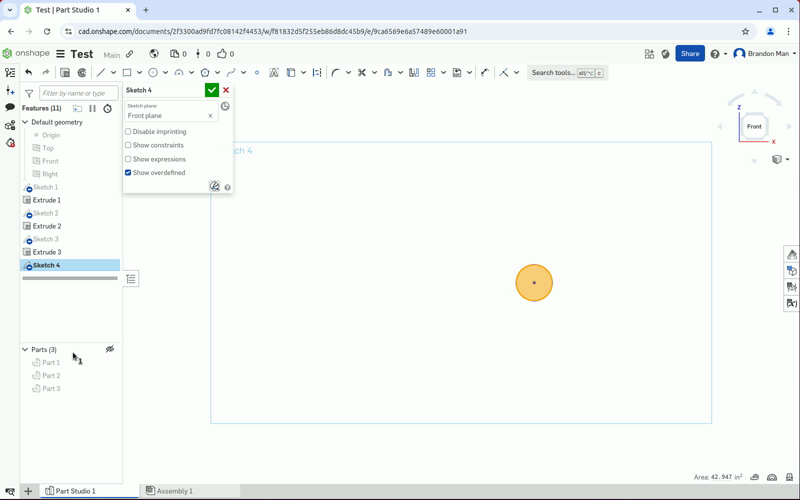
key(shift+y)
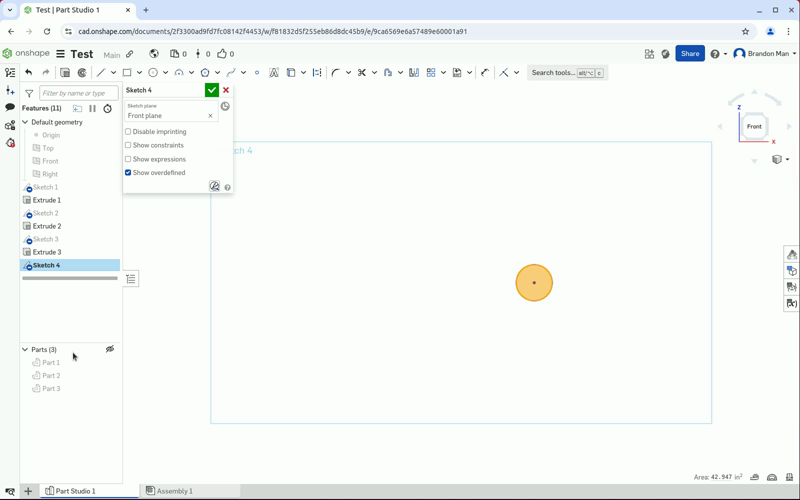
key(shift+e)
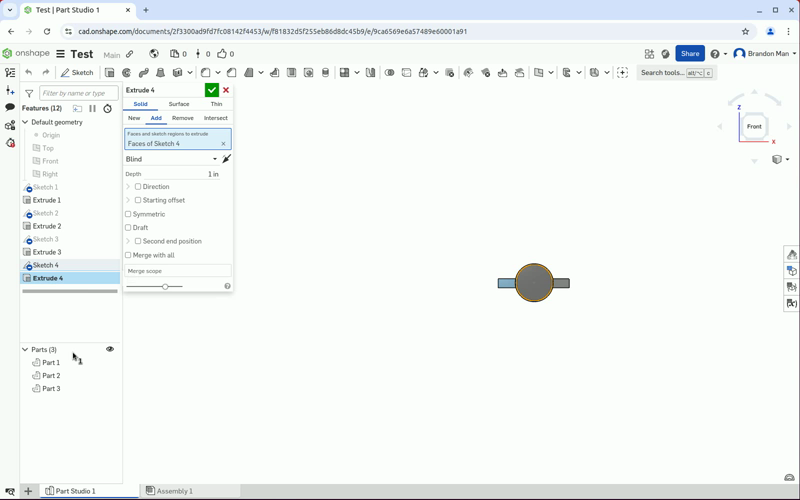
mouse_move(143, 106)
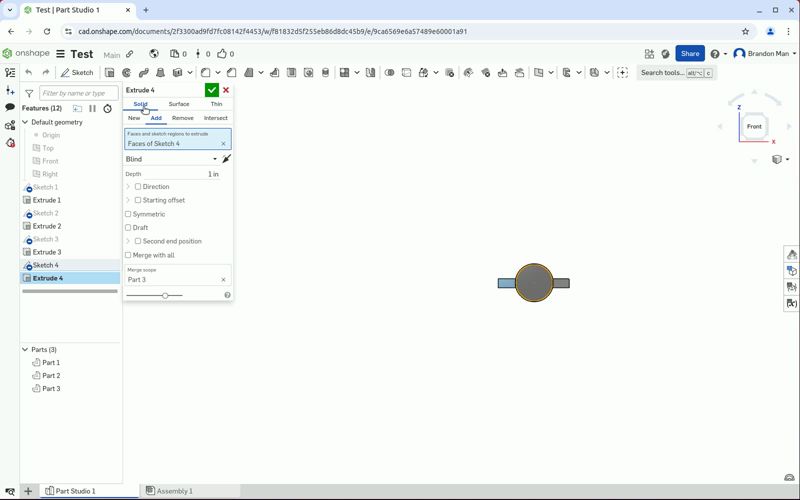
click(143, 106)
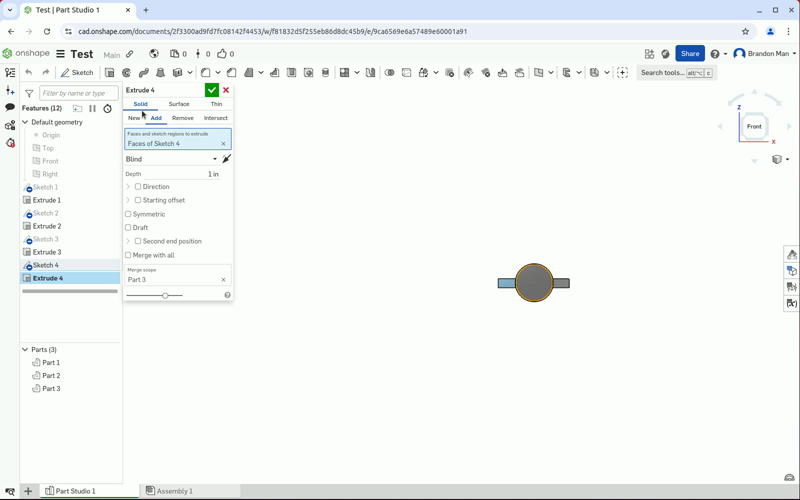
mouse_move(137, 120)
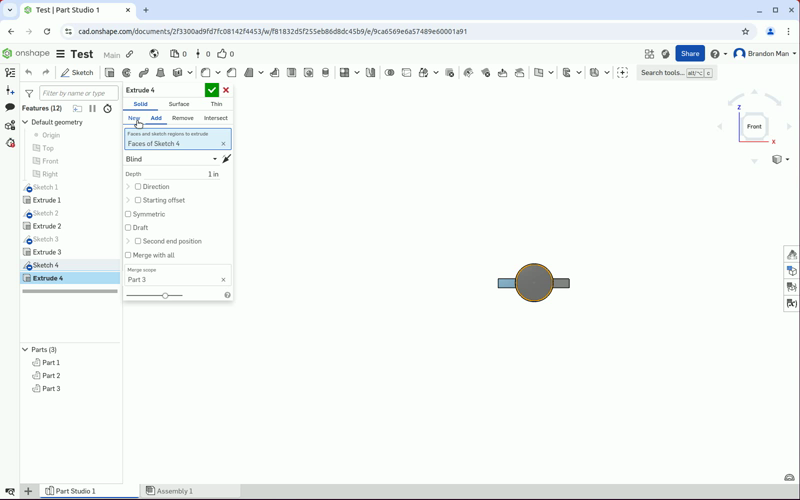
click(137, 120)
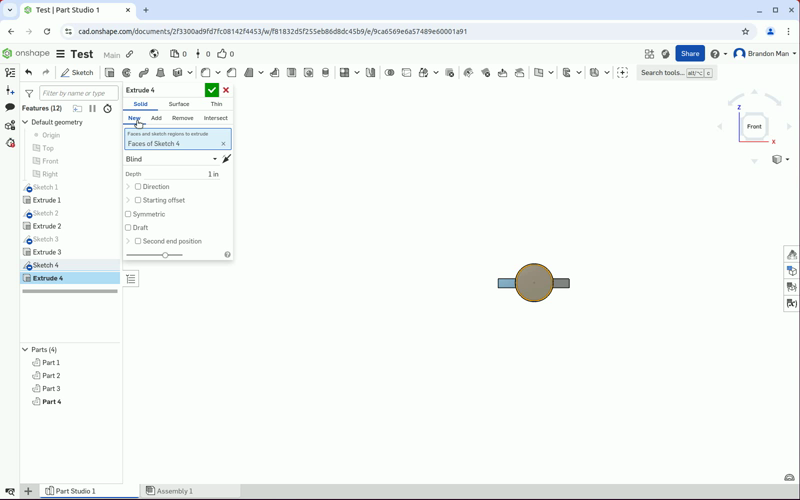
key(tab, 4)
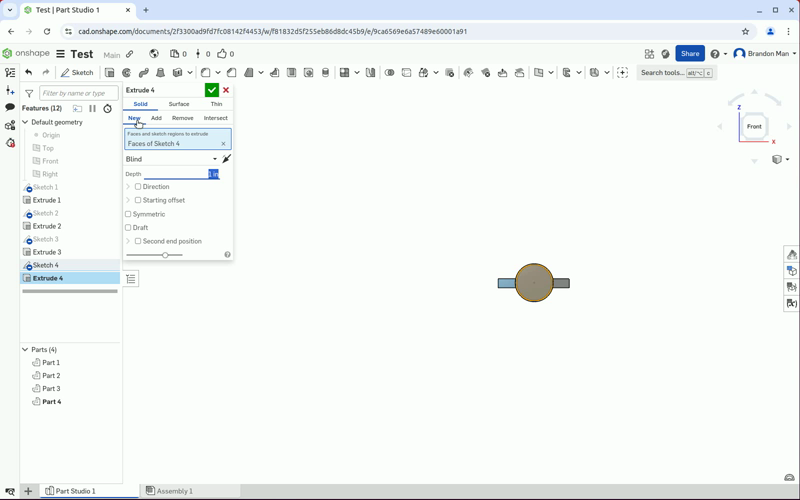
text(0.963)
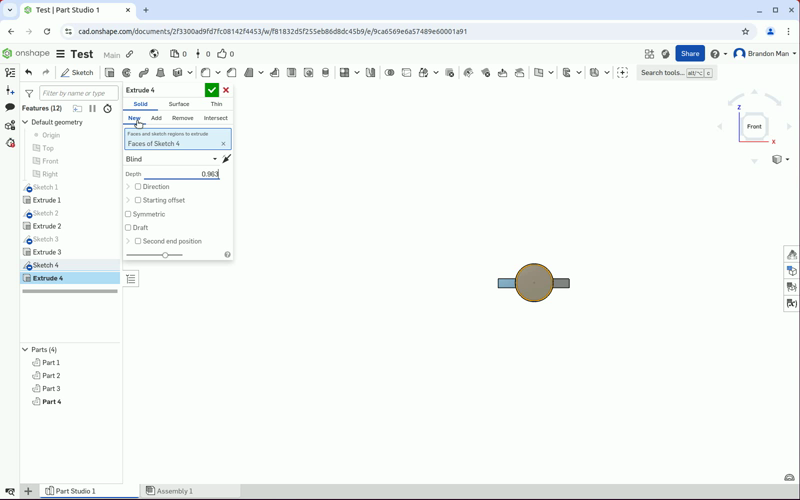
key(enter)
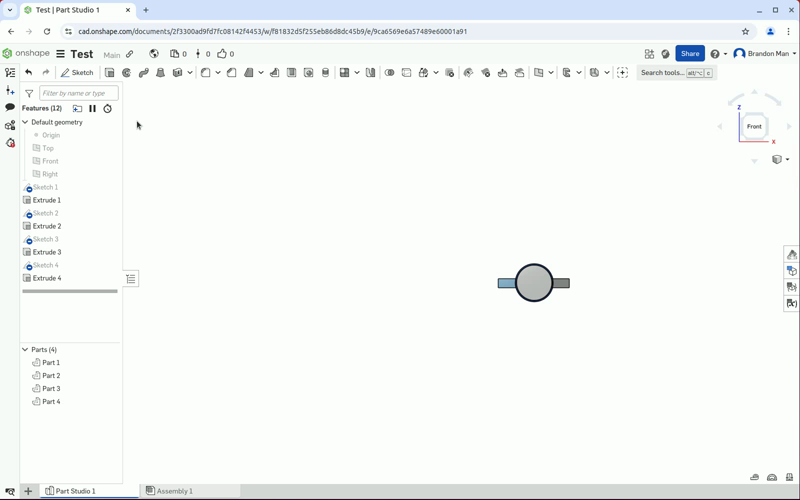
key(shift+h)
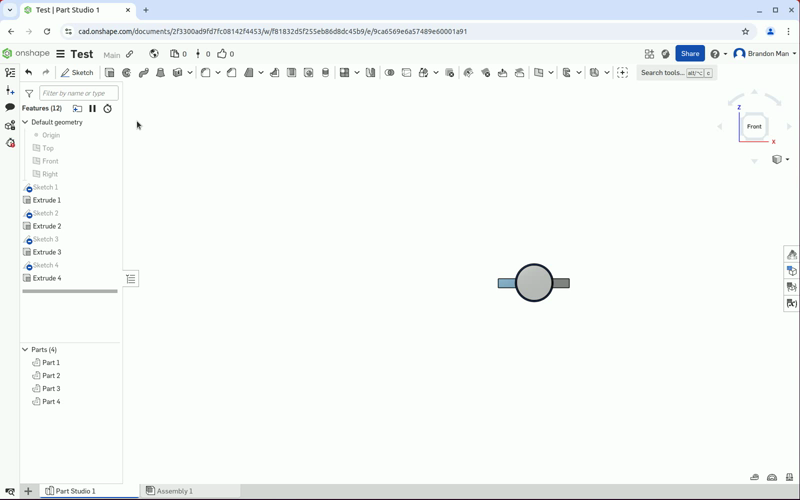
key(shift+h)
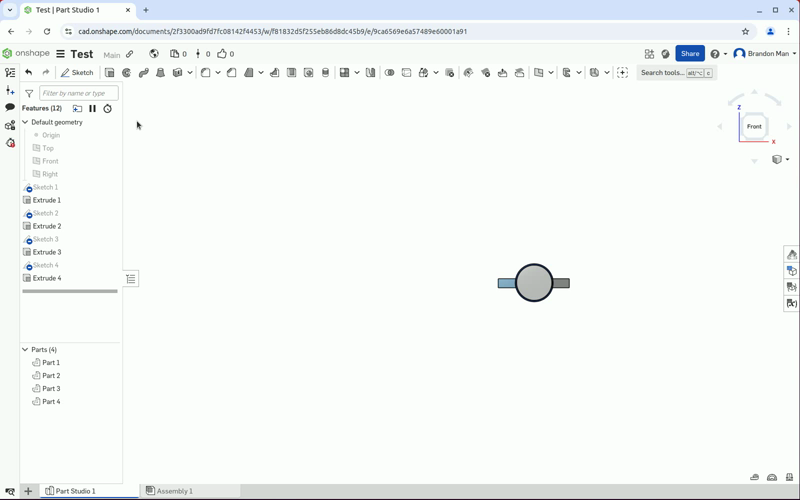
mouse_move(73, 189)
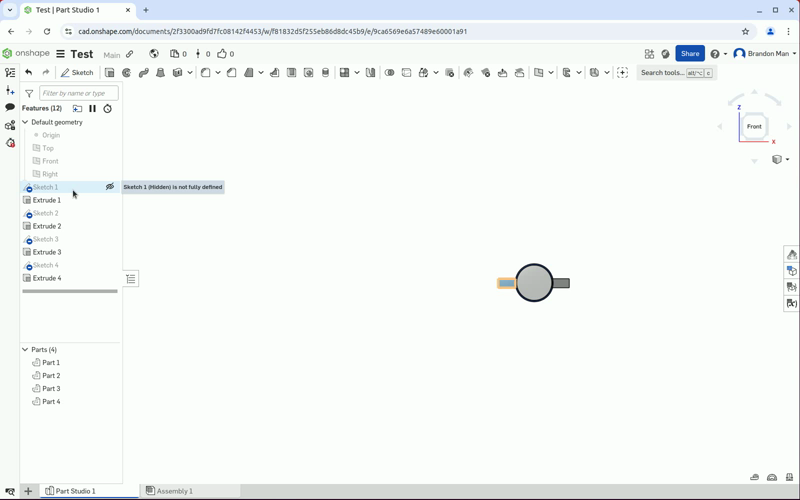
click(73, 189)
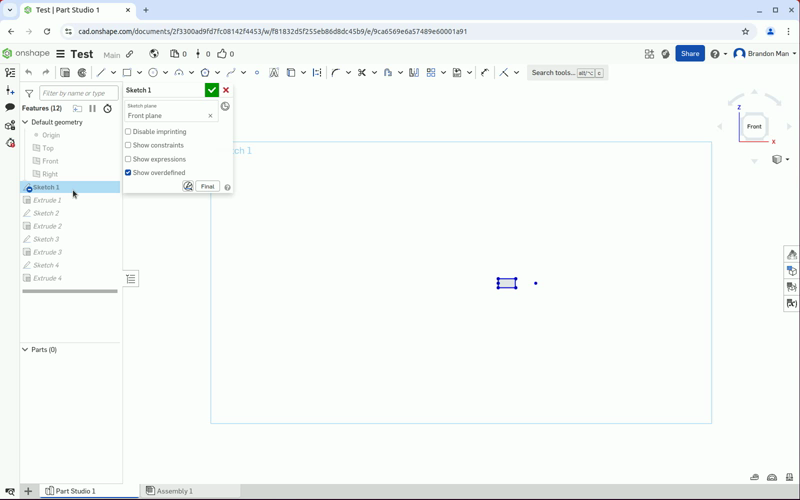
mouse_move(229, 92)
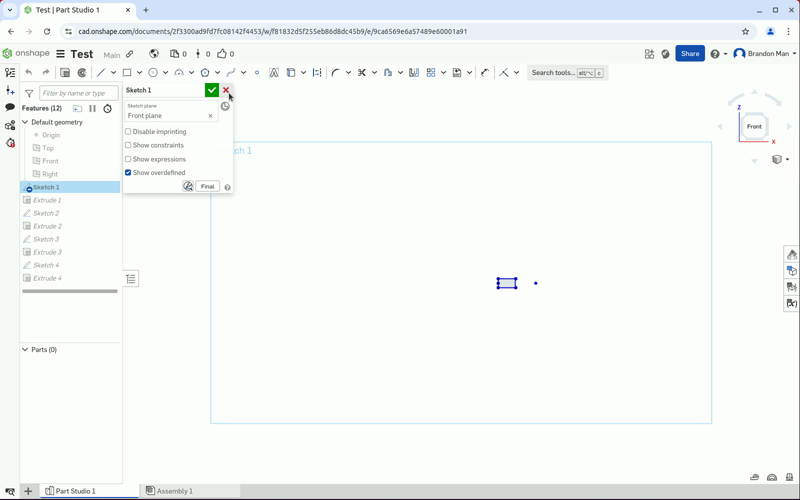
click(229, 92)
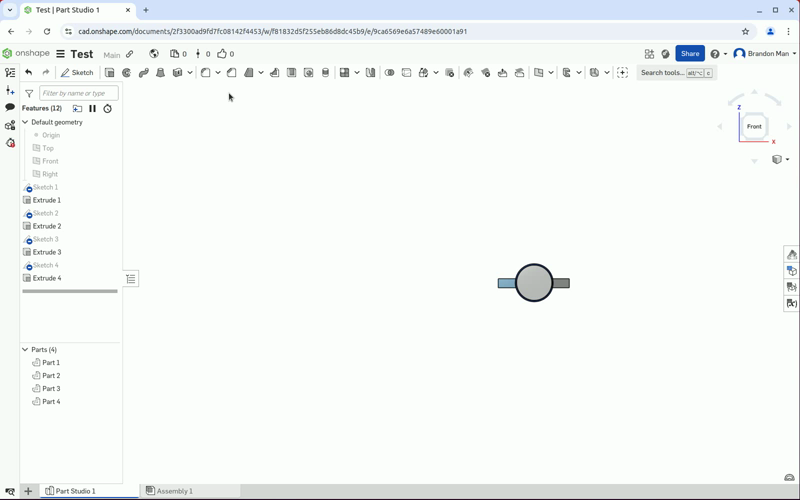
mouse_move(541, 75)
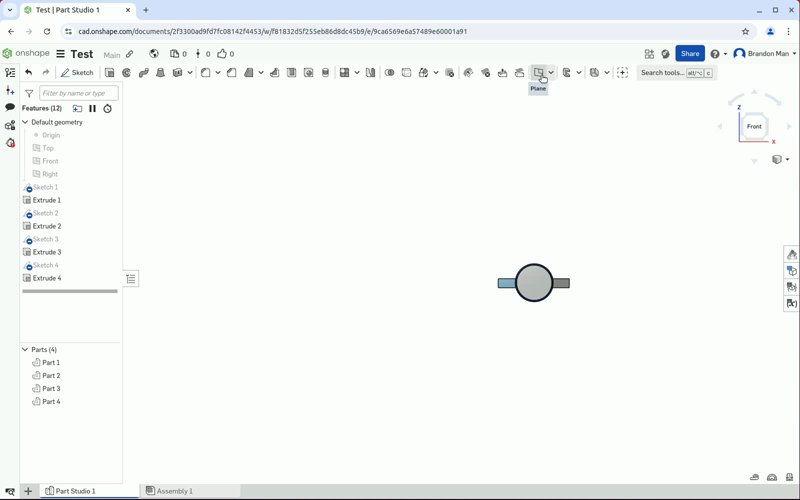
click(541, 75)
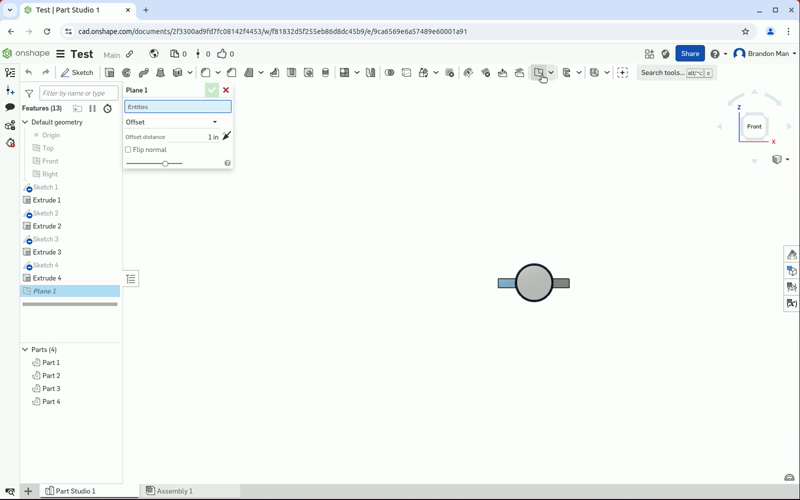
mouse_move(73, 163)
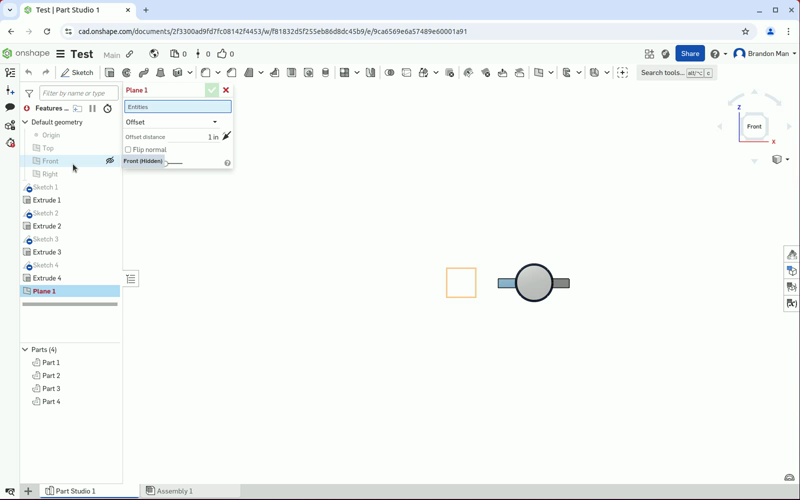
click(73, 163)
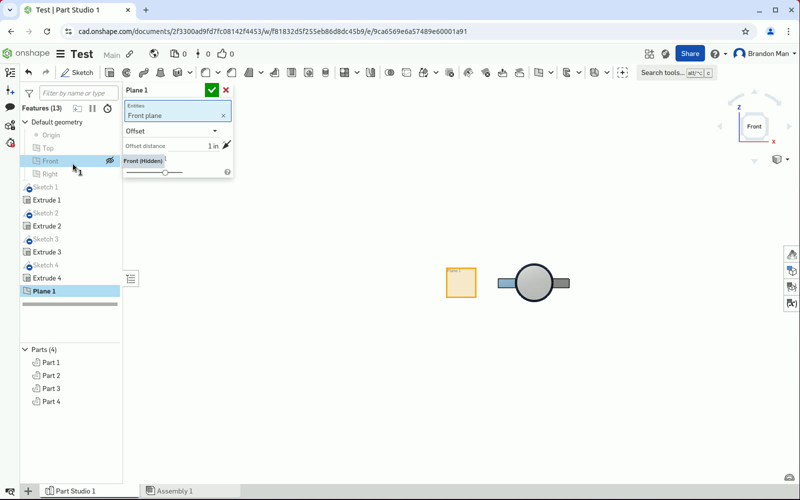
key(tab, 2)
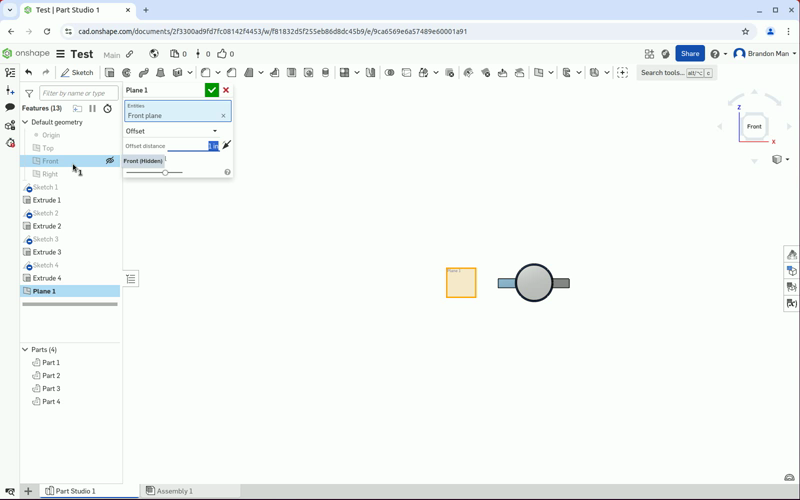
text(0.955)
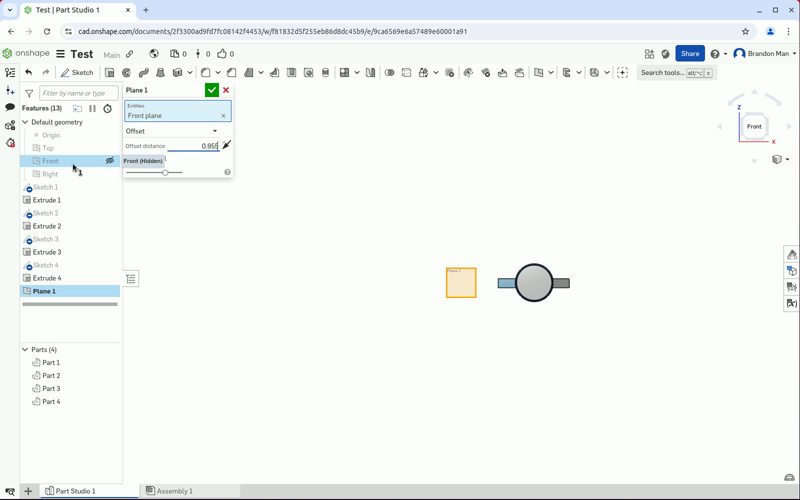
key(enter, 2)
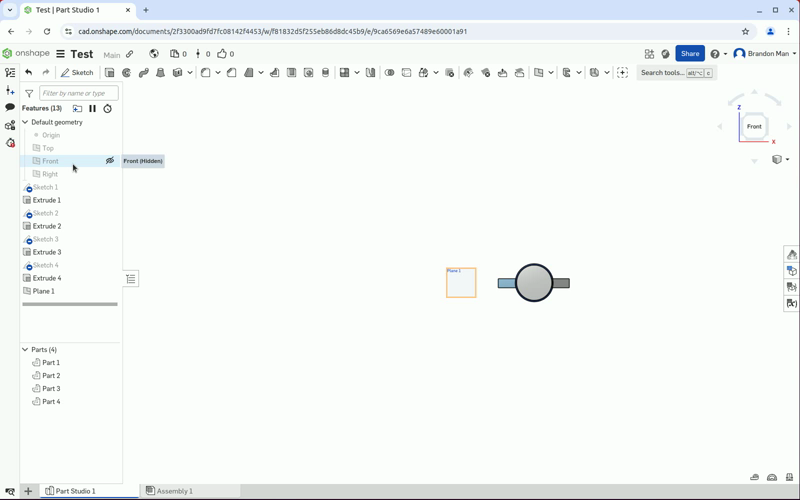
key(shift+s)
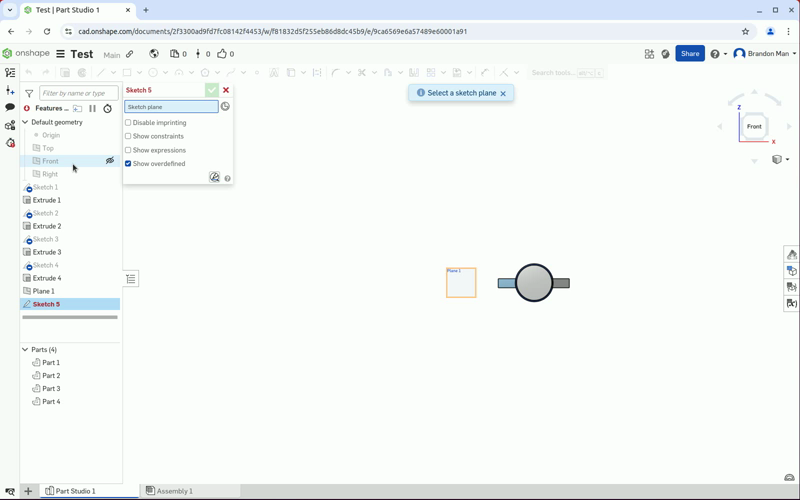
mouse_move(73, 293)
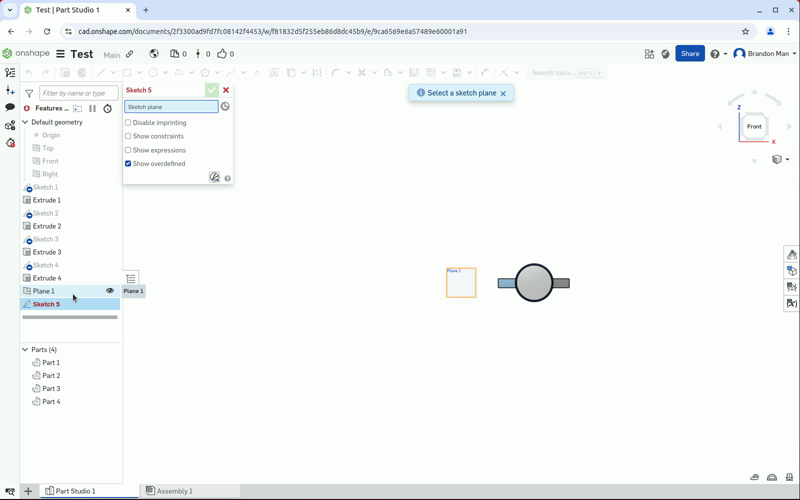
click(73, 293)
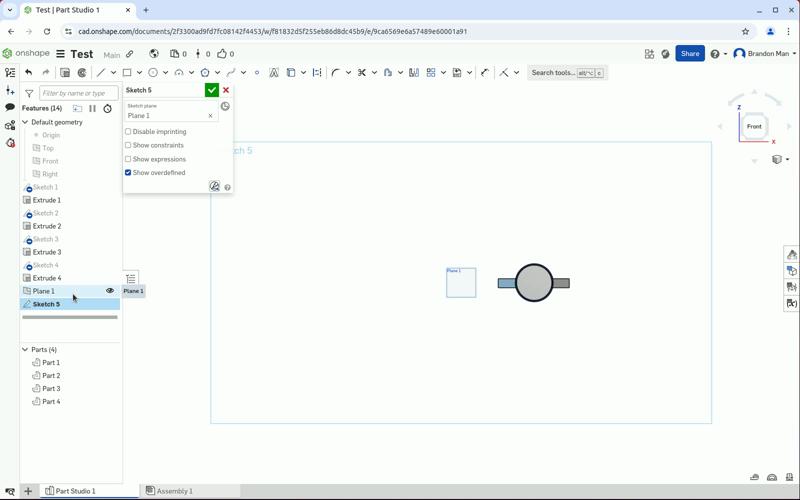
mouse_move(73, 352)
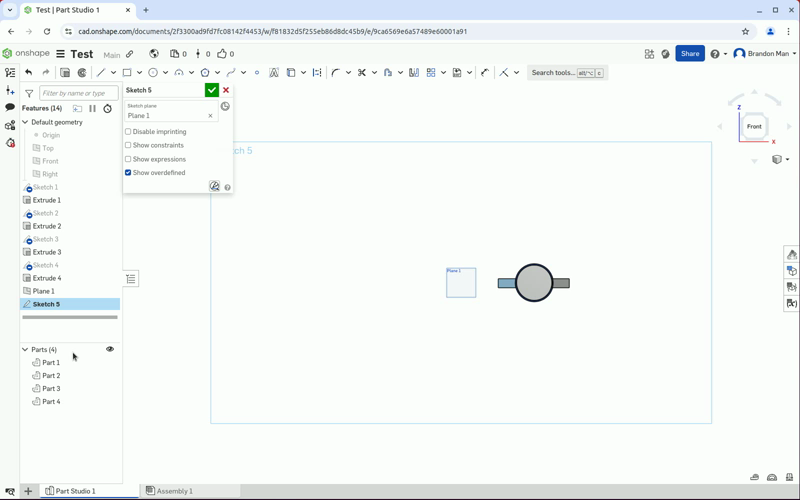
key(y)
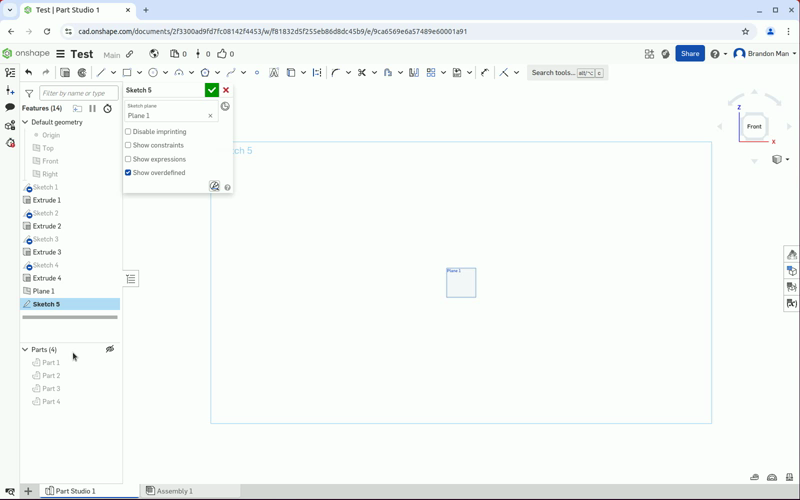
key(c)
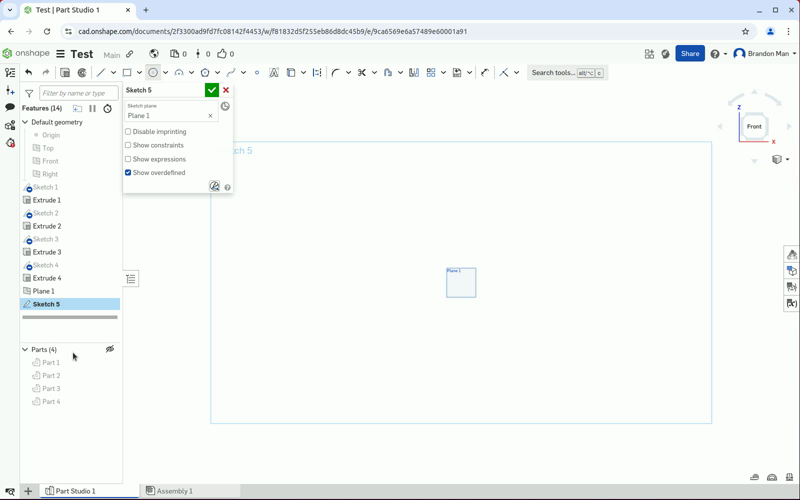
key_down(shift)
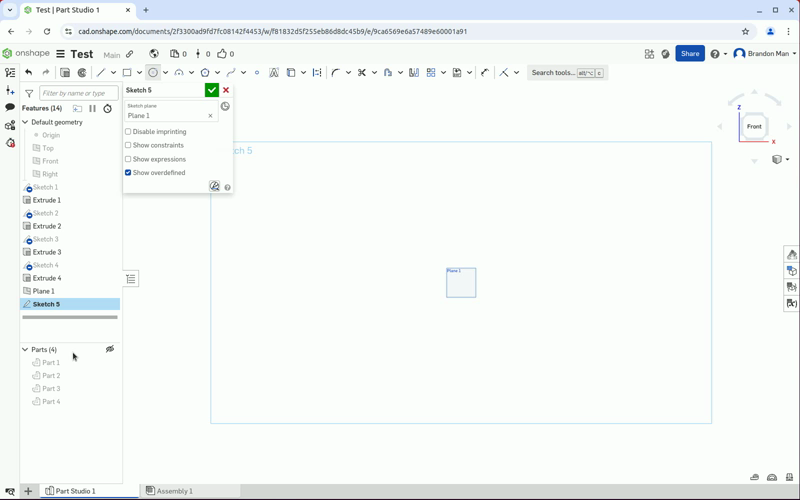
mouse_move(534, 282)
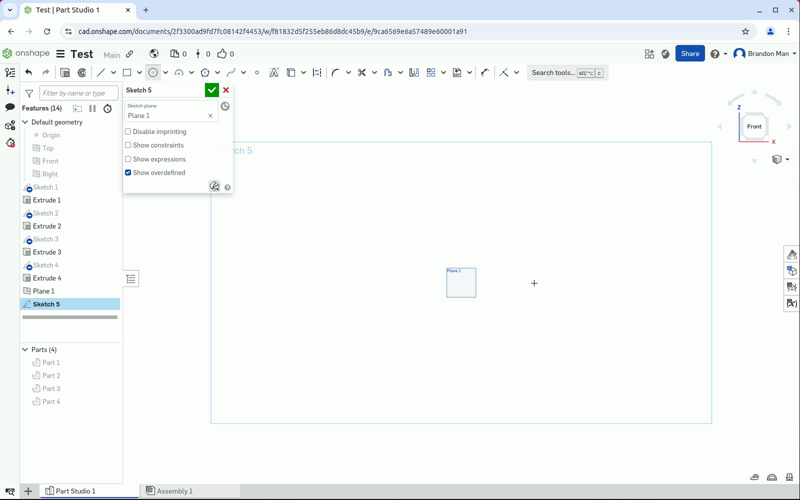
click(534, 282)
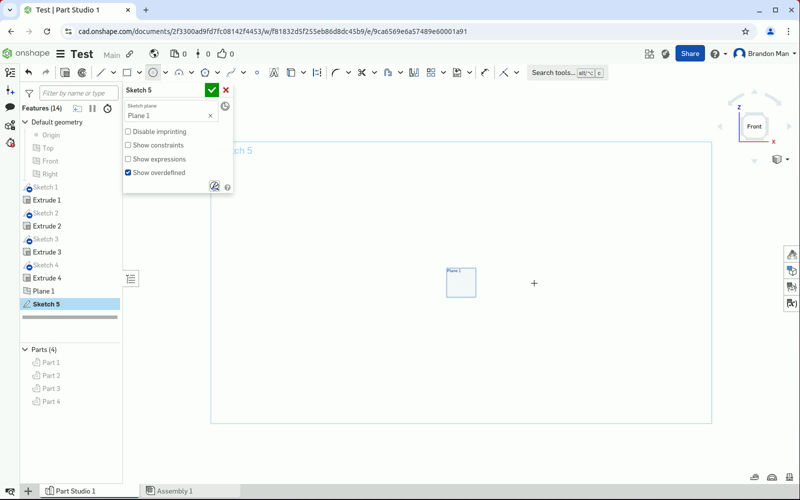
key_up(shift)
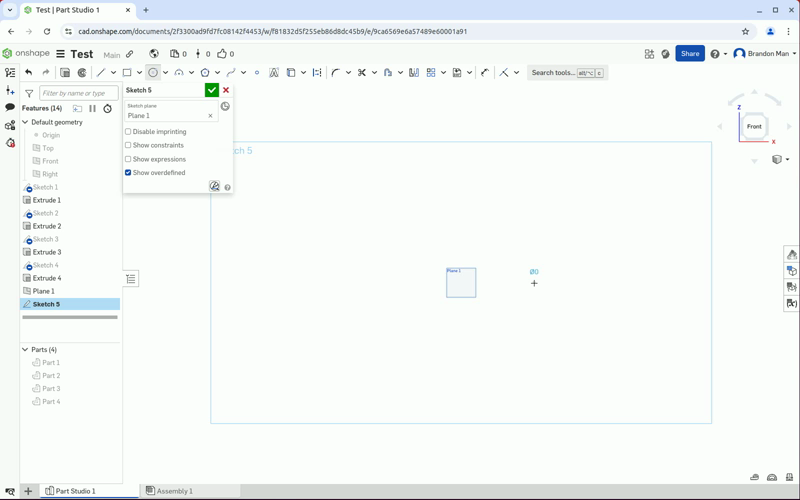
mouse_move(553, 282)
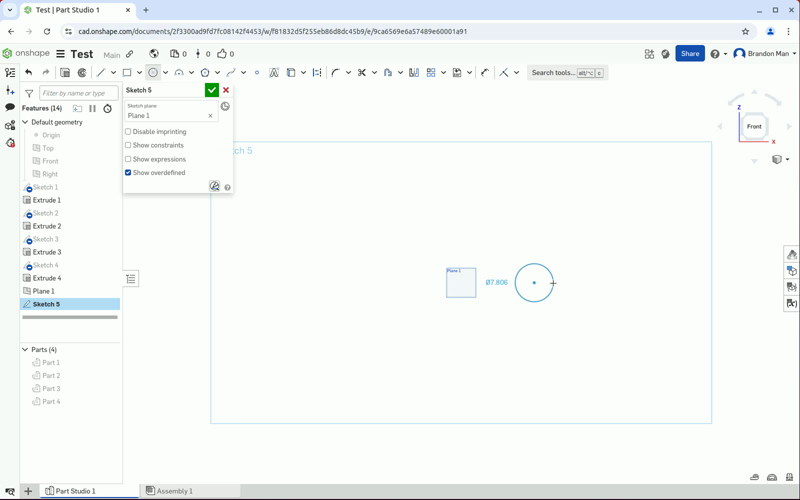
click(553, 282)
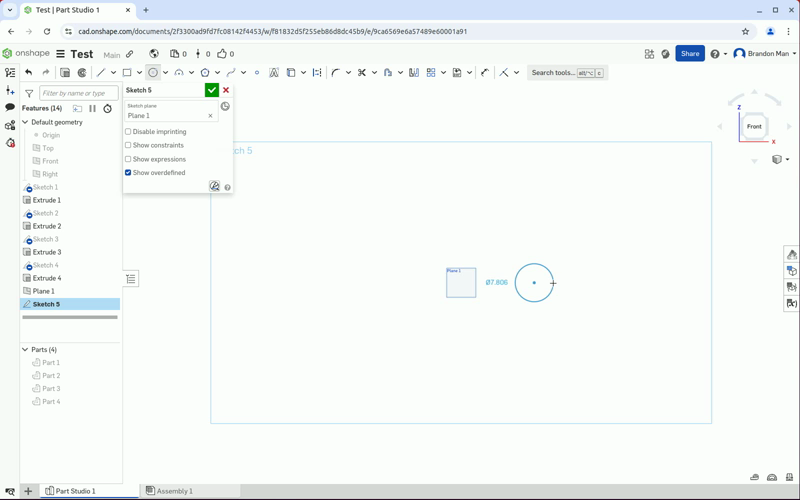
key(esc)
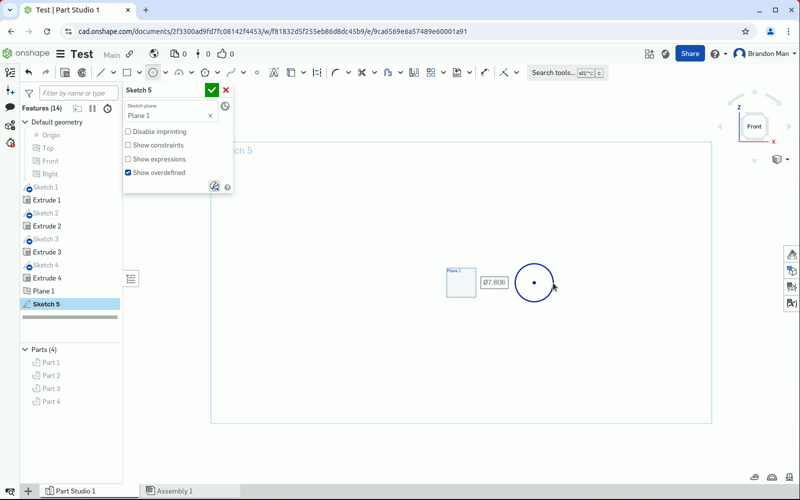
key(c)
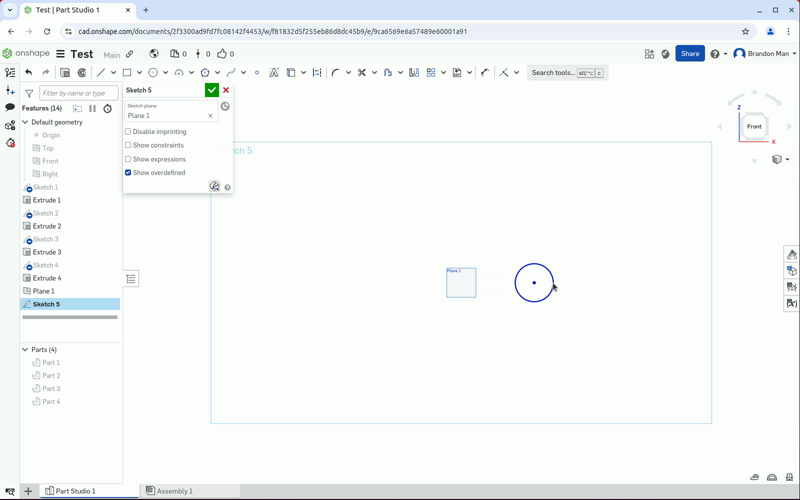
key_down(shift)
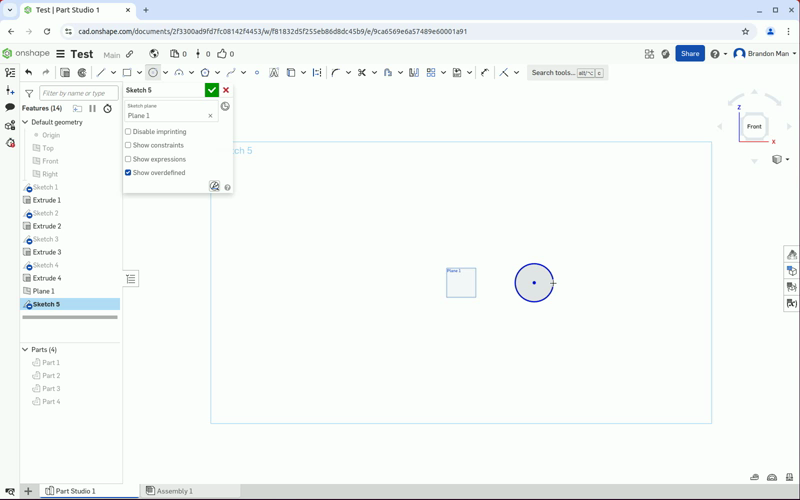
mouse_move(534, 282)
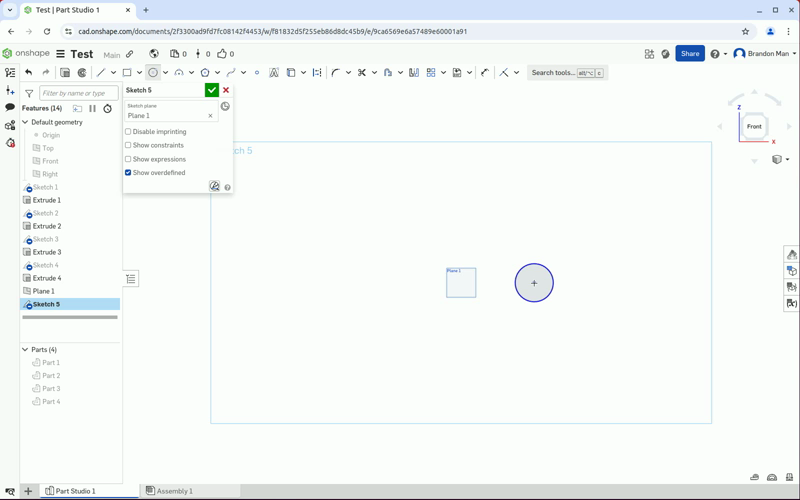
click(534, 282)
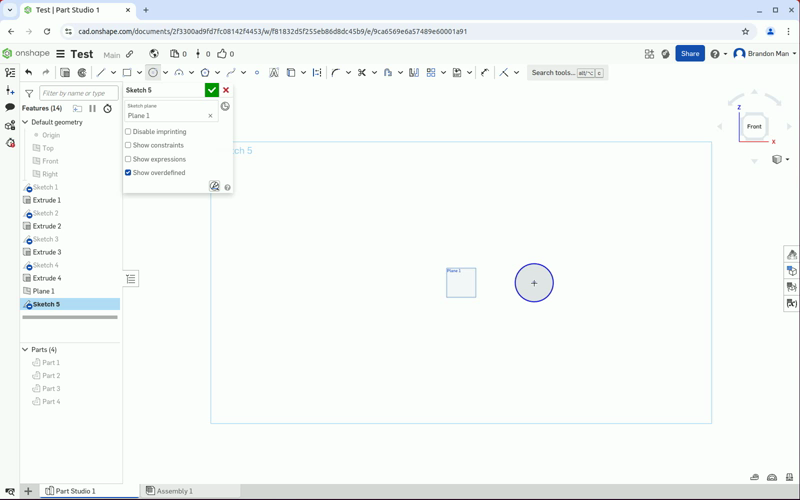
key_up(shift)
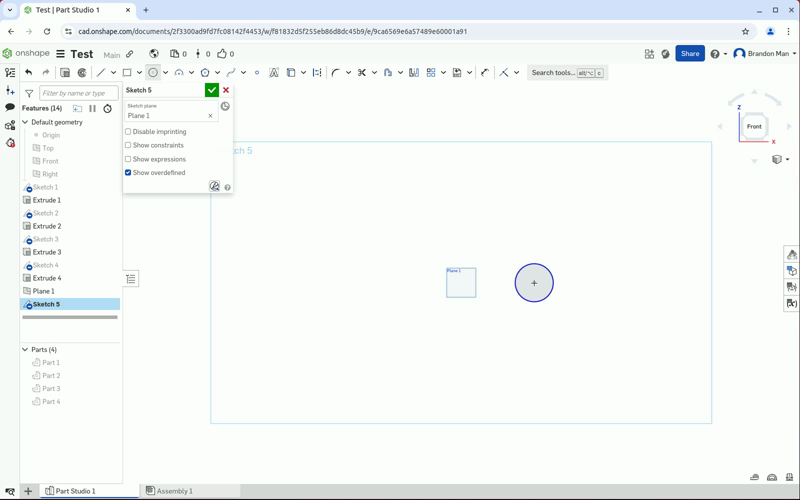
mouse_move(546, 282)
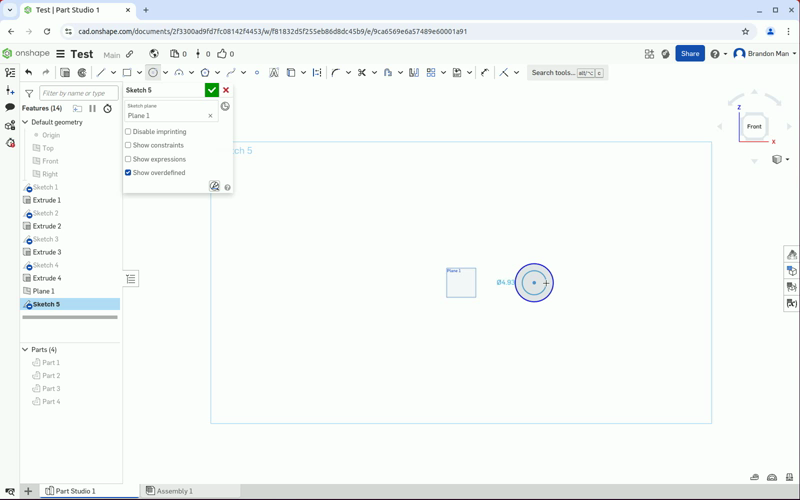
click(546, 282)
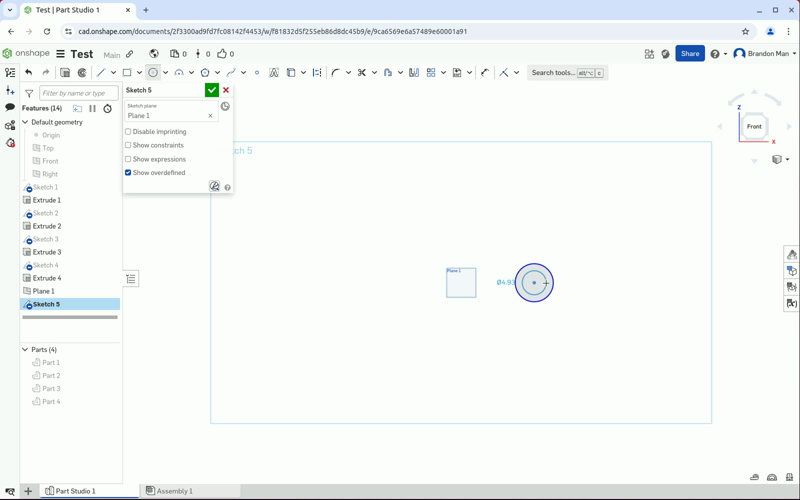
key(esc)
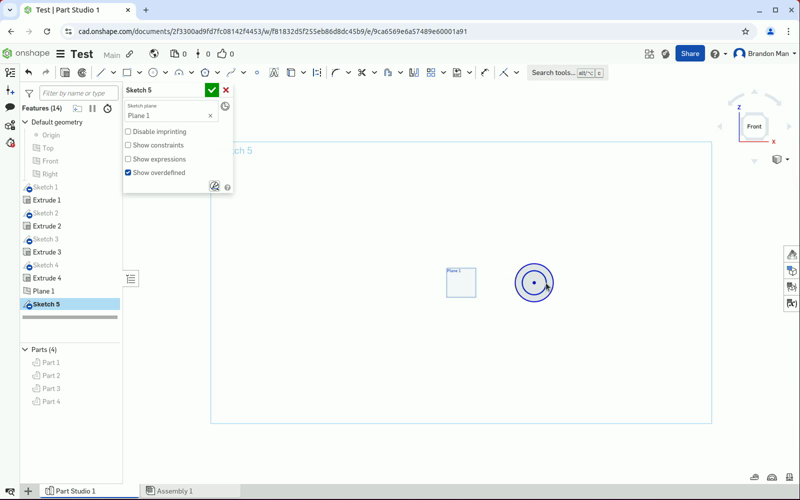
mouse_move(535, 264)
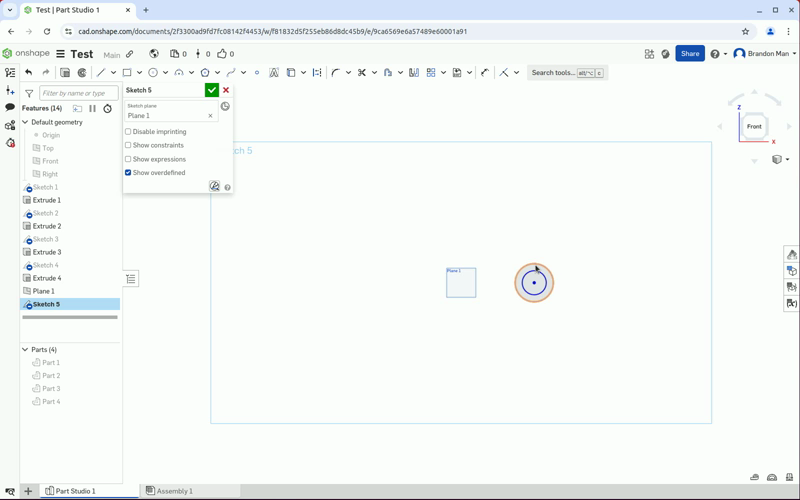
scroll(6)
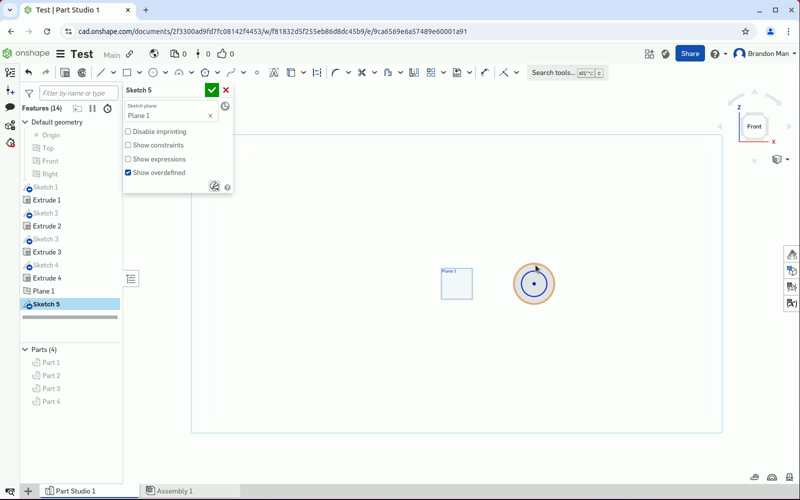
scroll(6)
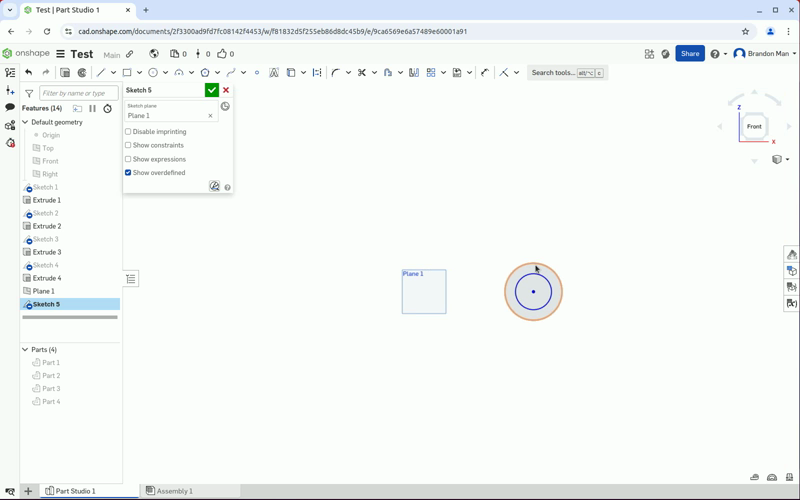
scroll(6)
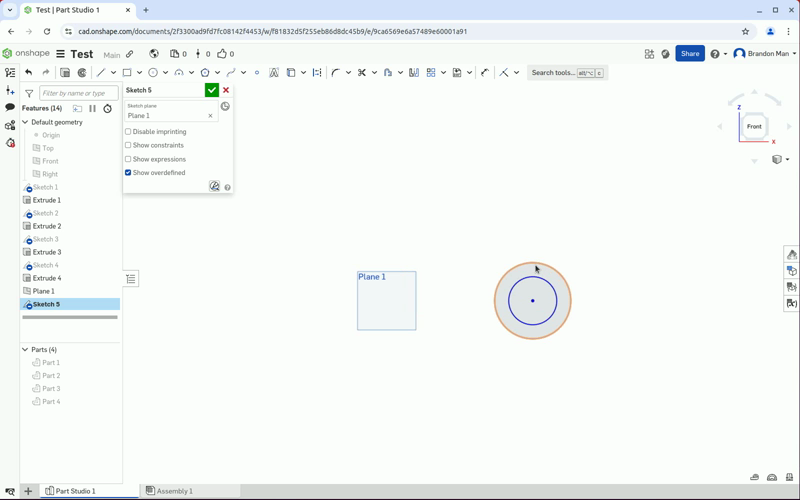
scroll(6)
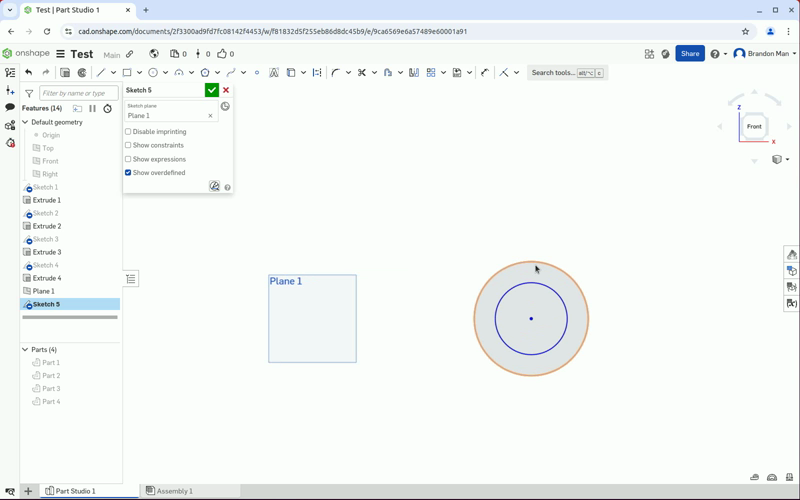
scroll(6)
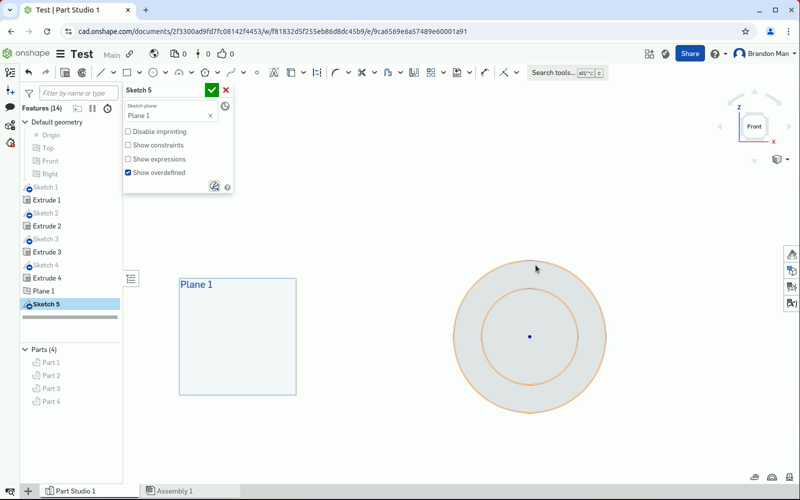
scroll(6)
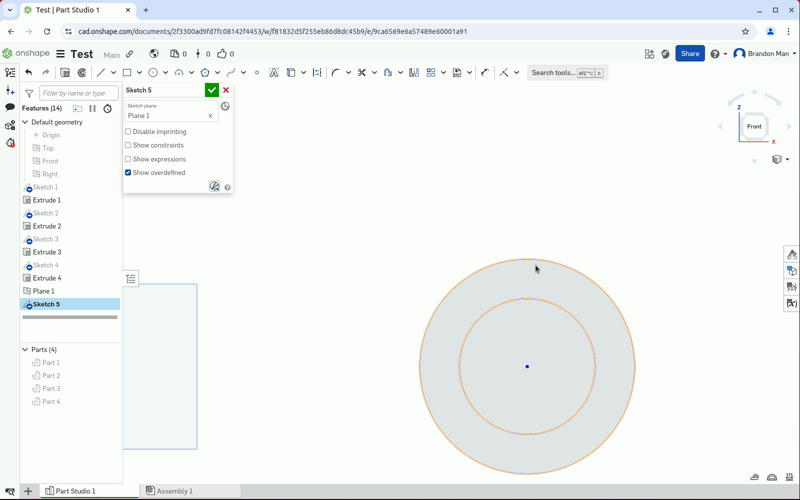
scroll(6)
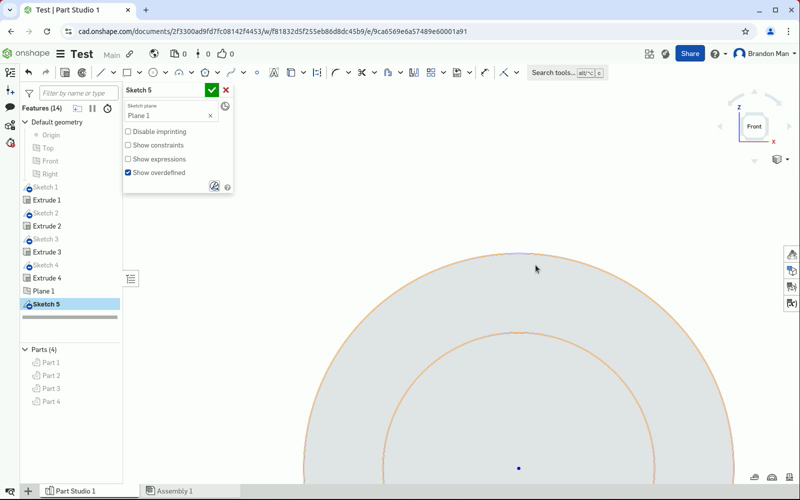
click(535, 264)
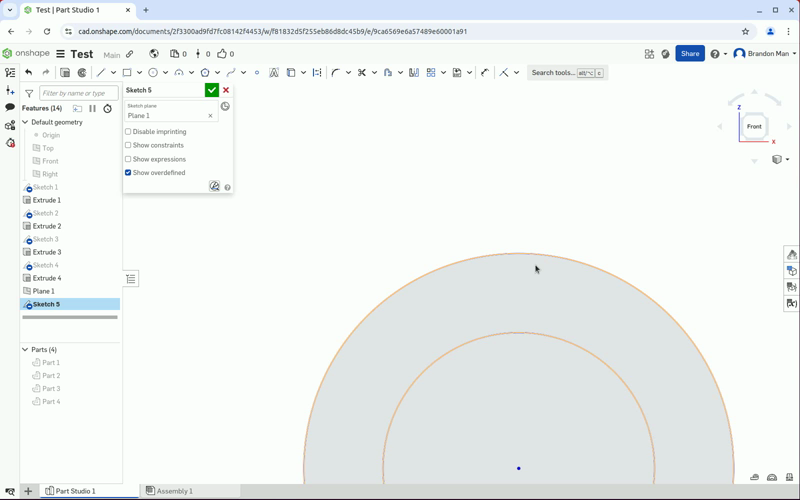
scroll(-6)
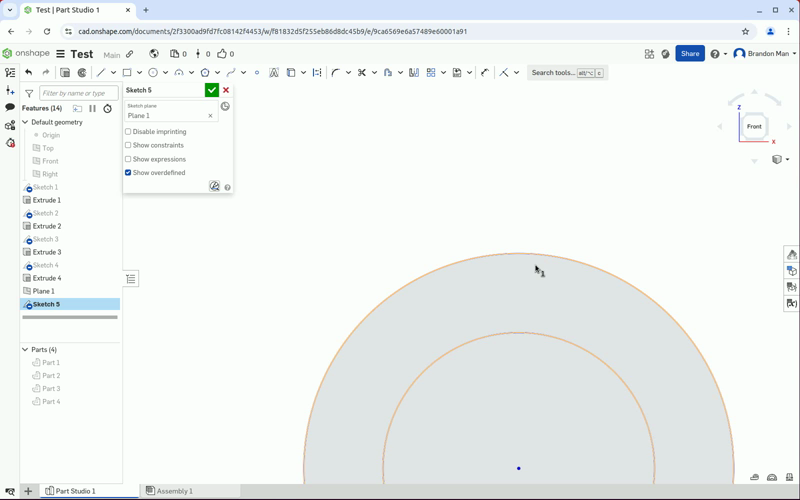
scroll(-6)
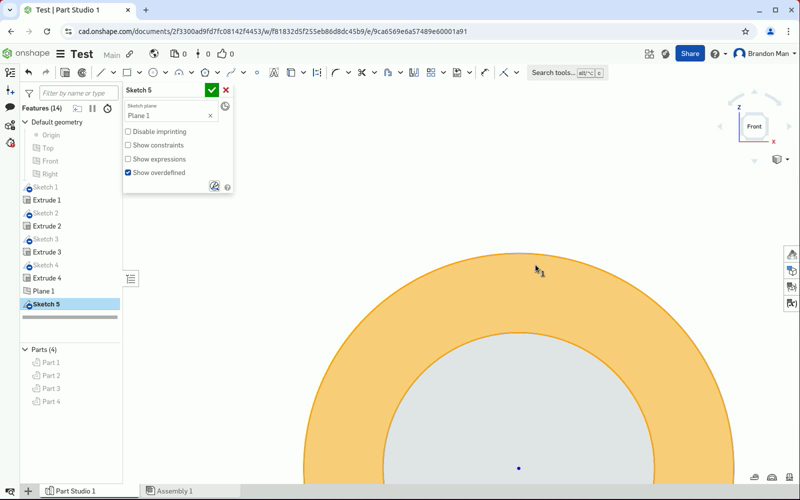
scroll(-6)
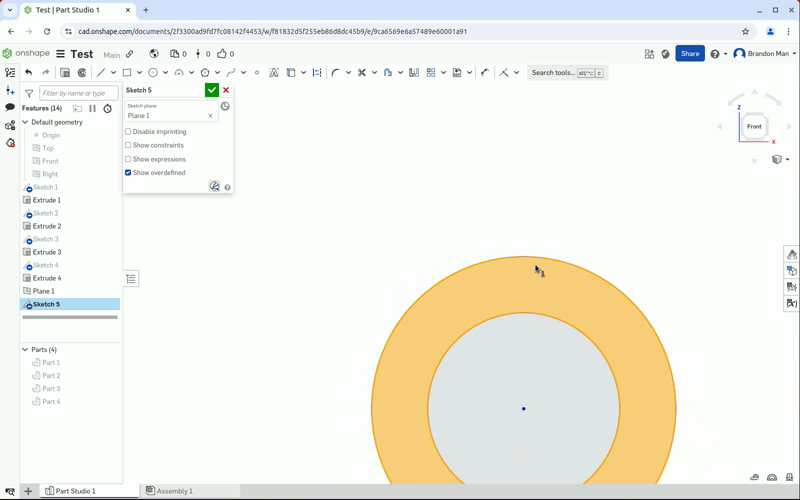
scroll(-6)
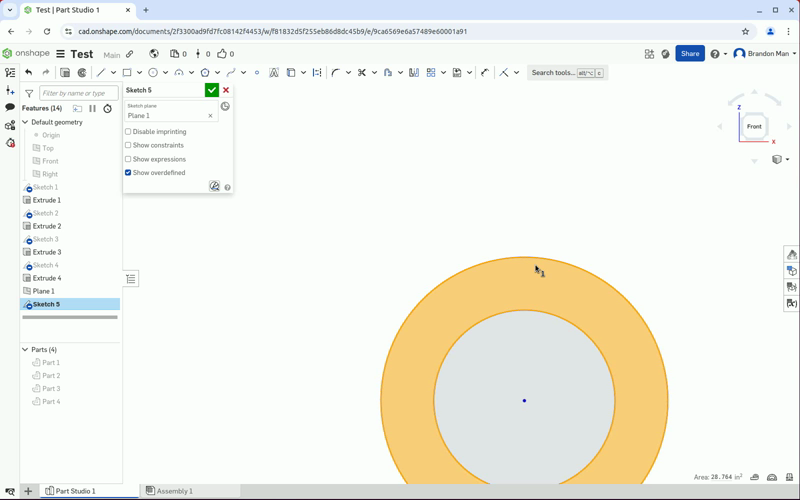
scroll(-6)
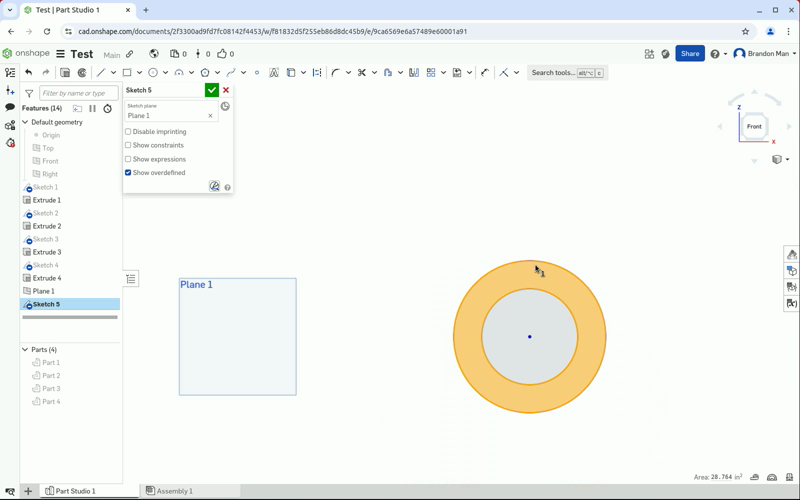
scroll(-6)
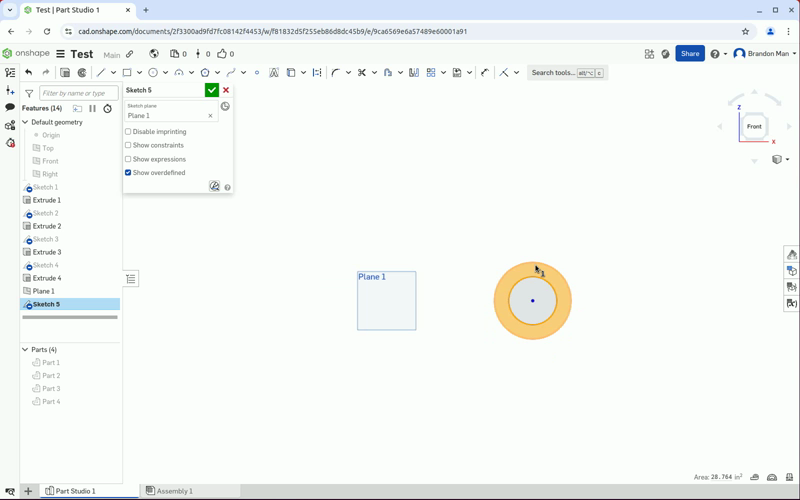
scroll(-6)
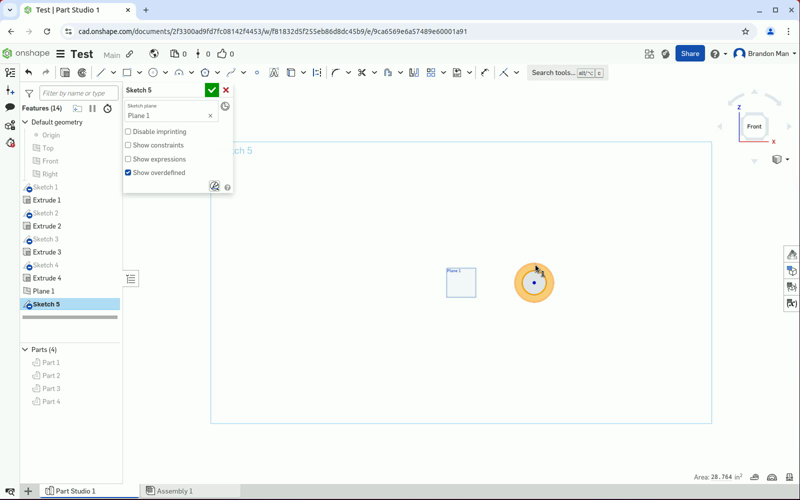
mouse_move(73, 352)
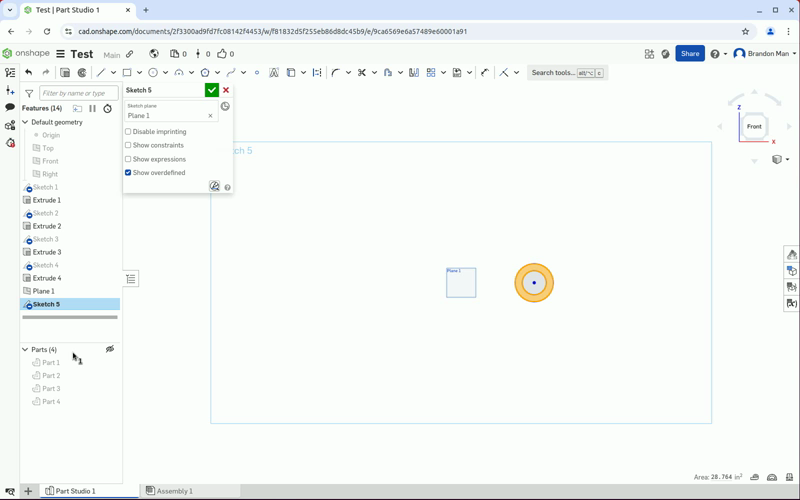
key(shift+y)
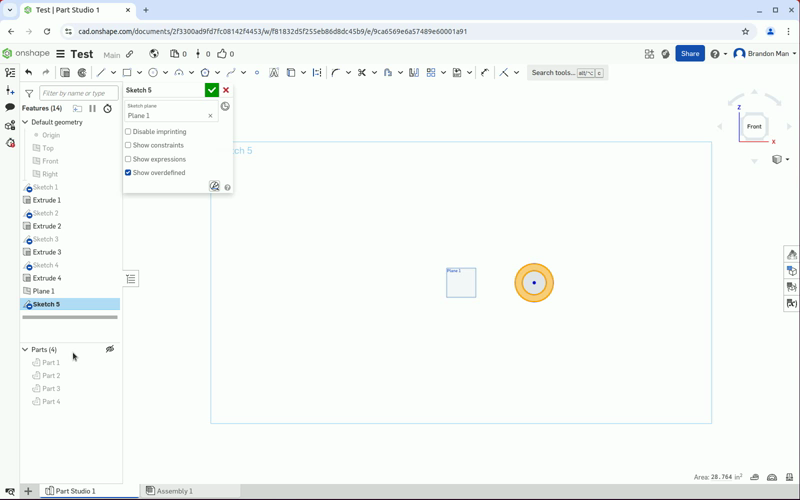
key(shift+e)
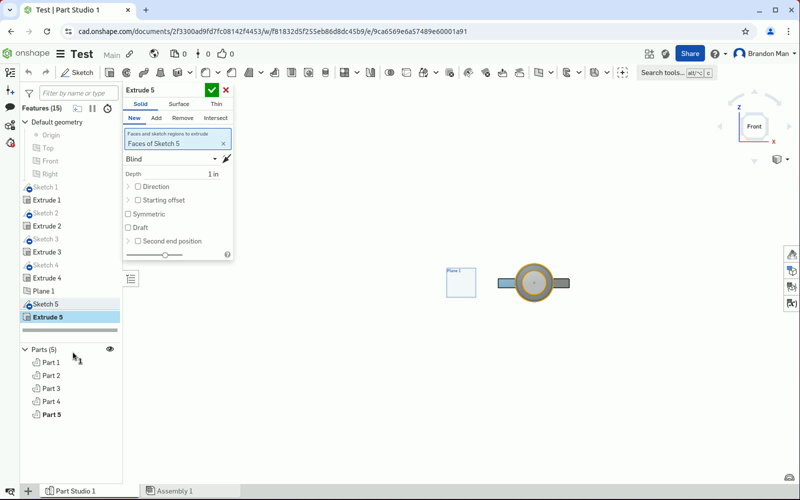
mouse_move(143, 106)
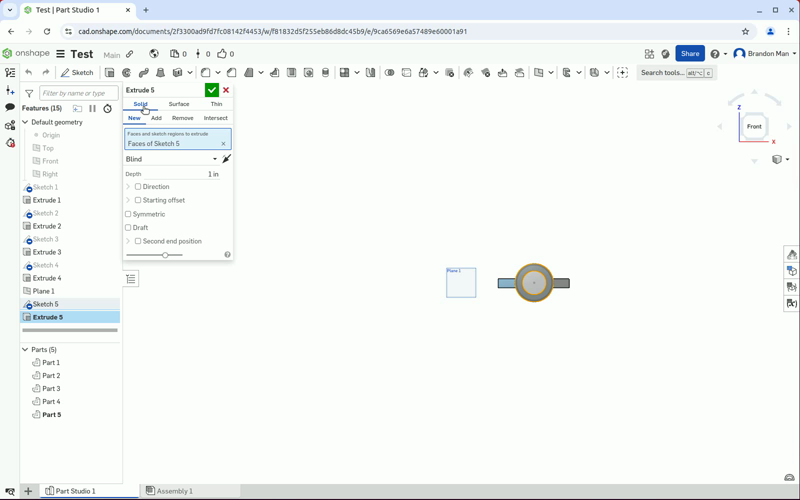
click(143, 106)
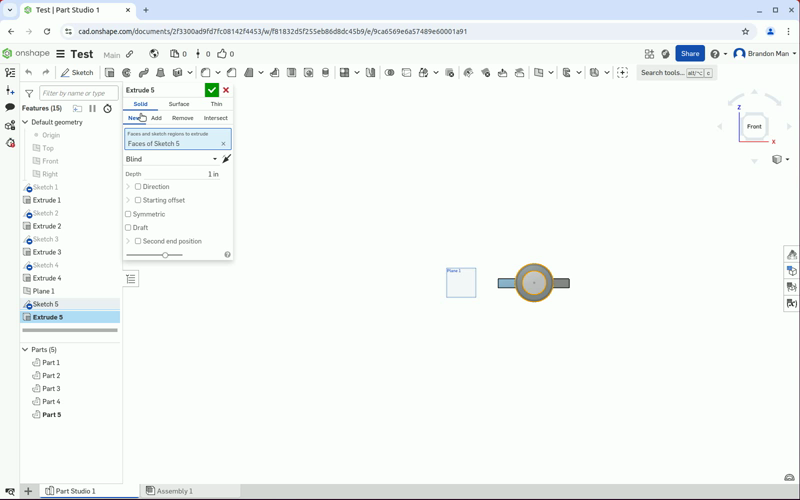
mouse_move(137, 120)
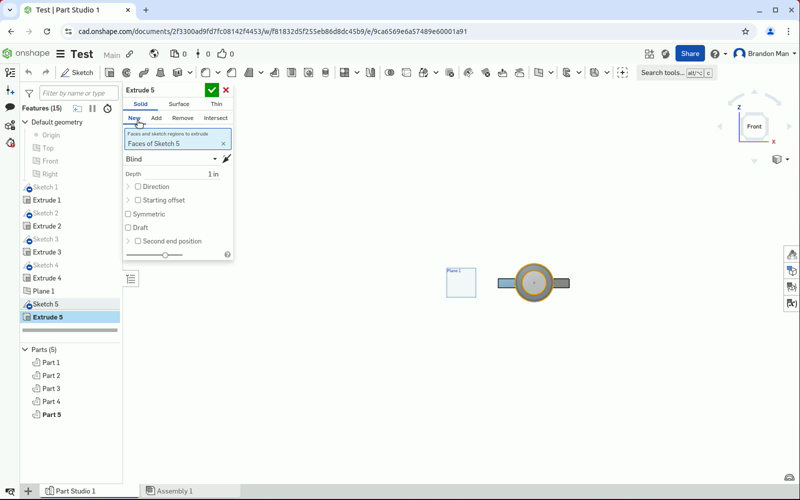
click(137, 120)
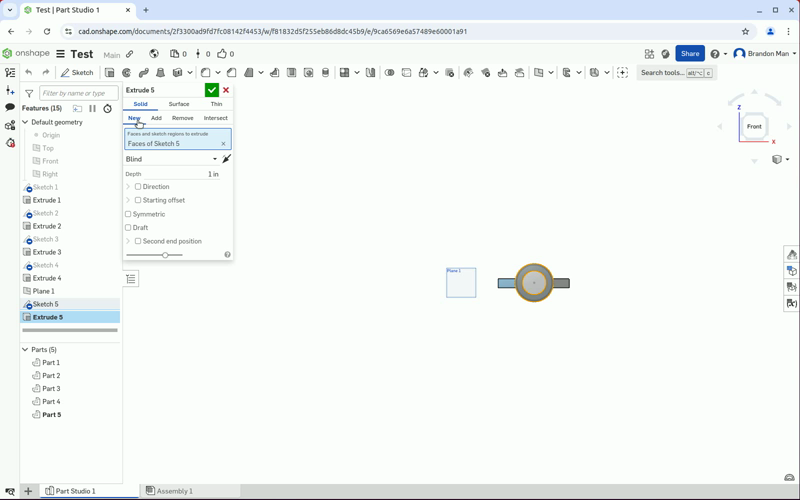
key(tab, 4)
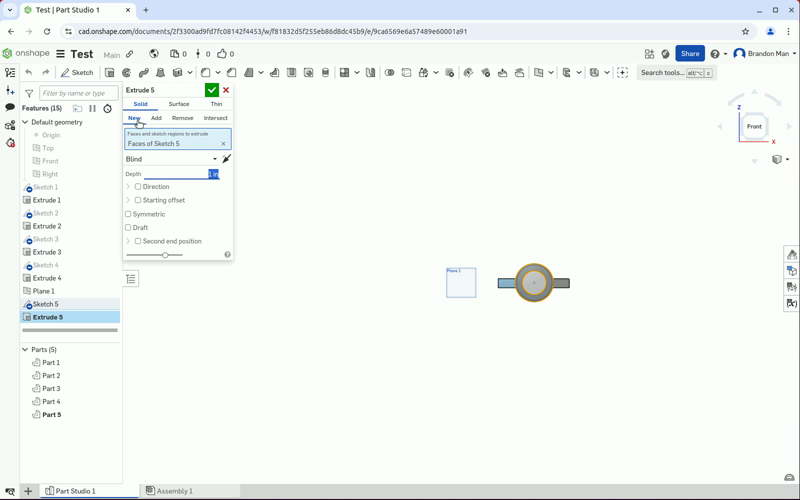
text(0.481)
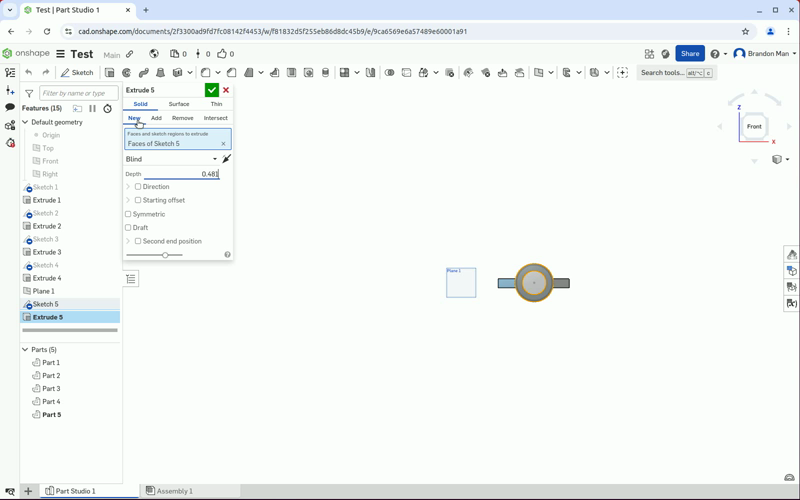
key(enter)
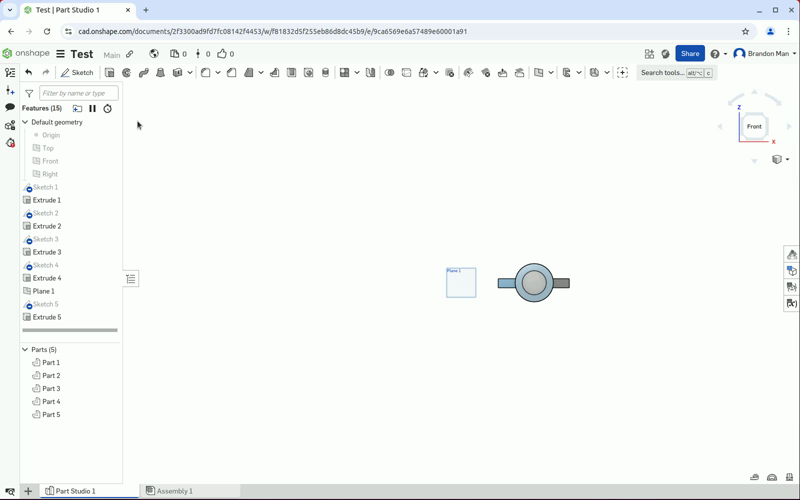
key(shift+h)
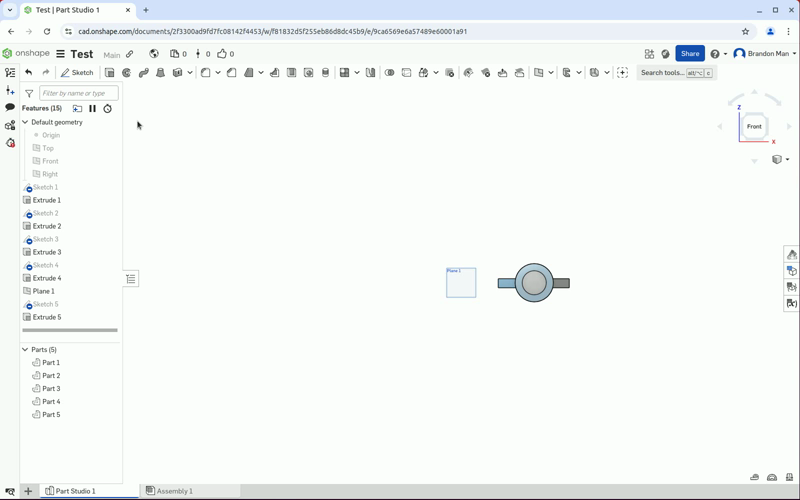
key(shift+h)
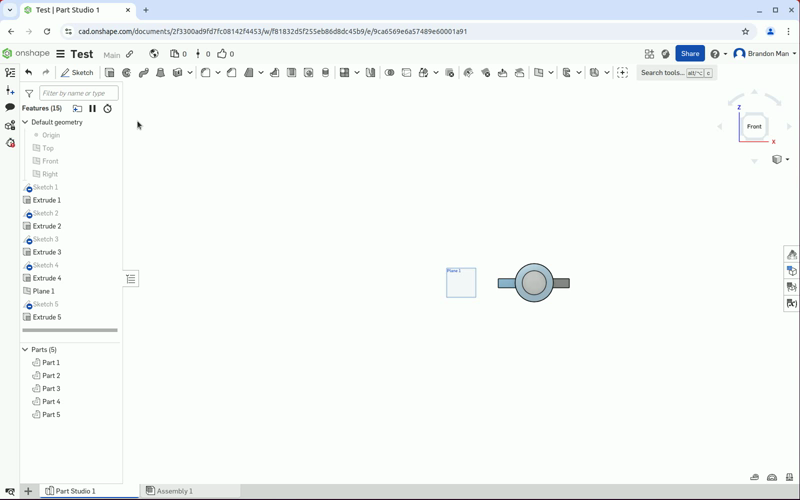
mouse_move(73, 189)
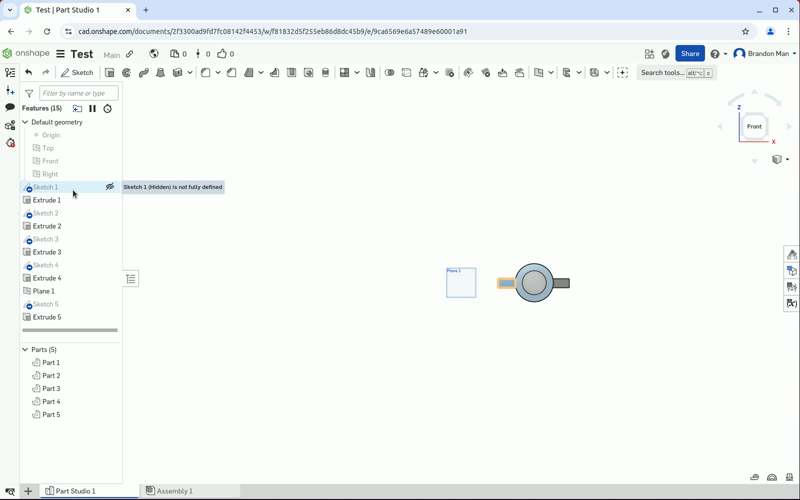
click(73, 189)
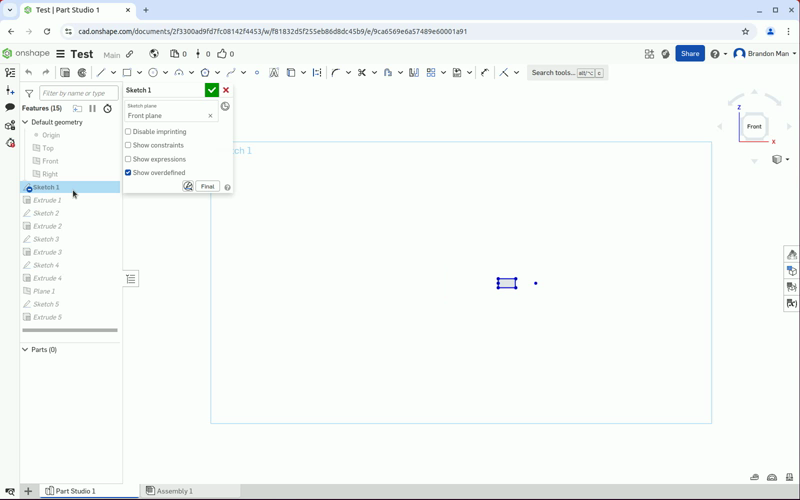
mouse_move(229, 92)
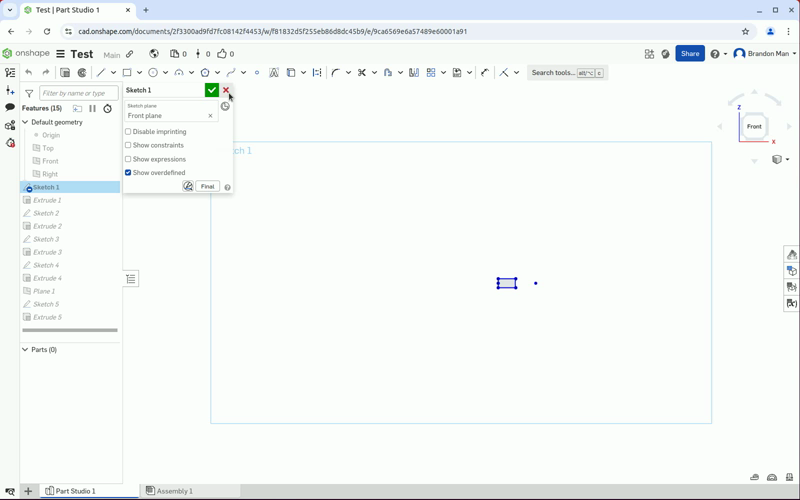
click(229, 92)
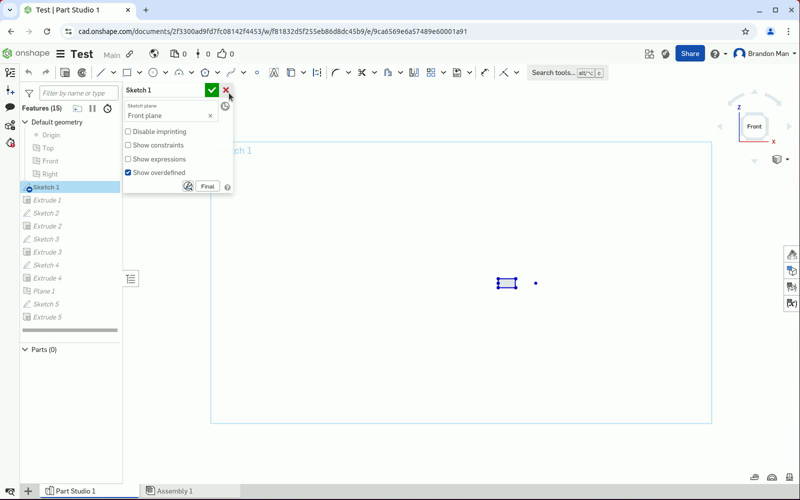
key(shift+s)
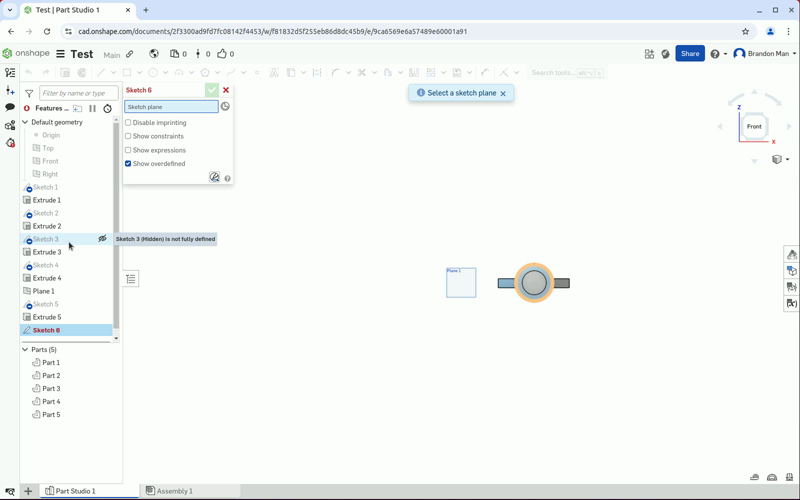
scroll(3)
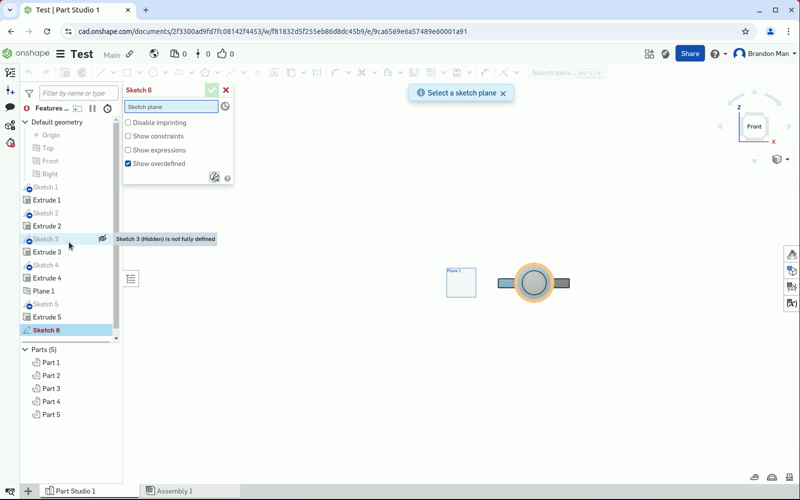
mouse_move(69, 163)
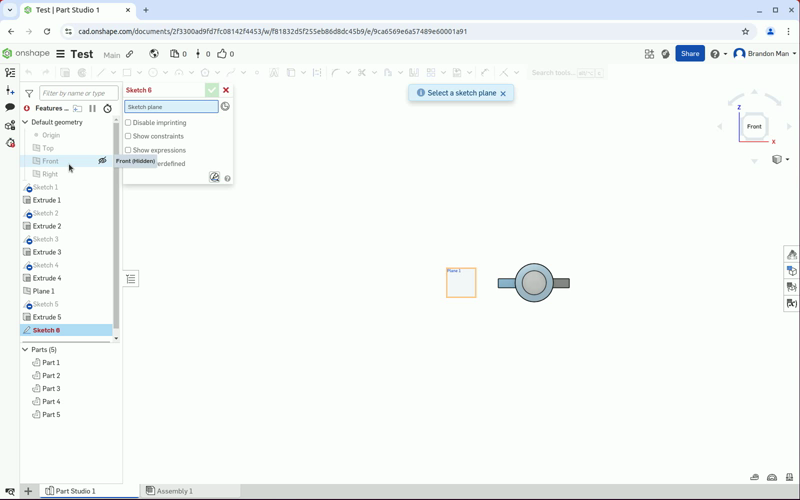
click(69, 163)
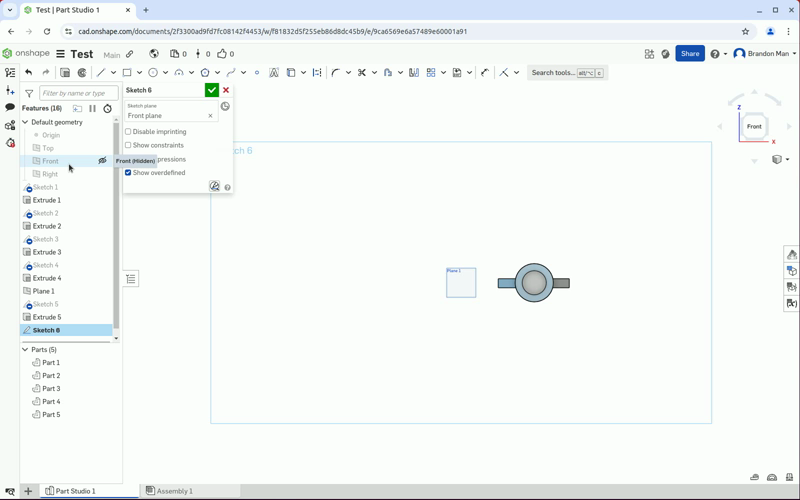
mouse_move(73, 352)
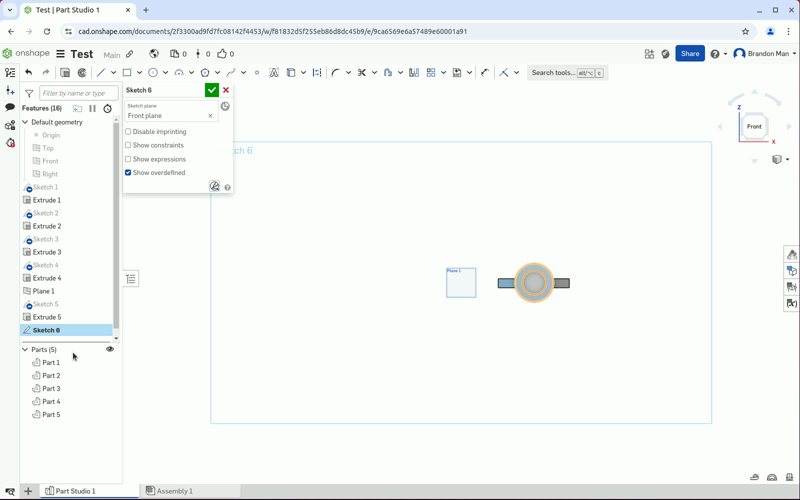
key(y)
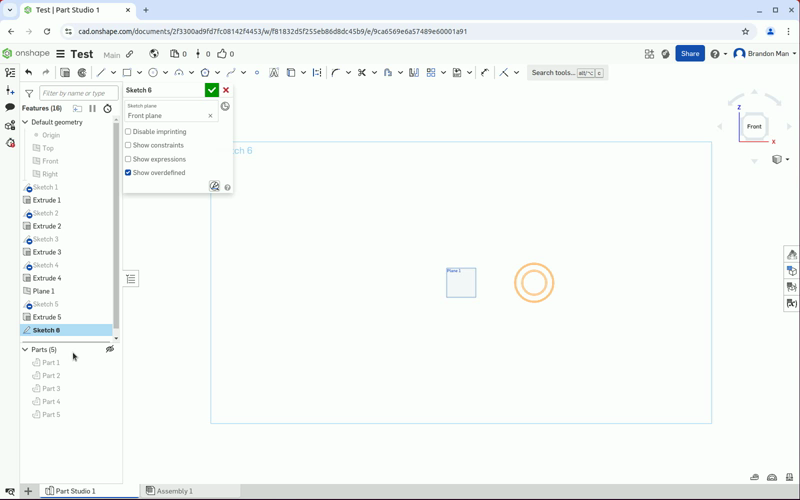
key(c)
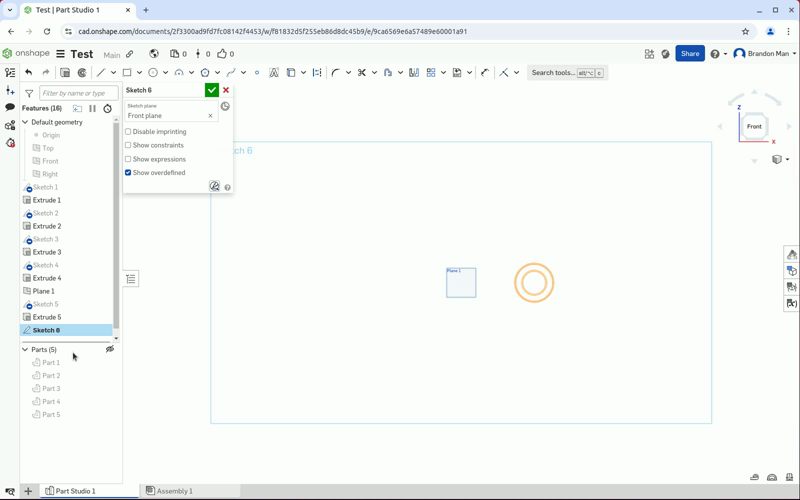
key_down(shift)
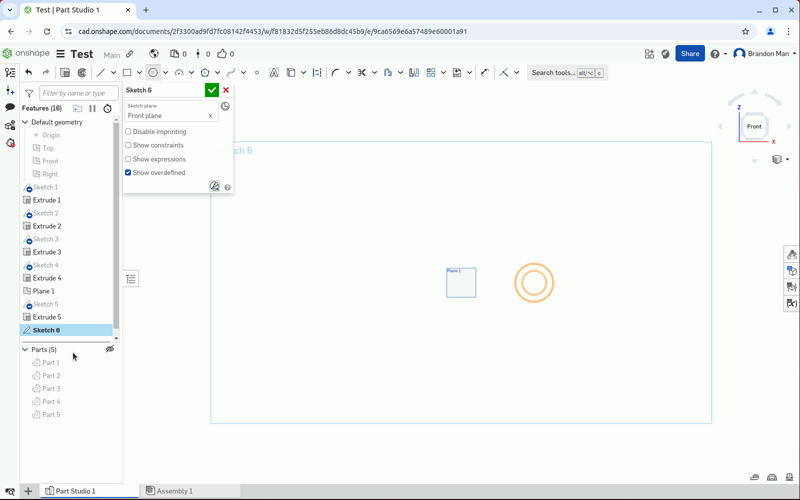
mouse_move(468, 282)
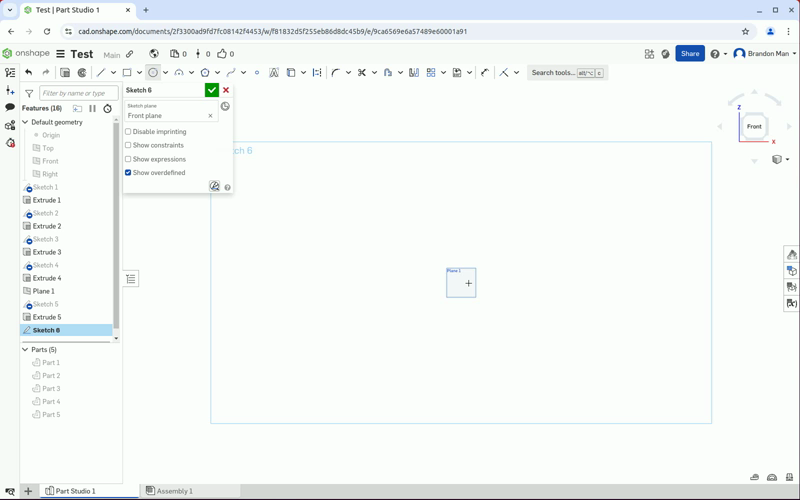
click(468, 282)
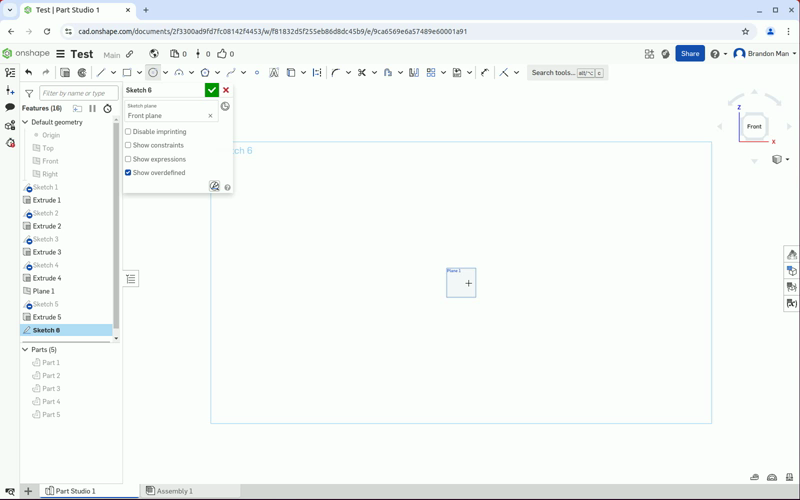
key_up(shift)
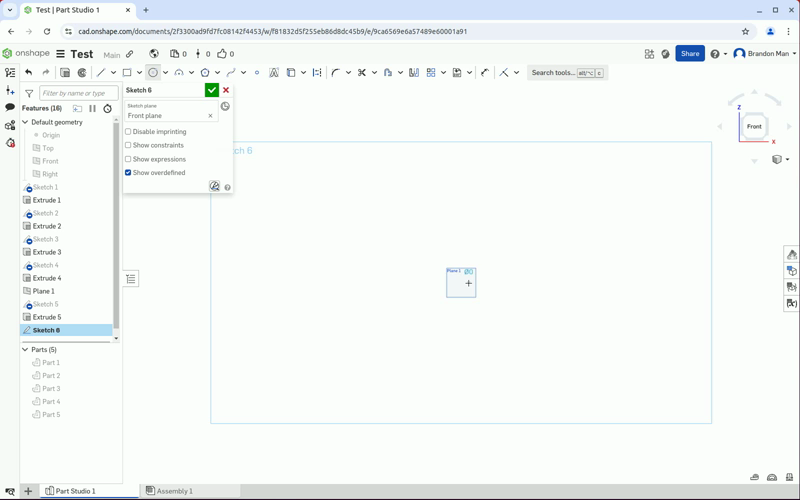
mouse_move(480, 282)
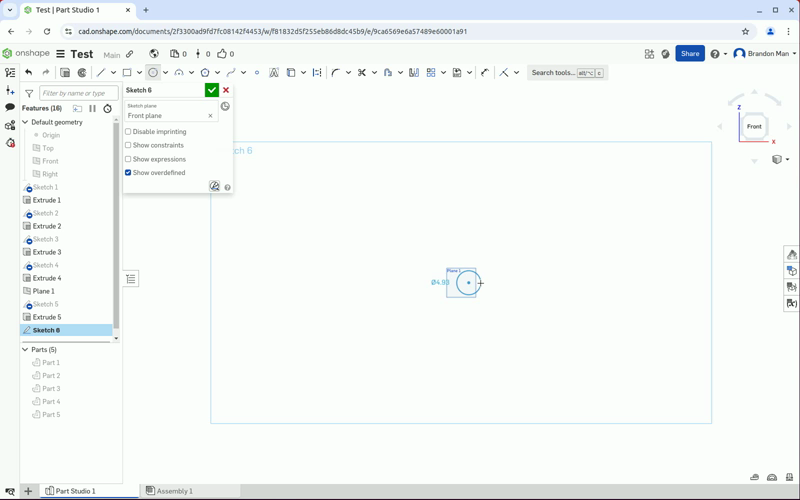
click(480, 282)
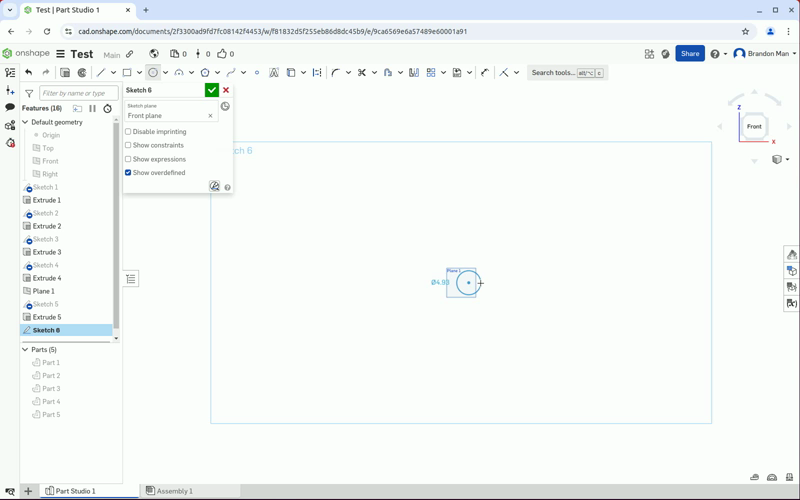
key(esc)
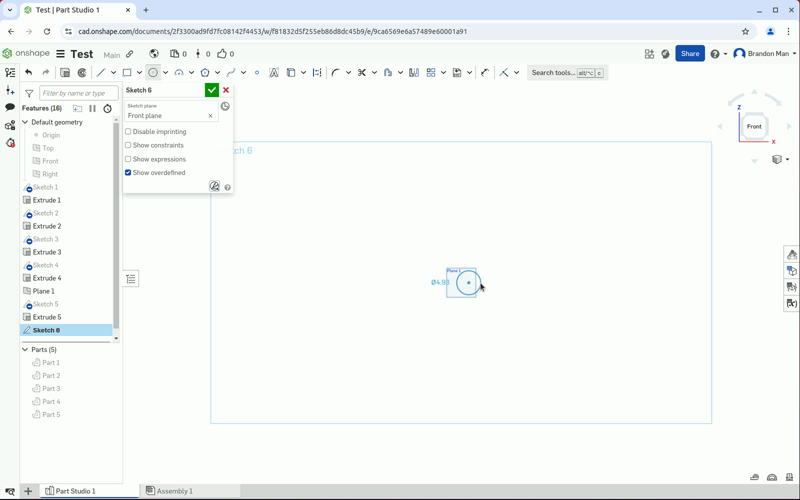
key(c)
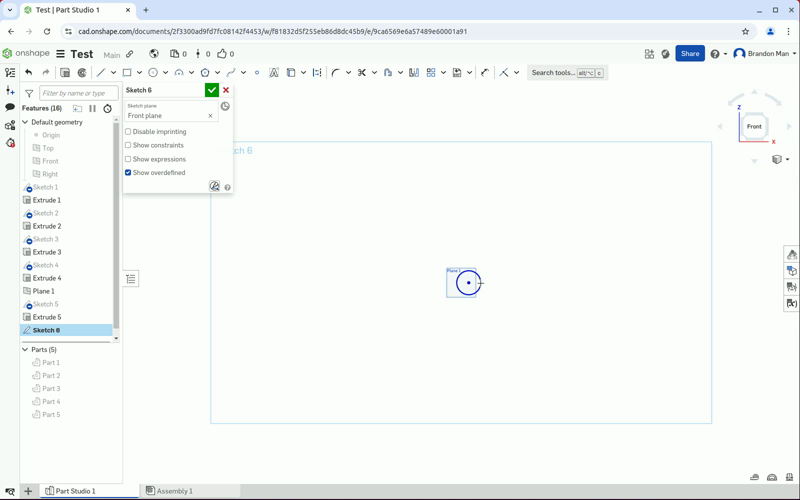
key_down(shift)
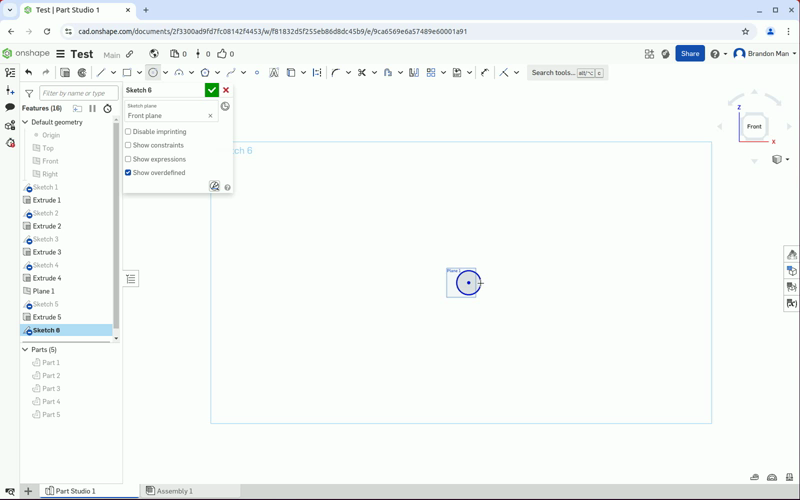
mouse_move(468, 282)
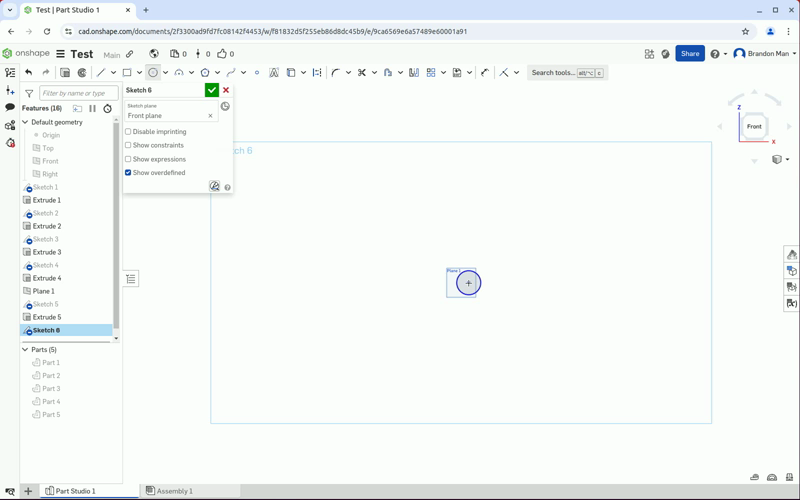
click(468, 282)
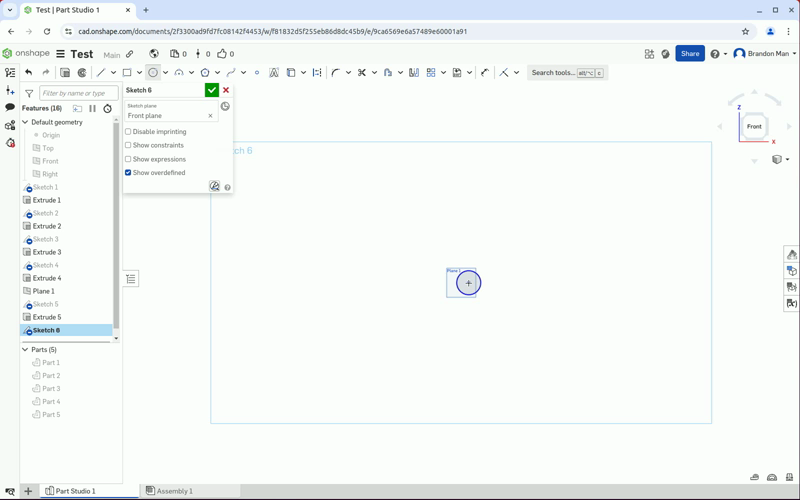
key_up(shift)
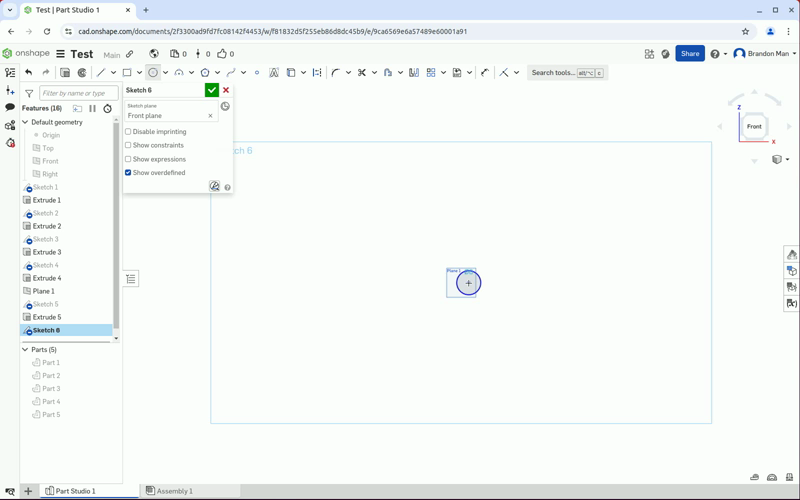
mouse_move(478, 282)
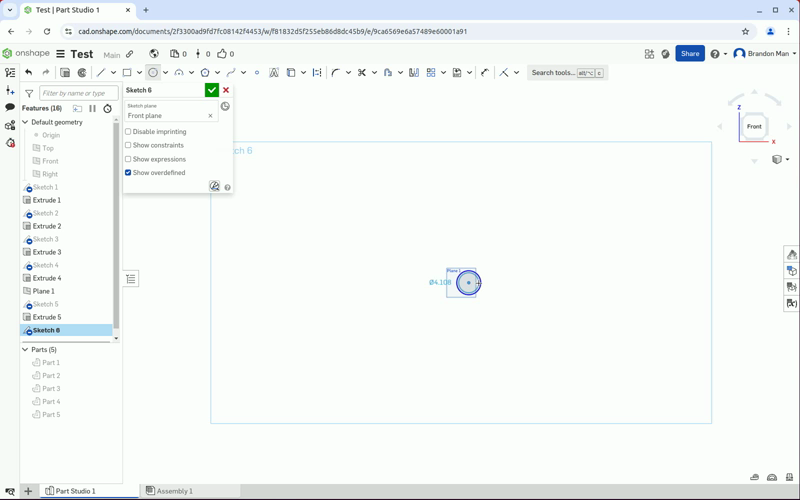
scroll(6)
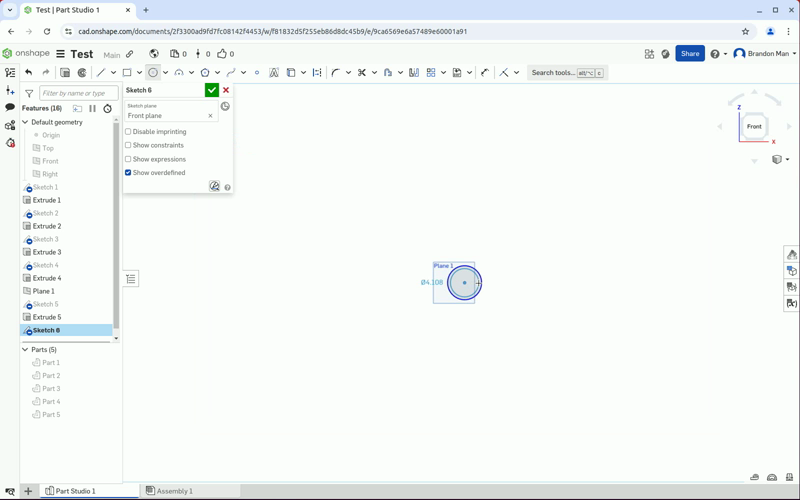
scroll(6)
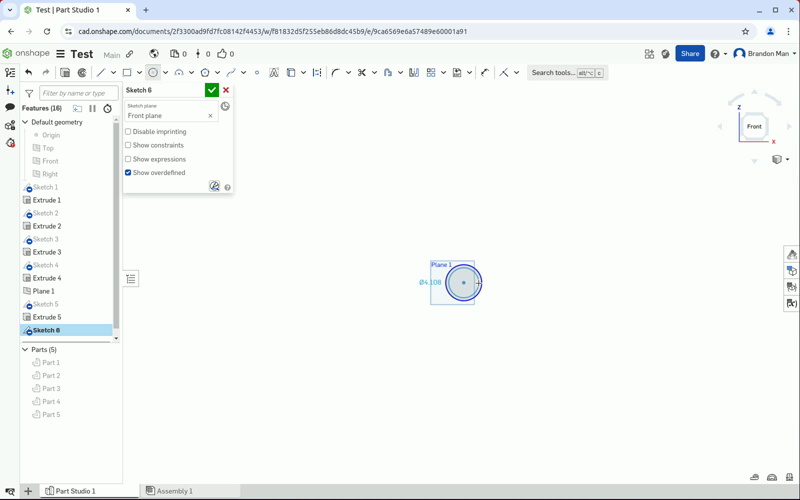
scroll(6)
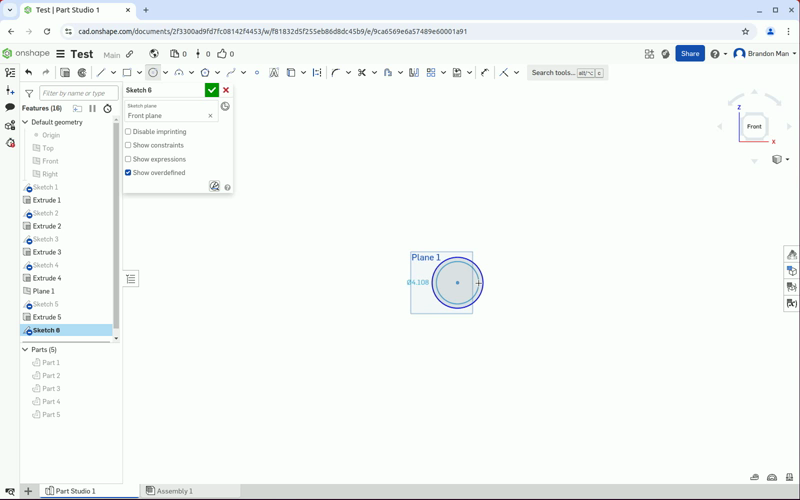
scroll(6)
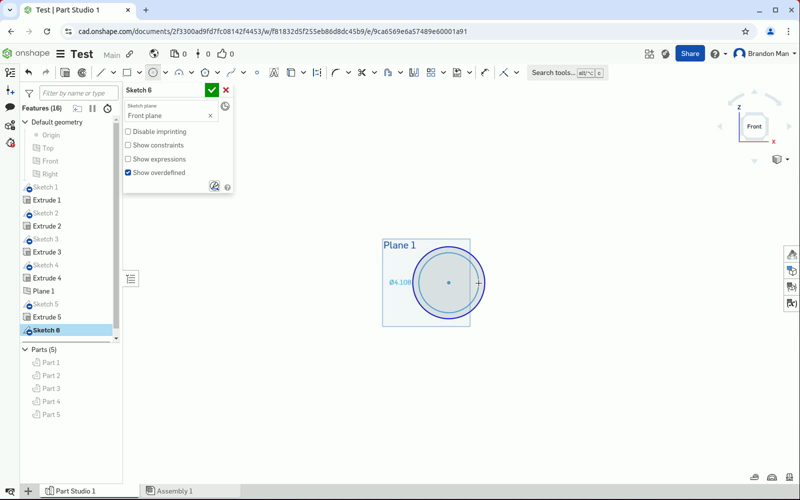
scroll(6)
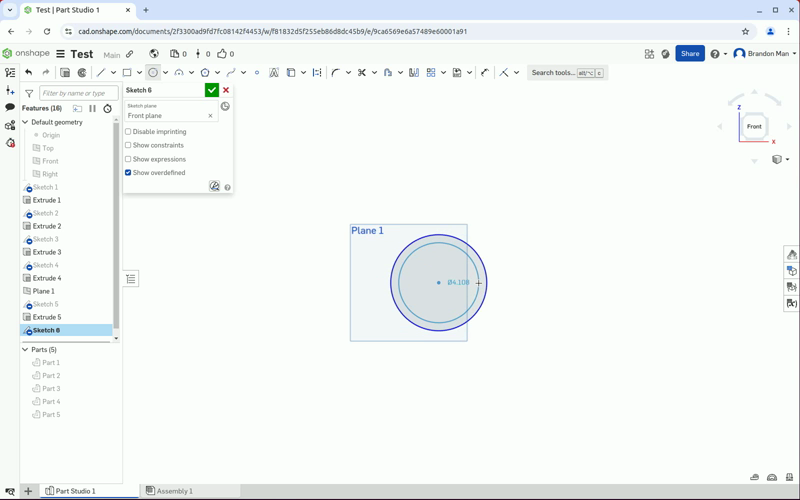
scroll(6)
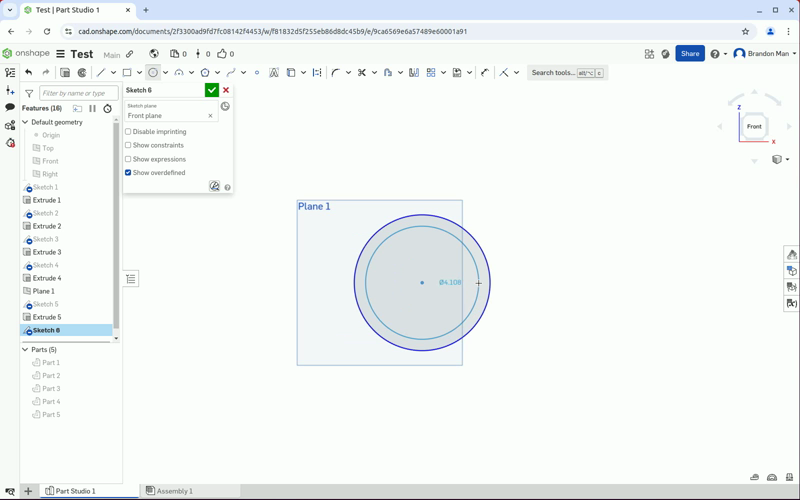
scroll(6)
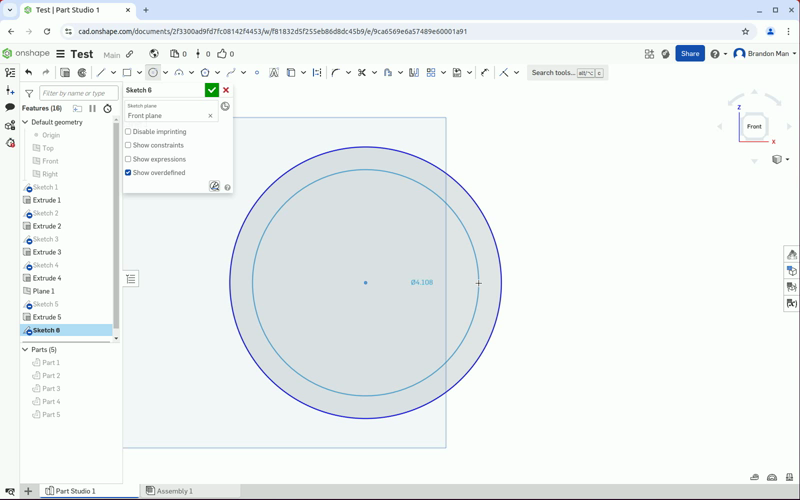
click(478, 282)
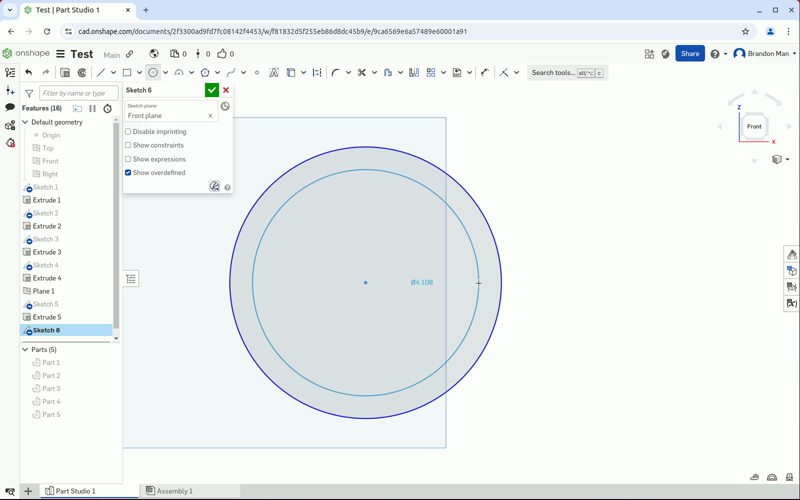
scroll(-6)
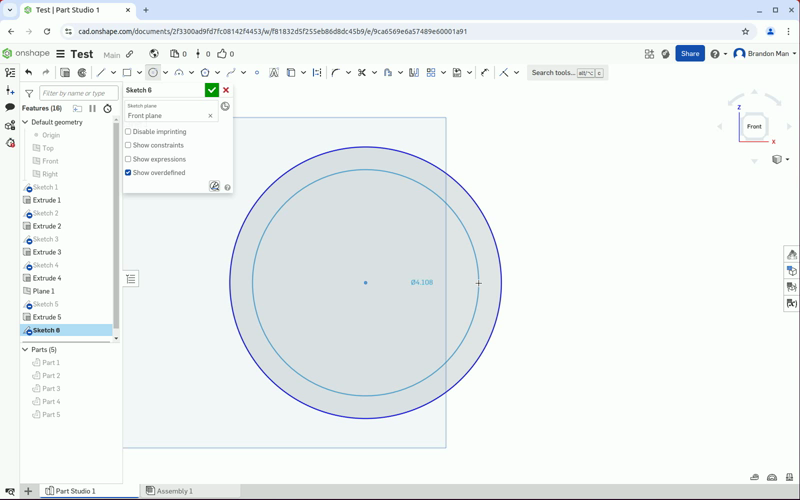
scroll(-6)
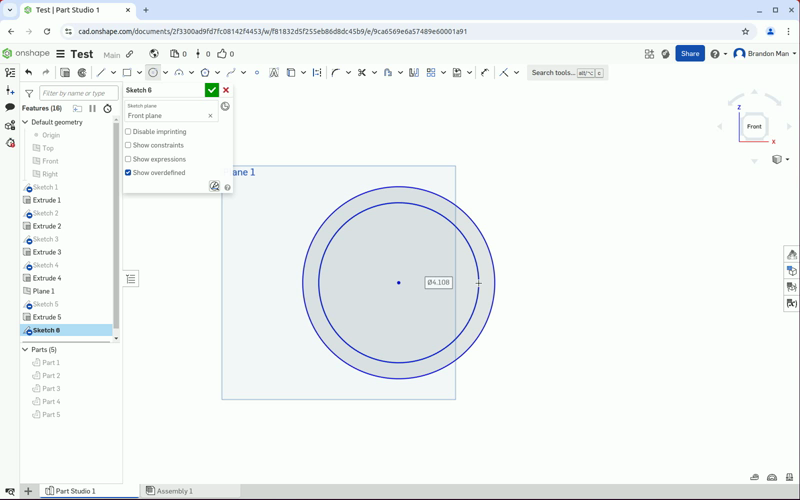
scroll(-6)
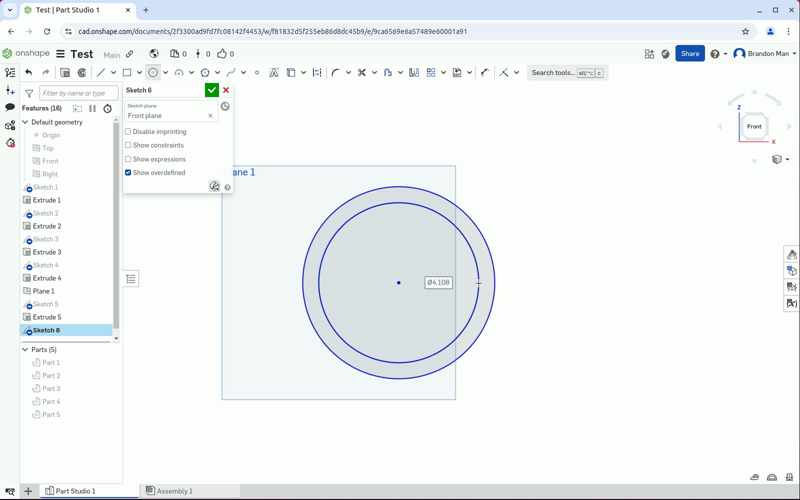
scroll(-6)
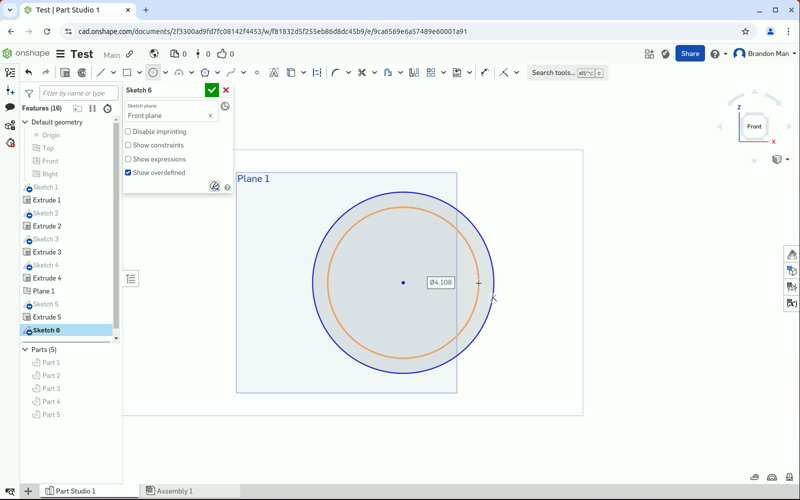
scroll(-6)
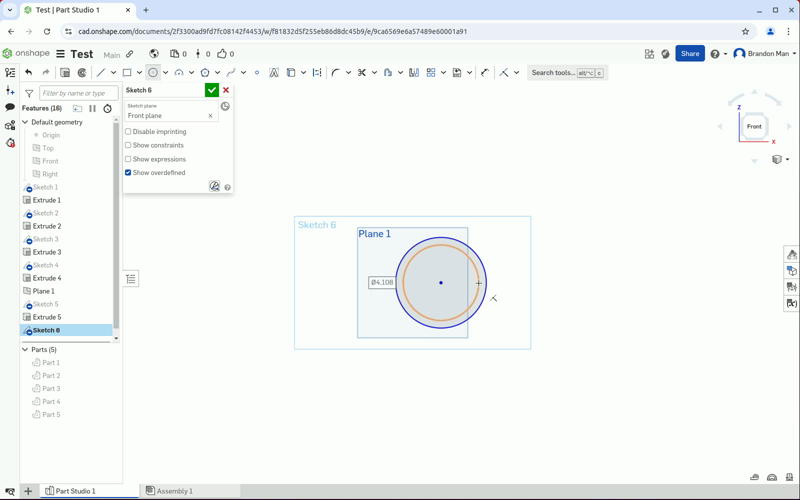
scroll(-6)
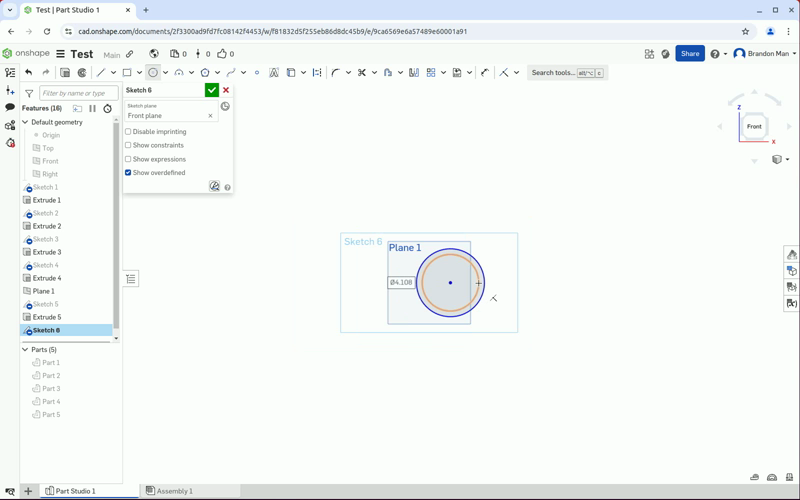
scroll(-6)
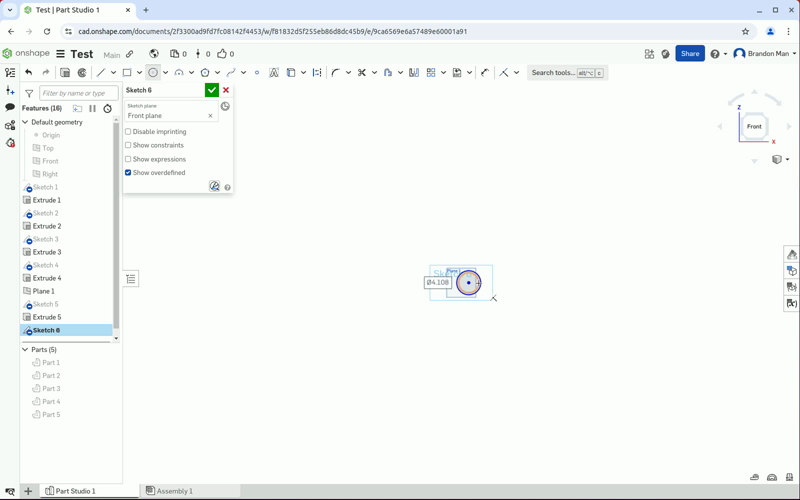
key(esc)
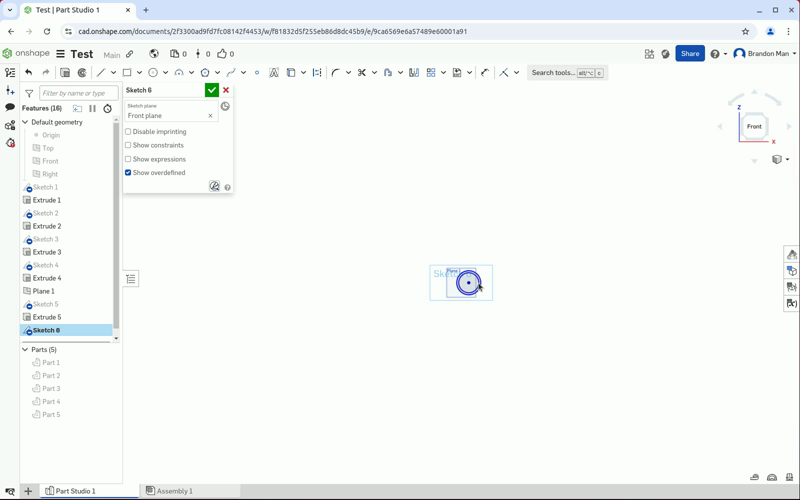
mouse_move(476, 275)
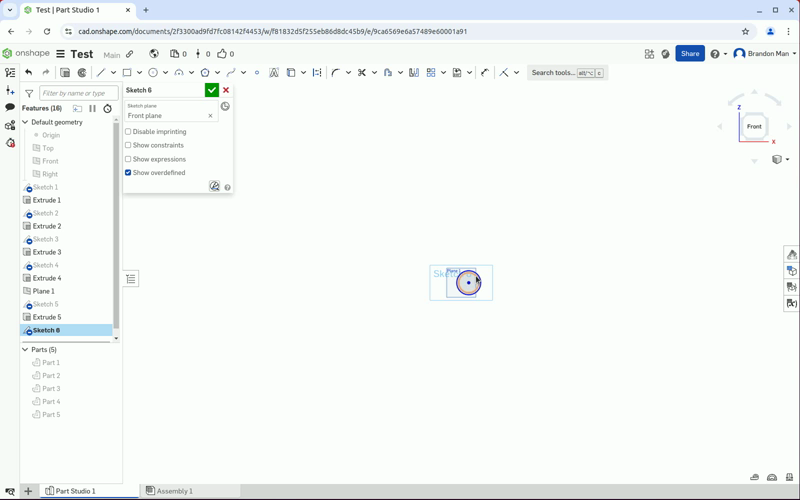
scroll(6)
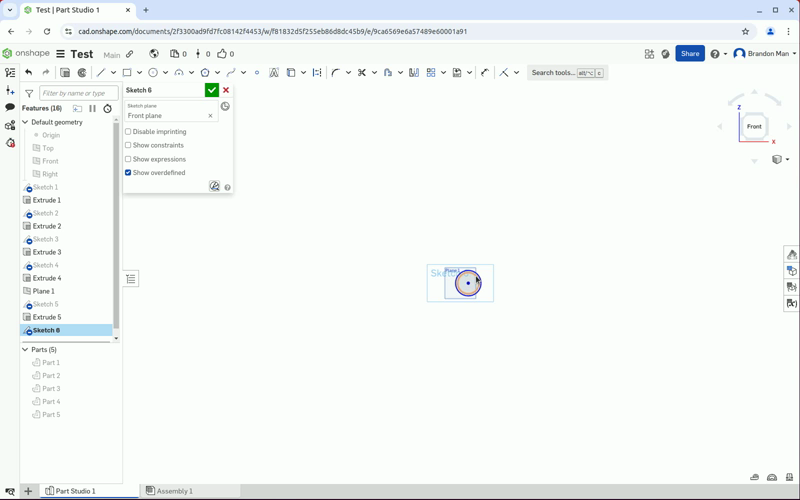
scroll(6)
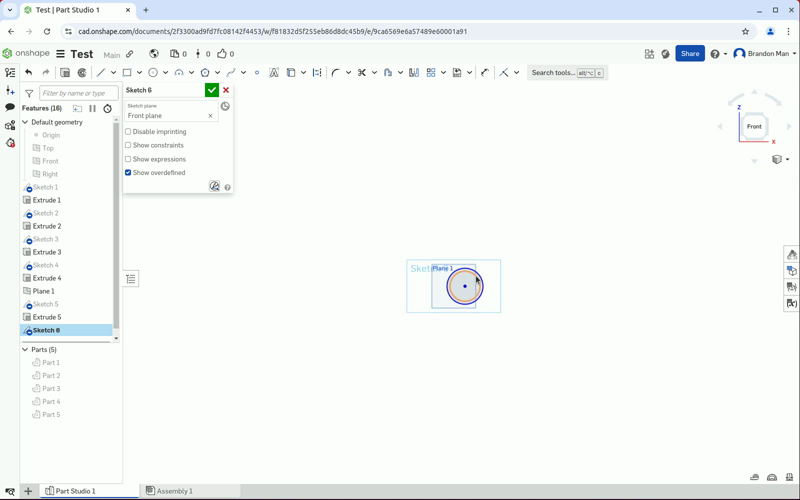
scroll(6)
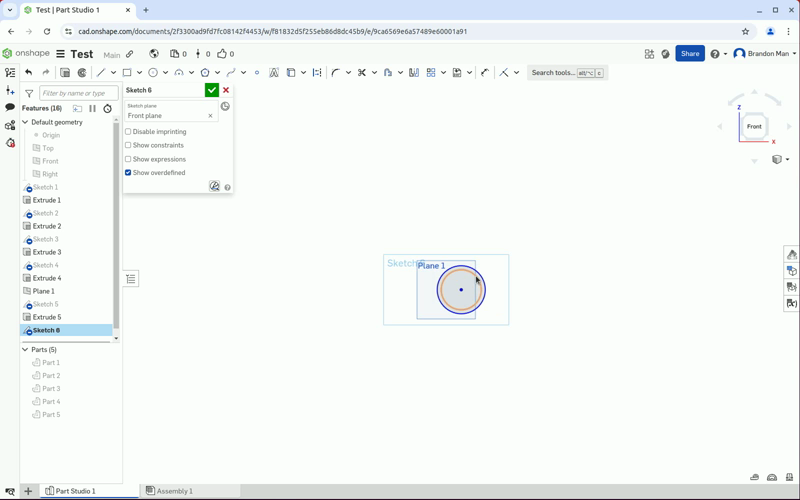
scroll(6)
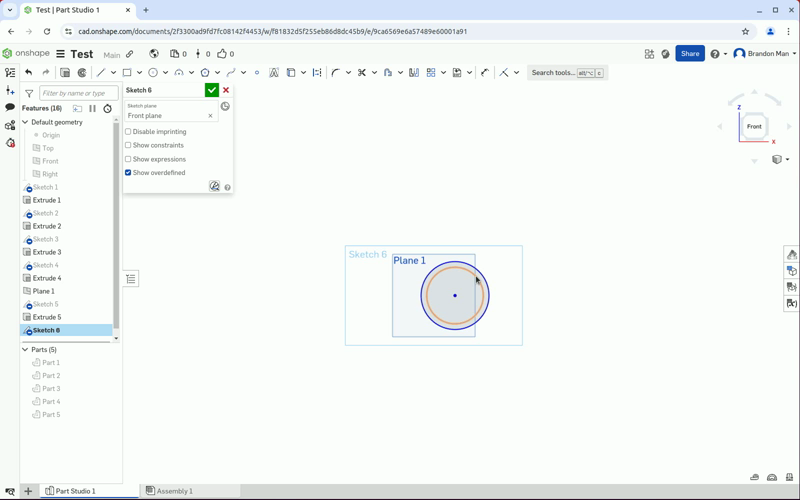
scroll(6)
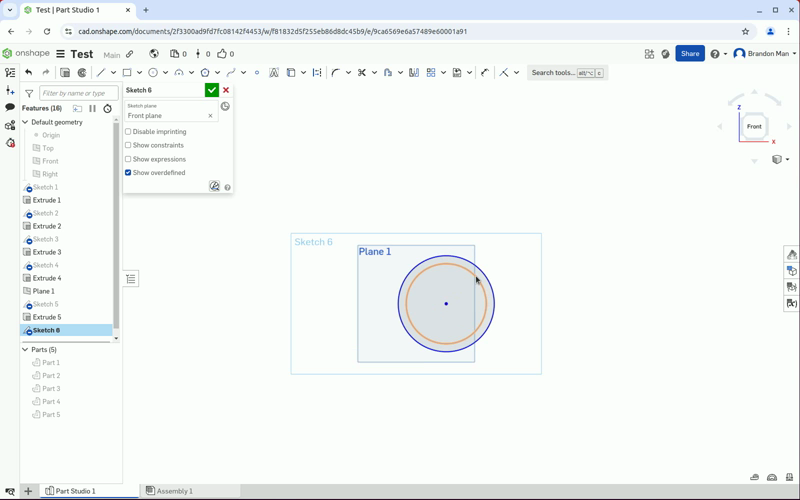
scroll(6)
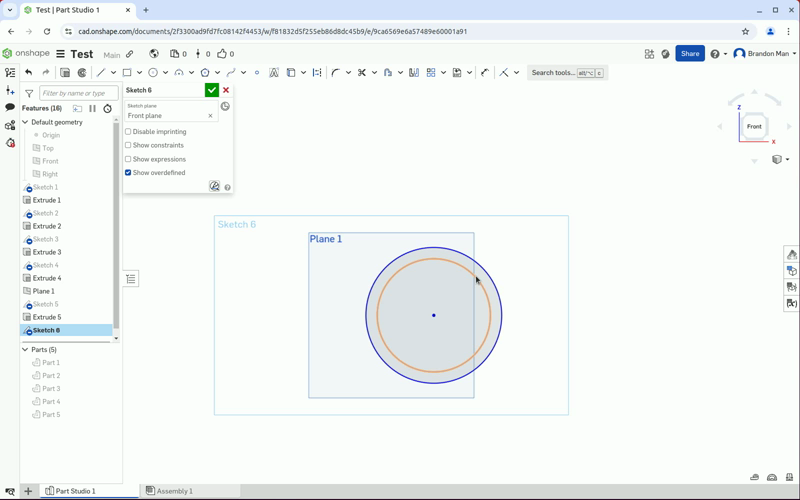
scroll(6)
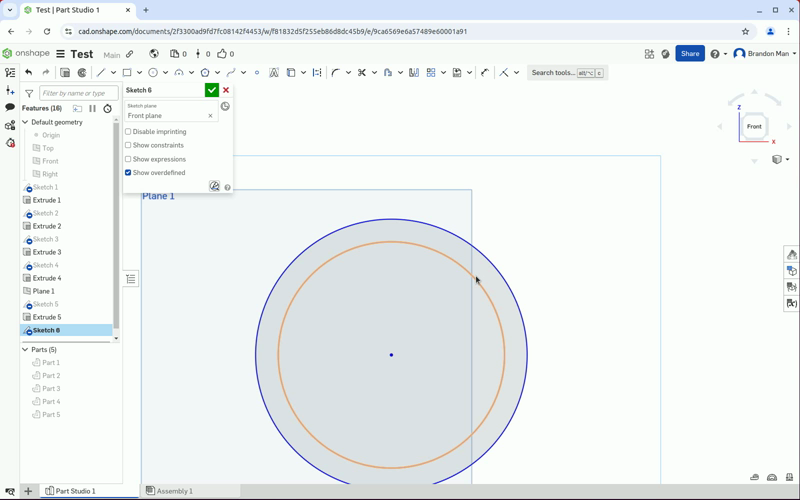
click(476, 275)
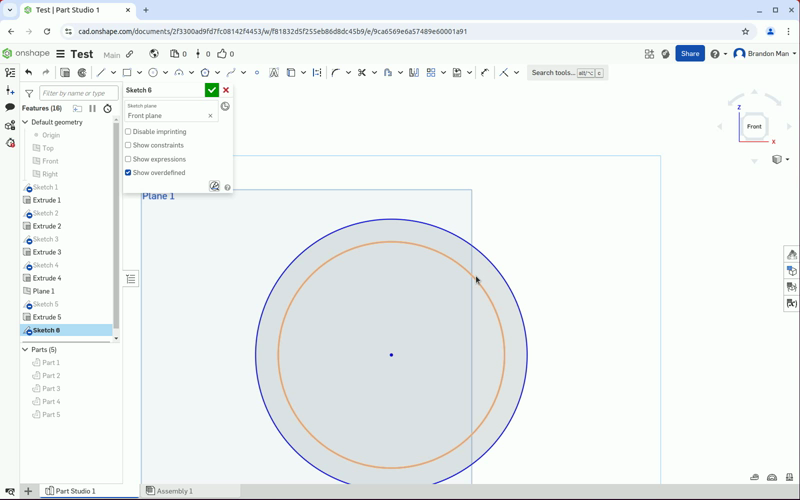
scroll(-6)
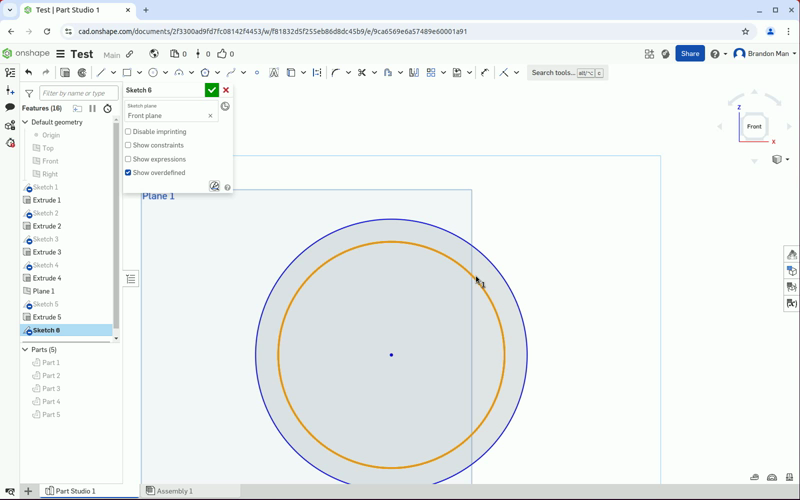
scroll(-6)
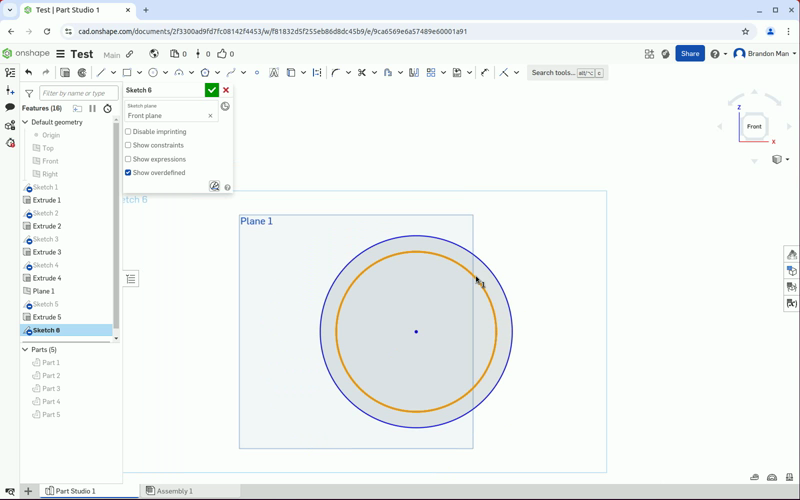
scroll(-6)
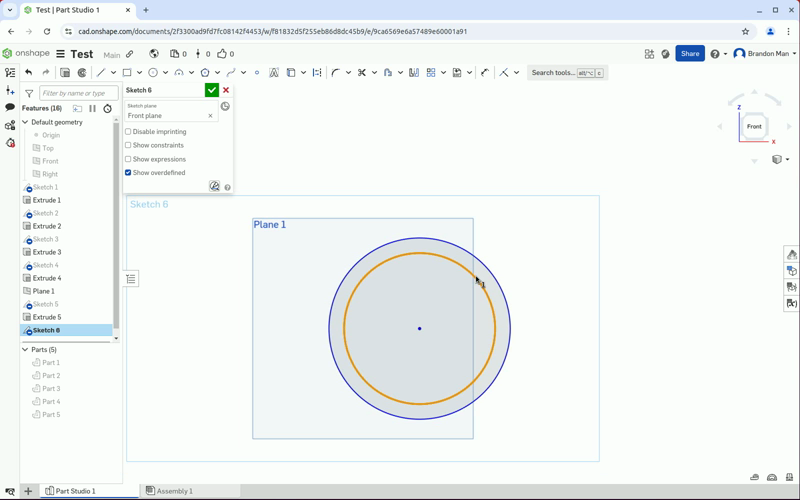
scroll(-6)
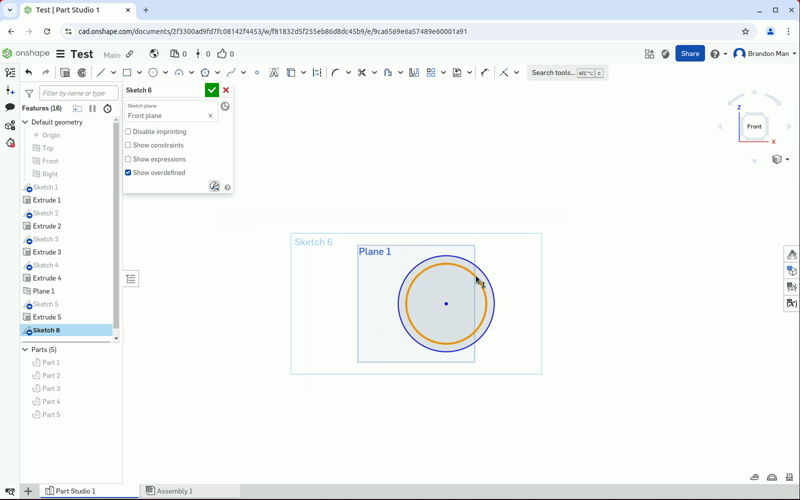
scroll(-6)
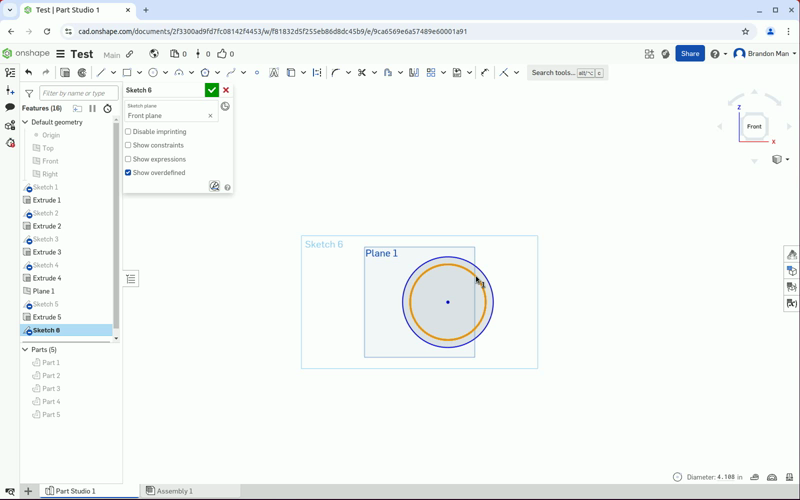
scroll(-6)
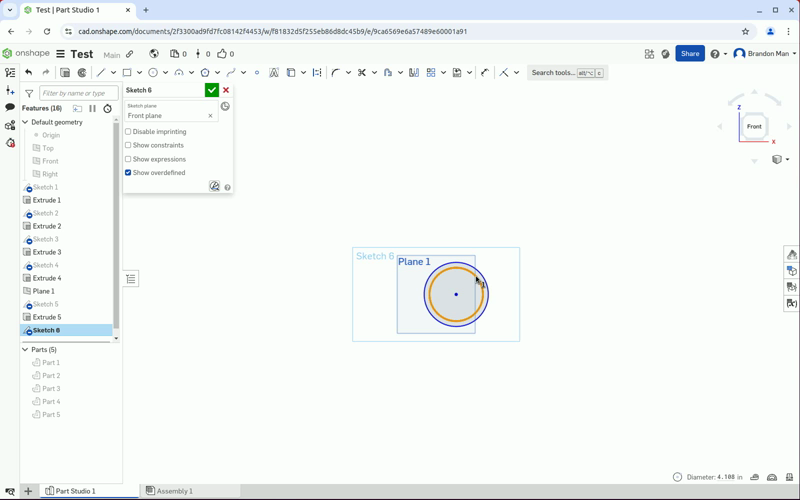
scroll(-6)
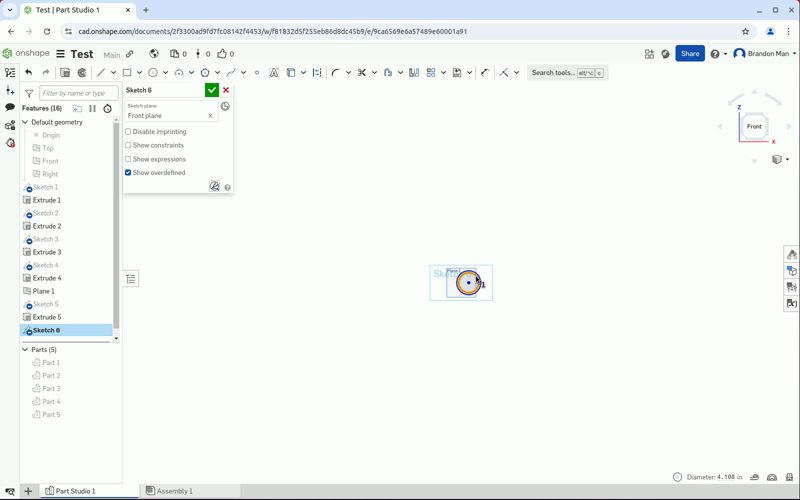
mouse_move(73, 352)
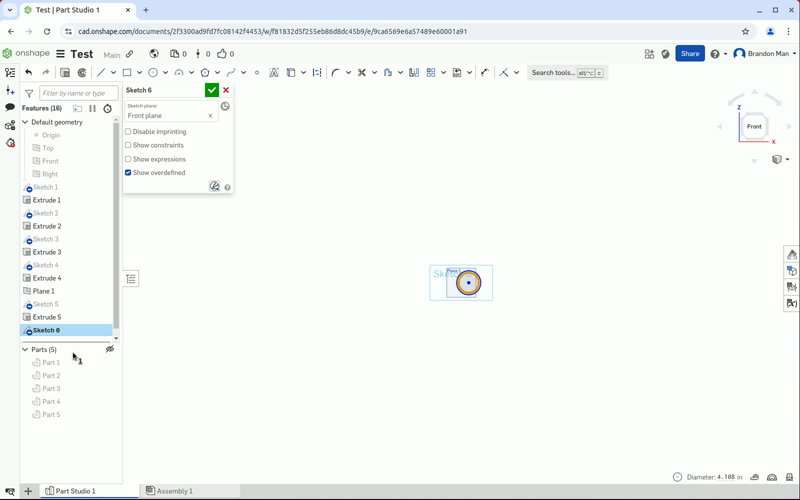
key(shift+y)
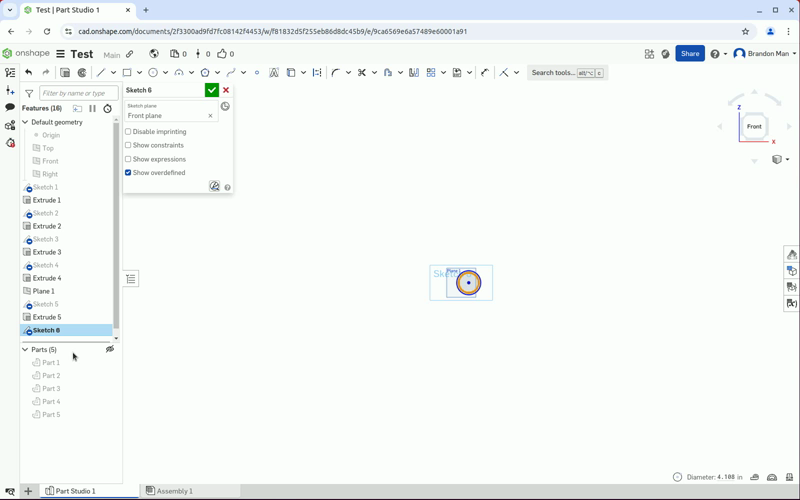
key(shift+e)
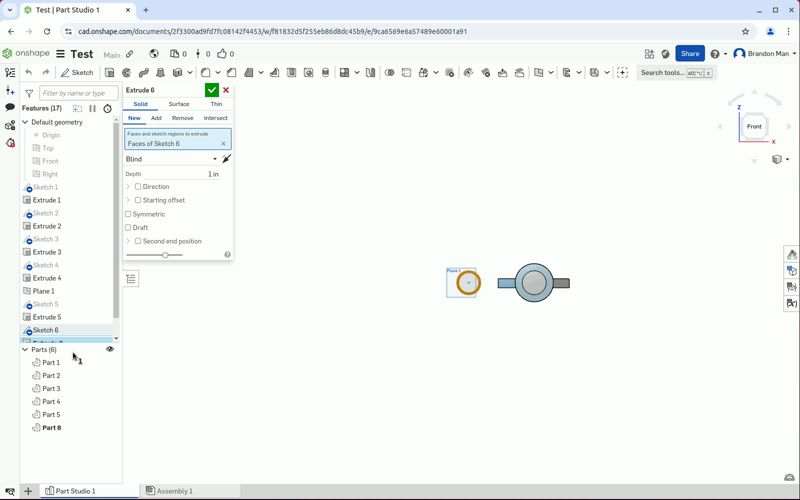
mouse_move(143, 106)
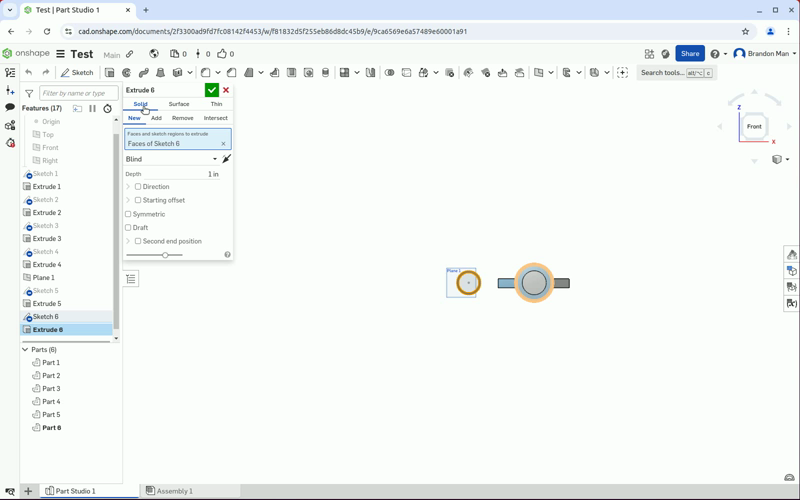
click(143, 106)
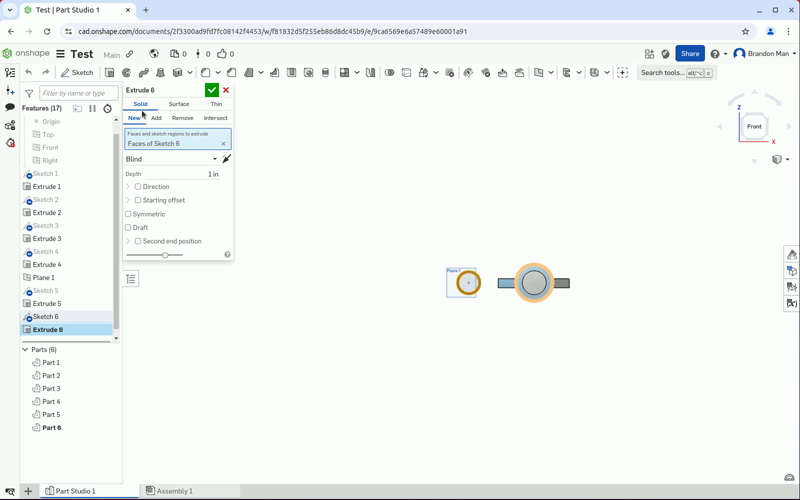
mouse_move(137, 120)
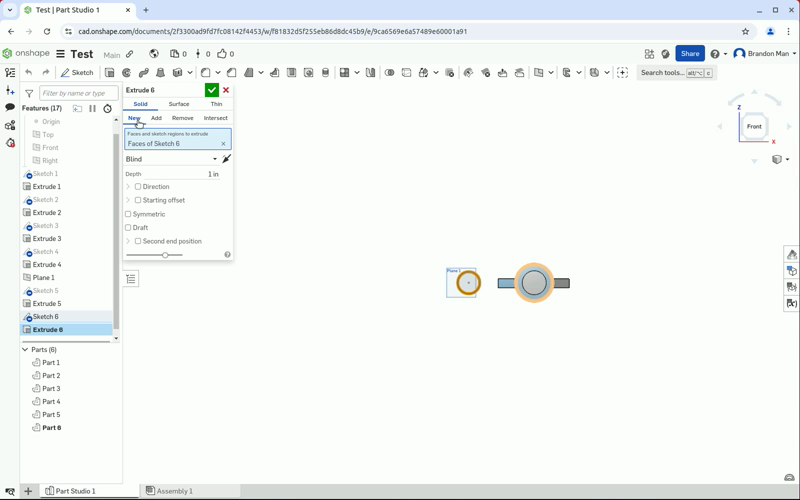
click(137, 120)
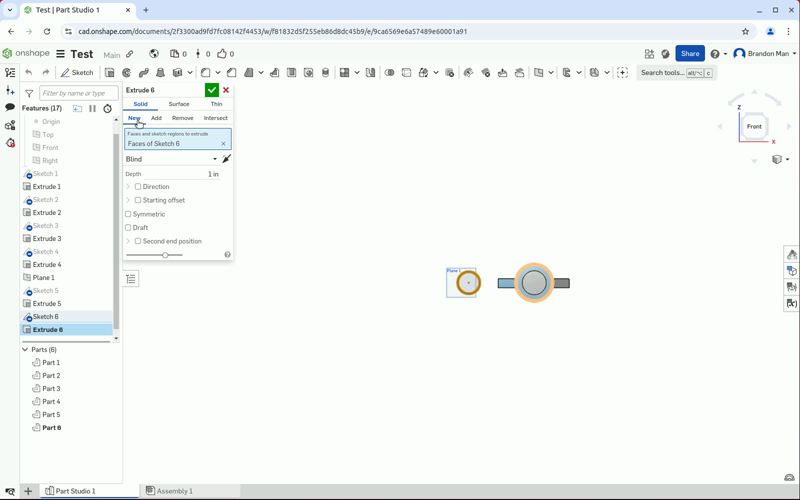
key(tab, 4)
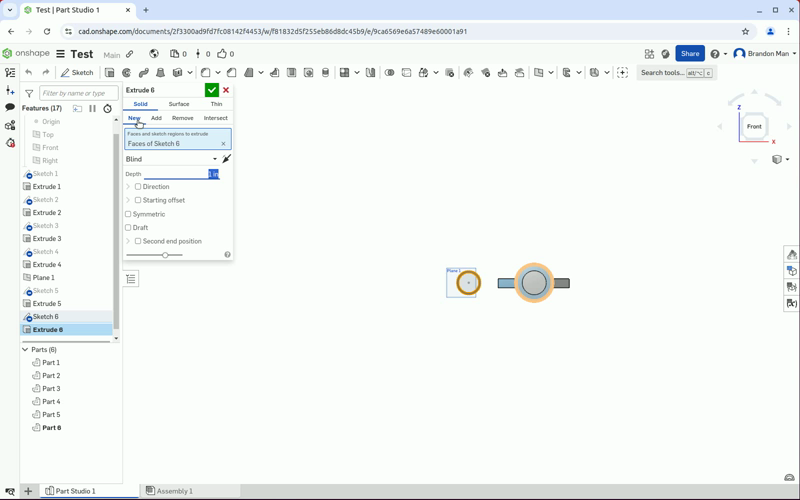
text(23.108)
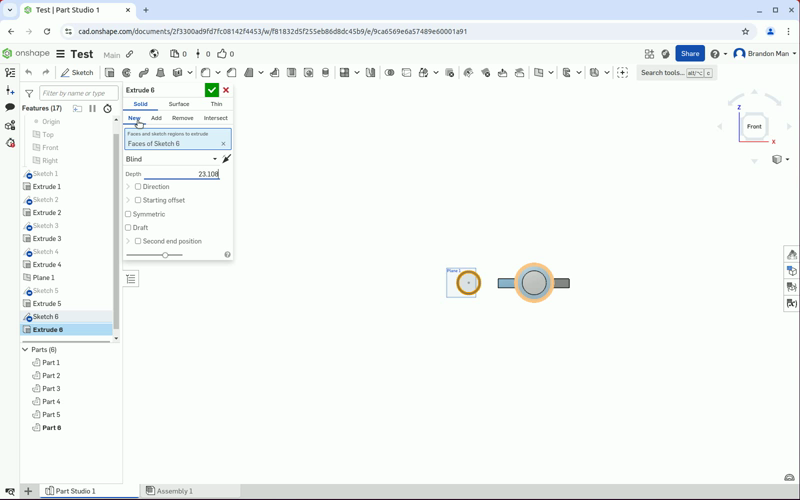
key(enter)
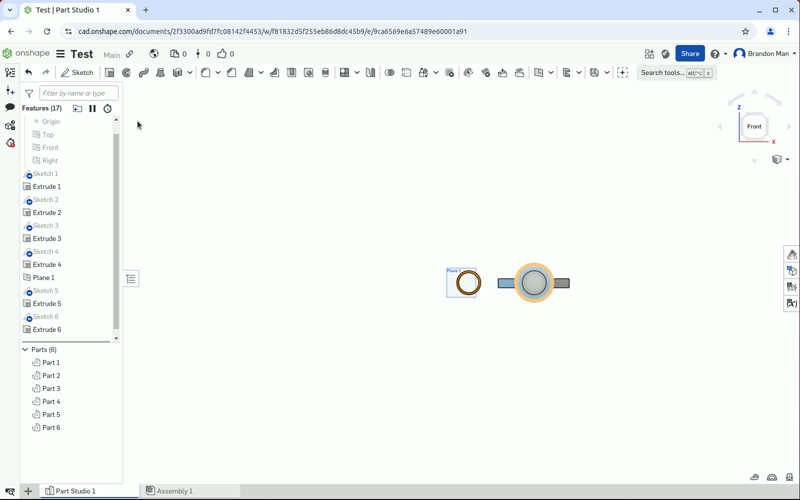
key(shift+h)
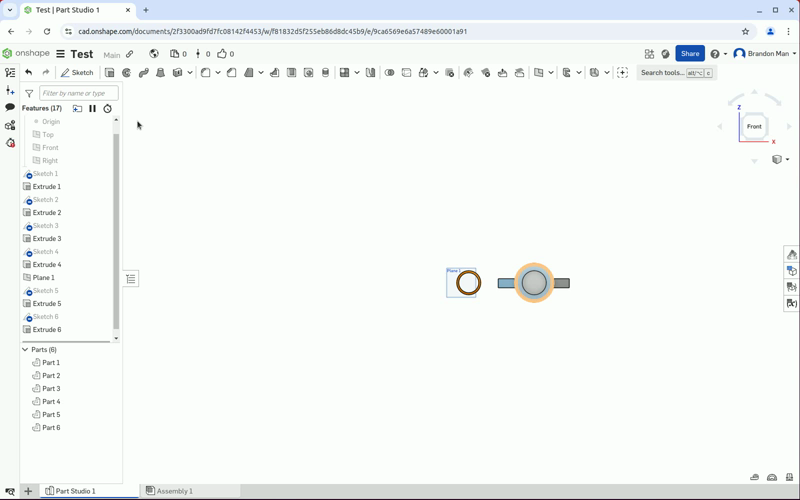
key(shift+h)
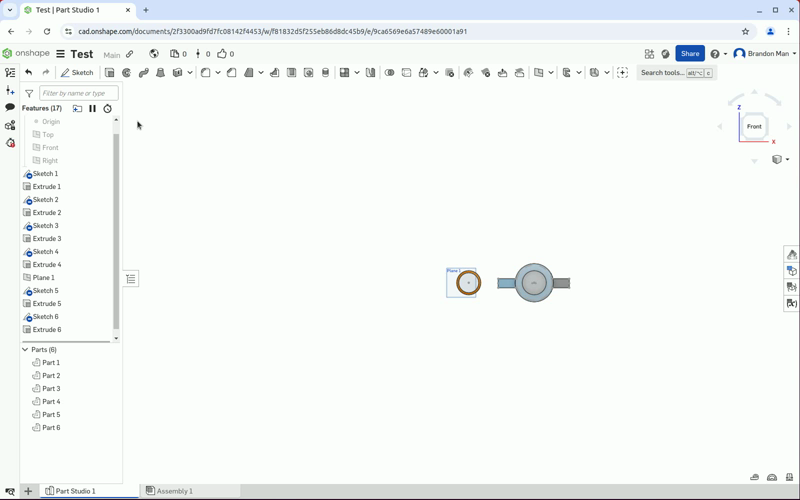
key(shift+7)
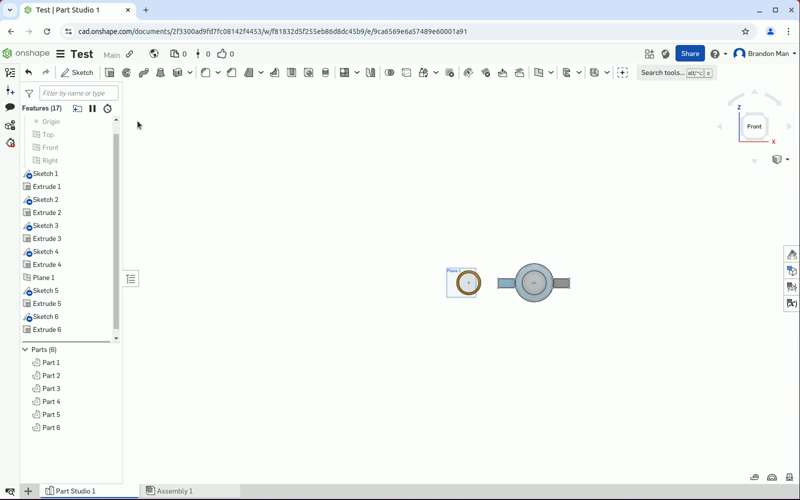
key(left, 2)
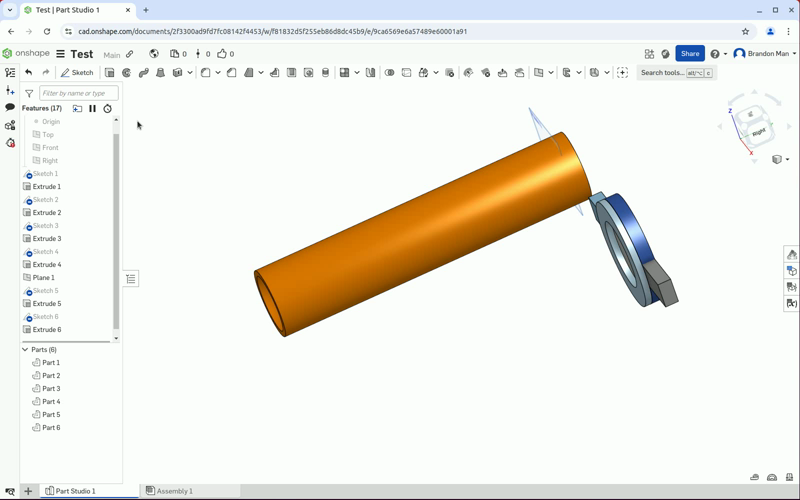
key(down, 2)
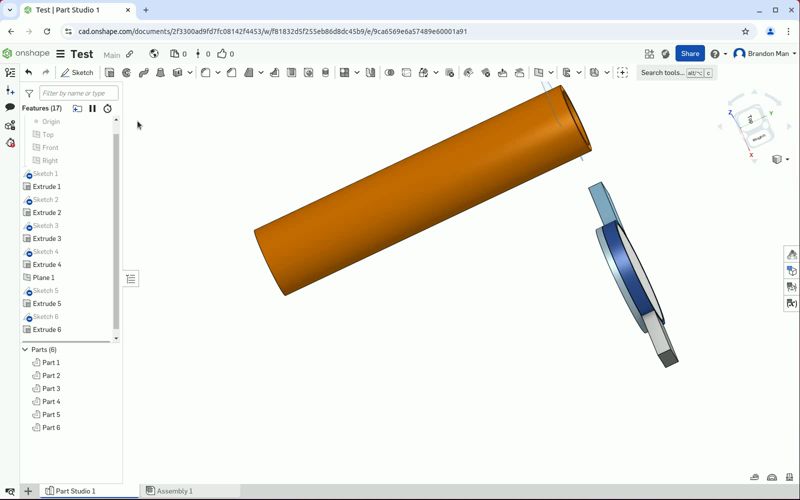
key(up, 2)
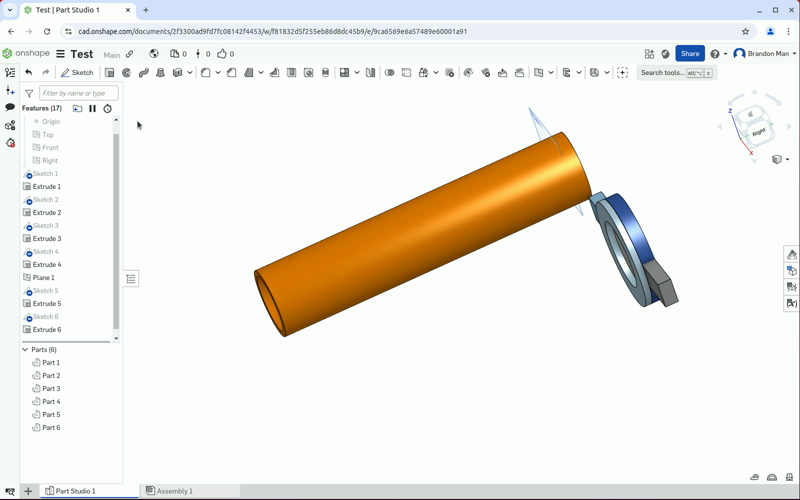
key(right, 2)
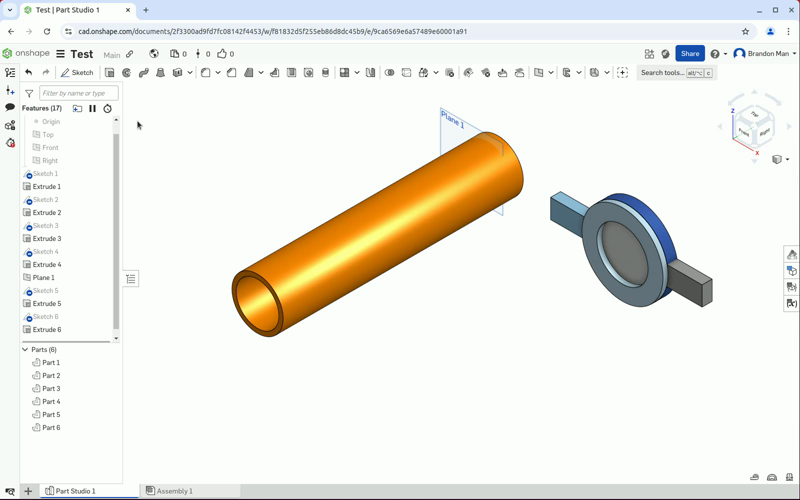
mouse_move(69, 176)
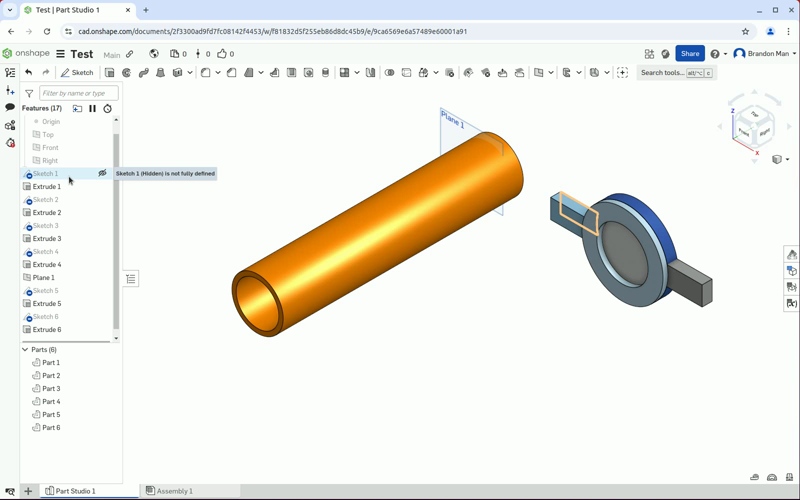
click(69, 176)